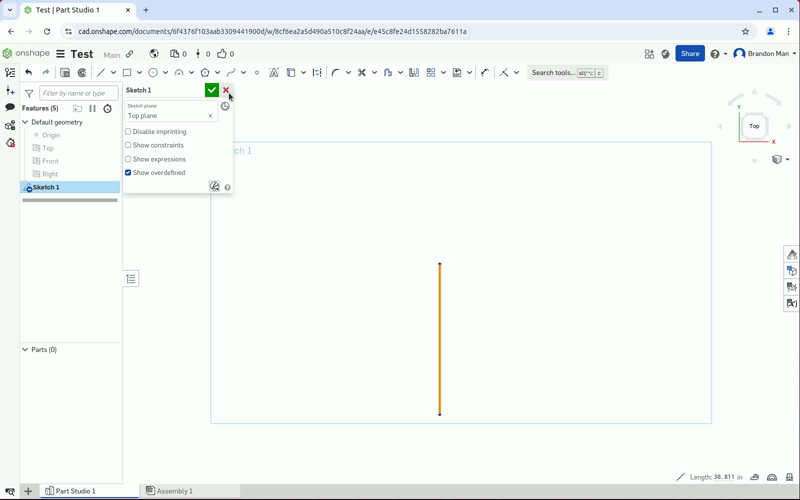
key(shift+h)
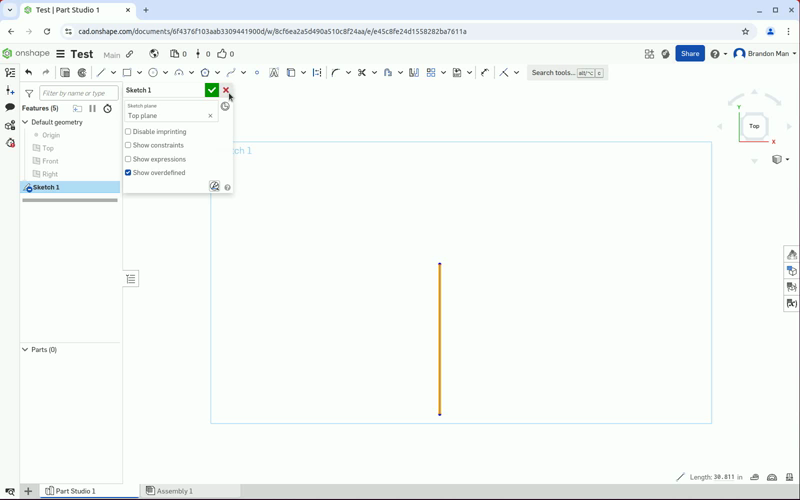
key(shift+s)
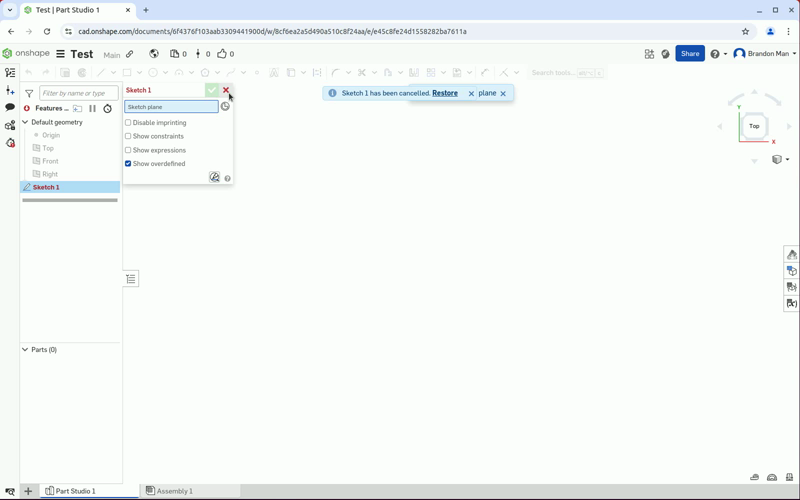
mouse_move(73, 150)
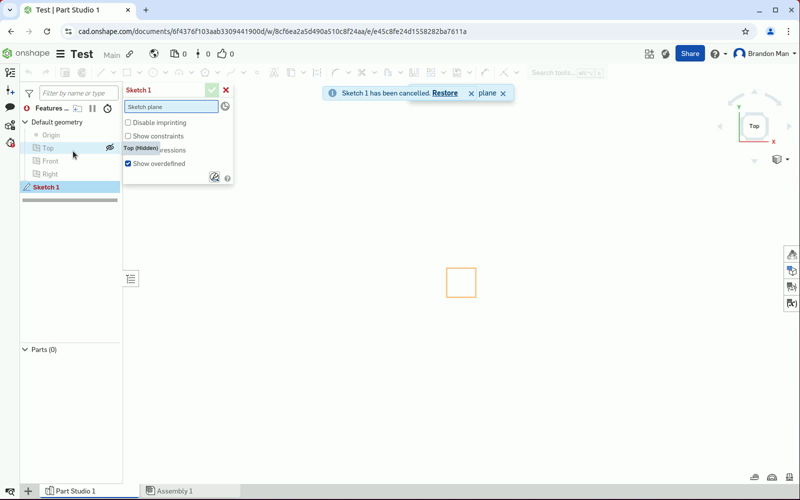
click(73, 150)
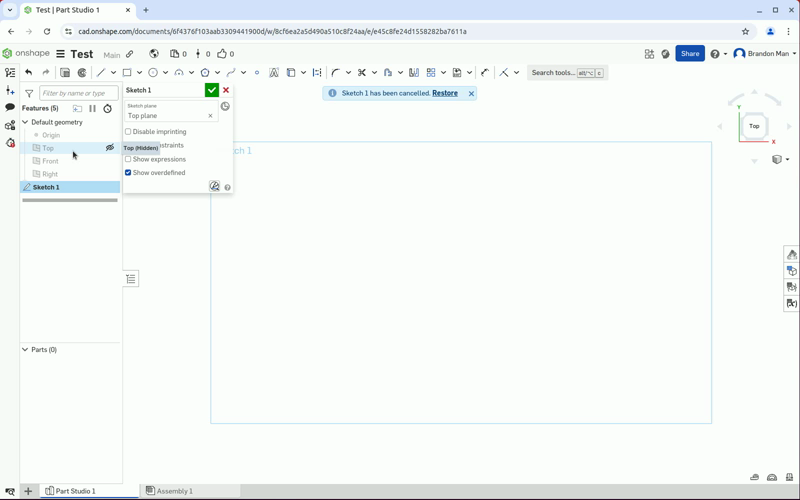
mouse_move(73, 352)
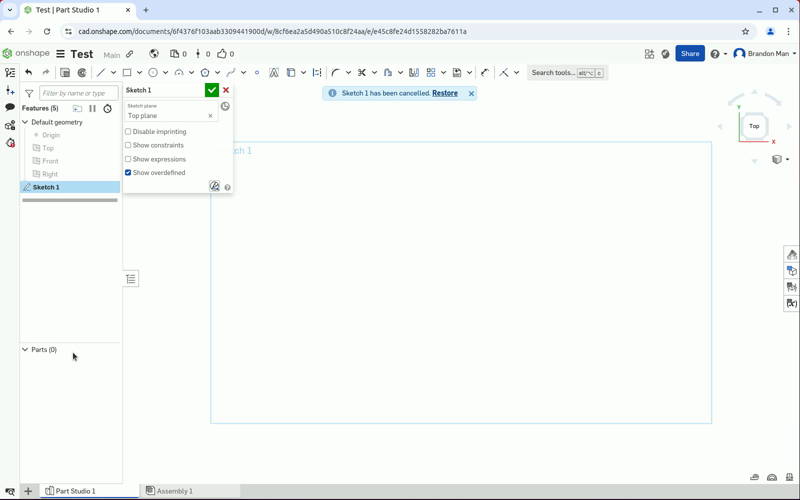
key(y)
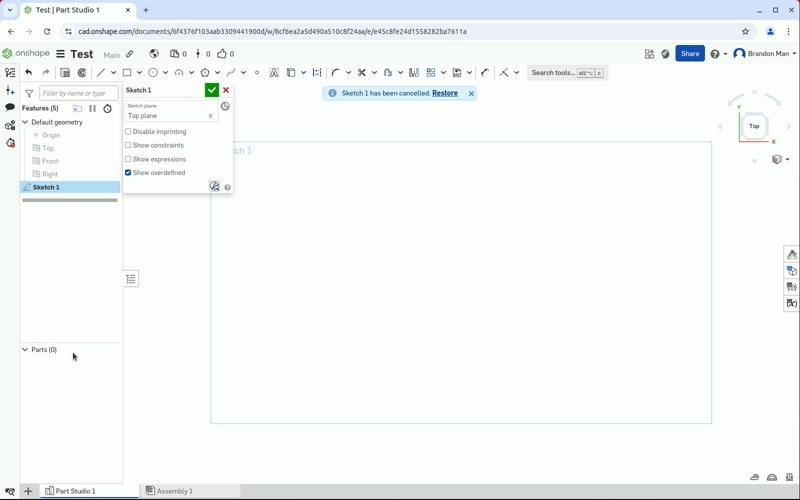
key(a)
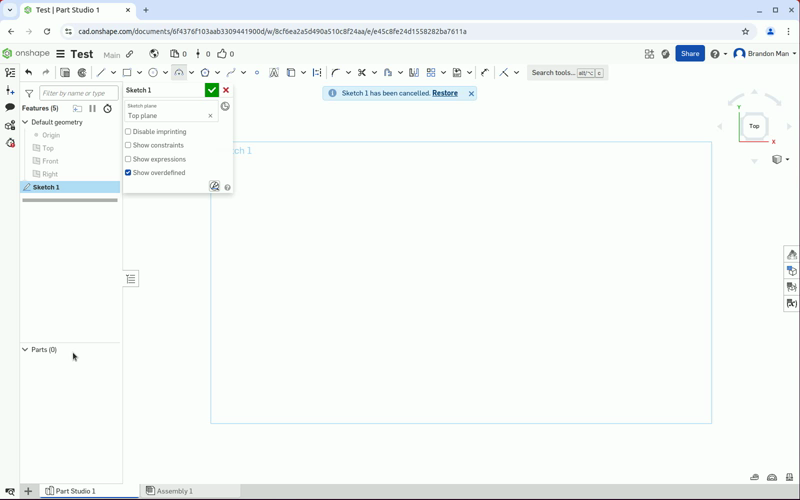
key_down(shift)
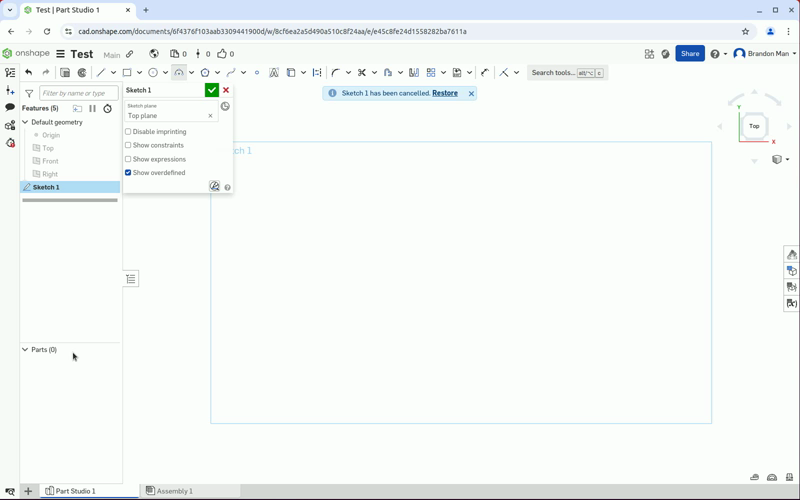
mouse_move(512, 231)
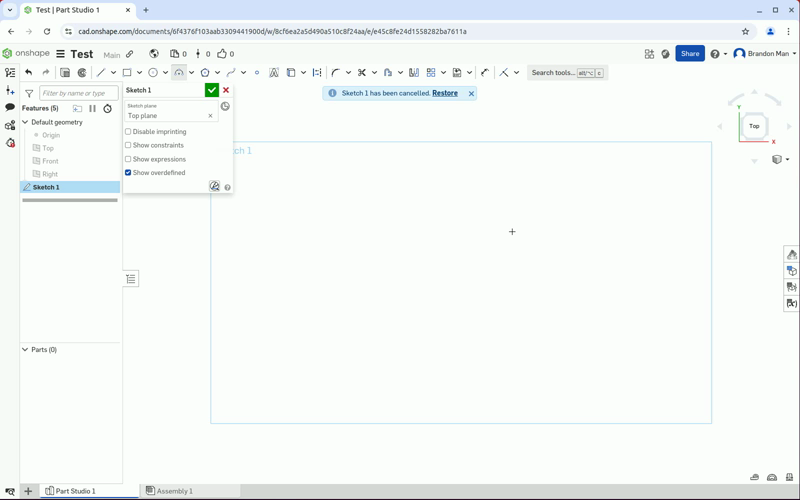
click(512, 231)
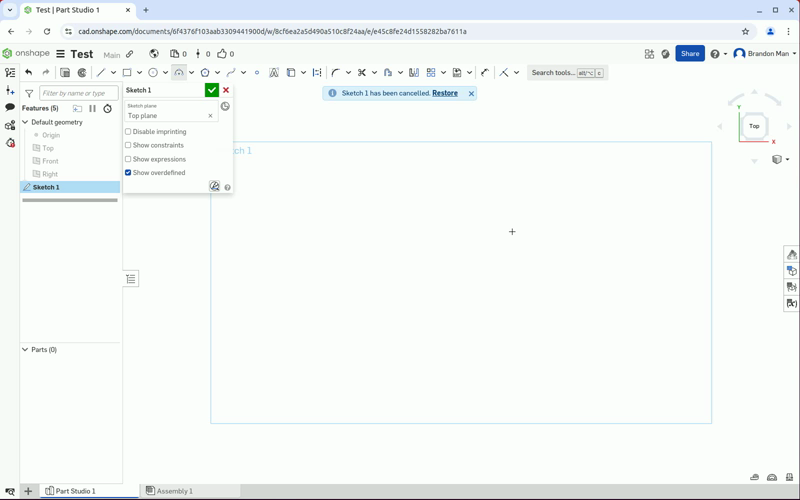
key_up(shift)
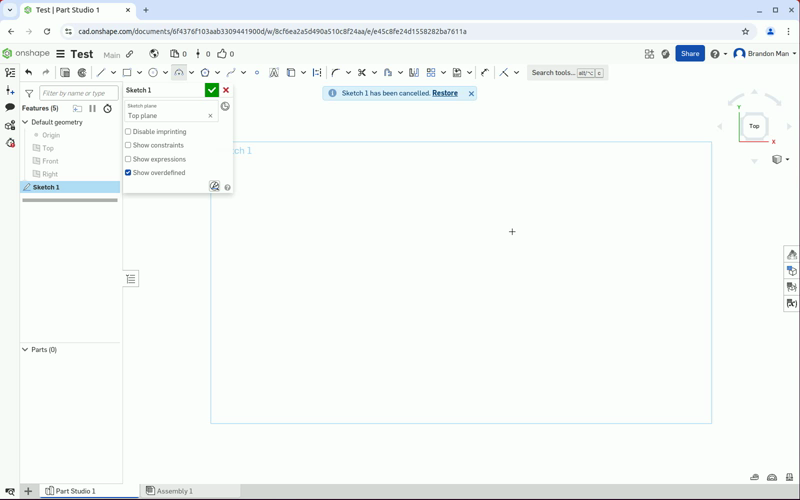
key_down(shift)
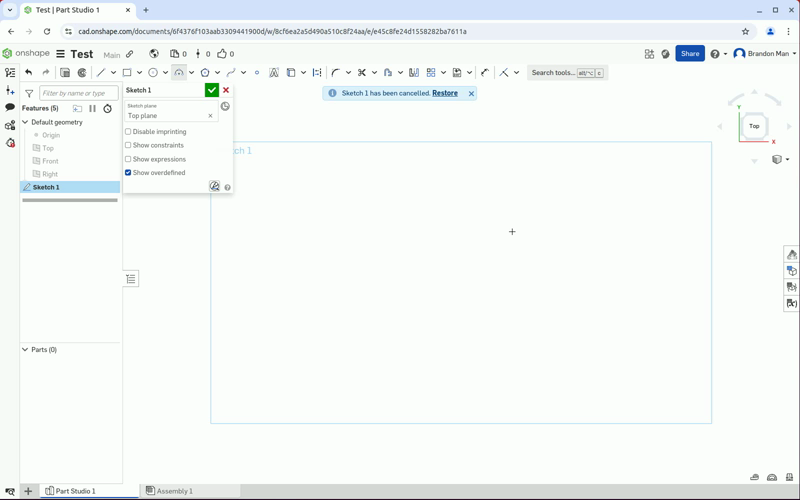
mouse_move(533, 283)
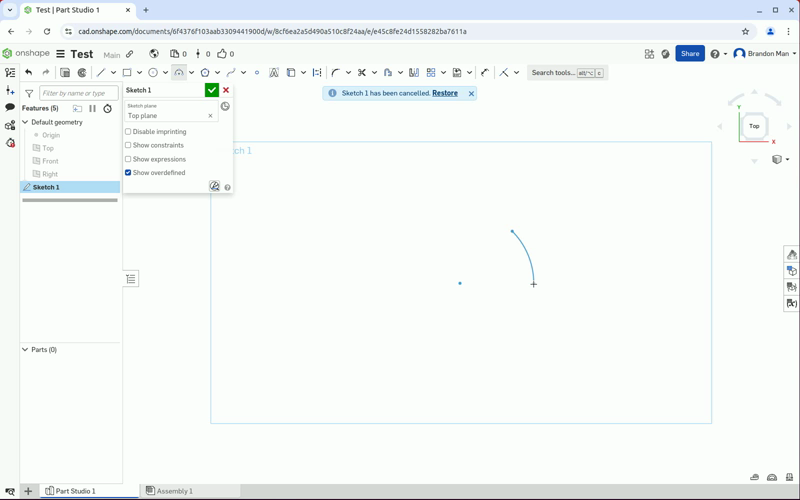
click(533, 283)
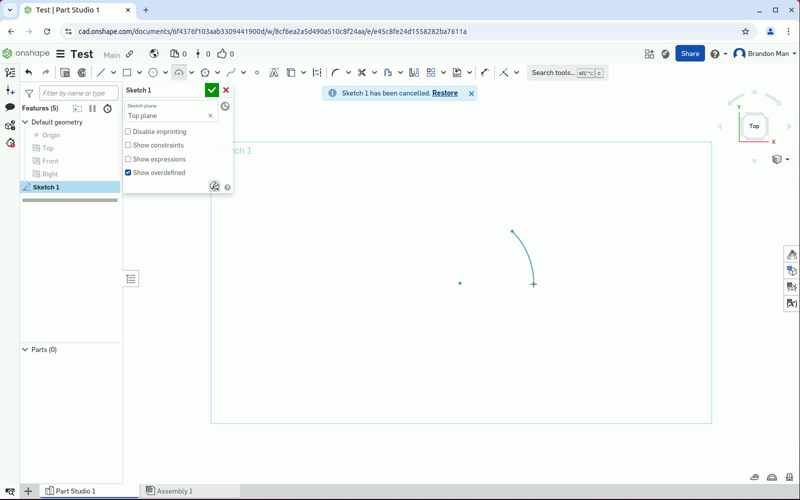
mouse_move(528, 255)
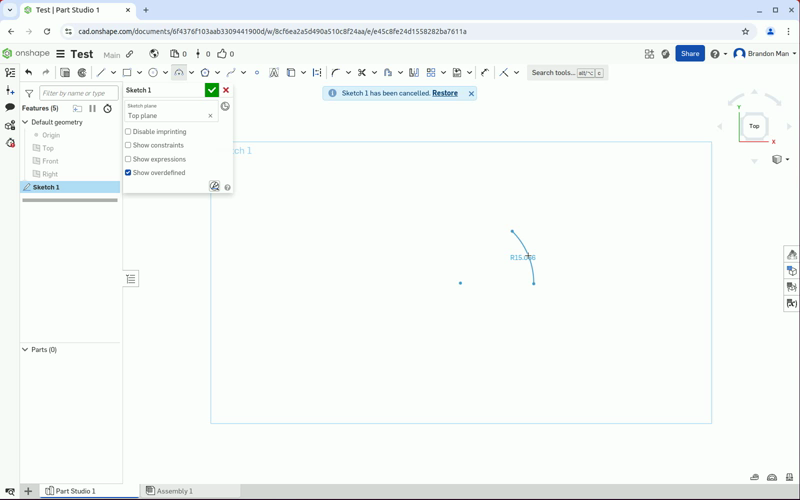
click(528, 255)
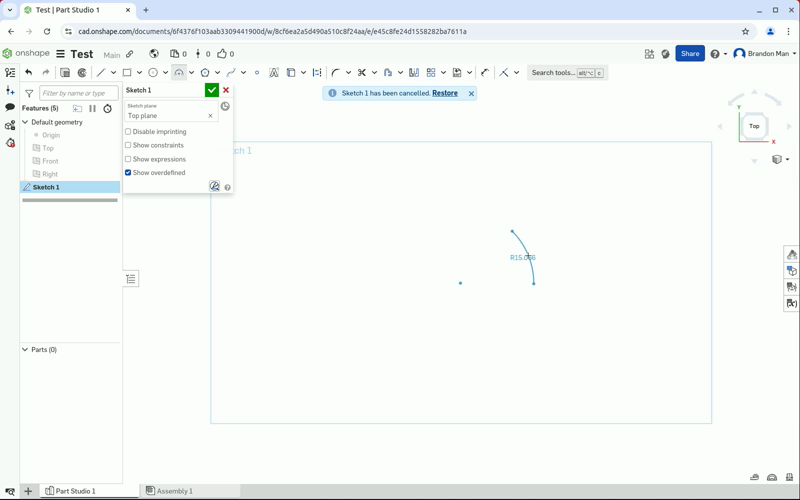
key_up(shift)
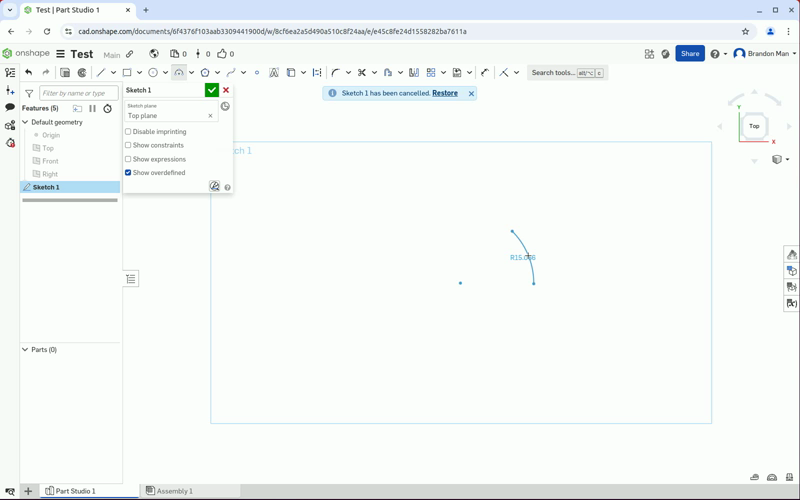
key(esc)
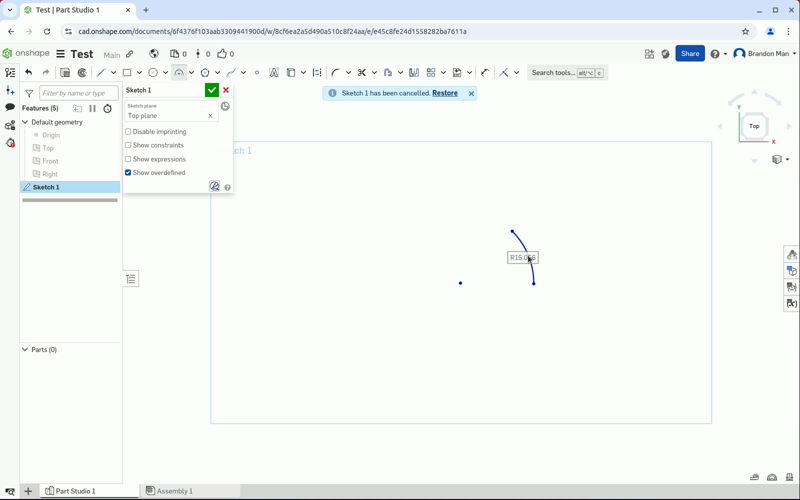
key(l)
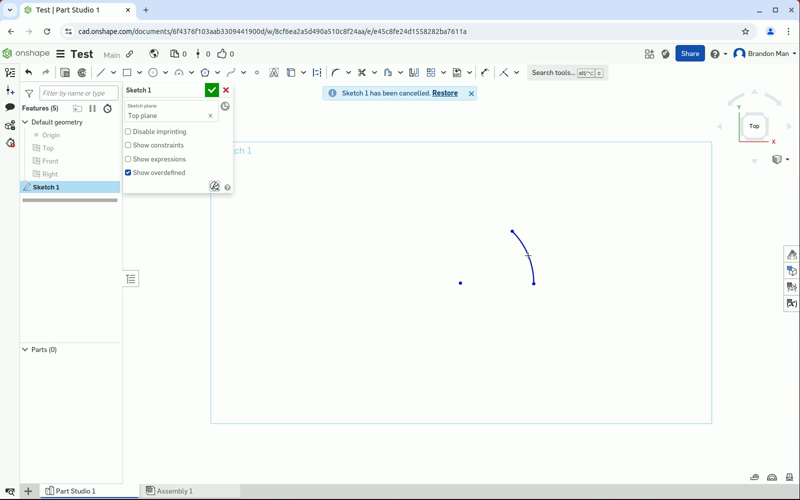
mouse_move(533, 283)
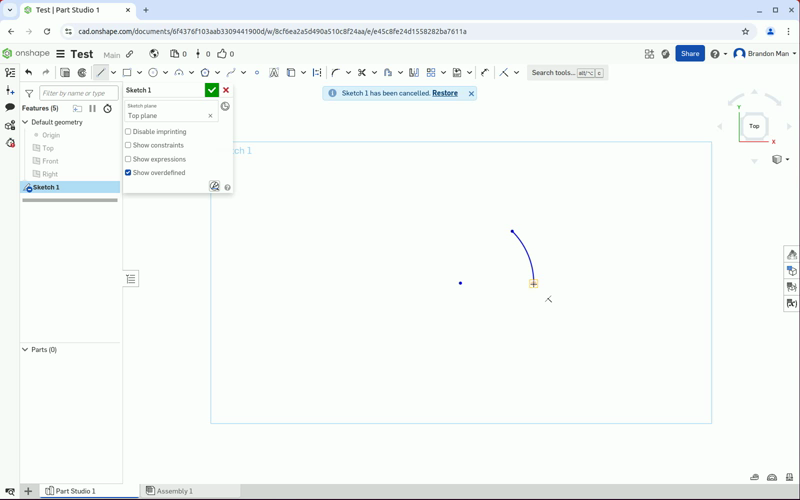
click(533, 283)
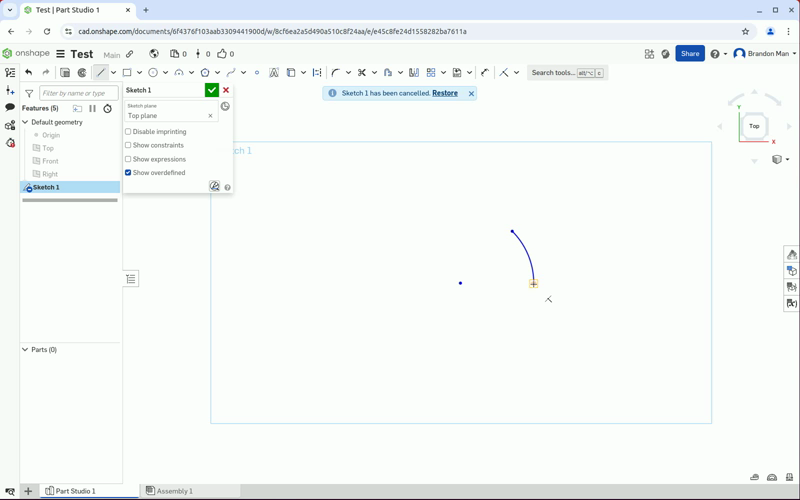
key_down(shift)
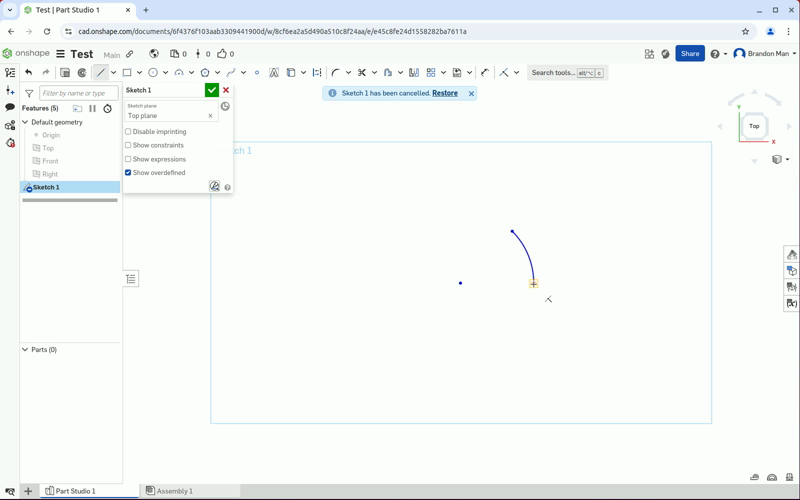
mouse_move(563, 283)
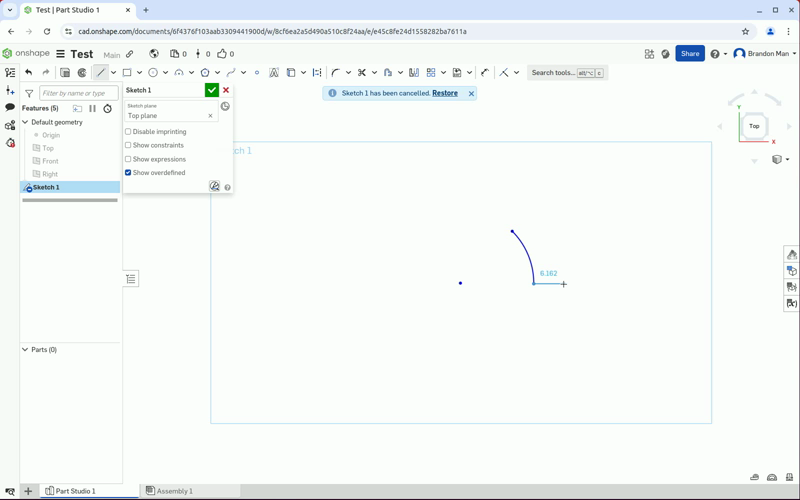
mouse_move(533, 252)
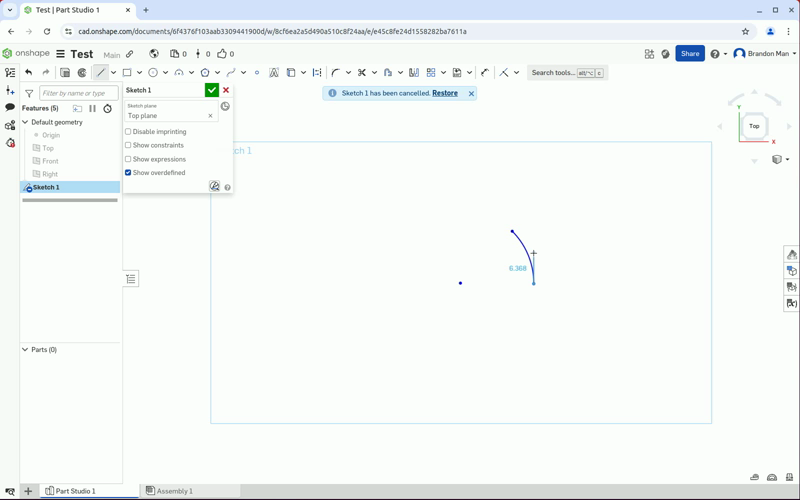
click(533, 252)
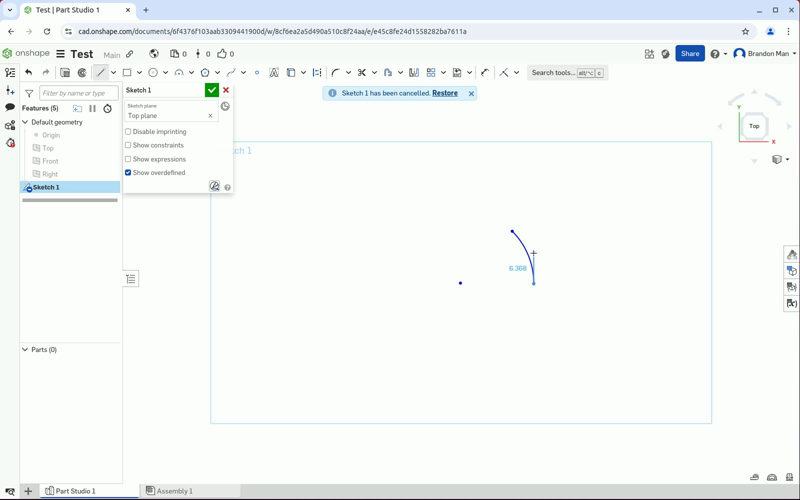
key_up(shift)
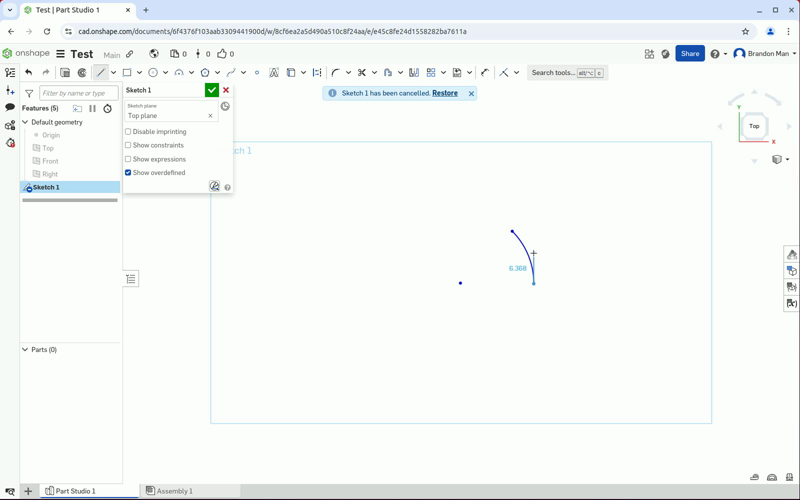
mouse_move(563, 252)
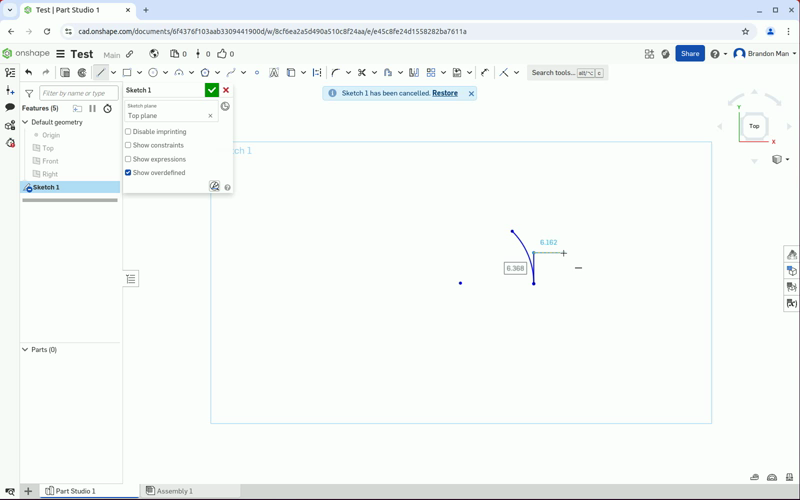
key_down(shift)
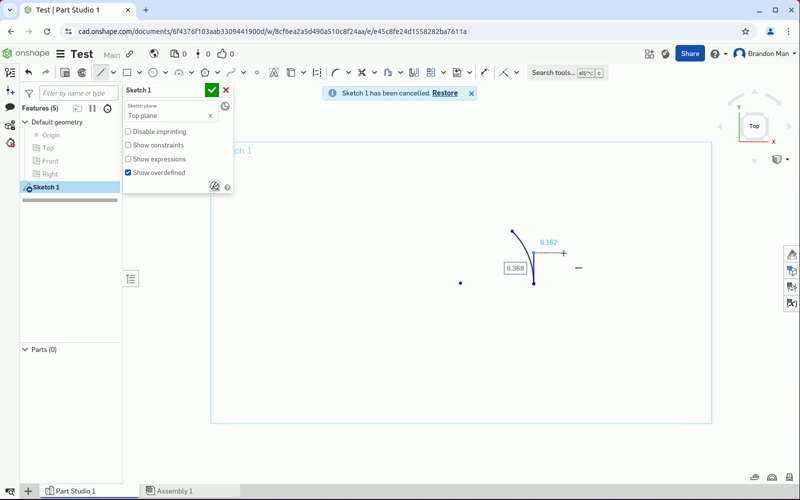
mouse_move(512, 231)
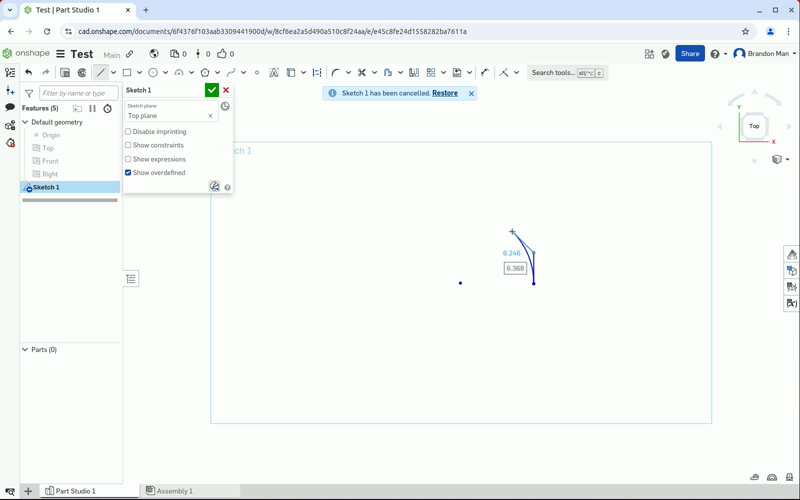
key_up(shift)
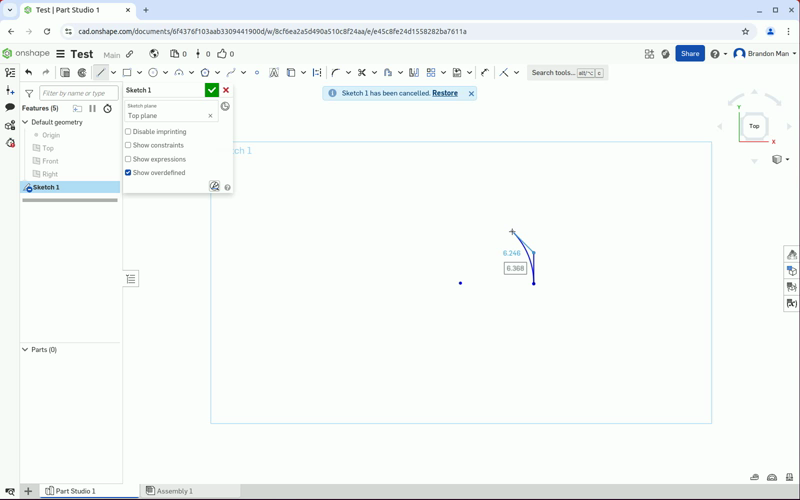
click(512, 231)
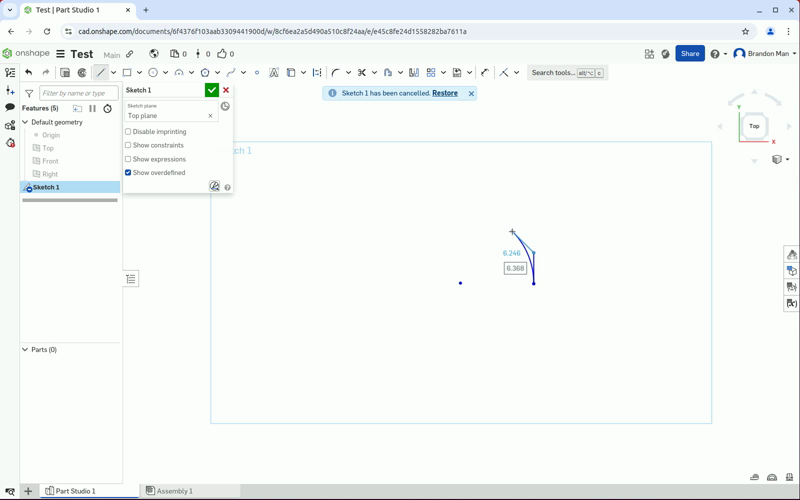
key(esc)
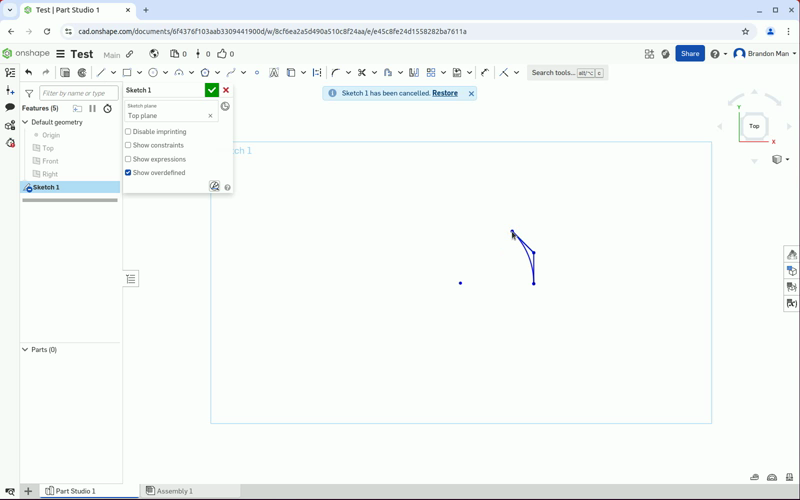
mouse_move(529, 249)
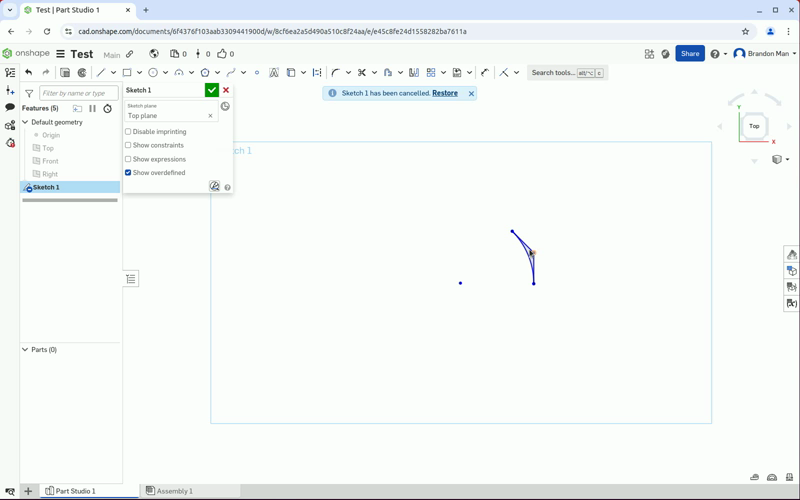
scroll(6)
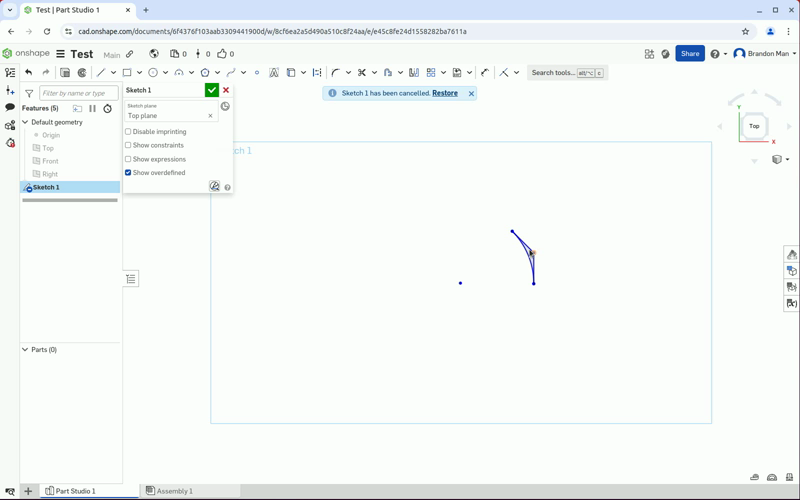
scroll(6)
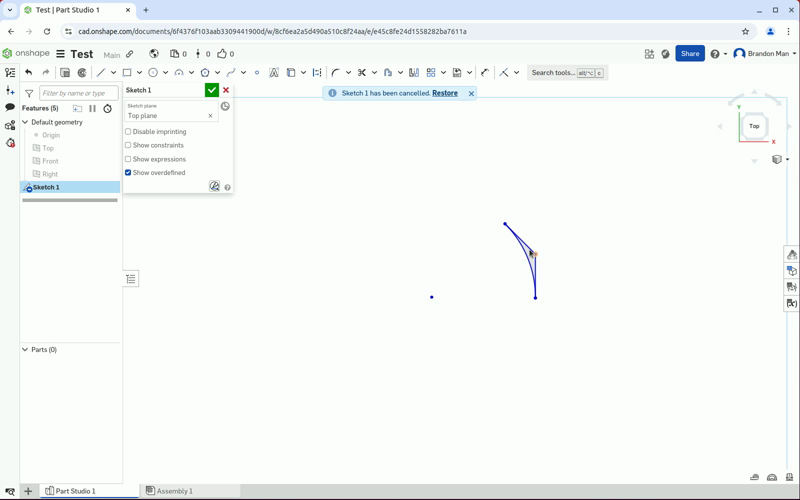
scroll(6)
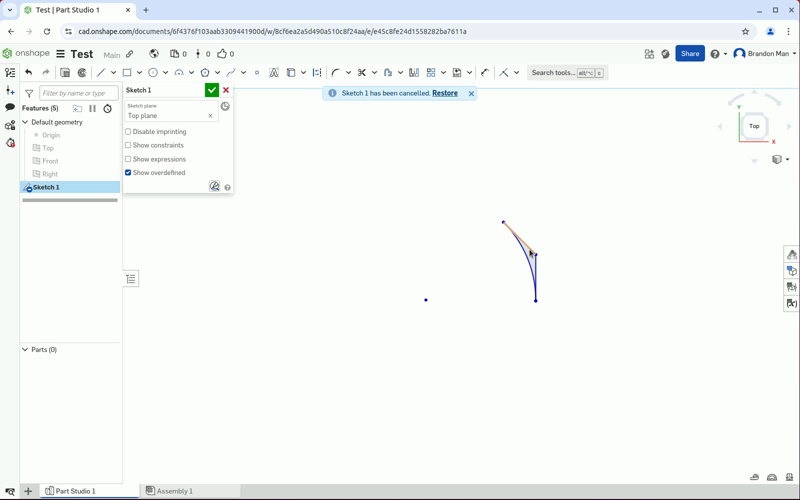
scroll(6)
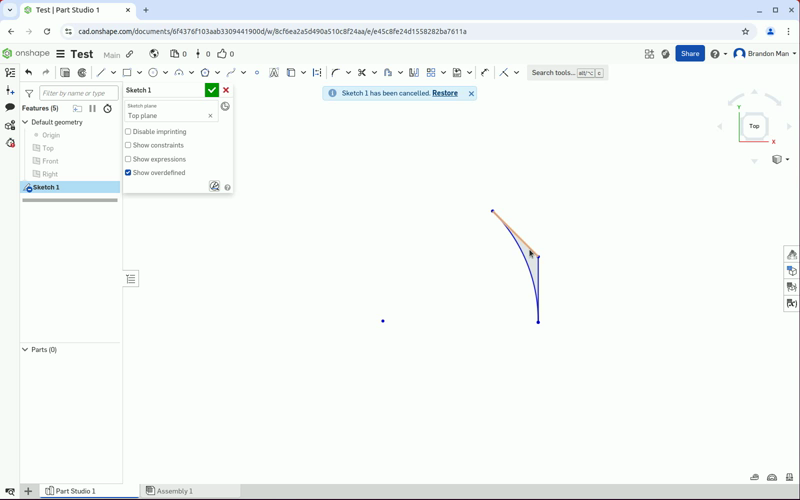
scroll(6)
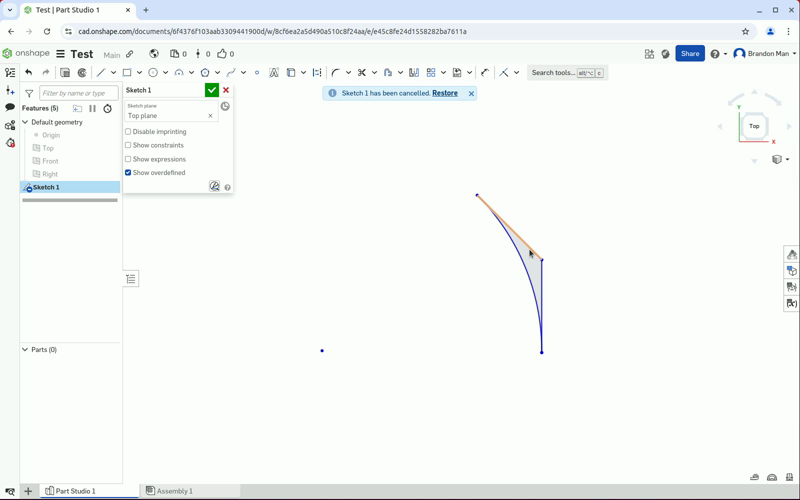
scroll(6)
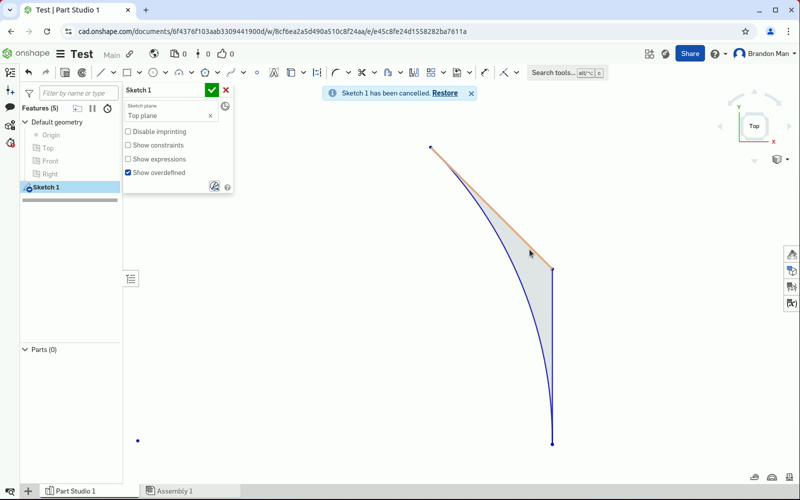
scroll(6)
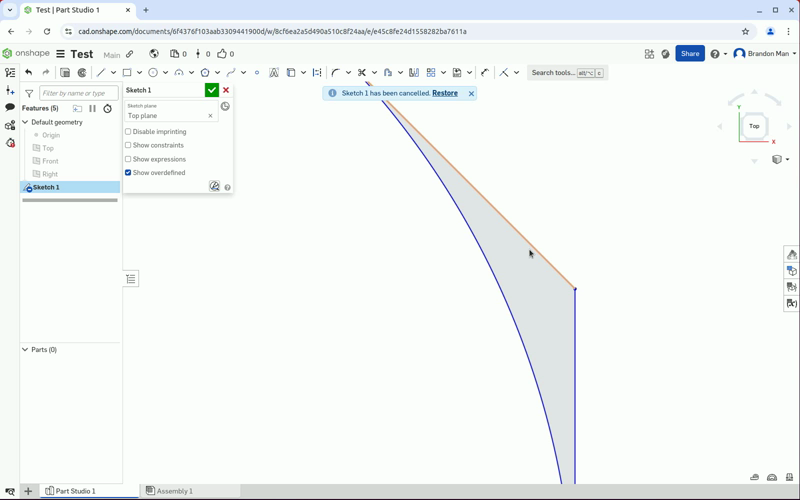
click(529, 249)
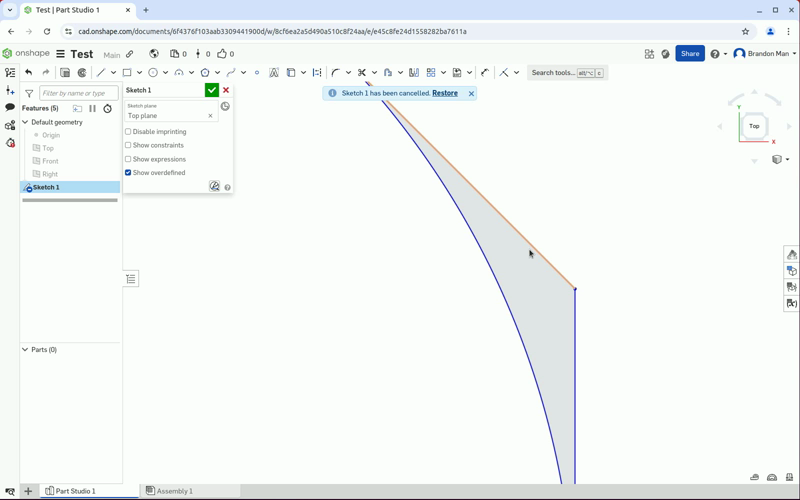
scroll(-6)
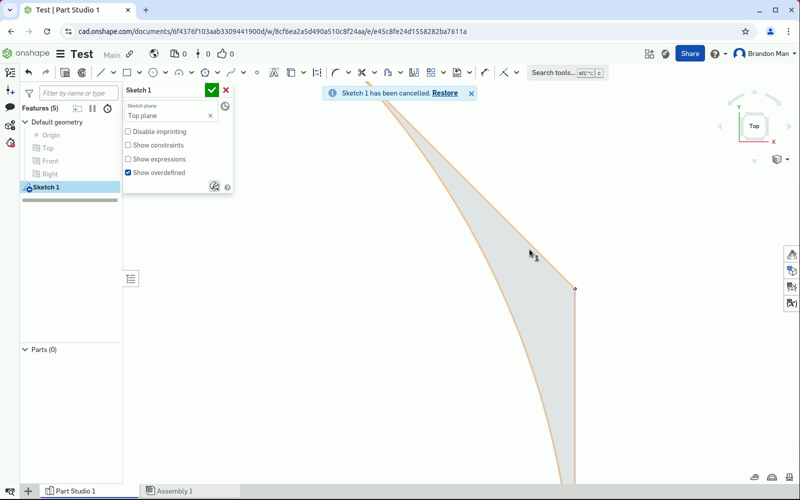
scroll(-6)
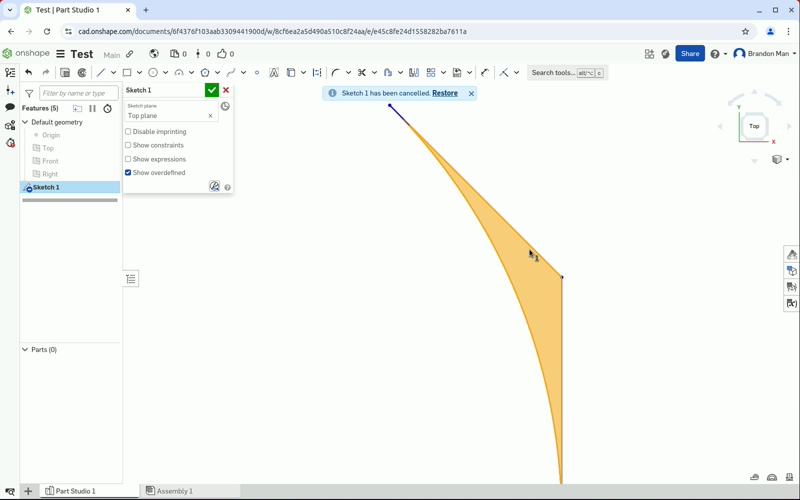
scroll(-6)
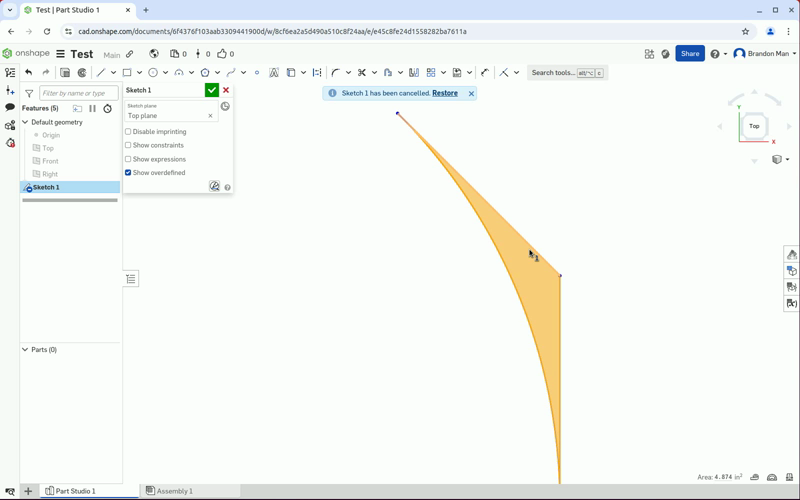
scroll(-6)
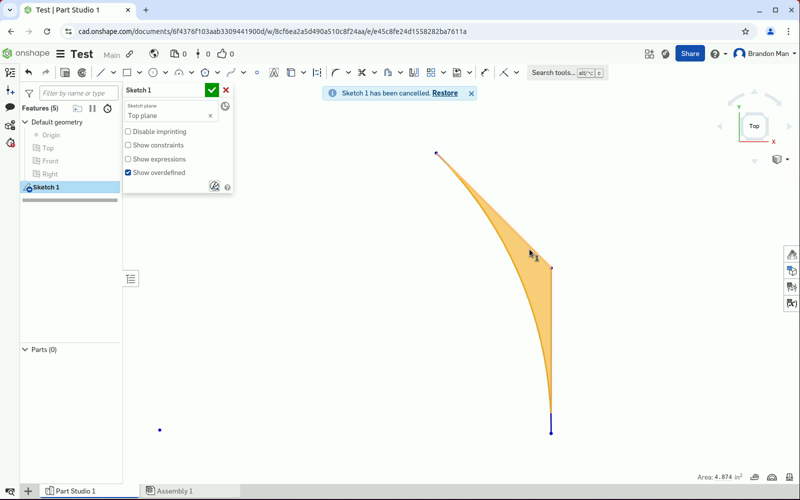
scroll(-6)
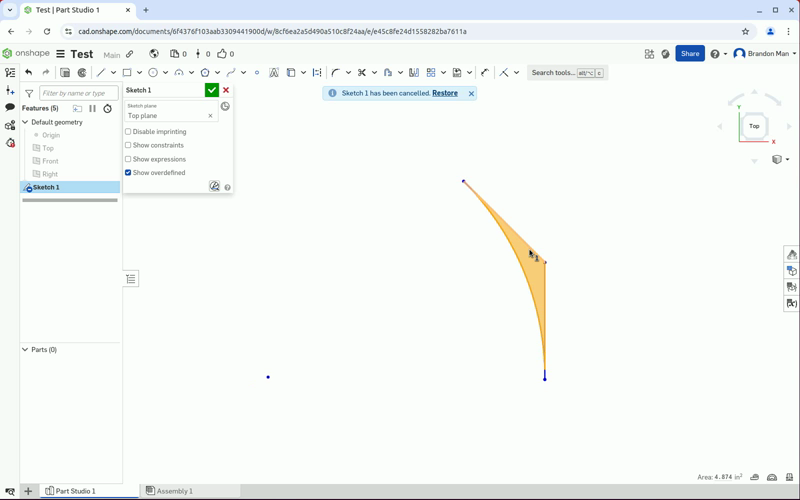
scroll(-6)
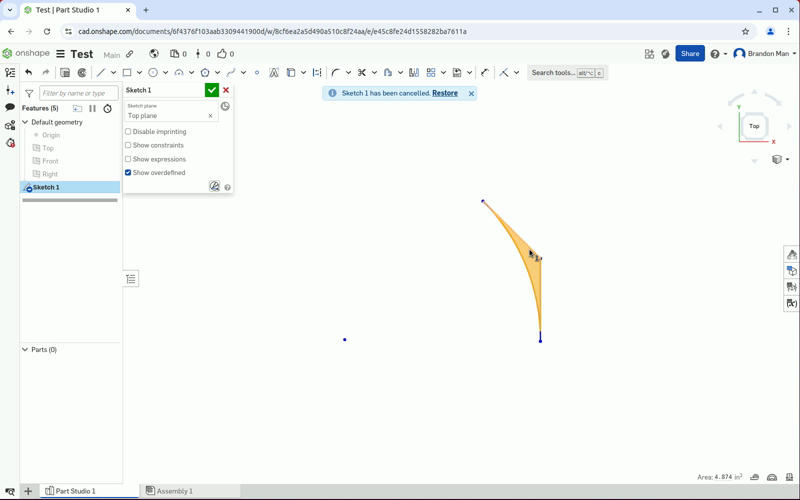
scroll(-6)
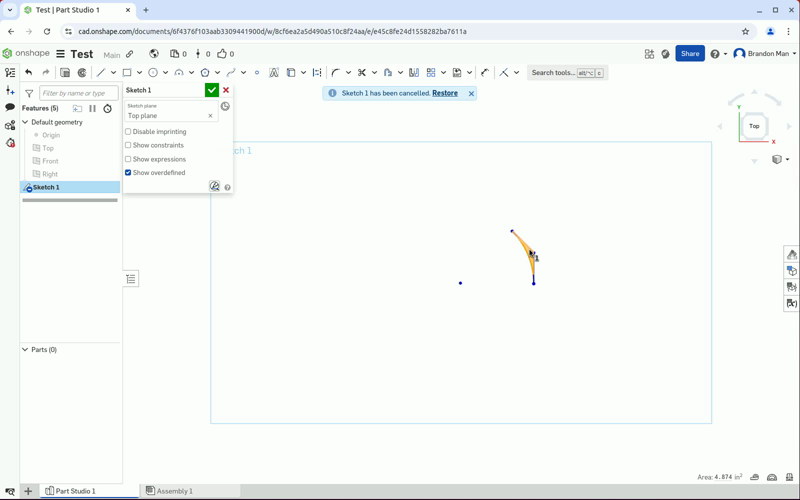
mouse_move(73, 352)
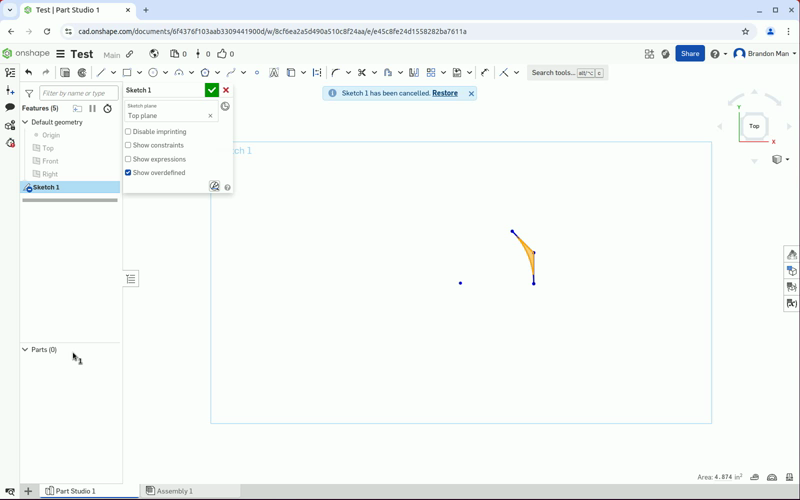
key(shift+y)
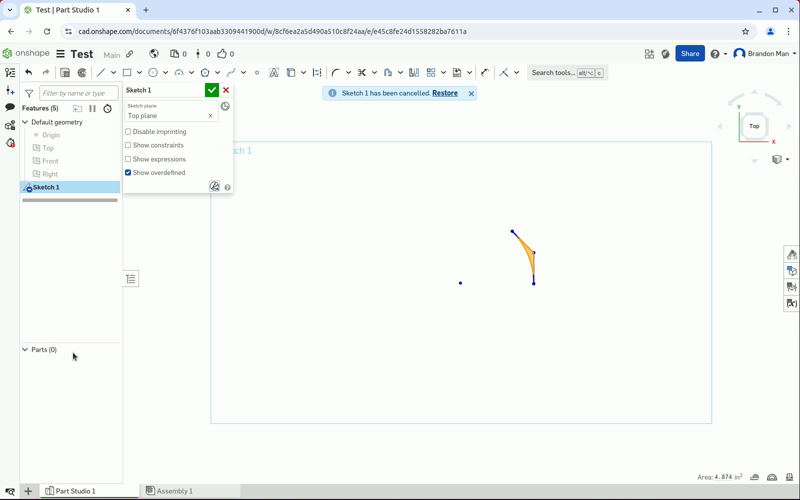
key(shift+e)
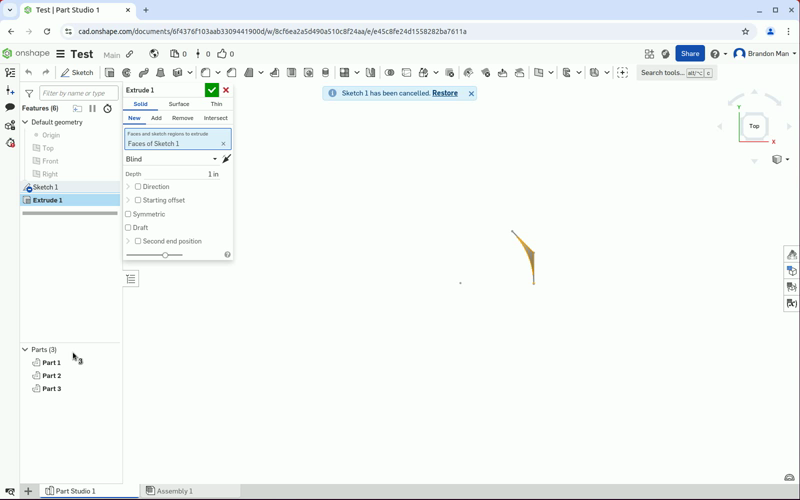
mouse_move(143, 106)
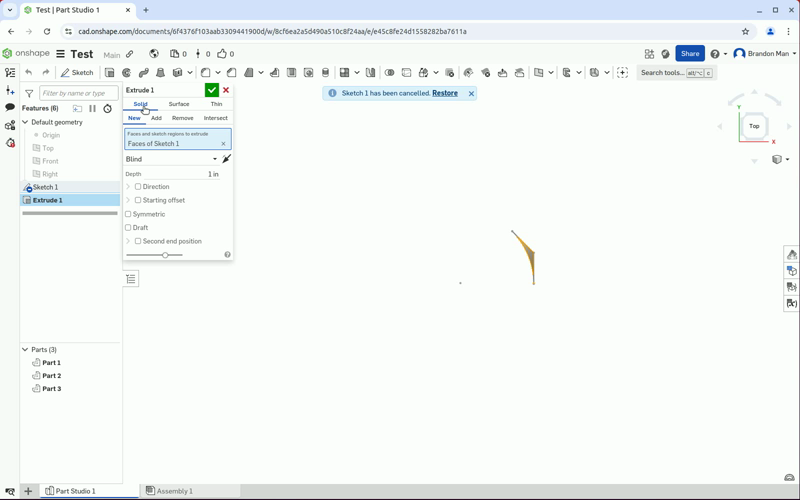
click(143, 106)
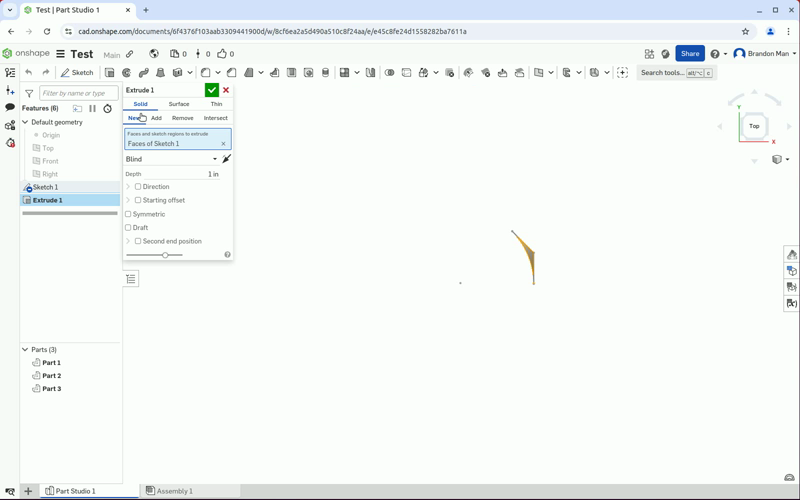
mouse_move(137, 120)
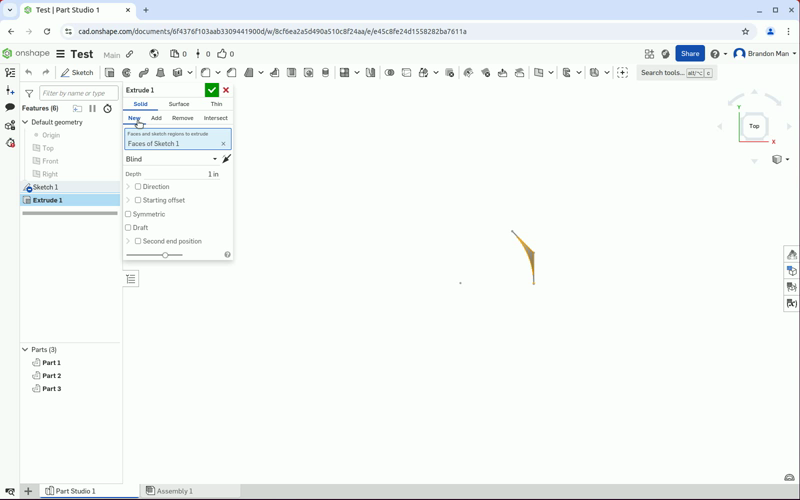
click(137, 120)
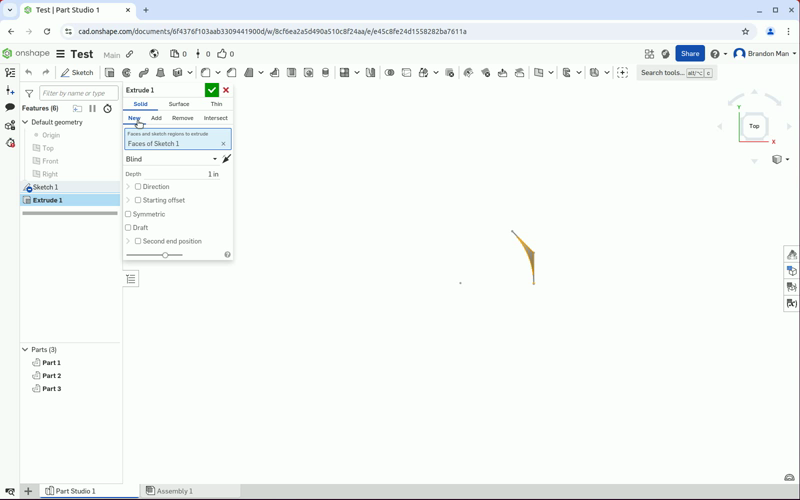
key(tab, 4)
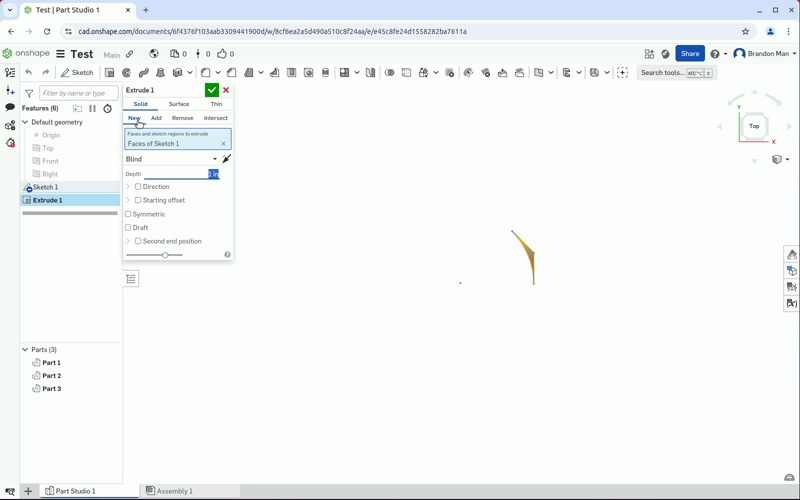
text(23.108)
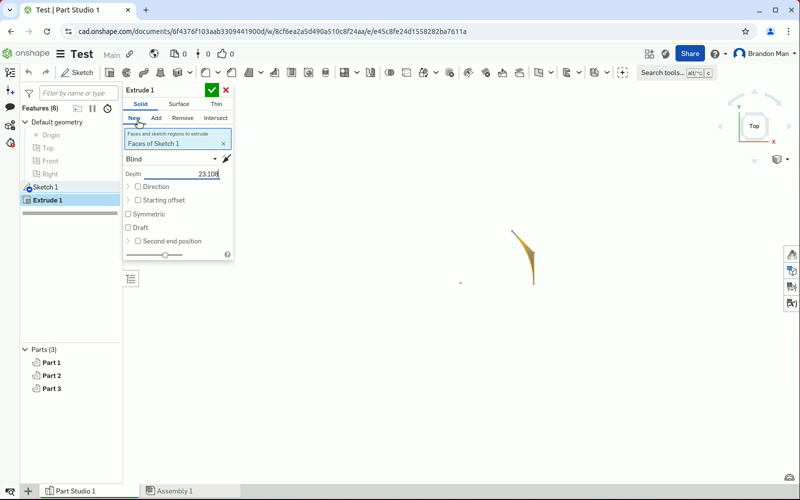
key(enter)
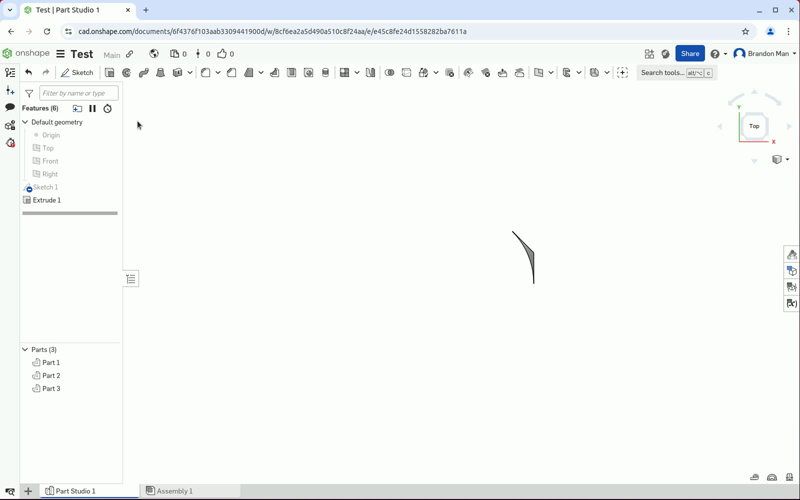
key(shift+h)
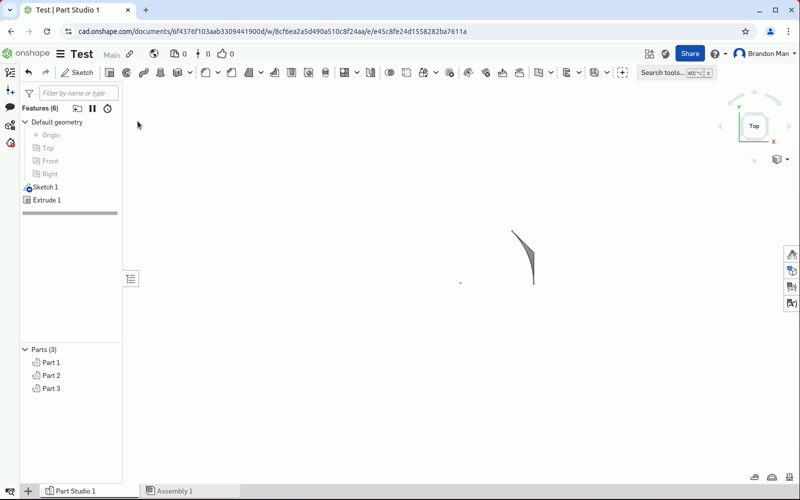
key(shift+h)
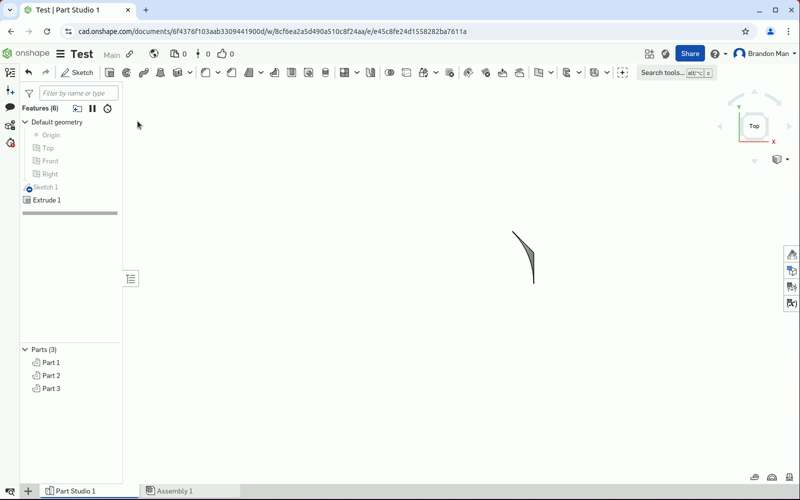
mouse_move(73, 189)
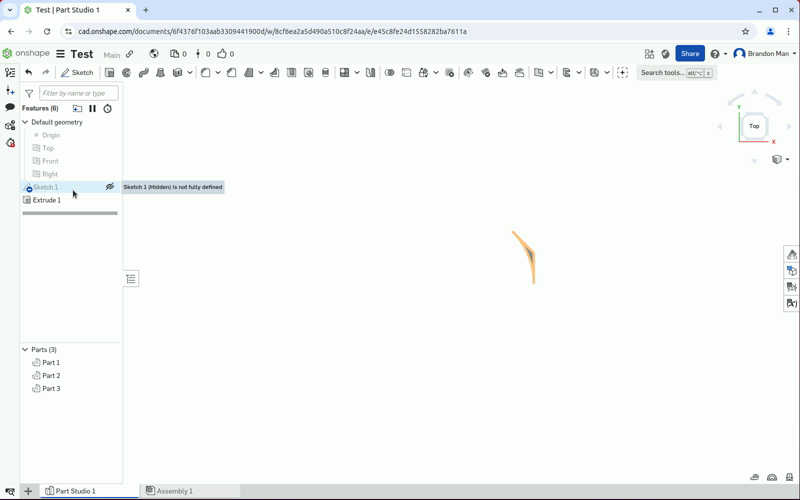
click(73, 189)
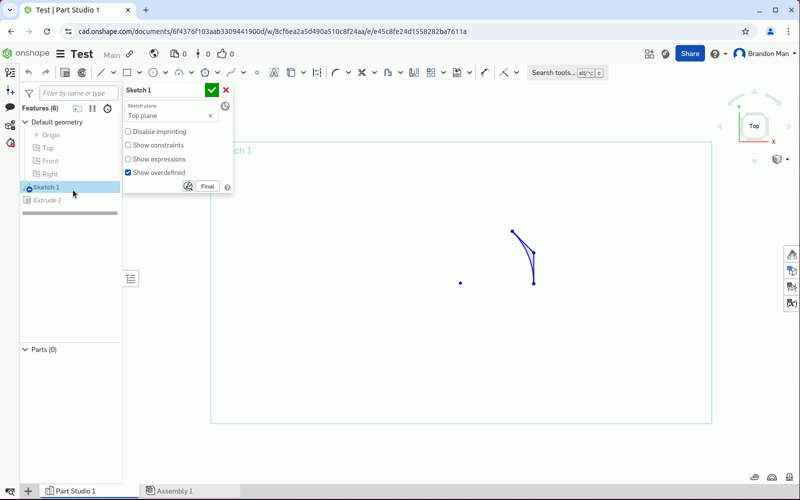
mouse_move(229, 92)
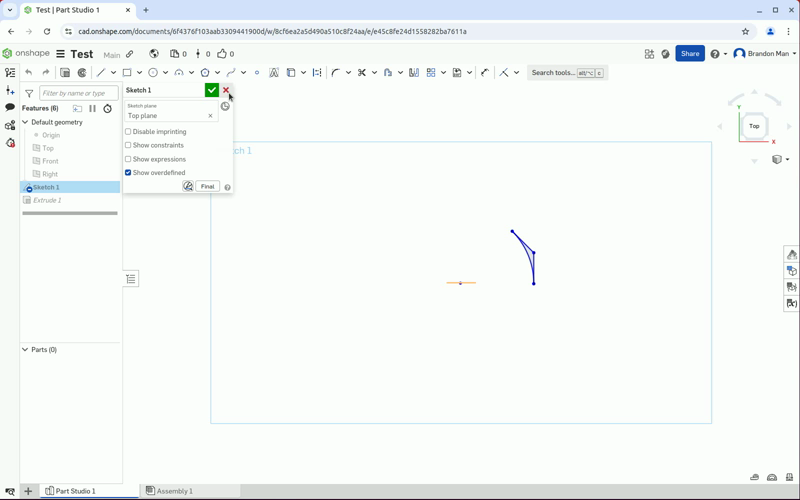
click(229, 92)
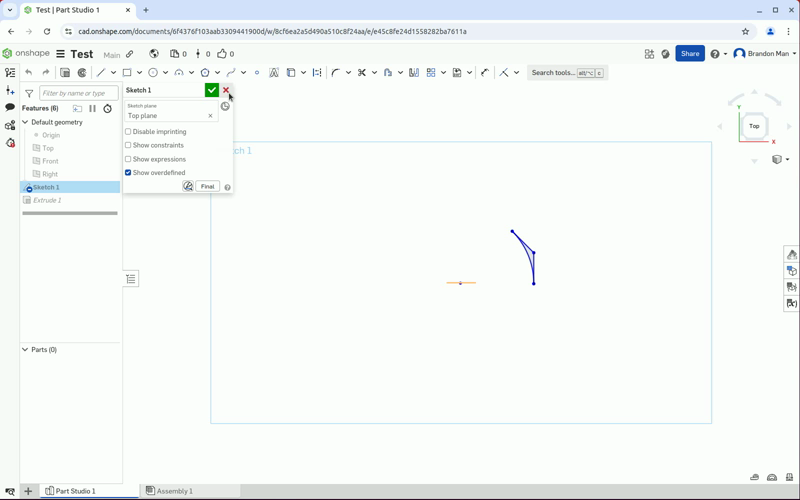
key(shift+s)
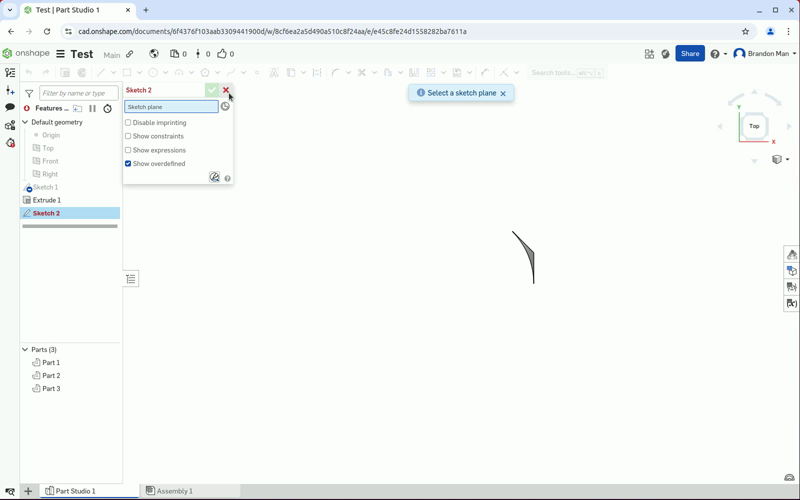
mouse_move(73, 150)
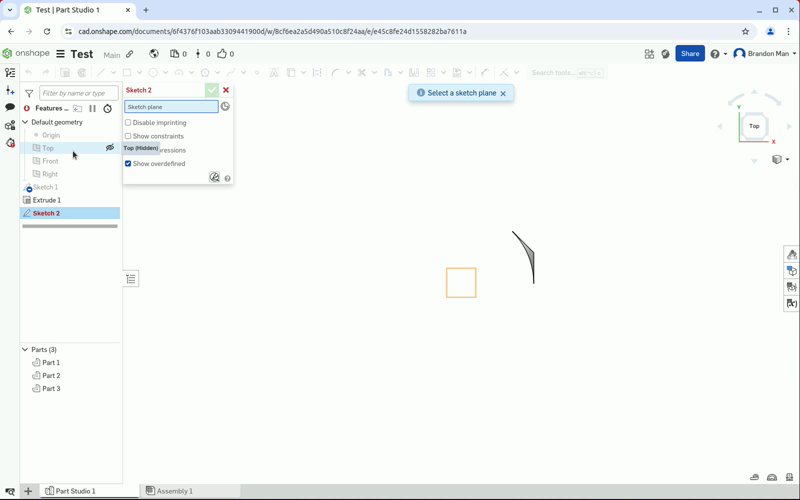
click(73, 150)
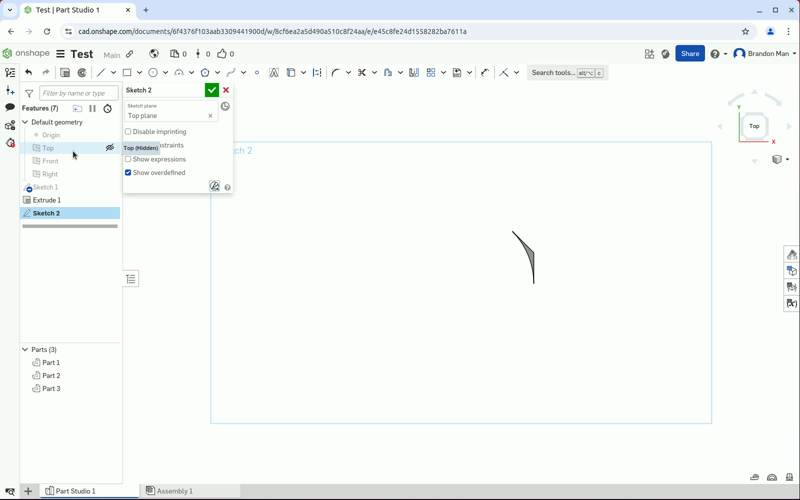
mouse_move(73, 352)
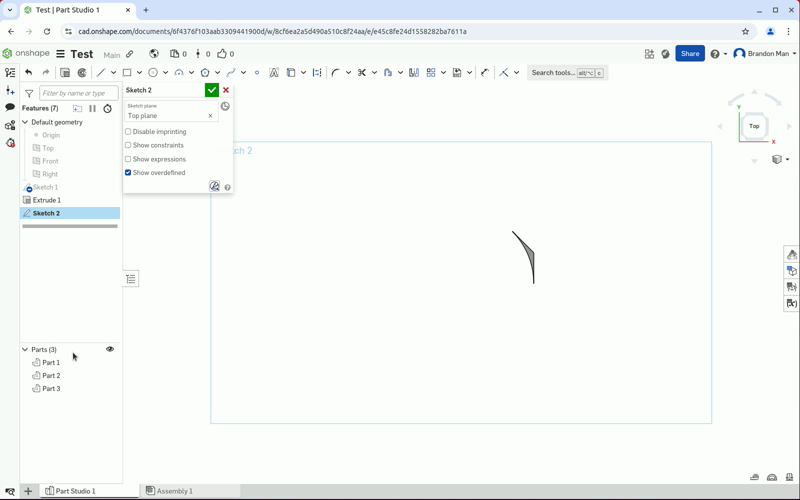
key(y)
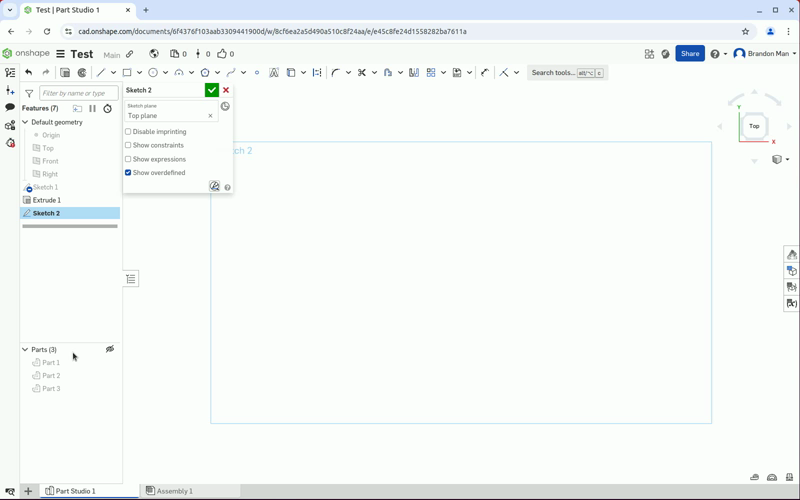
key(a)
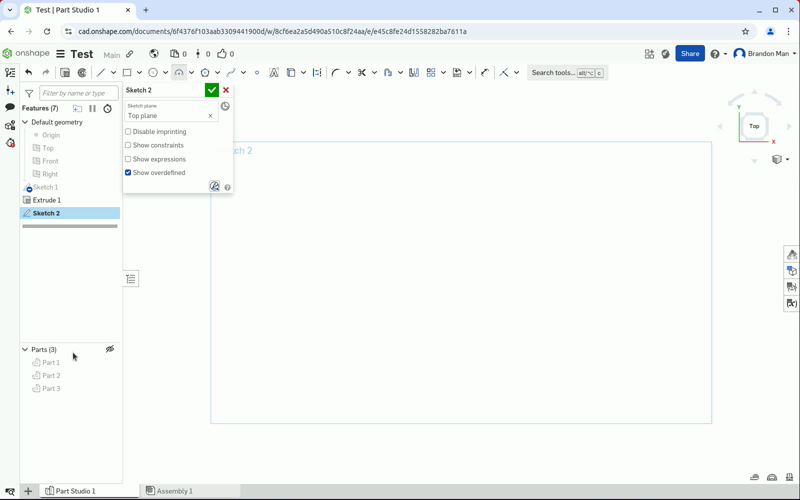
key_down(shift)
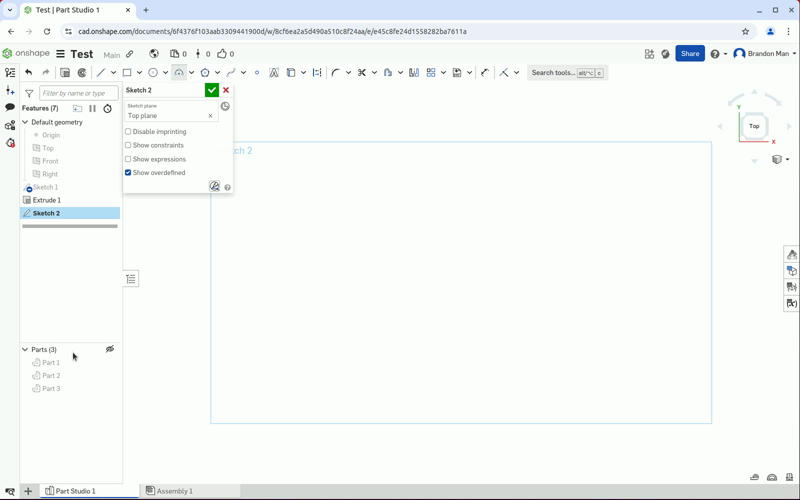
mouse_move(460, 210)
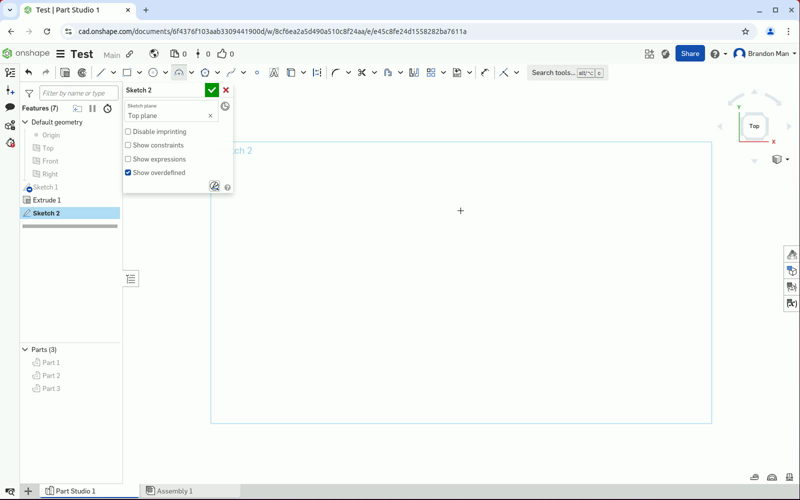
click(460, 210)
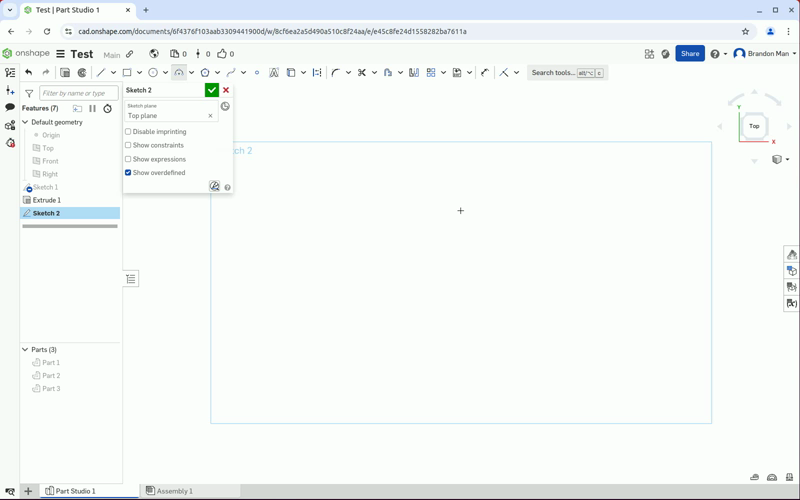
key_up(shift)
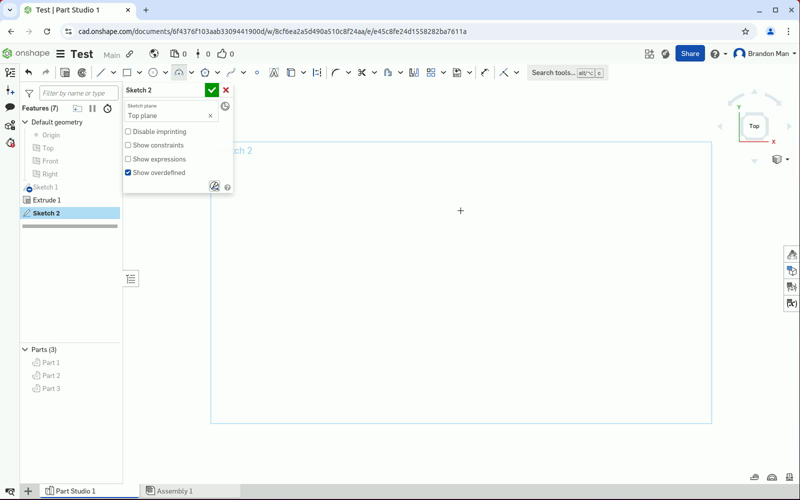
key_down(shift)
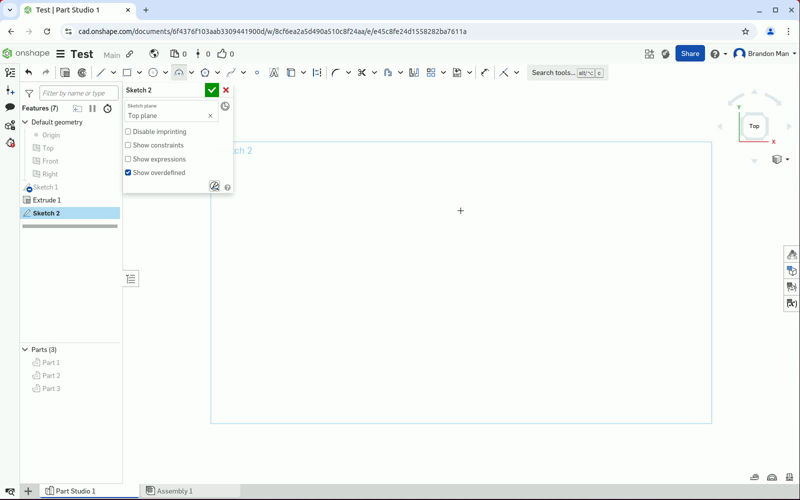
mouse_move(513, 231)
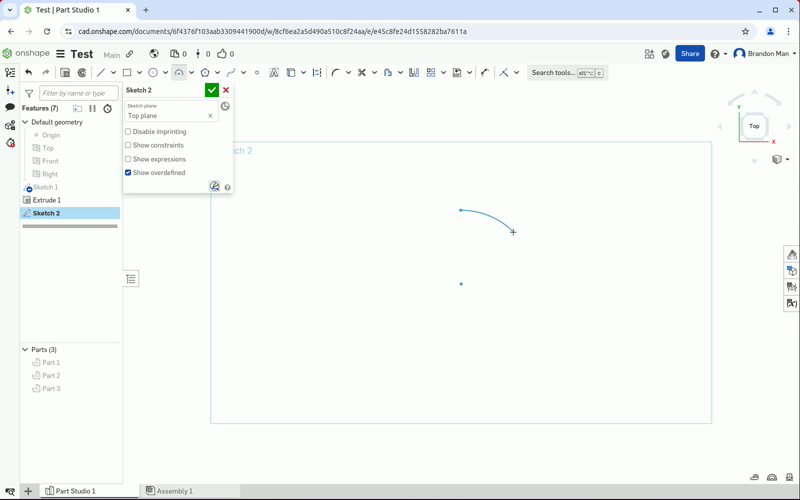
click(513, 231)
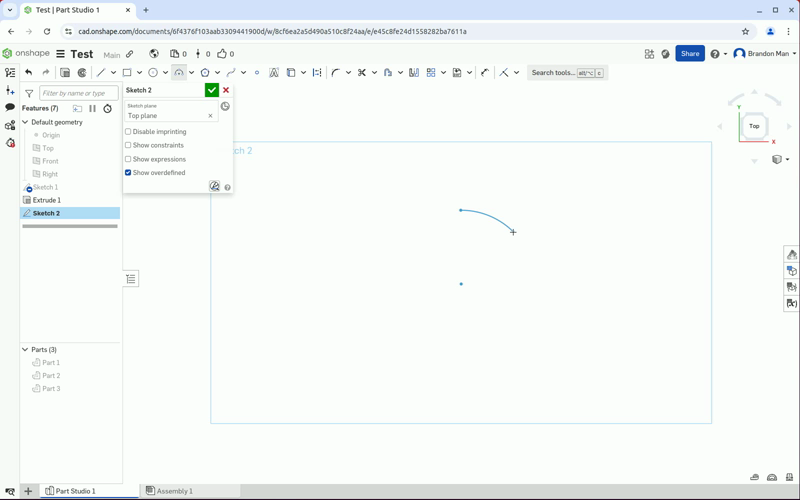
mouse_move(489, 215)
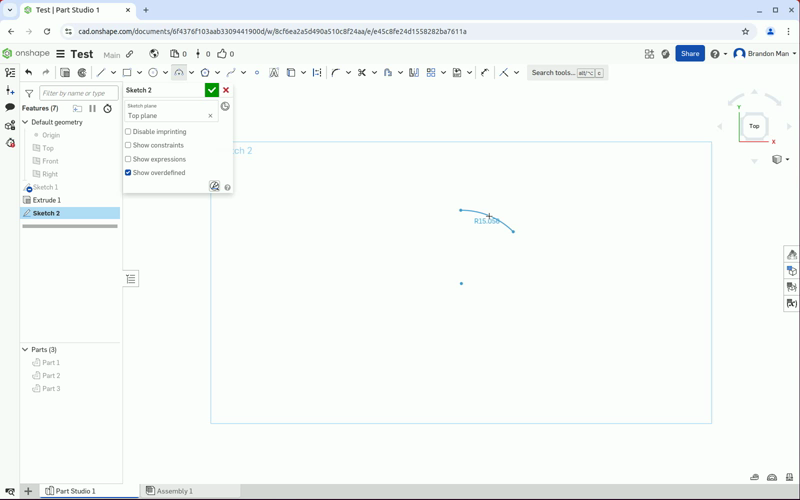
click(489, 215)
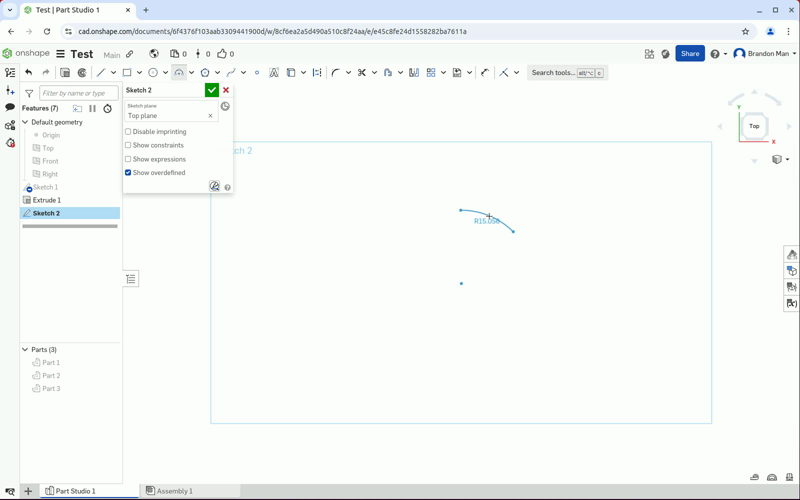
key_up(shift)
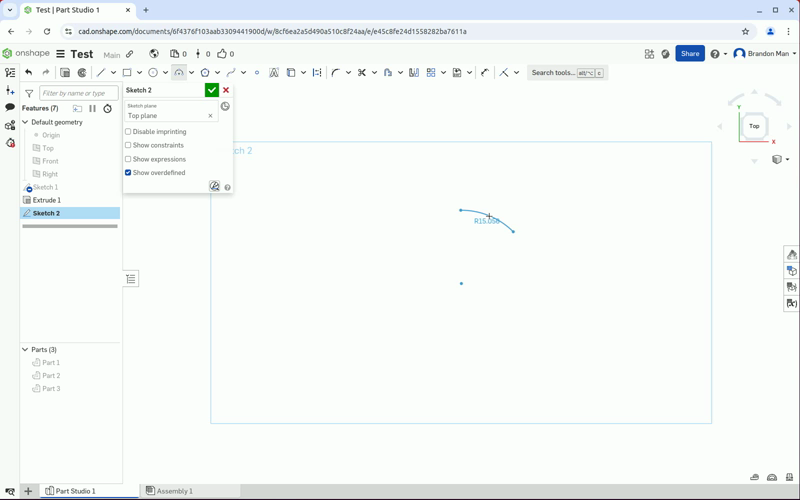
key(esc)
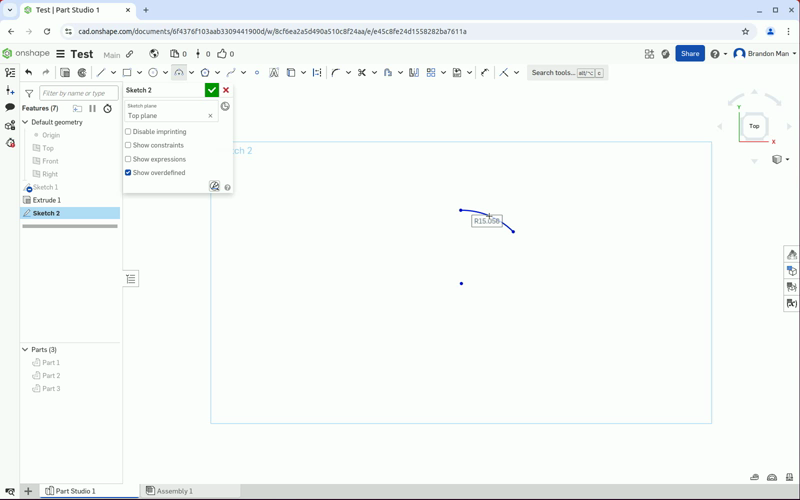
key(l)
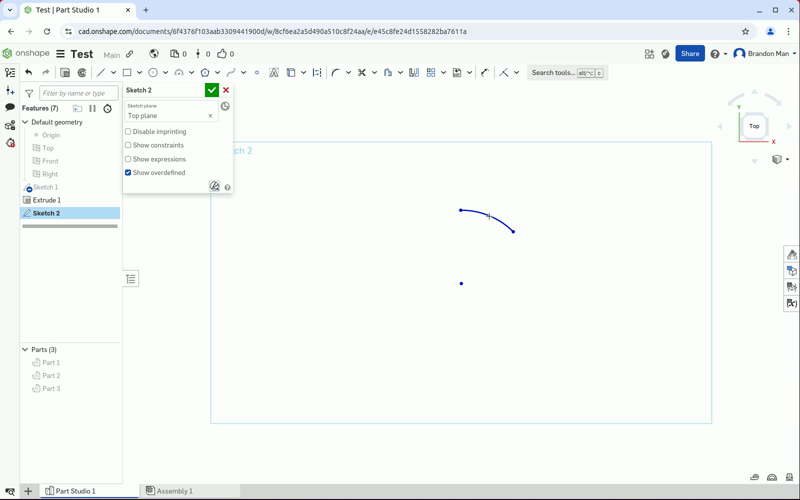
mouse_move(513, 231)
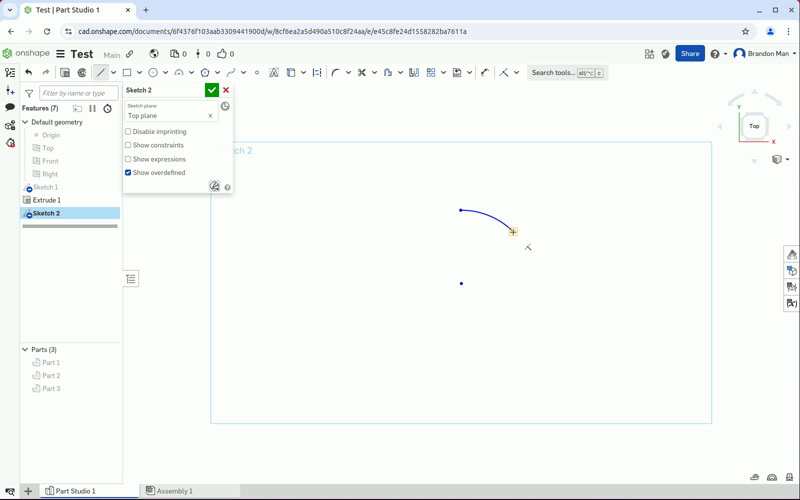
click(513, 231)
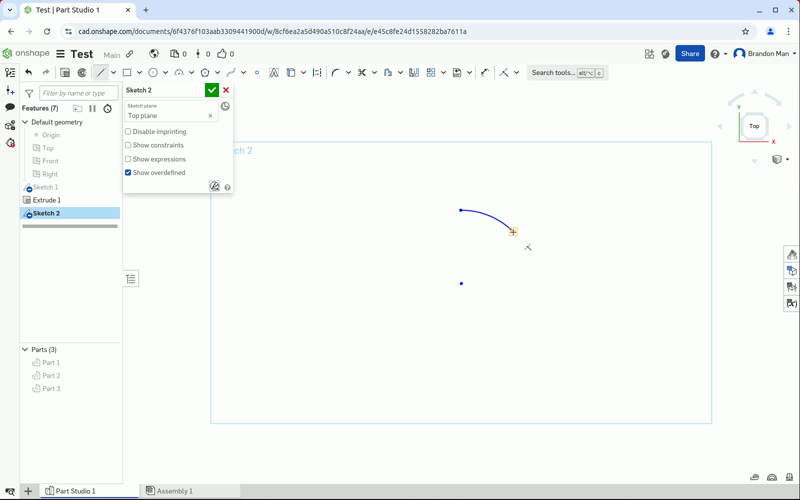
key_down(shift)
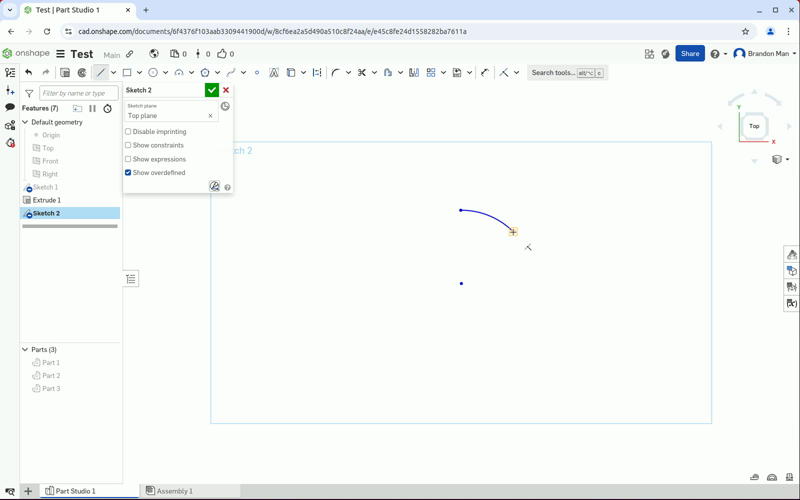
mouse_move(543, 231)
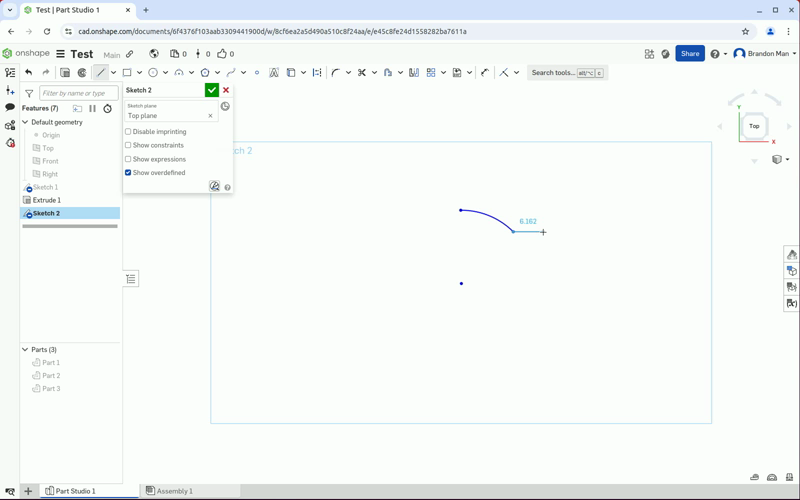
mouse_move(491, 210)
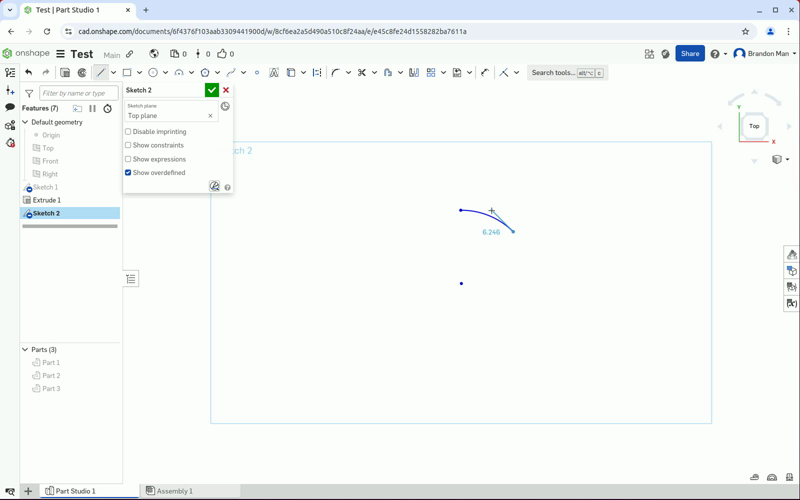
click(491, 210)
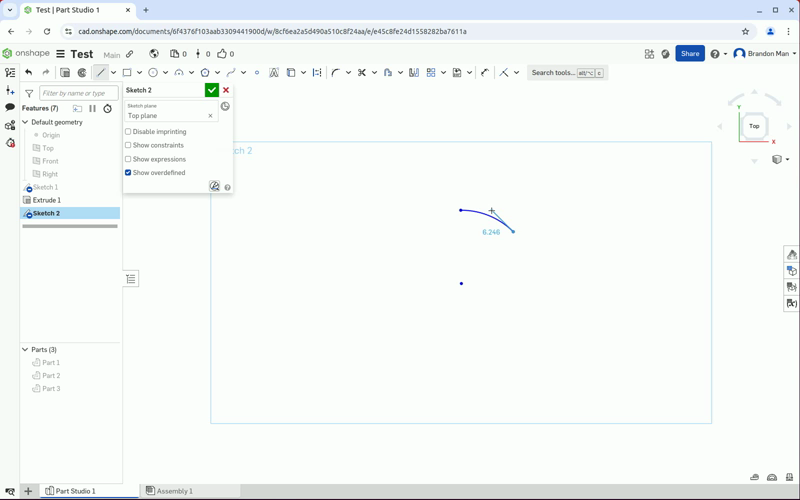
key_up(shift)
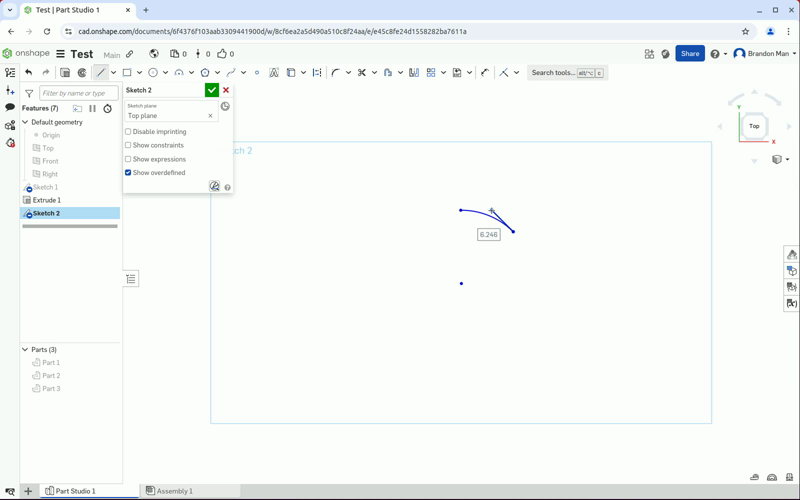
mouse_move(521, 210)
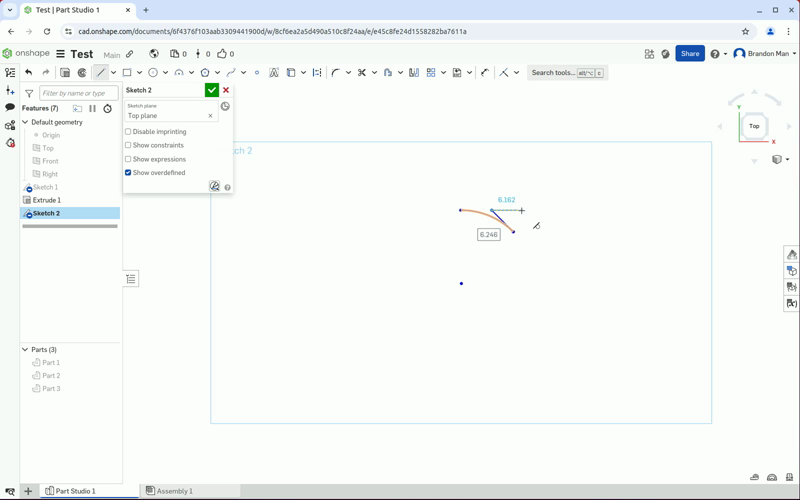
key_down(shift)
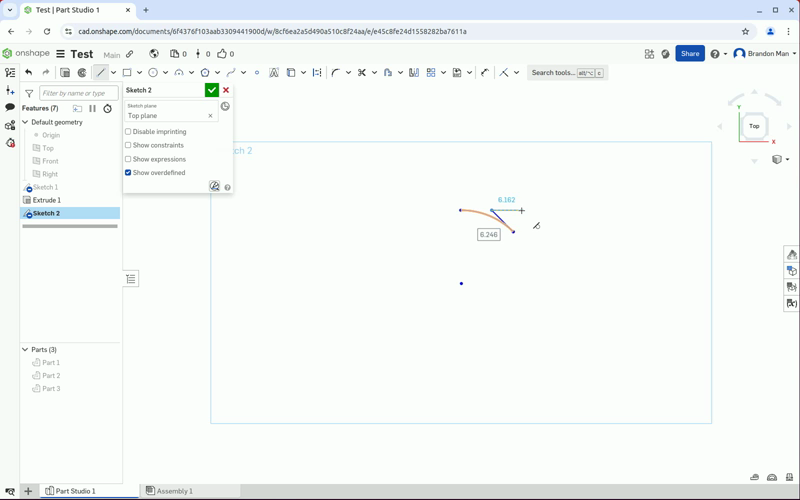
mouse_move(460, 210)
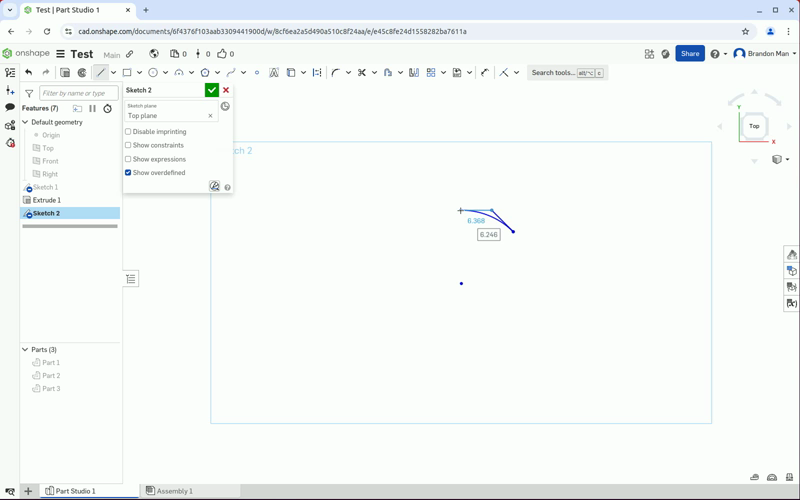
key_up(shift)
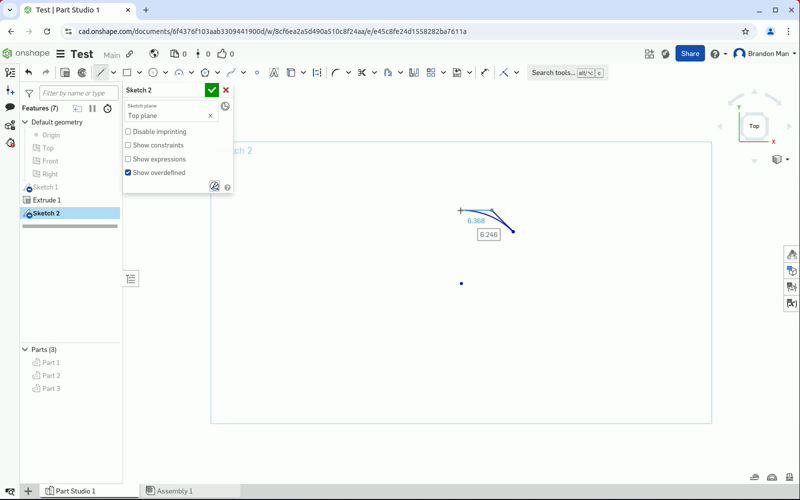
click(460, 210)
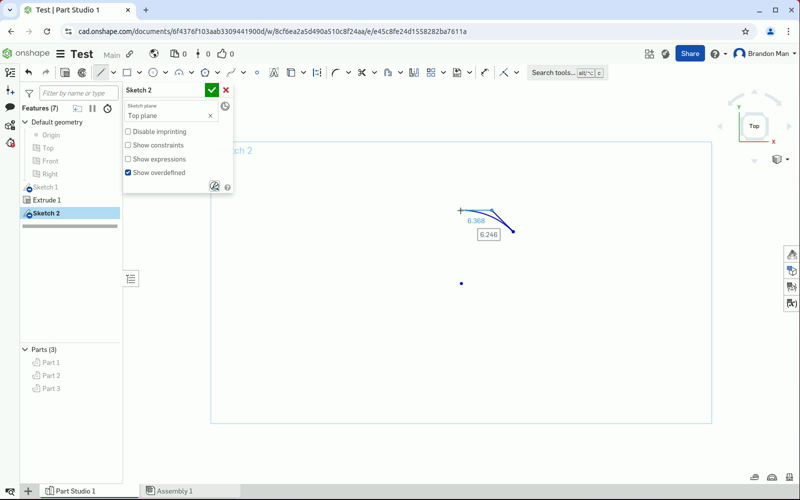
key(esc)
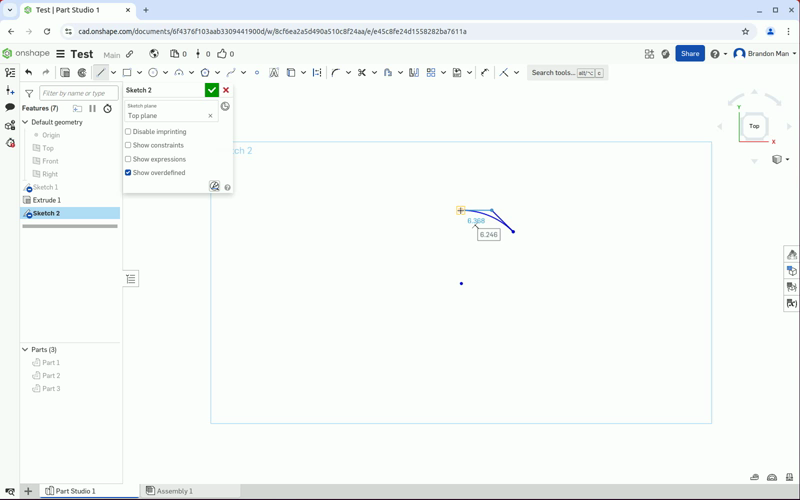
mouse_move(493, 213)
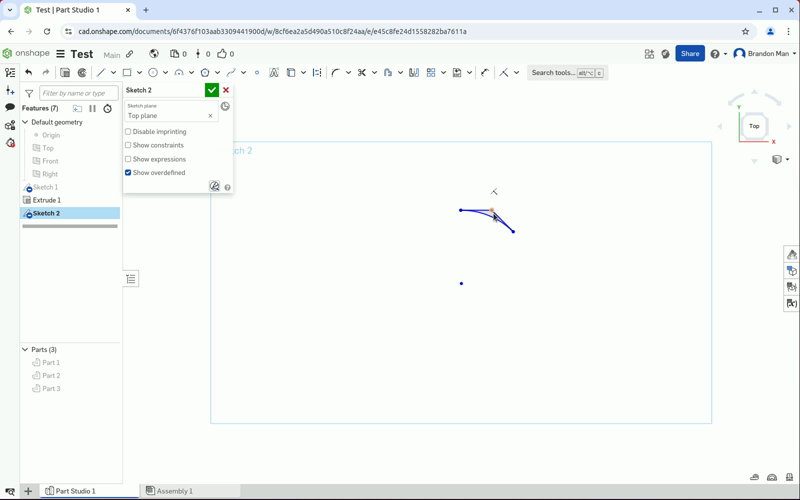
scroll(6)
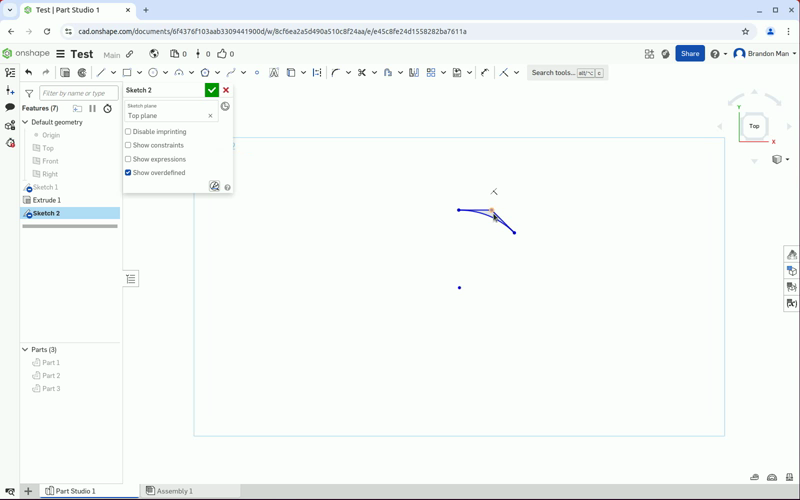
scroll(6)
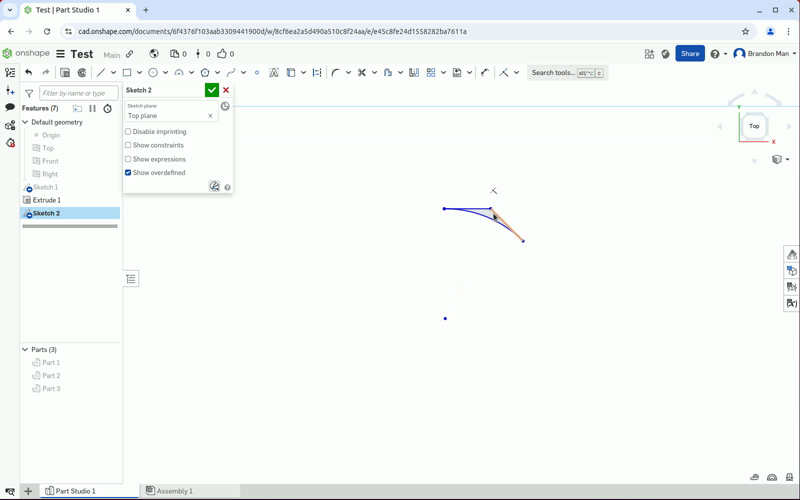
scroll(6)
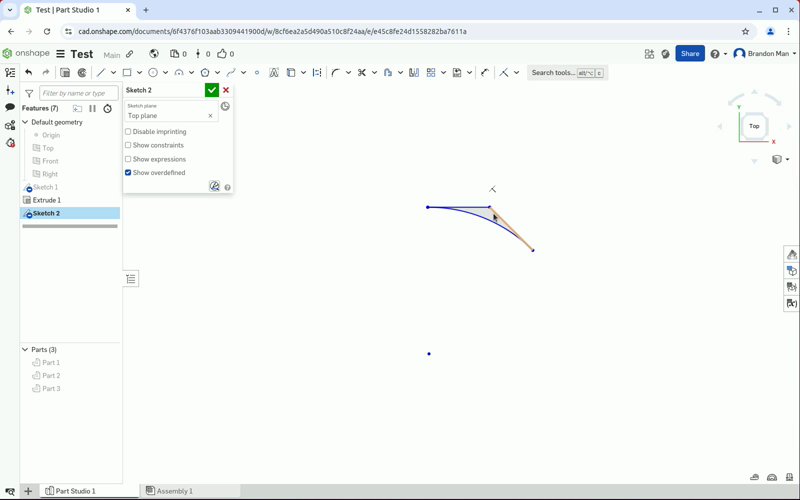
scroll(6)
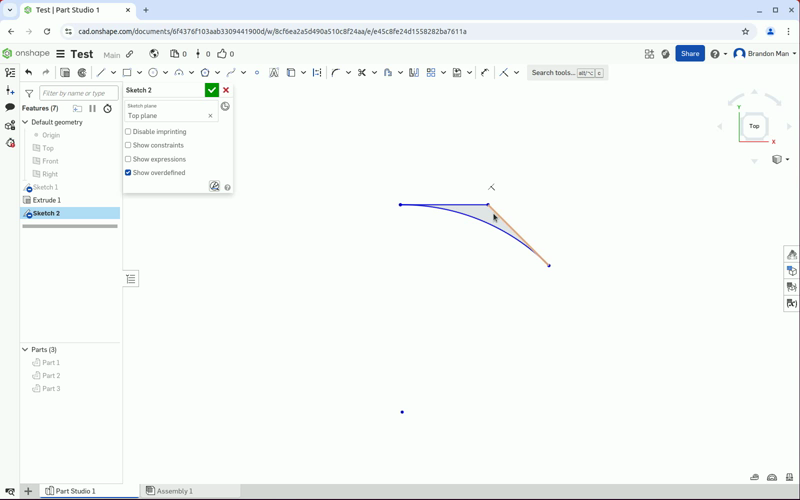
scroll(6)
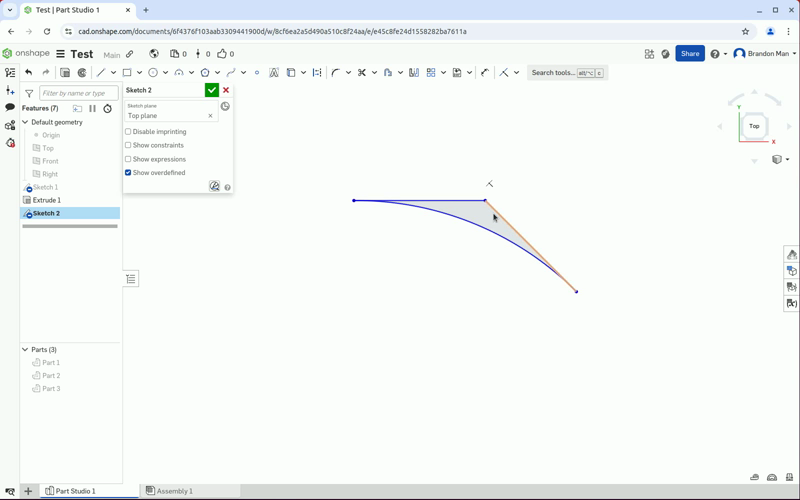
scroll(6)
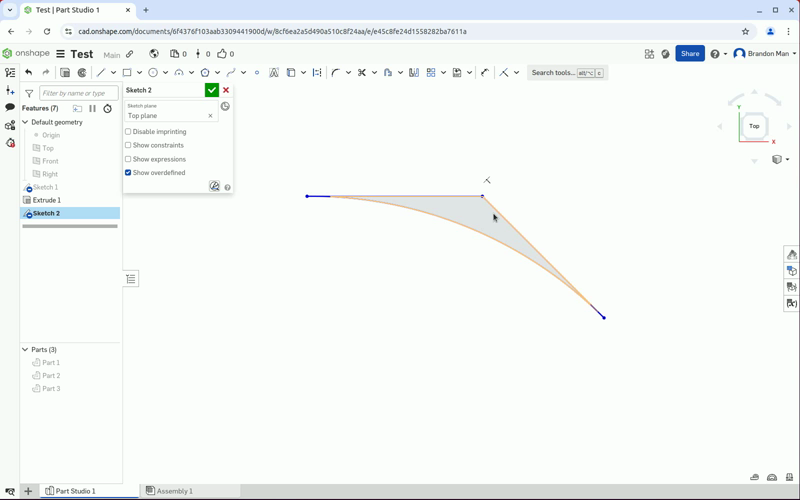
scroll(6)
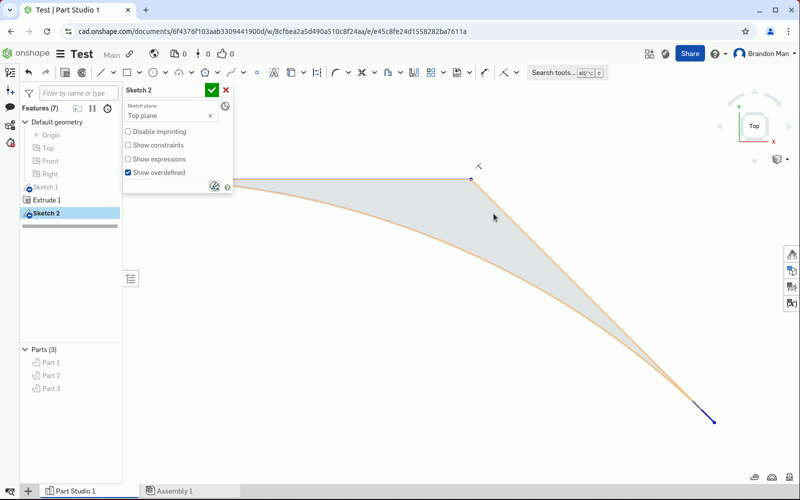
click(493, 213)
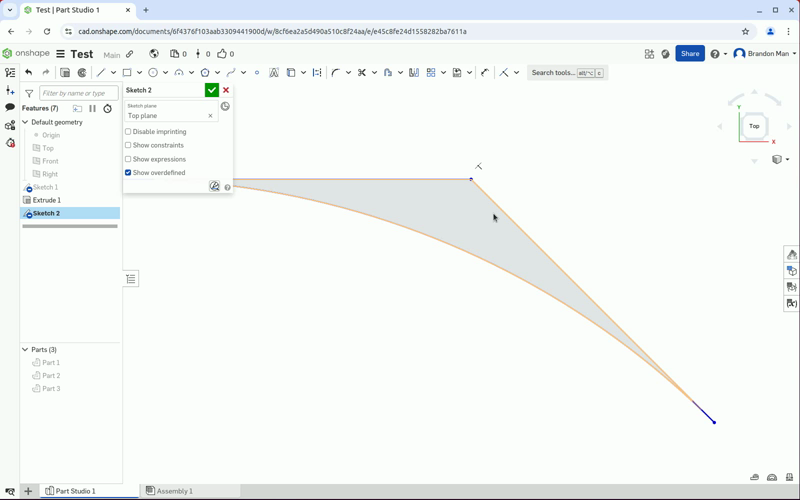
scroll(-6)
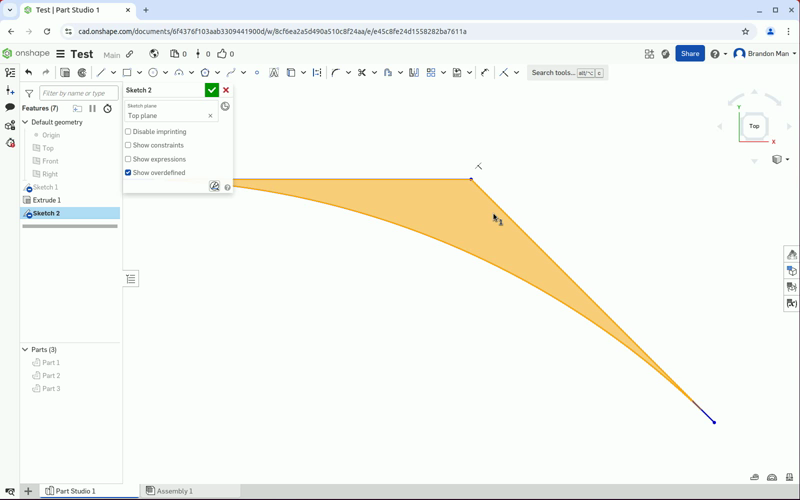
scroll(-6)
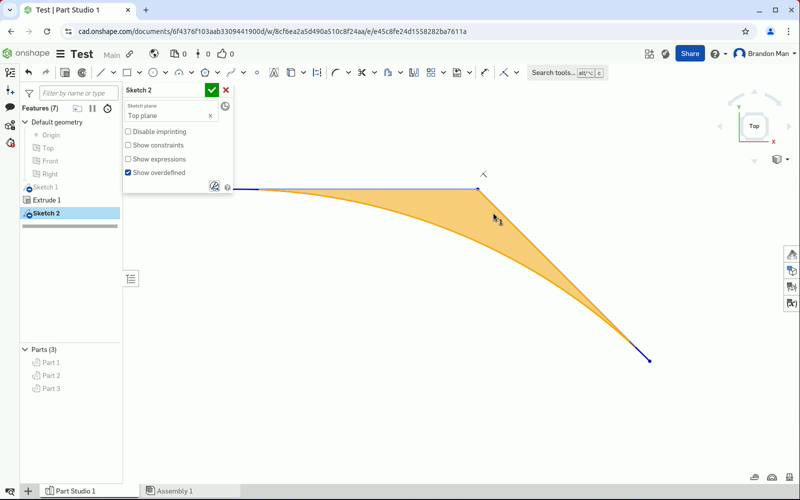
scroll(-6)
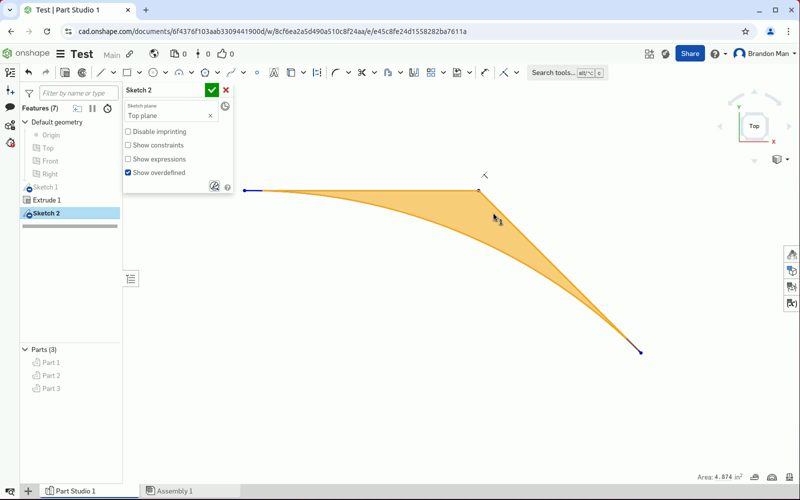
scroll(-6)
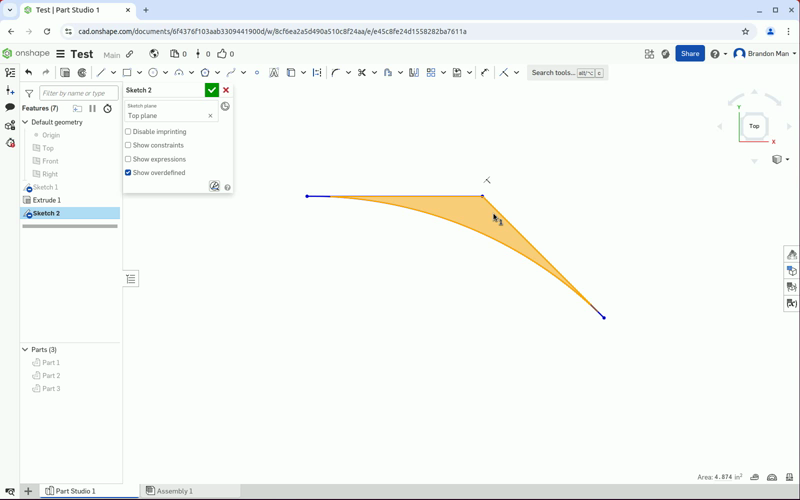
scroll(-6)
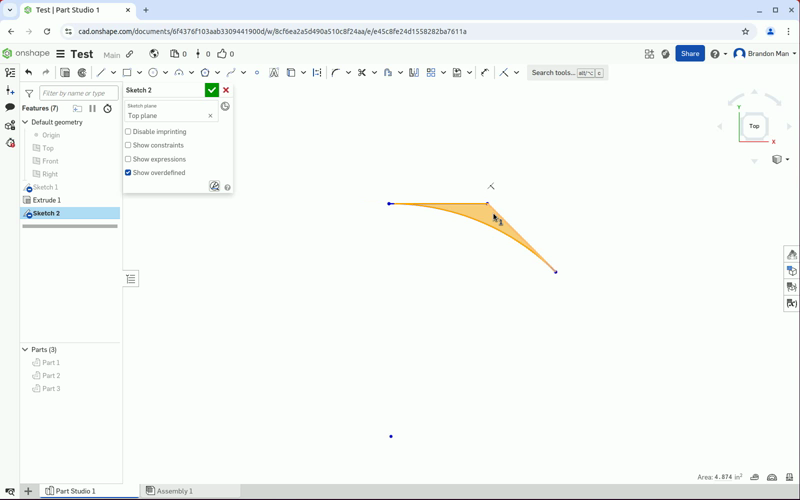
scroll(-6)
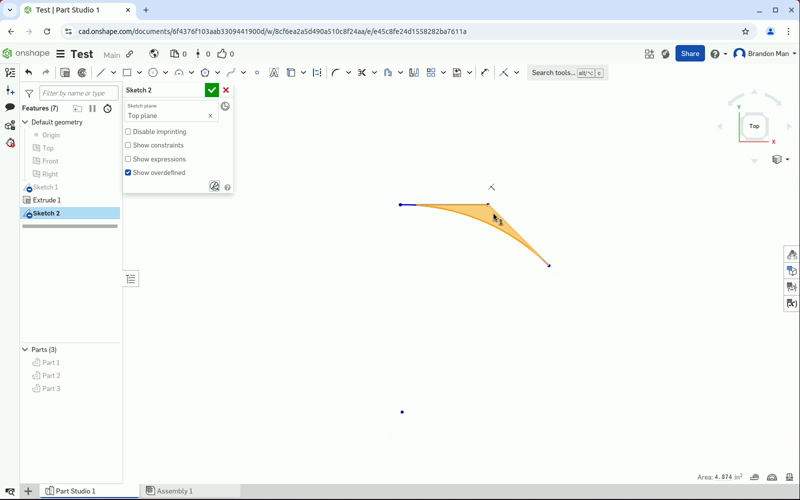
scroll(-6)
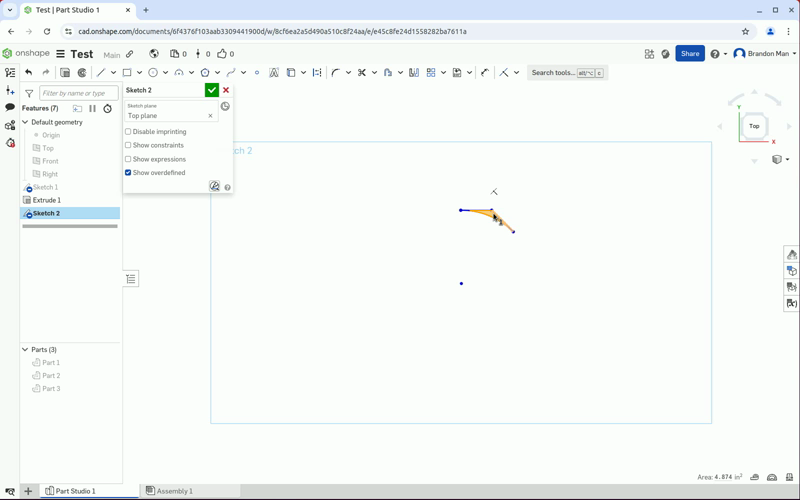
mouse_move(73, 352)
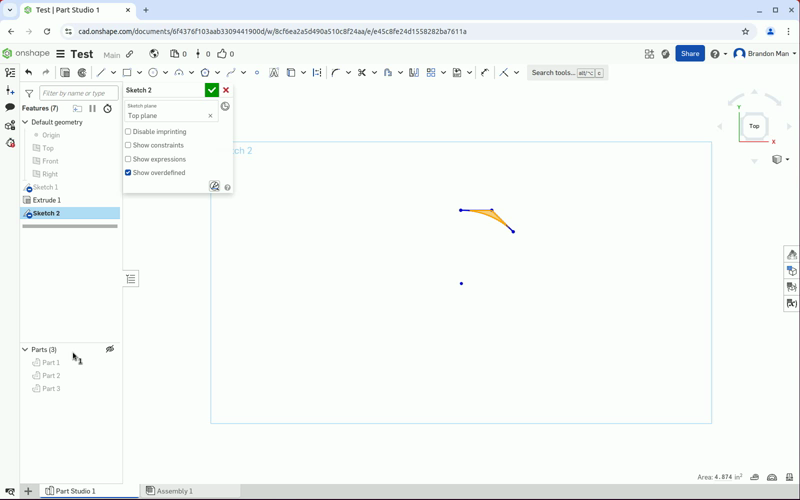
key(shift+y)
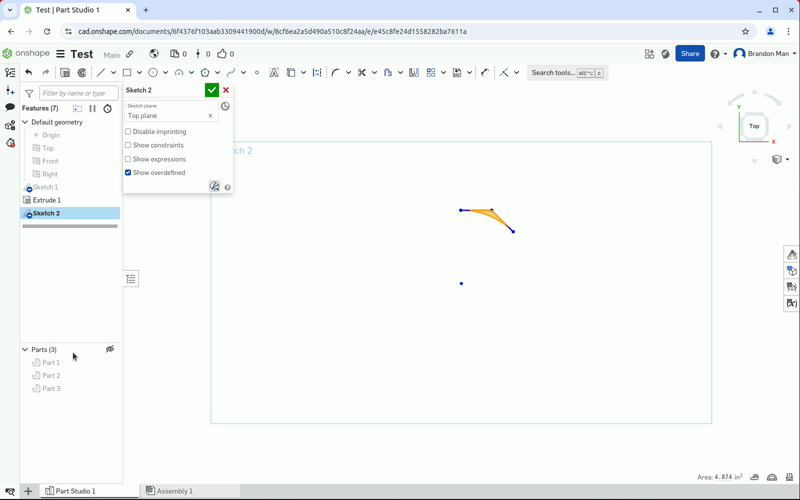
key(shift+e)
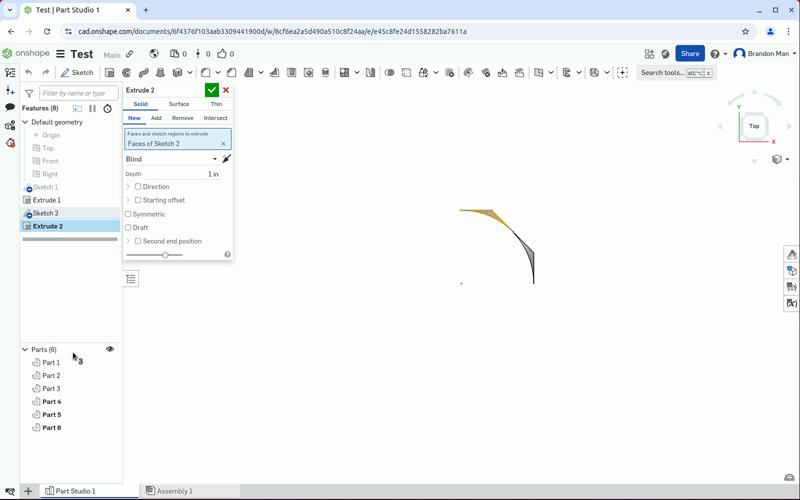
mouse_move(143, 106)
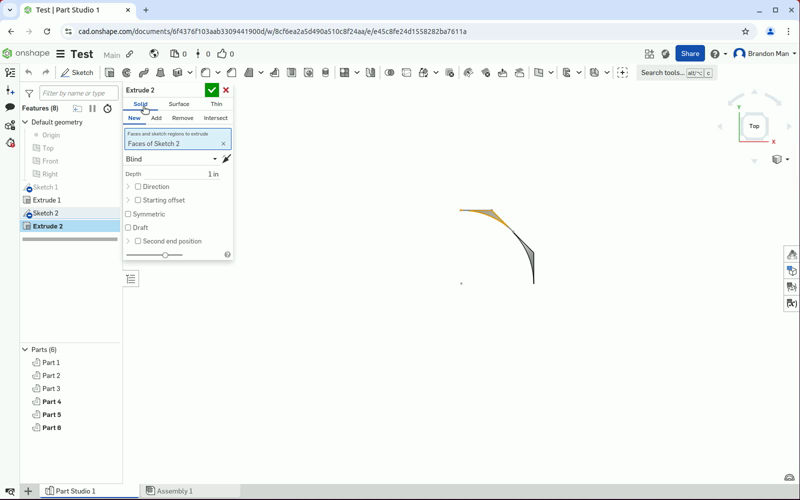
click(143, 106)
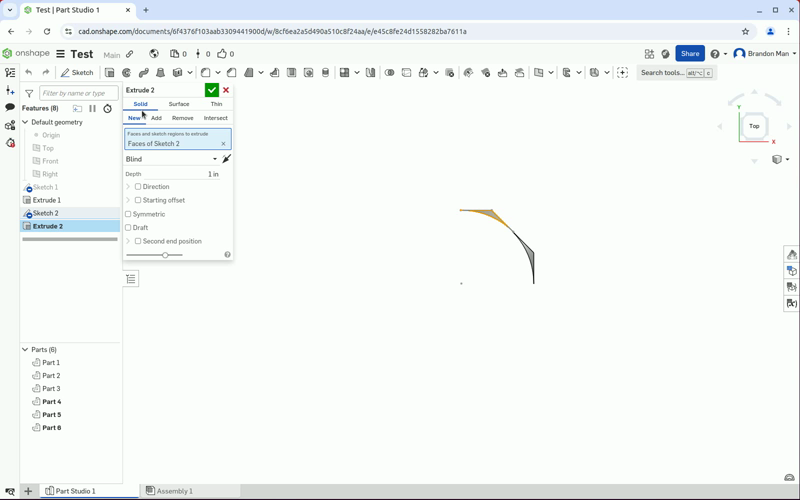
mouse_move(137, 120)
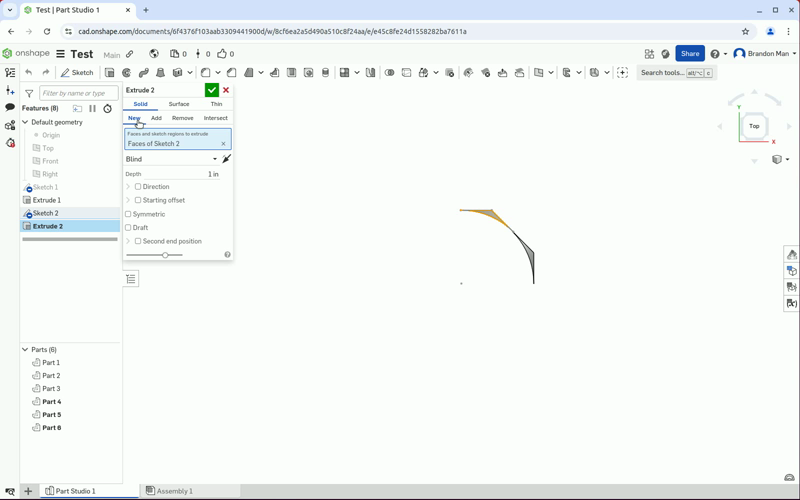
click(137, 120)
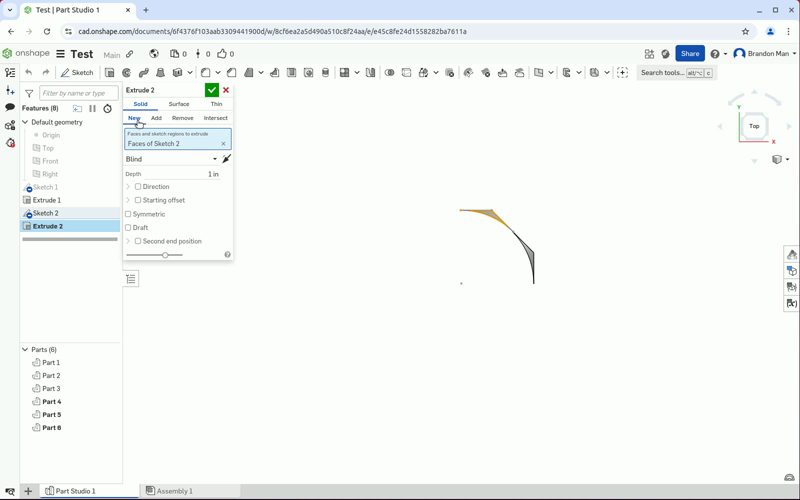
key(tab, 4)
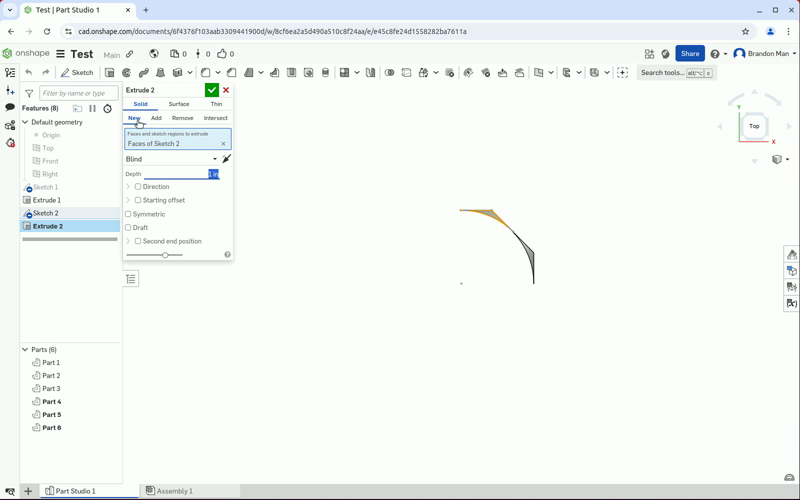
text(23.108)
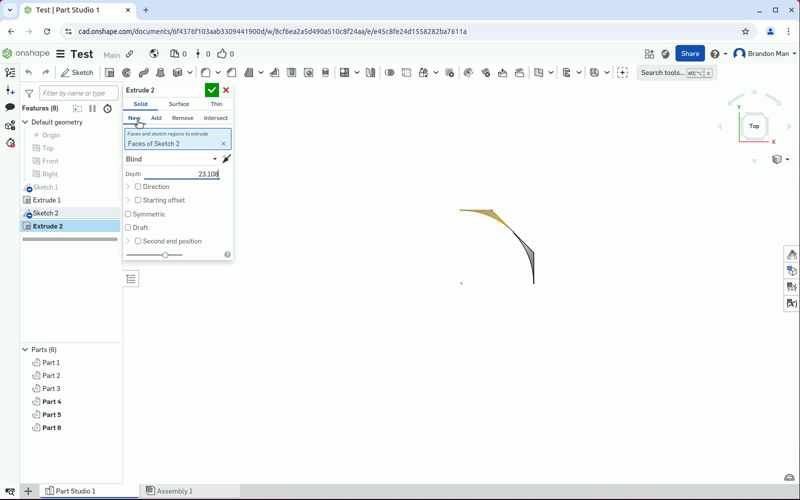
key(enter)
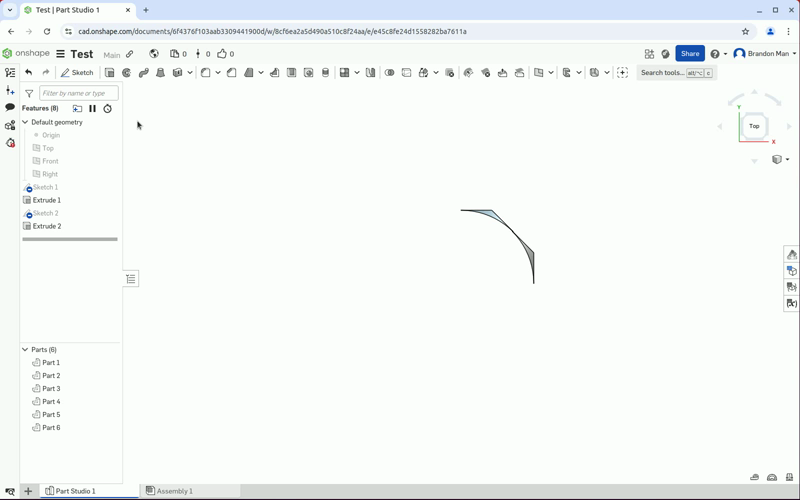
key(shift+h)
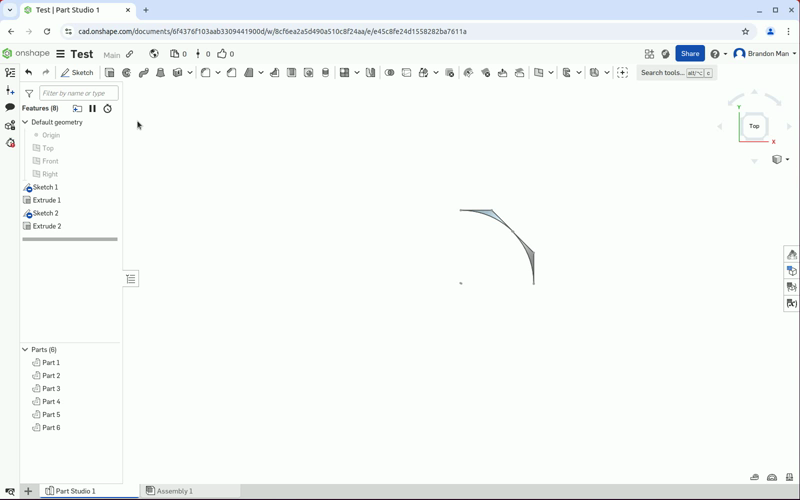
key(shift+h)
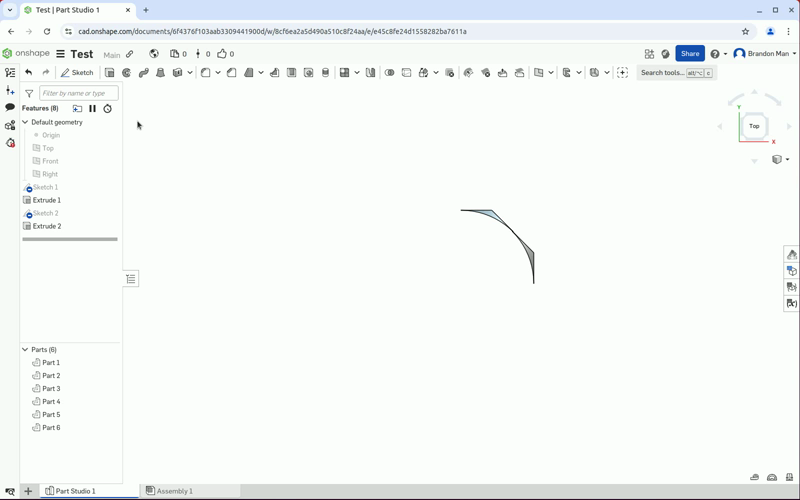
mouse_move(73, 189)
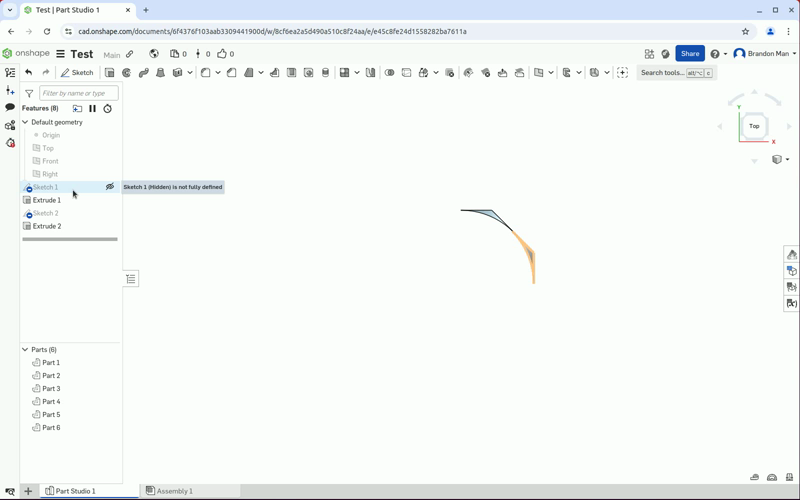
click(73, 189)
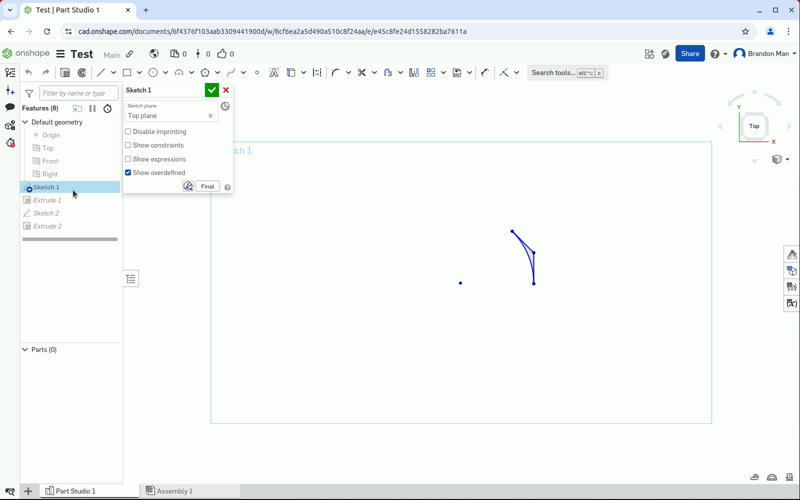
mouse_move(229, 92)
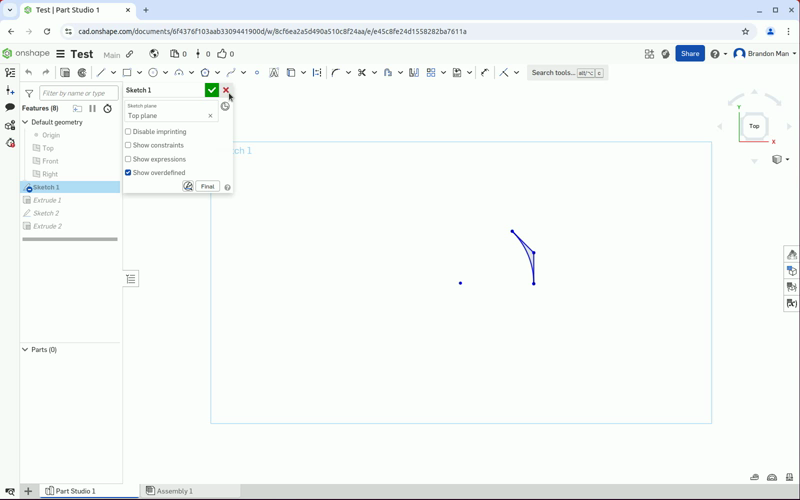
click(229, 92)
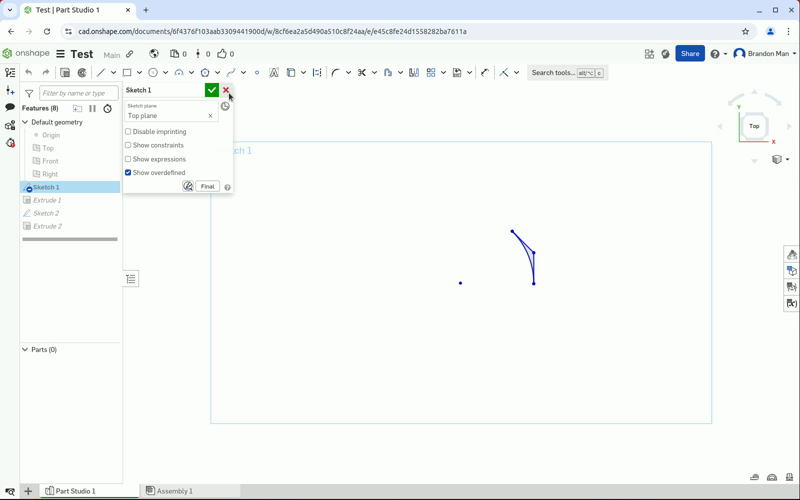
key(shift+s)
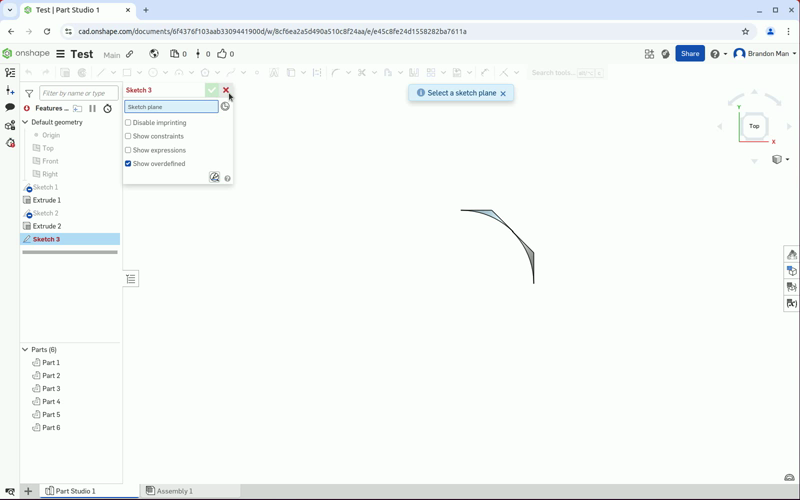
mouse_move(73, 150)
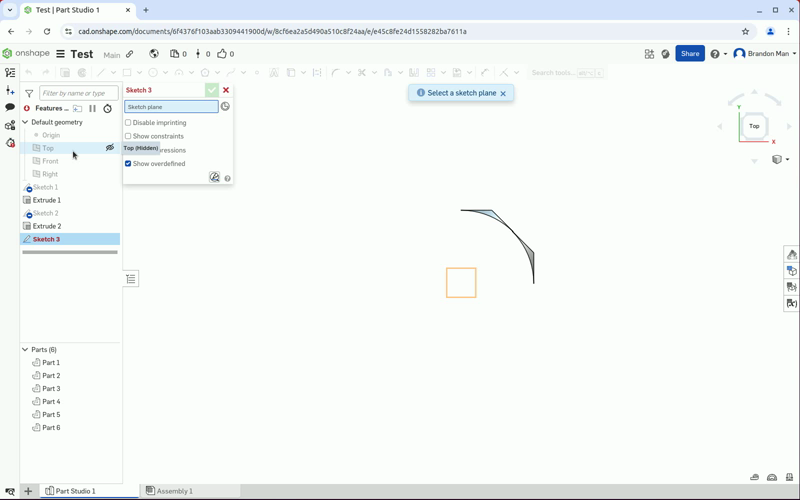
click(73, 150)
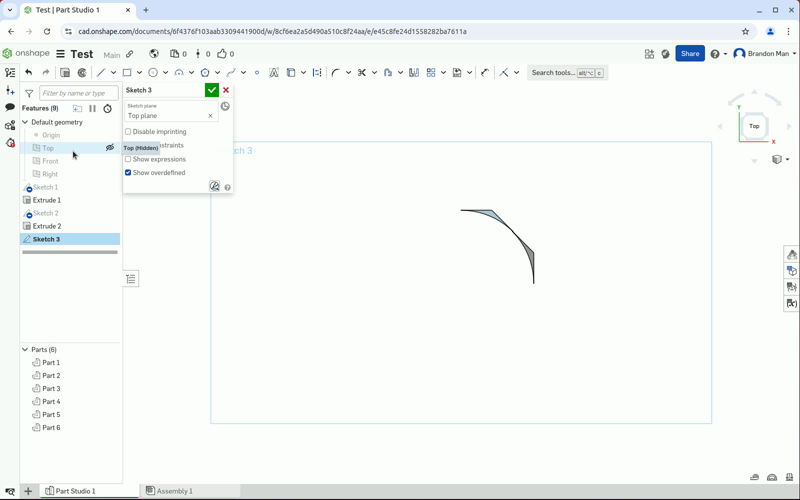
mouse_move(73, 352)
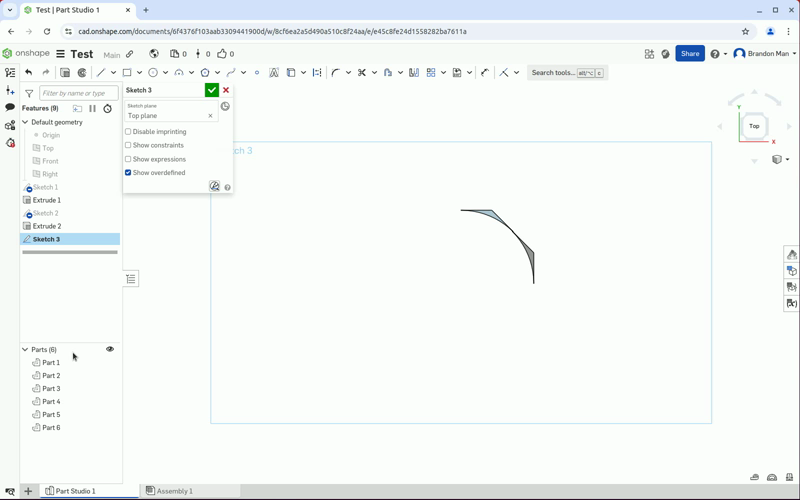
key(y)
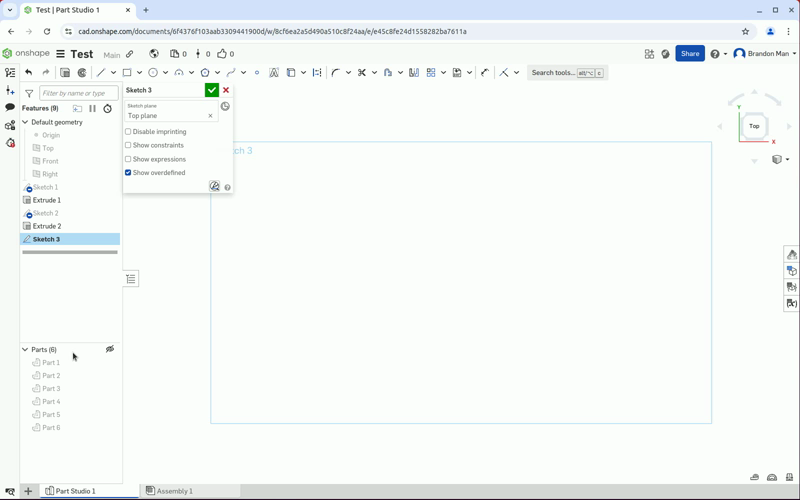
key(a)
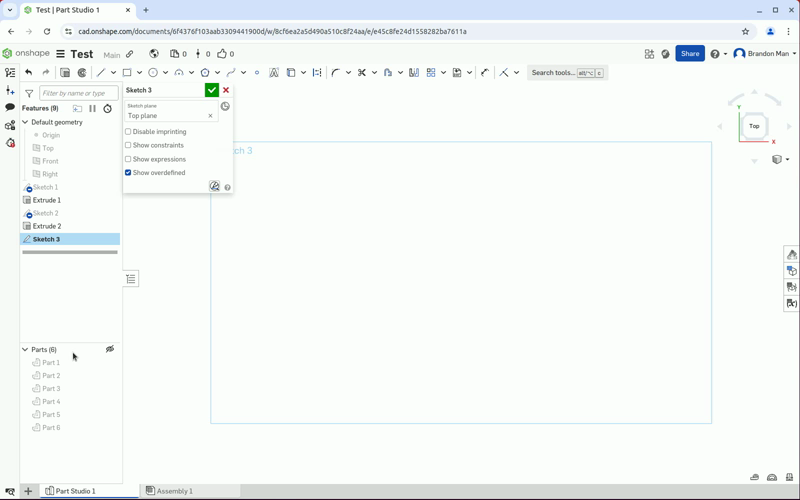
key_down(shift)
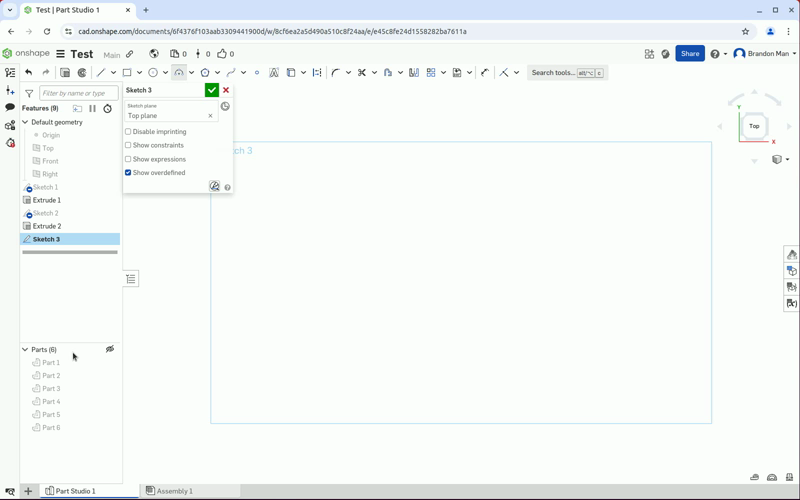
mouse_move(409, 231)
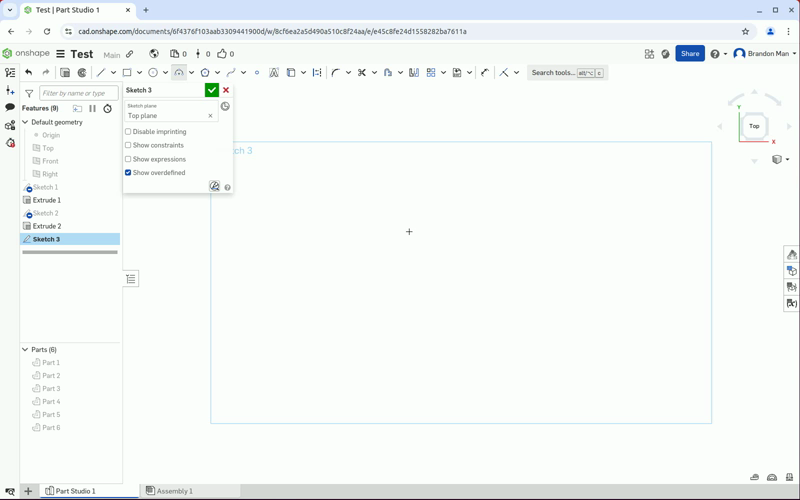
click(409, 231)
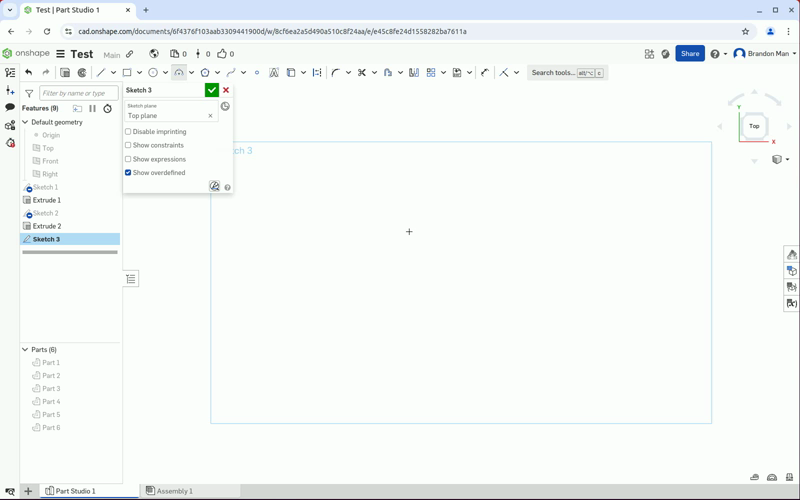
key_up(shift)
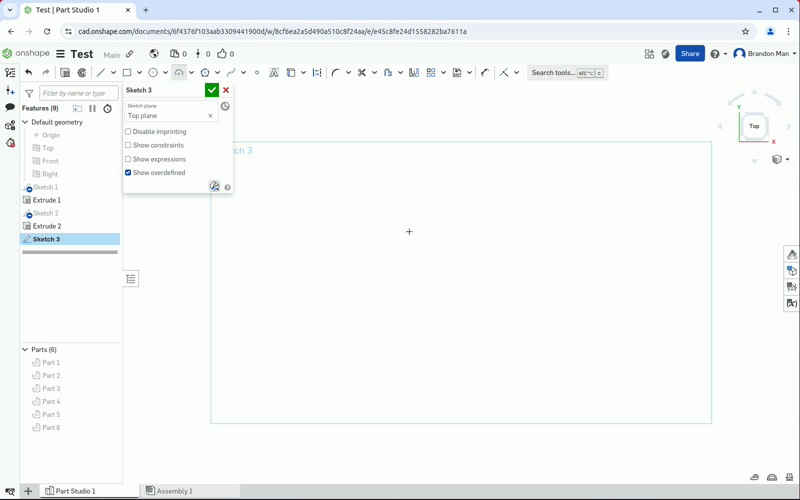
key_down(shift)
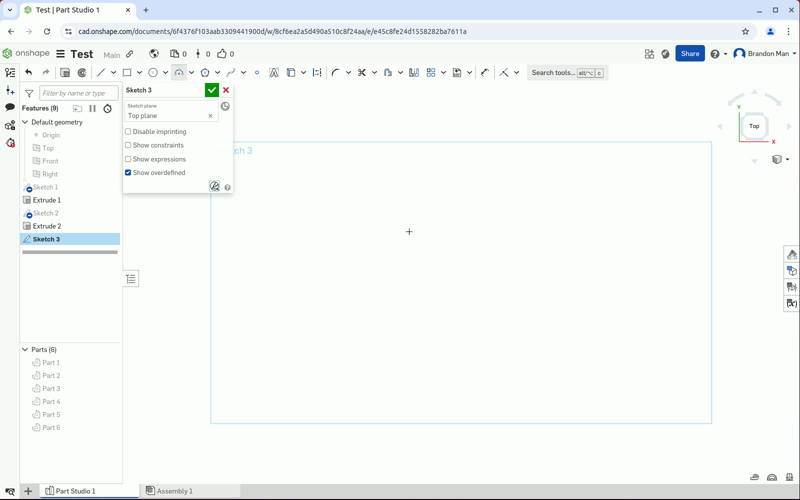
mouse_move(461, 209)
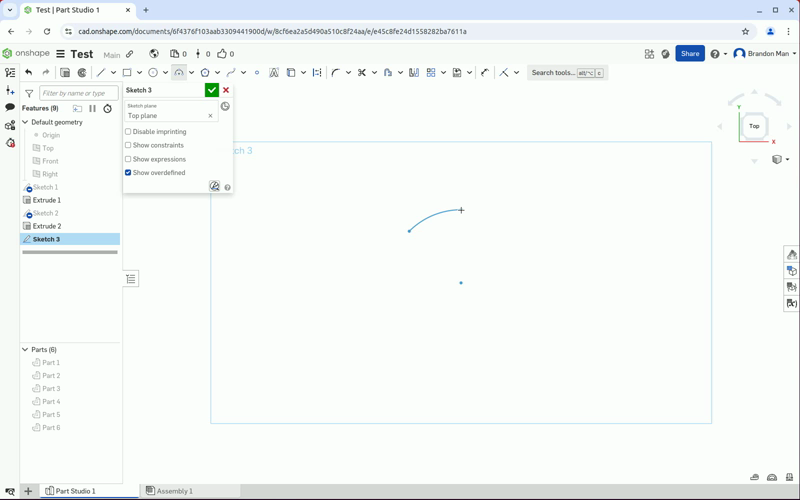
click(461, 209)
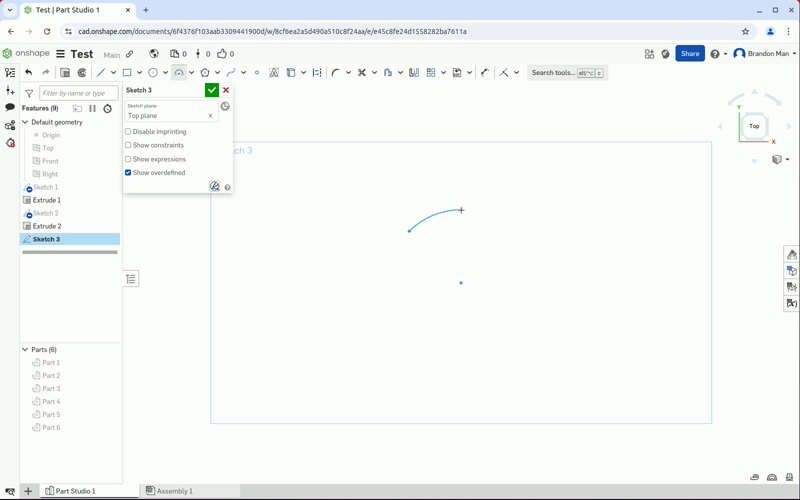
mouse_move(433, 215)
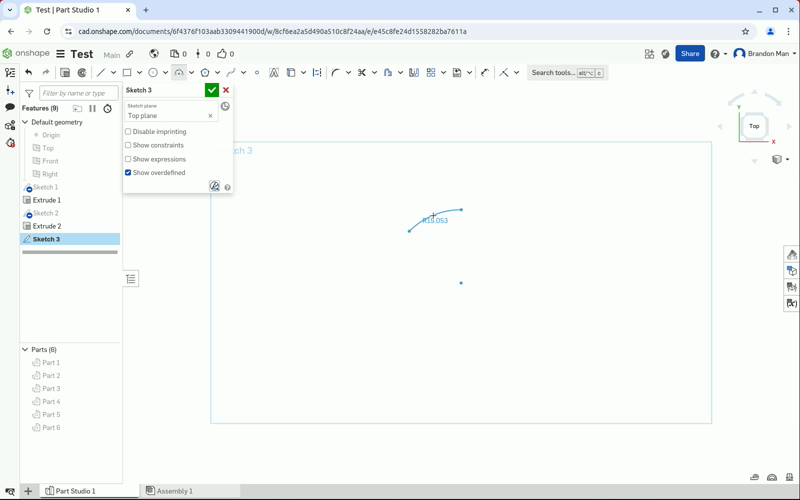
click(433, 215)
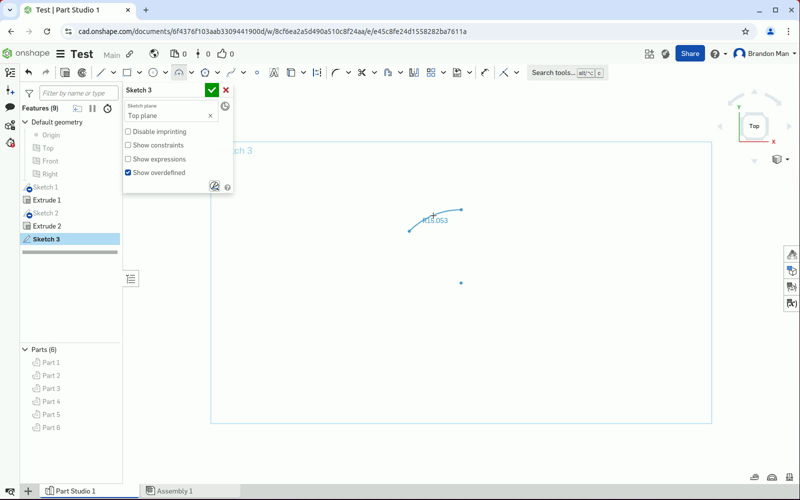
key_up(shift)
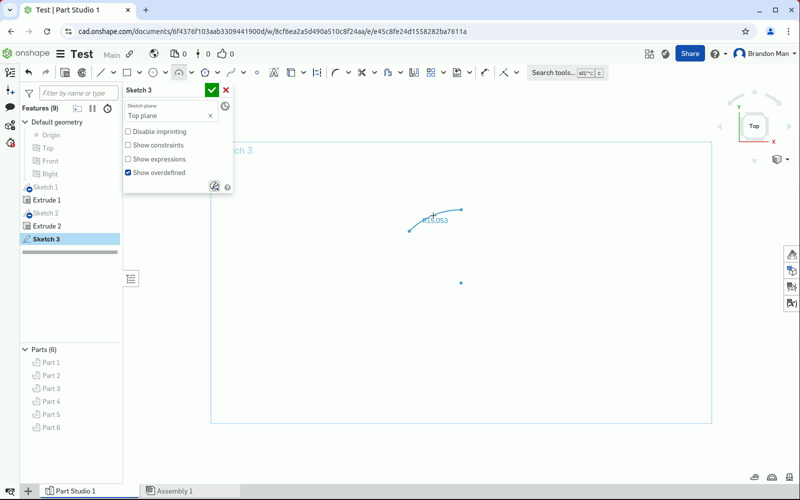
key(esc)
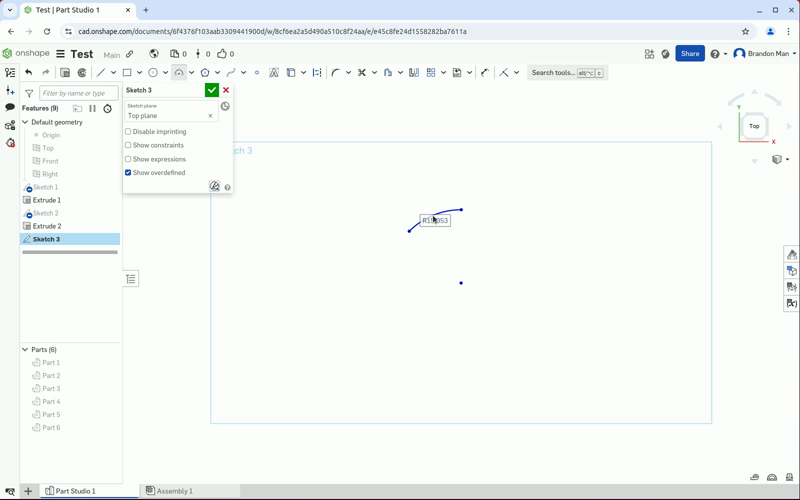
key(l)
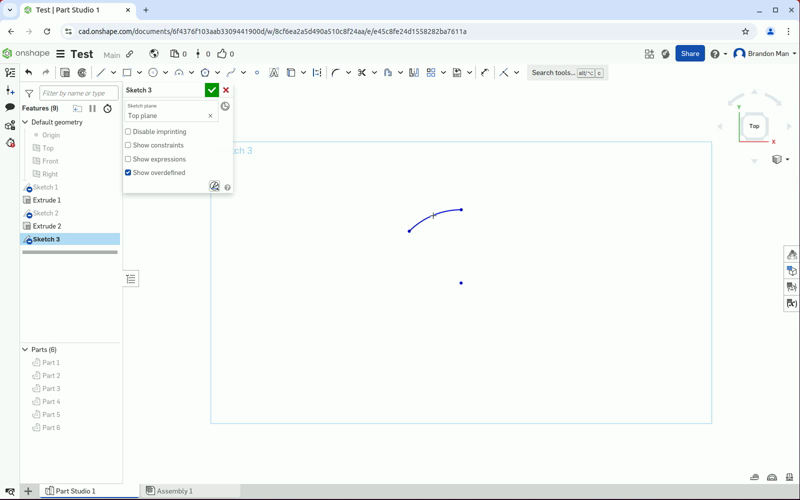
mouse_move(461, 209)
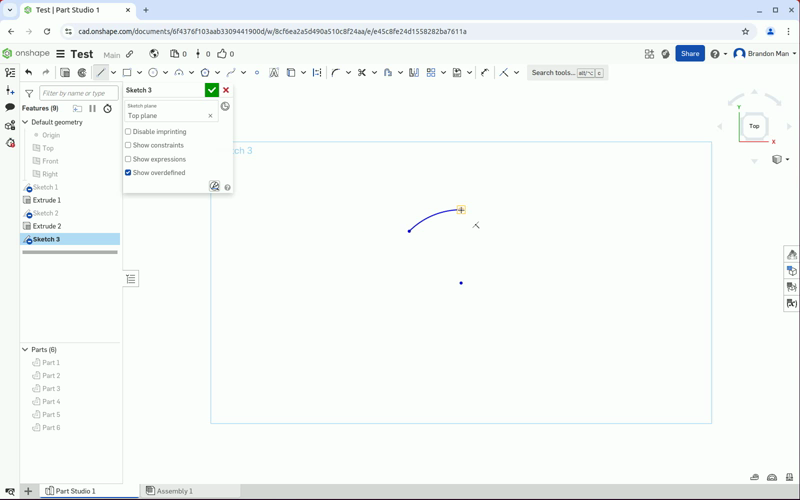
click(461, 209)
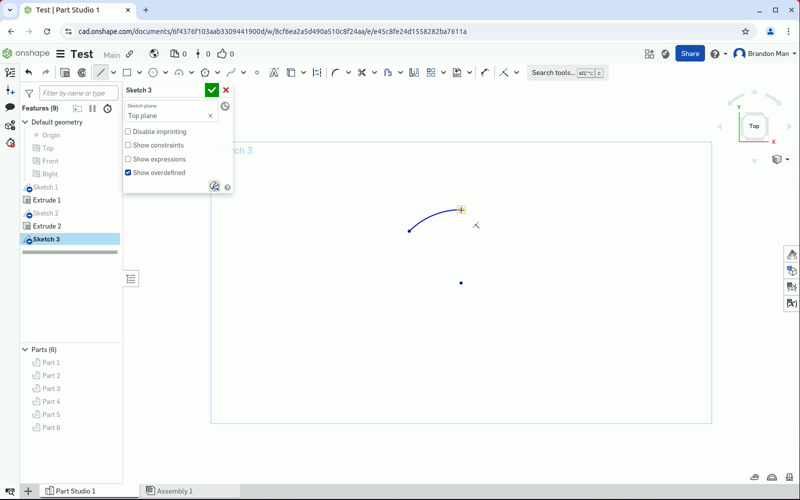
key_down(shift)
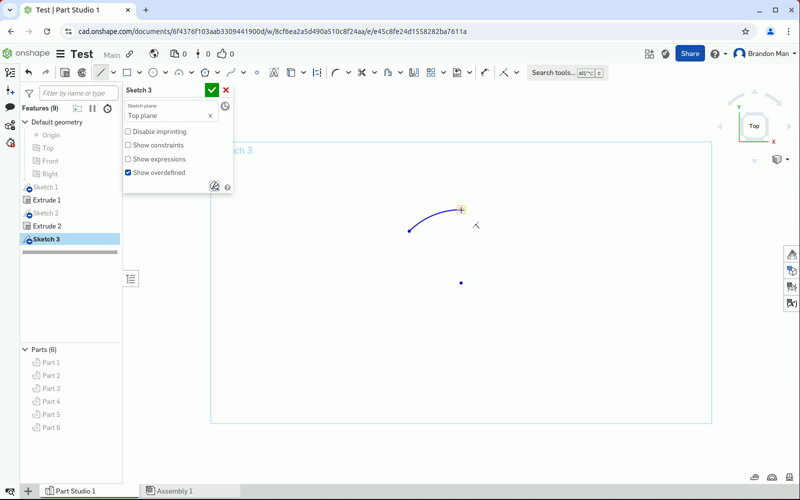
mouse_move(491, 209)
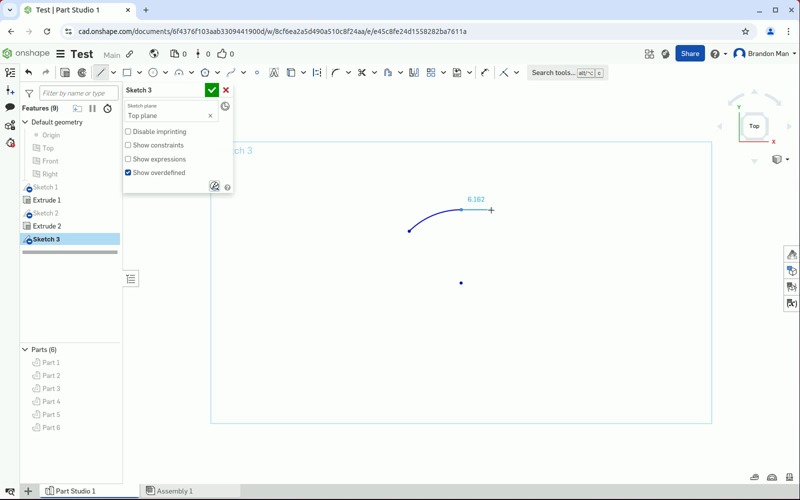
mouse_move(430, 209)
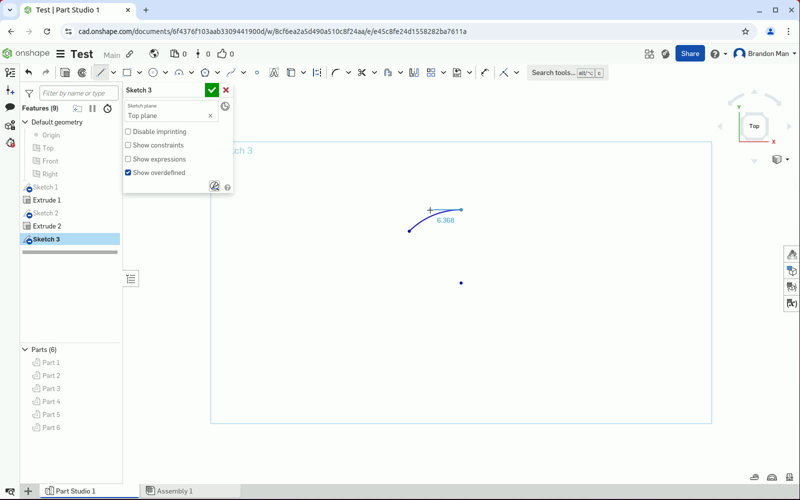
click(430, 209)
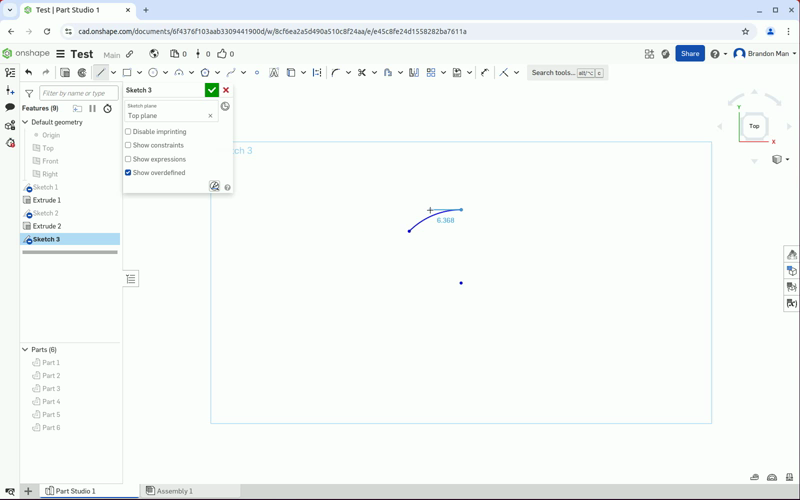
key_up(shift)
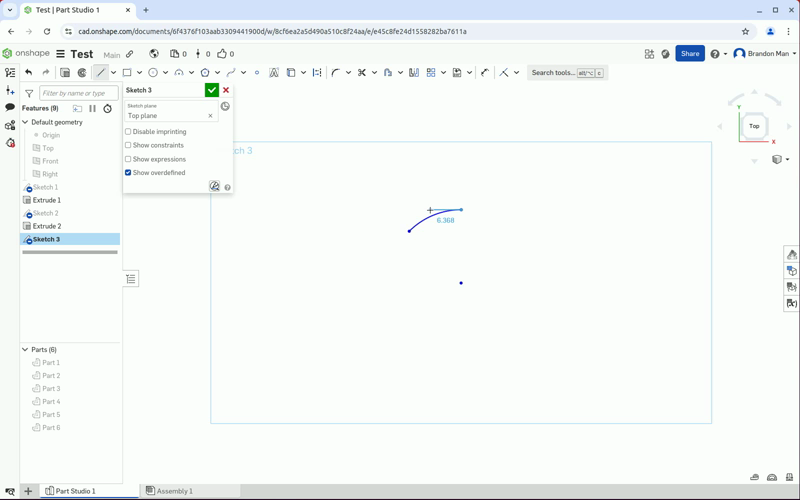
mouse_move(460, 209)
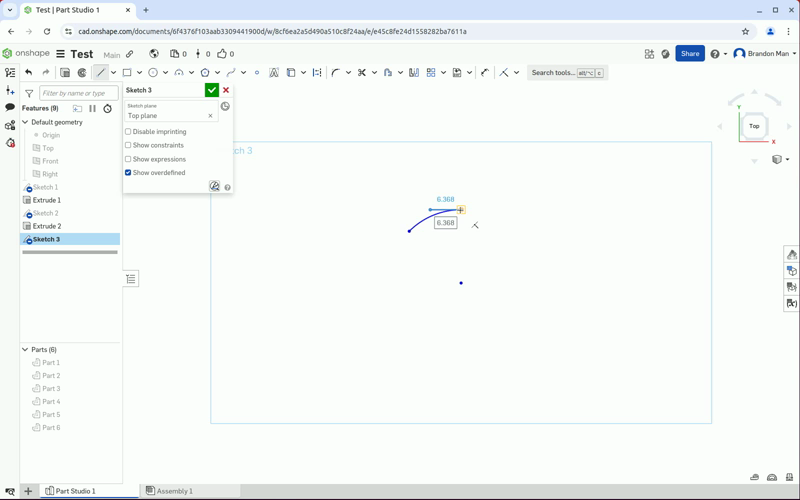
key_down(shift)
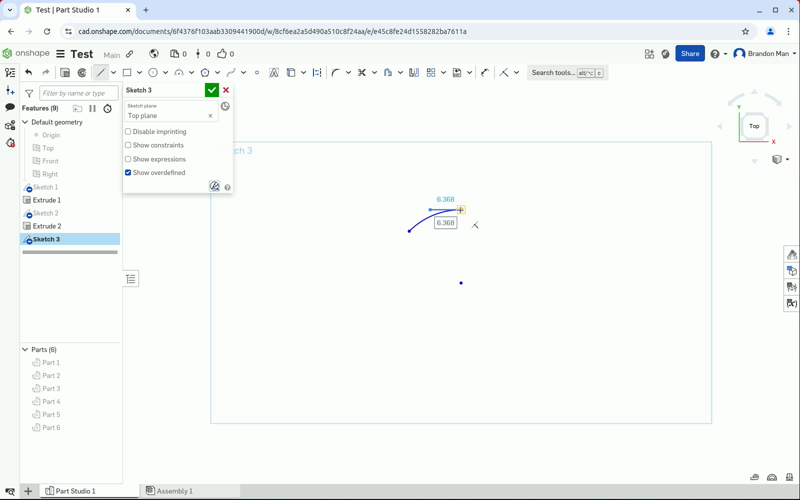
mouse_move(409, 231)
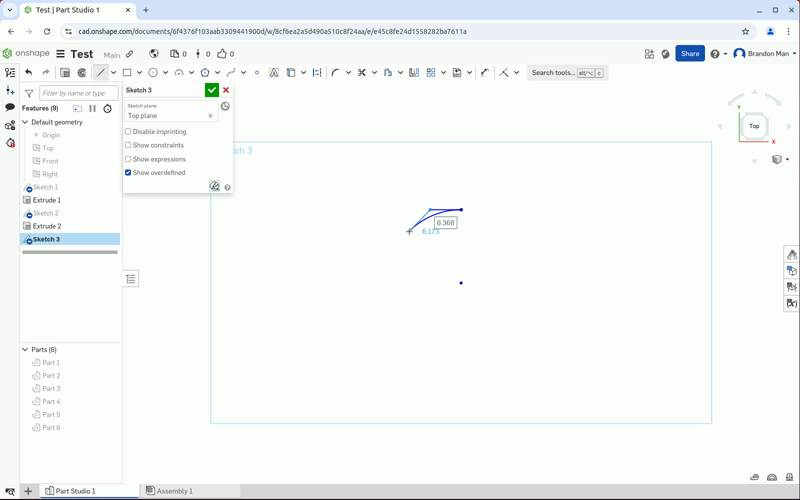
key_up(shift)
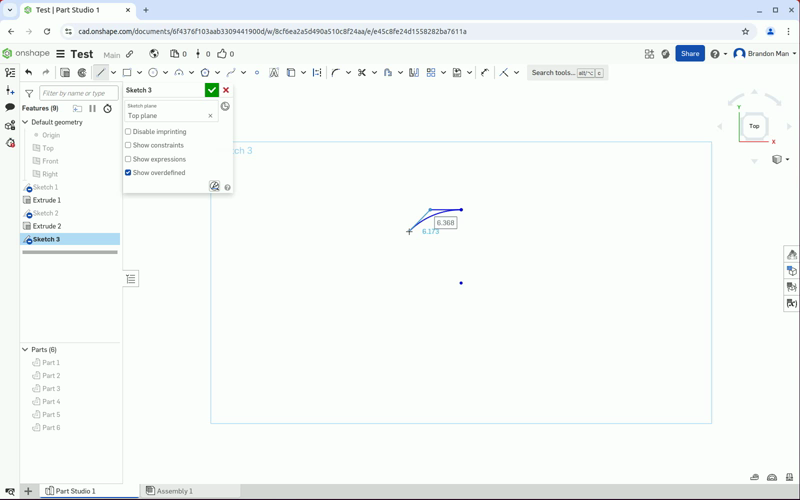
click(409, 231)
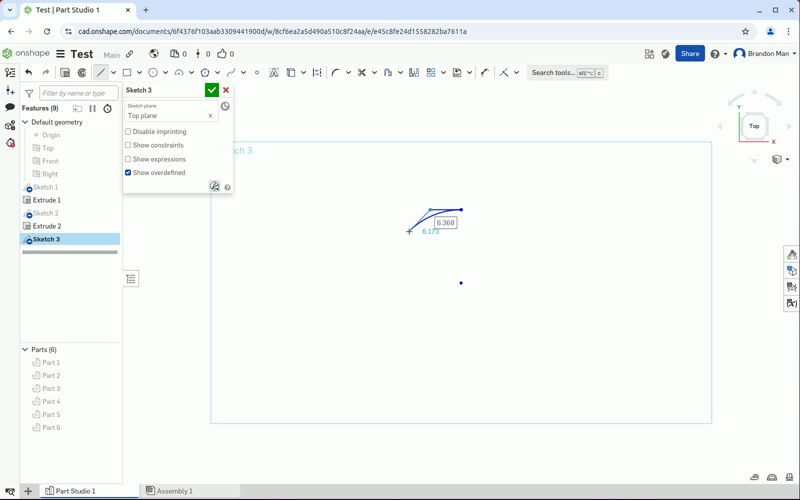
key(esc)
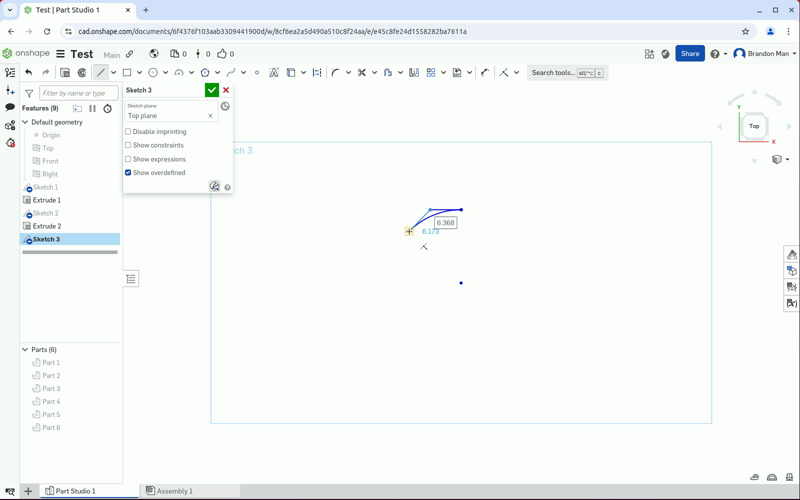
mouse_move(430, 214)
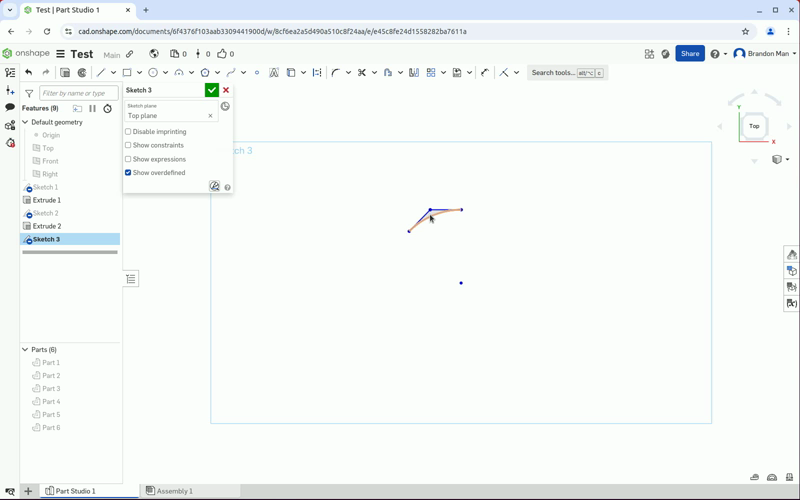
scroll(6)
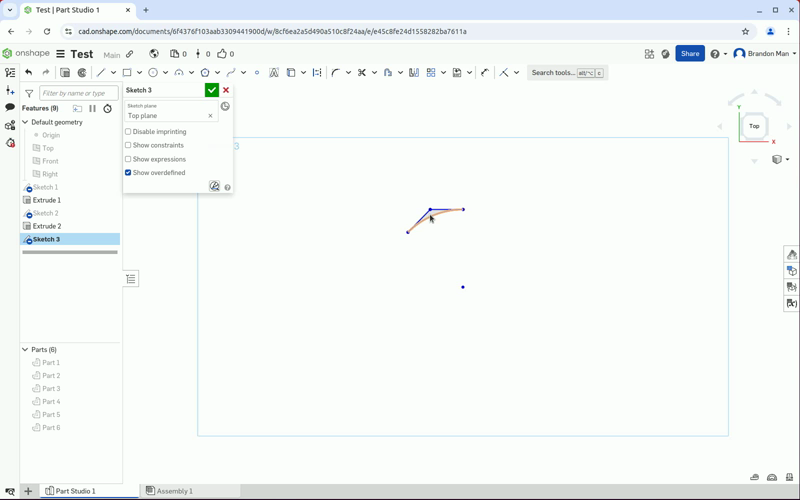
scroll(6)
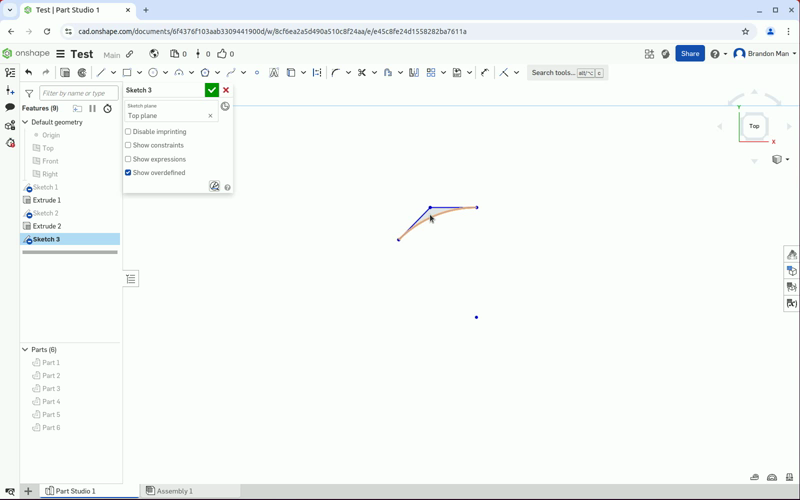
scroll(6)
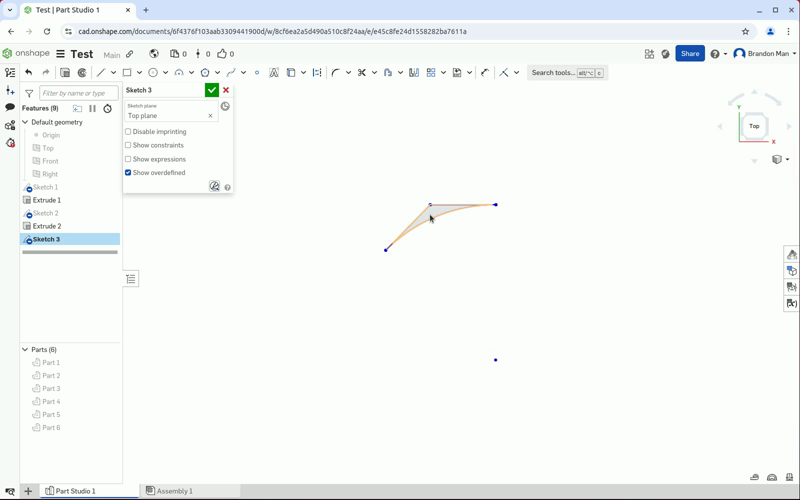
scroll(6)
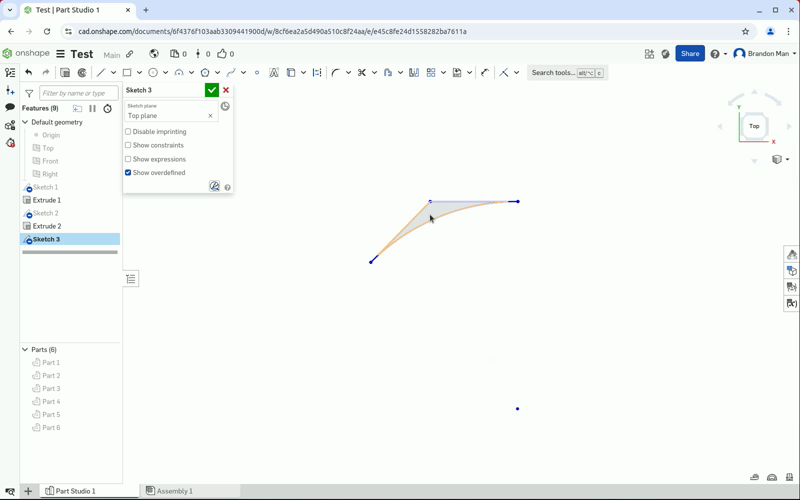
scroll(6)
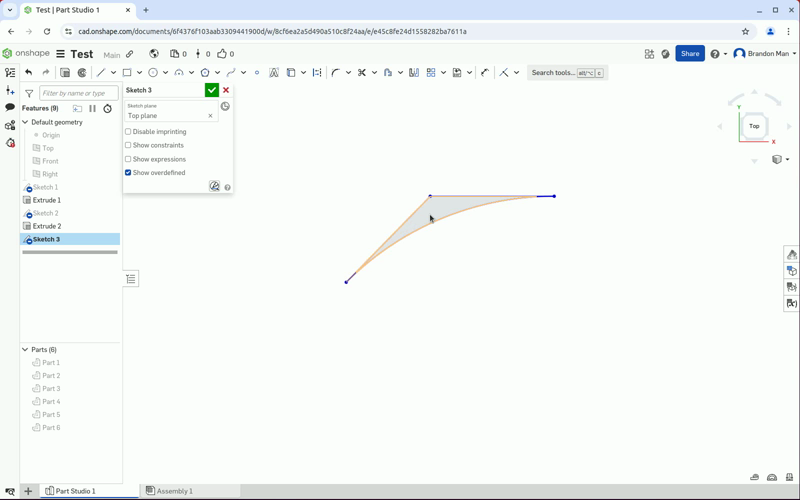
scroll(6)
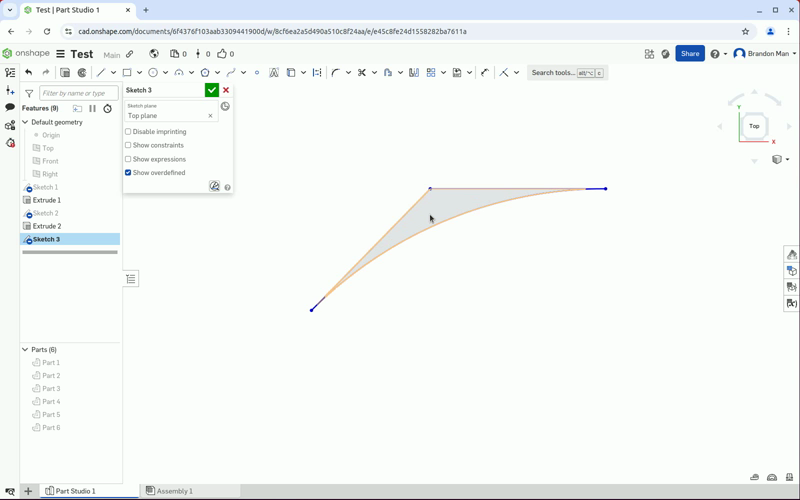
scroll(6)
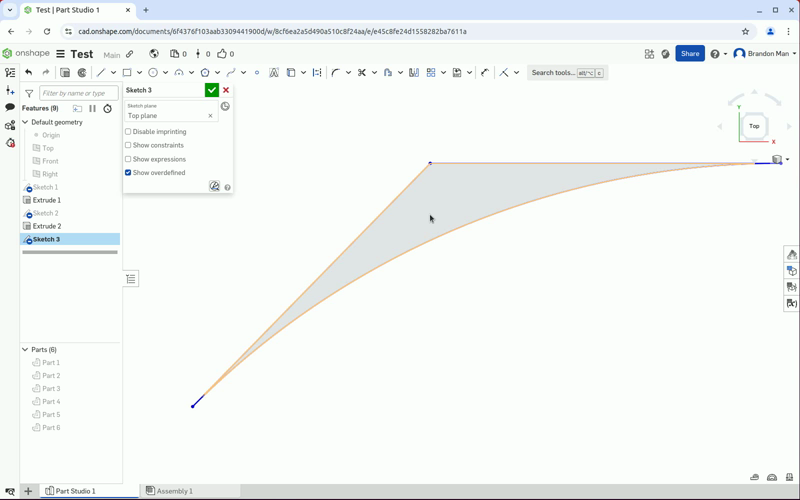
click(430, 214)
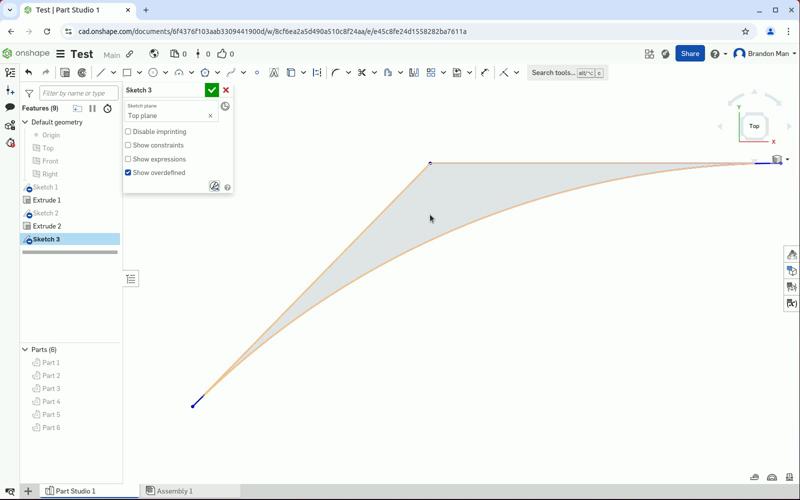
scroll(-6)
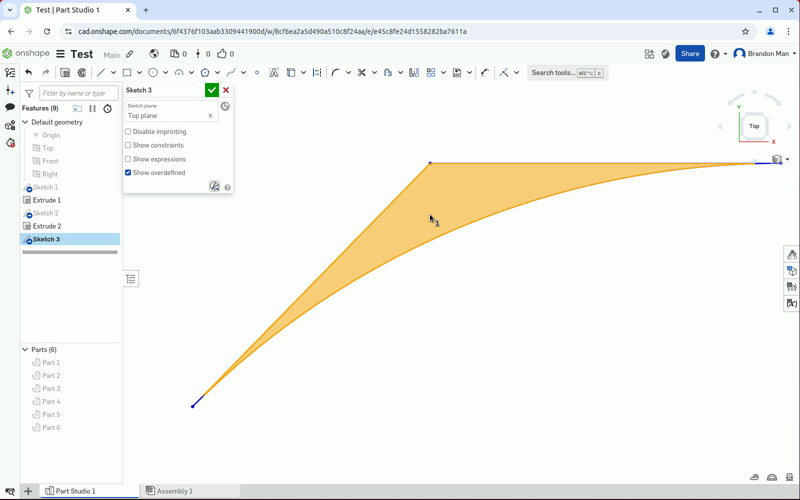
scroll(-6)
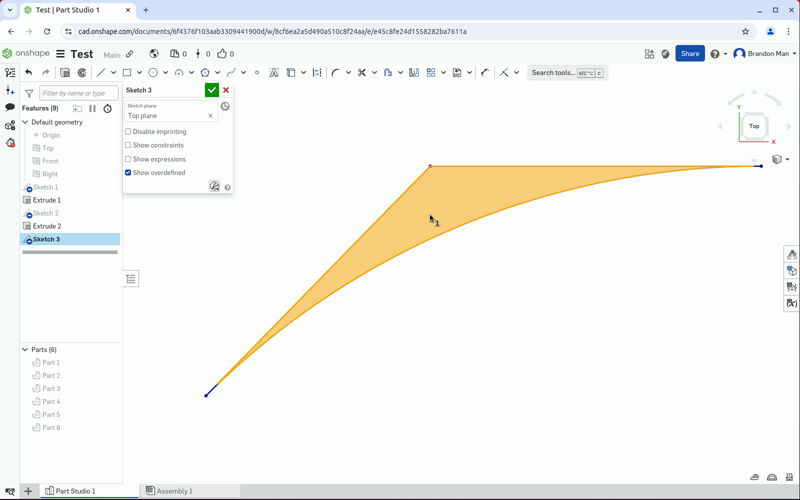
scroll(-6)
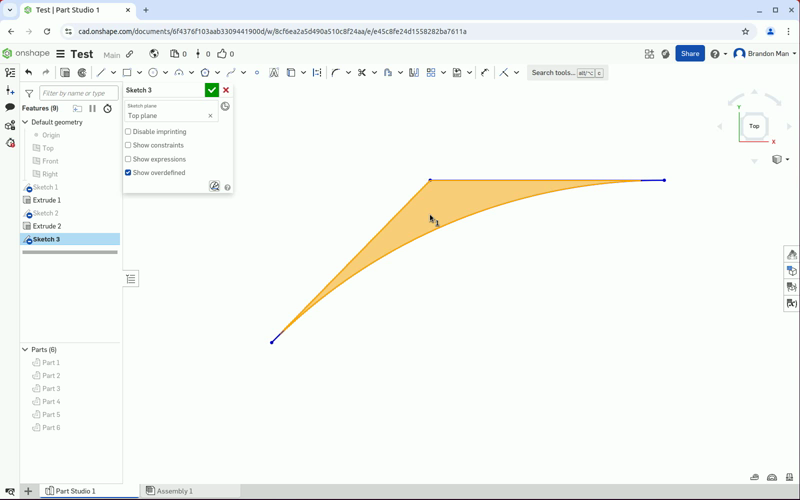
scroll(-6)
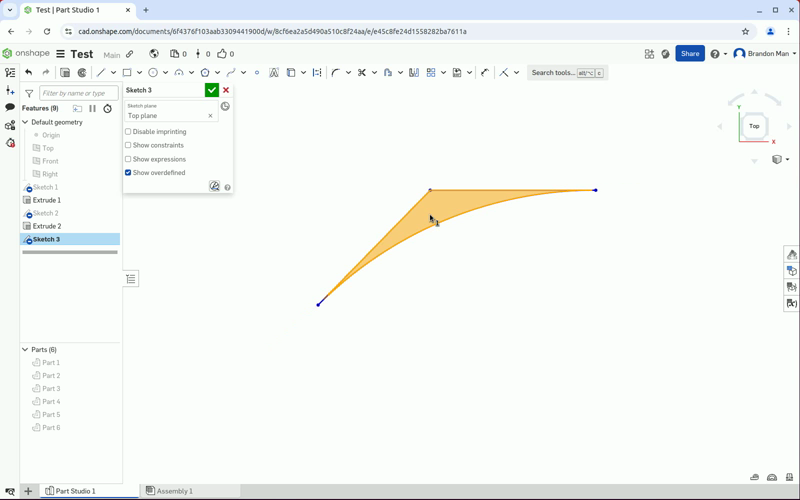
scroll(-6)
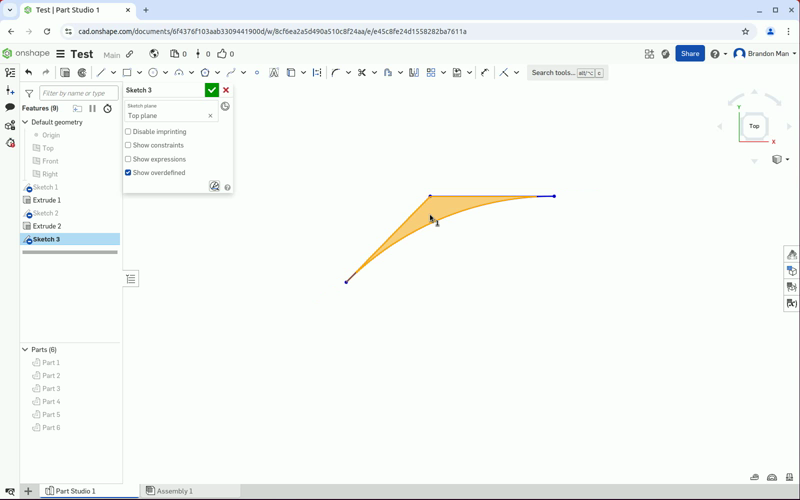
scroll(-6)
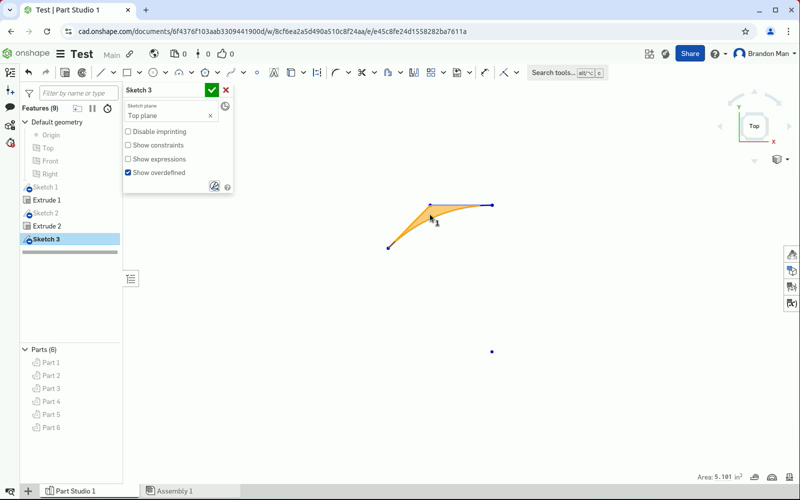
scroll(-6)
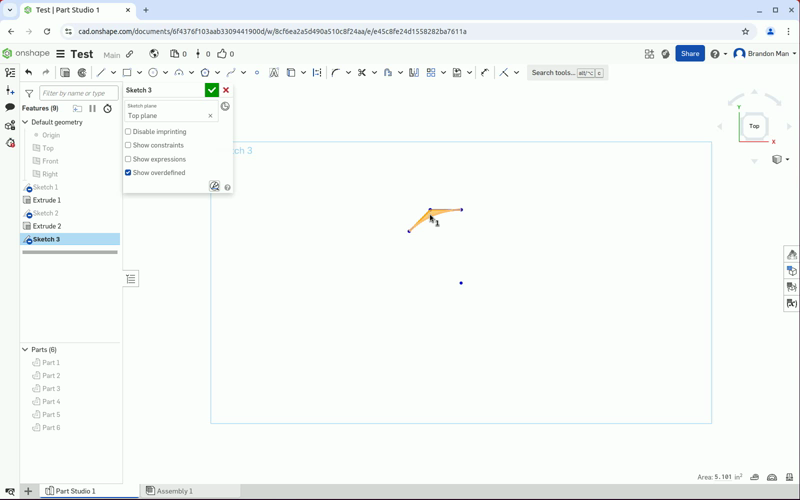
mouse_move(73, 352)
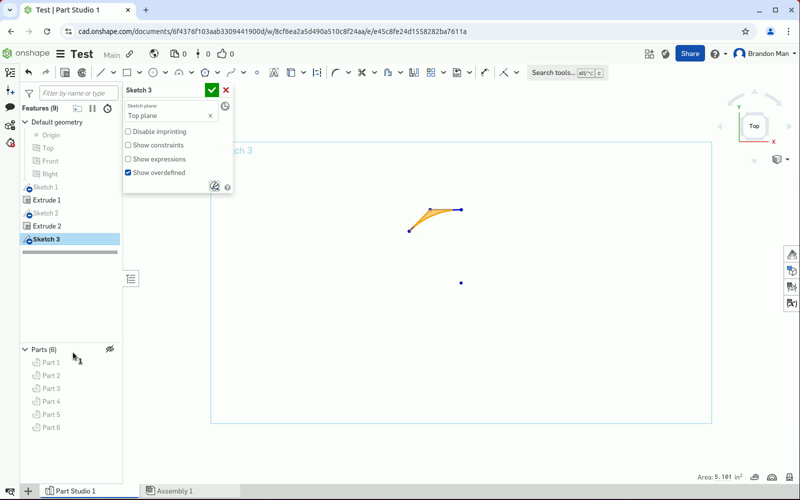
key(shift+y)
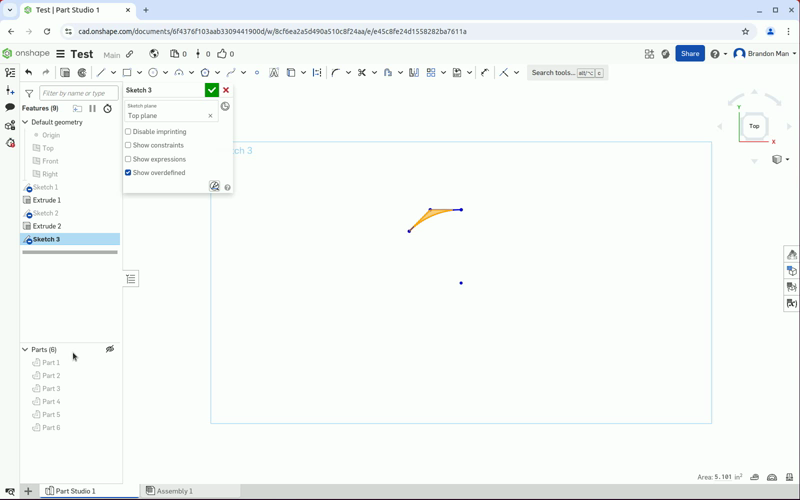
key(shift+e)
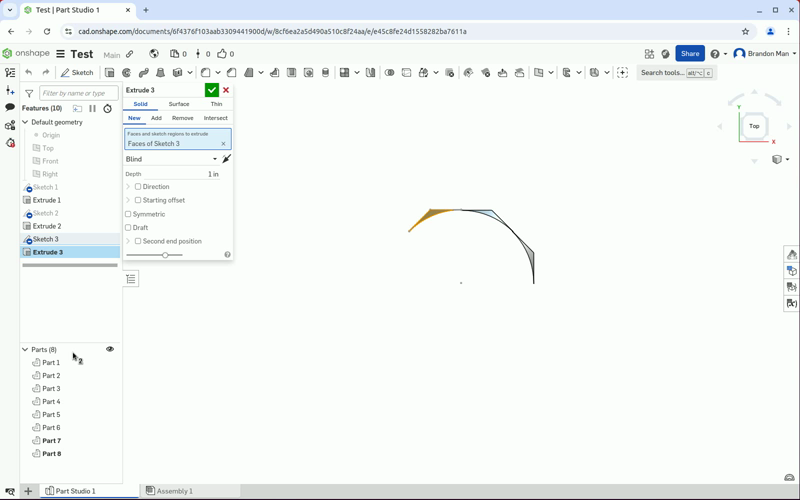
mouse_move(143, 106)
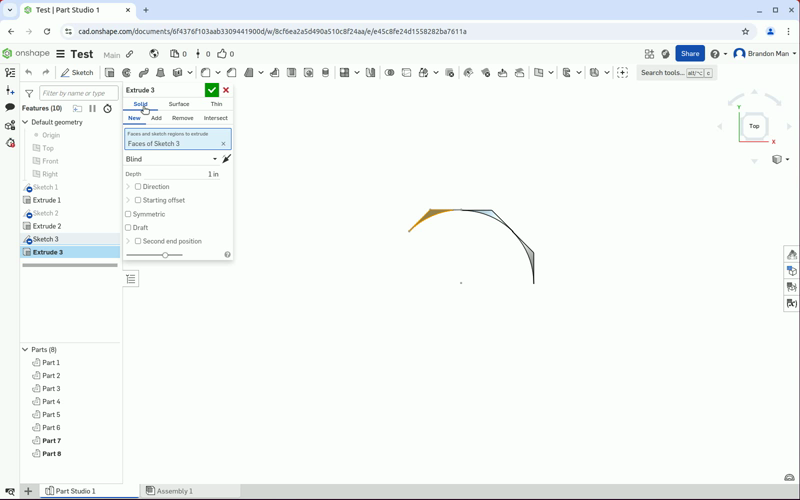
click(143, 106)
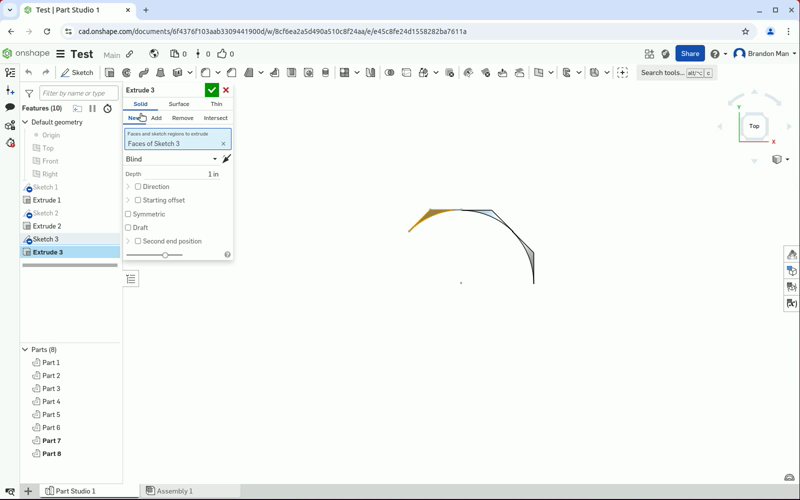
mouse_move(137, 120)
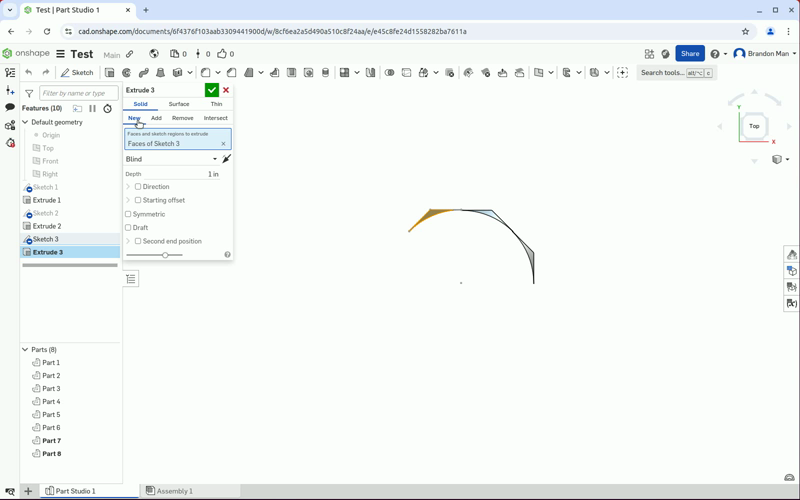
click(137, 120)
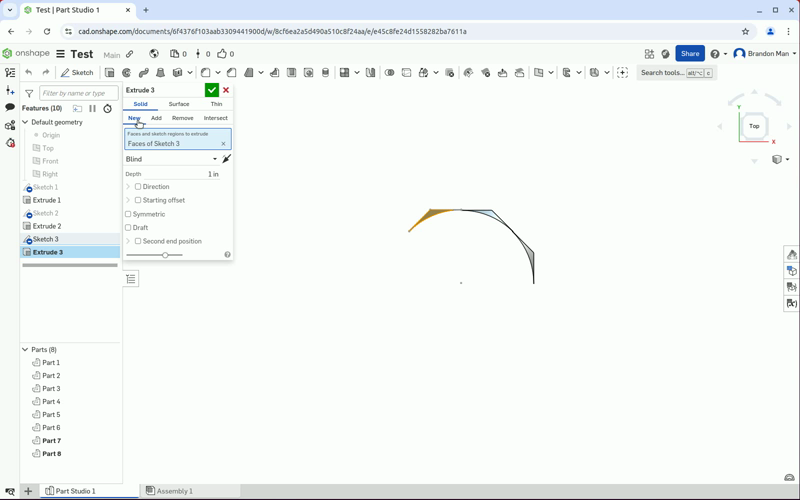
key(tab, 4)
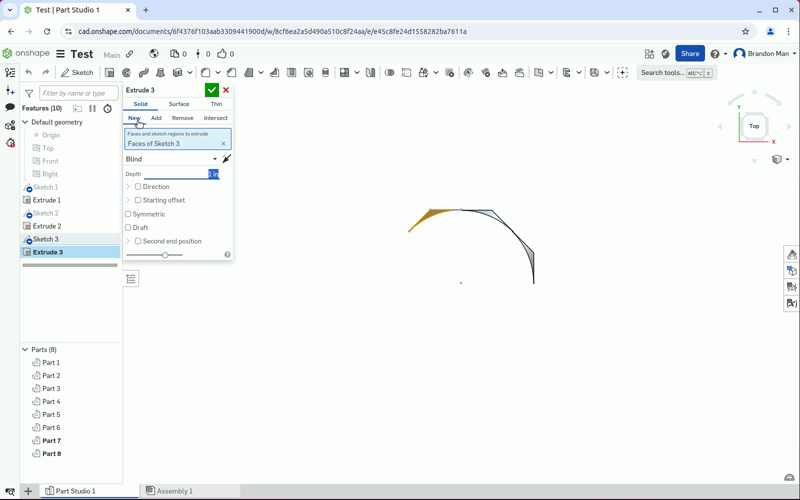
text(23.108)
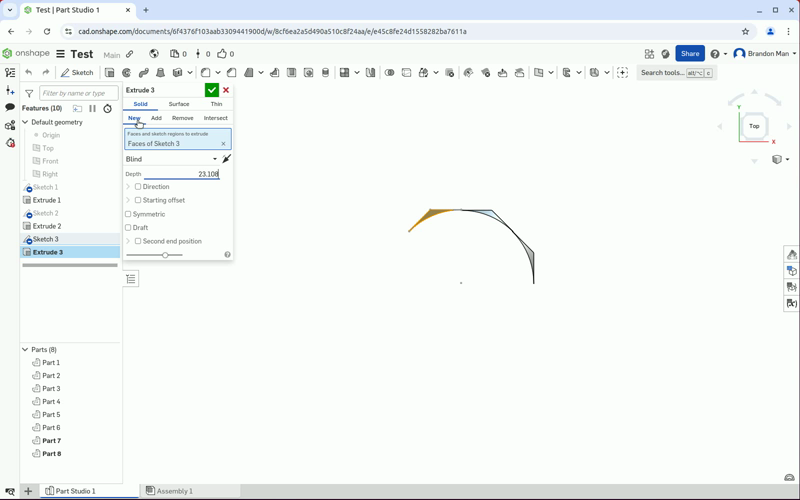
key(enter)
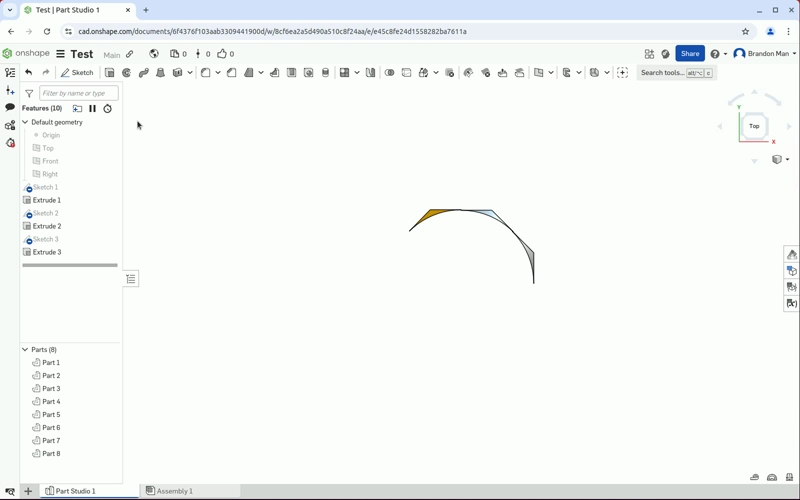
key(shift+h)
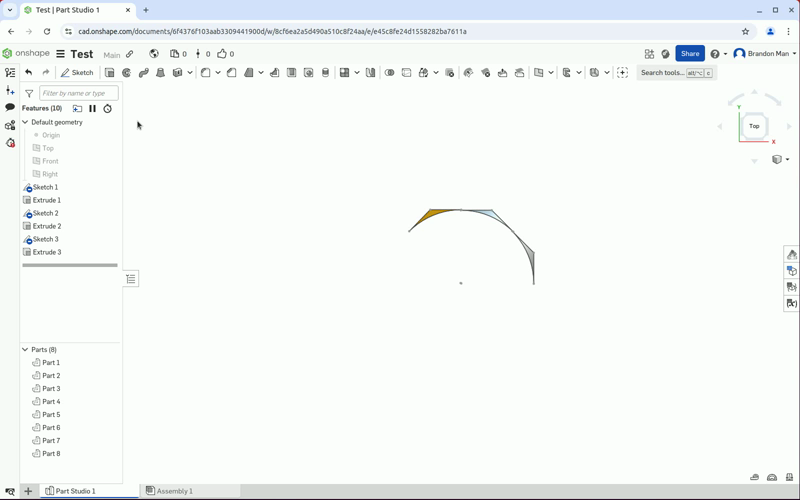
key(shift+h)
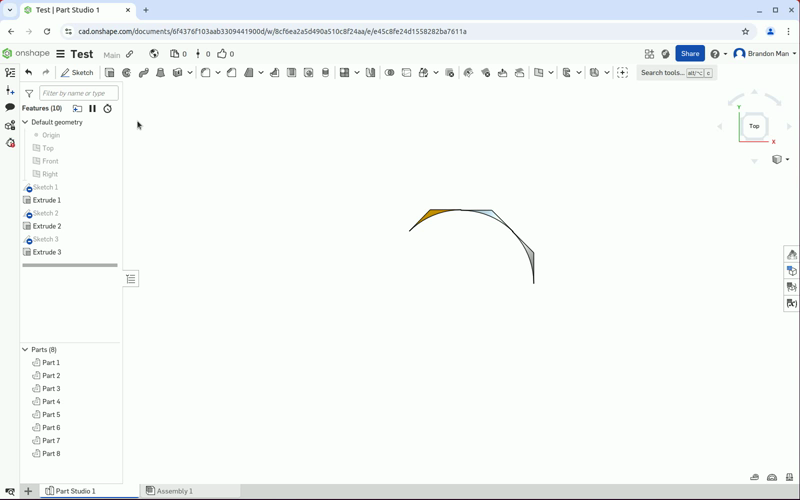
mouse_move(73, 189)
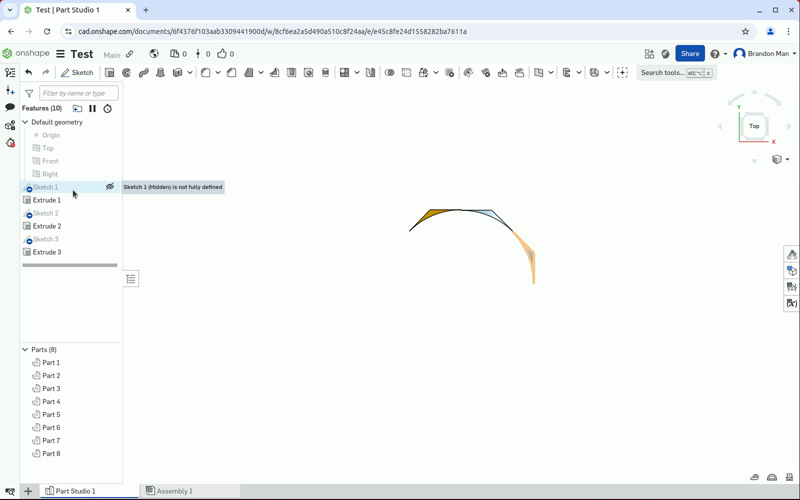
click(73, 189)
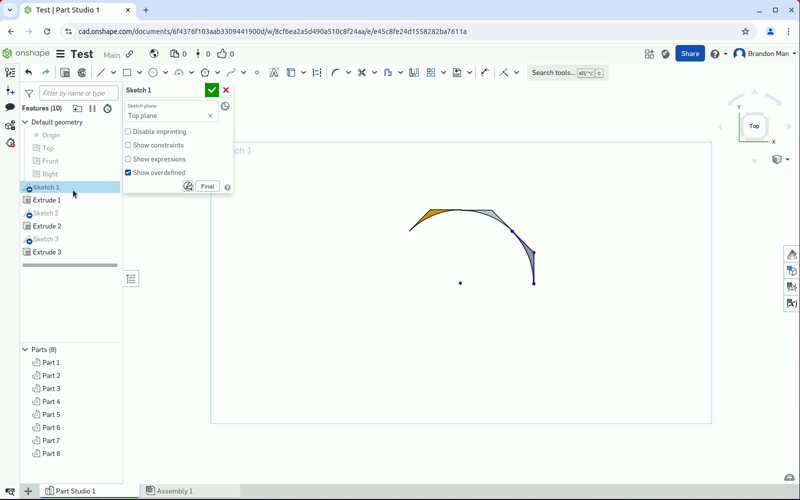
mouse_move(229, 92)
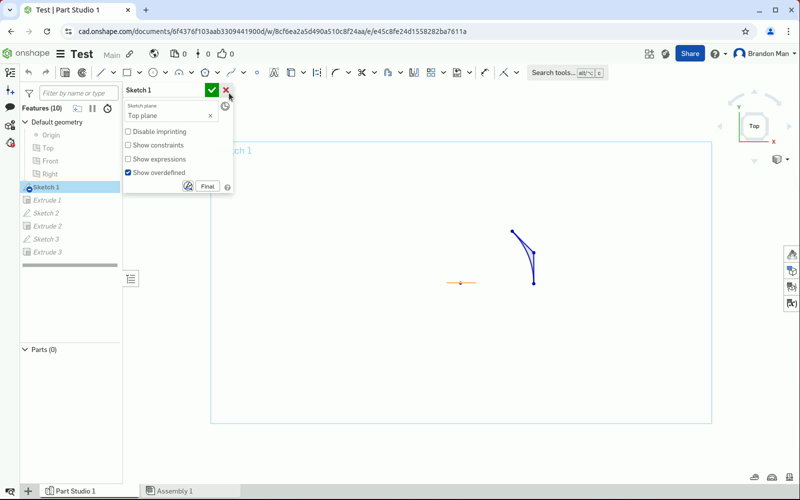
click(229, 92)
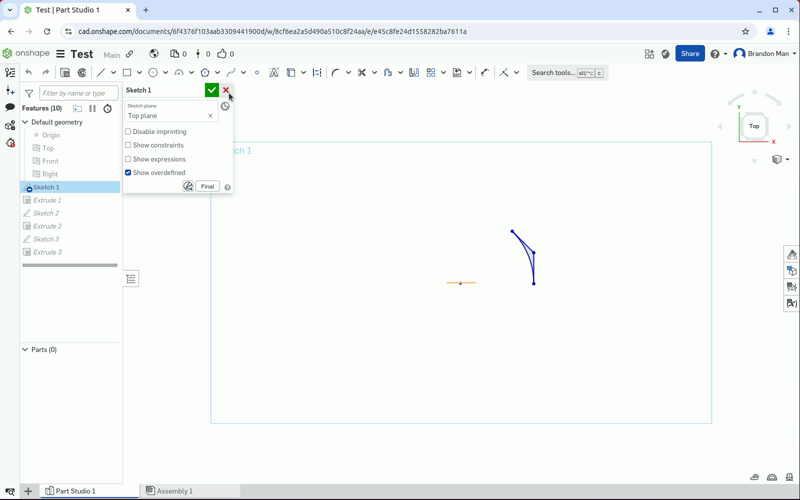
key(shift+s)
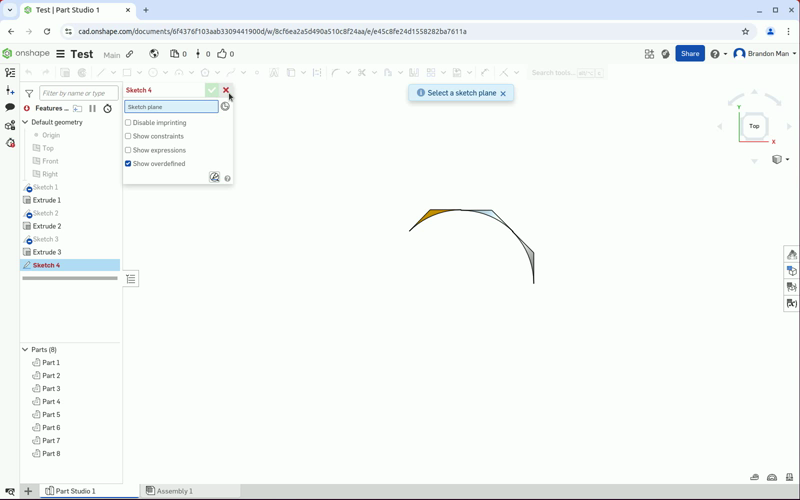
mouse_move(73, 150)
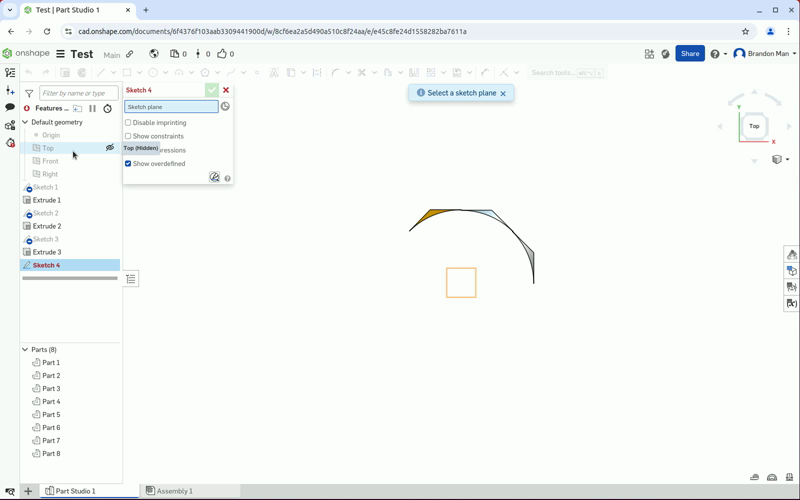
click(73, 150)
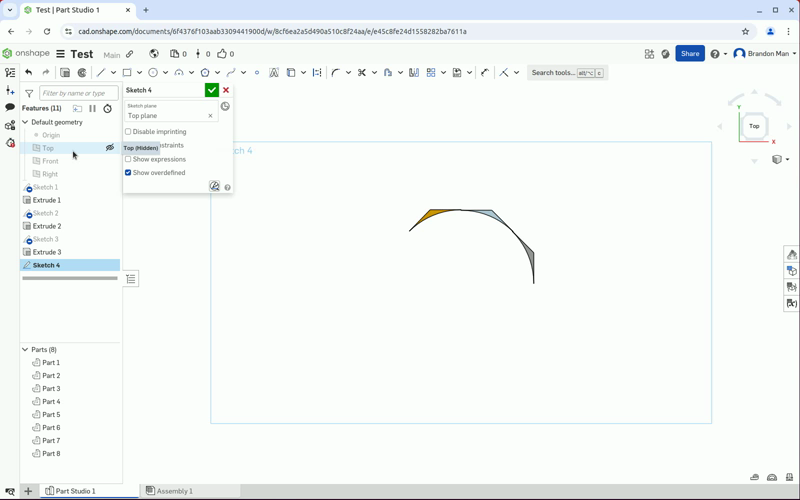
mouse_move(73, 352)
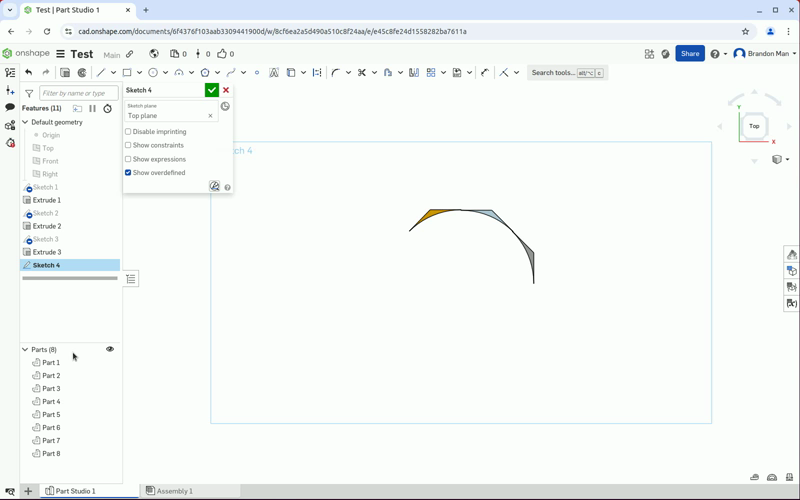
key(y)
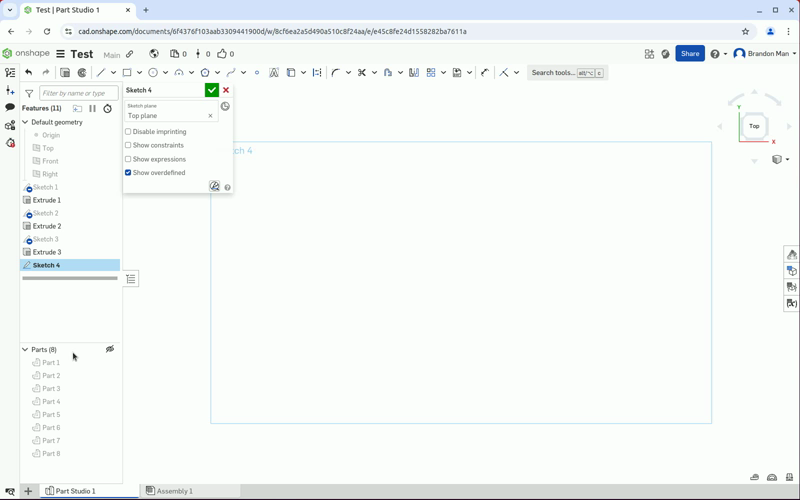
key(a)
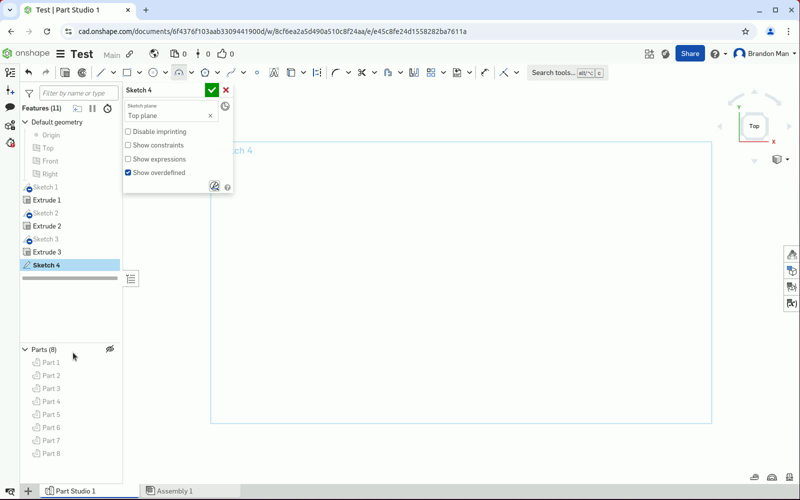
key_down(shift)
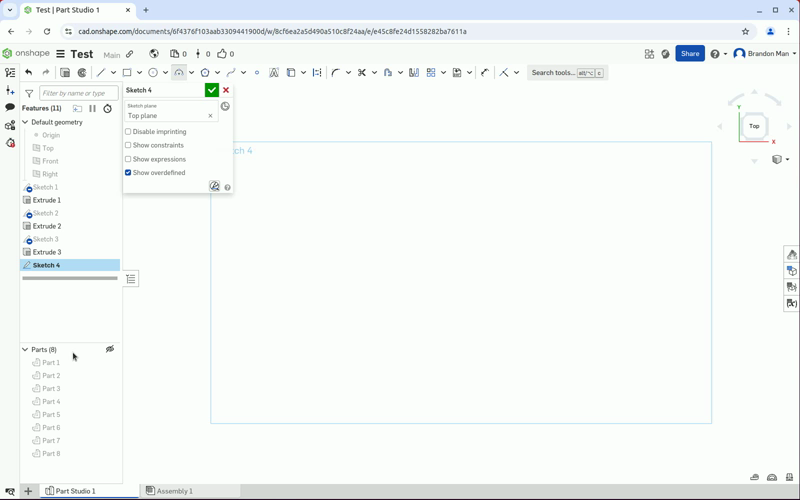
mouse_move(388, 282)
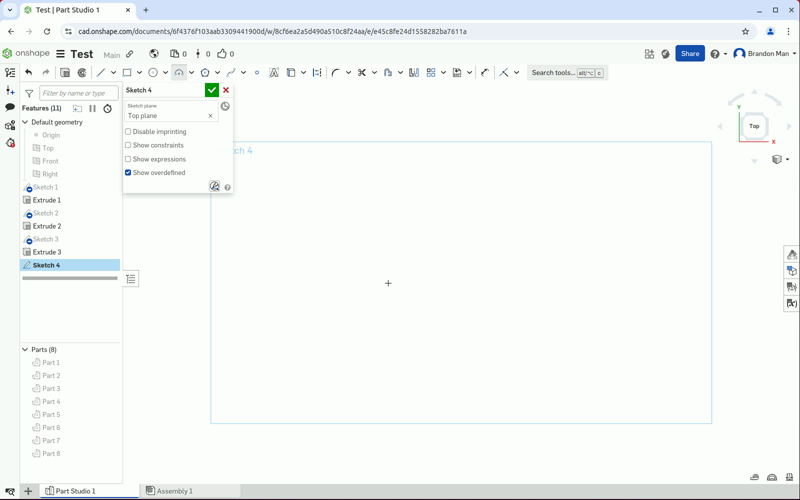
click(388, 282)
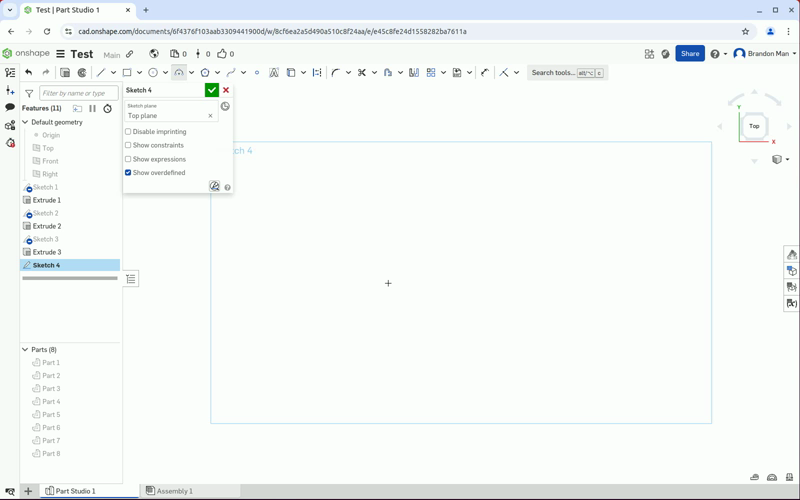
key_up(shift)
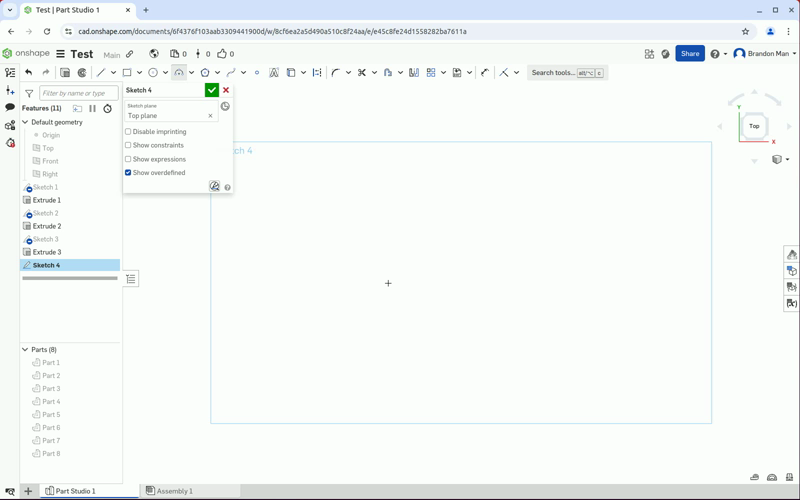
key_down(shift)
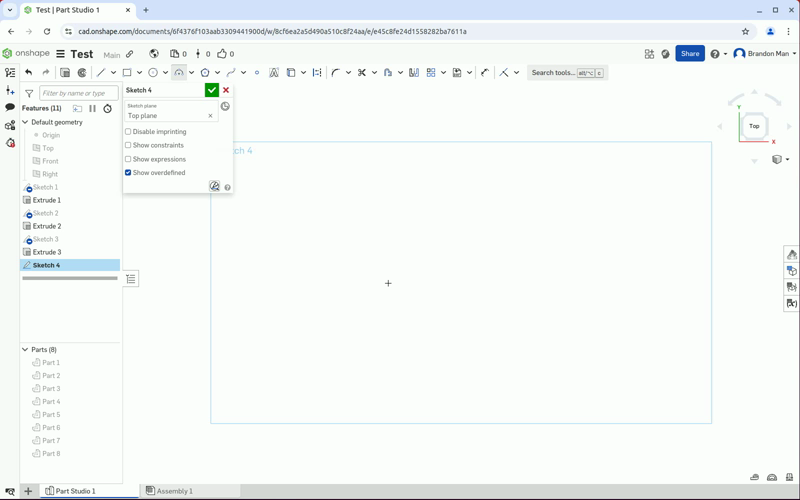
mouse_move(409, 230)
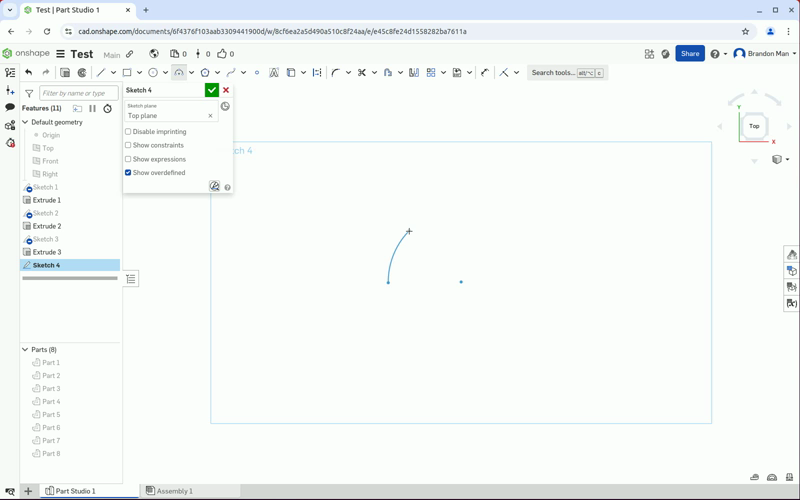
click(409, 230)
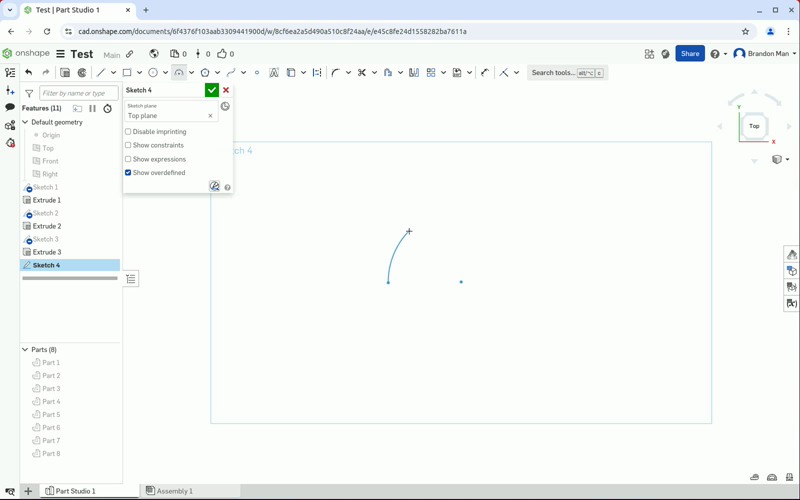
mouse_move(393, 254)
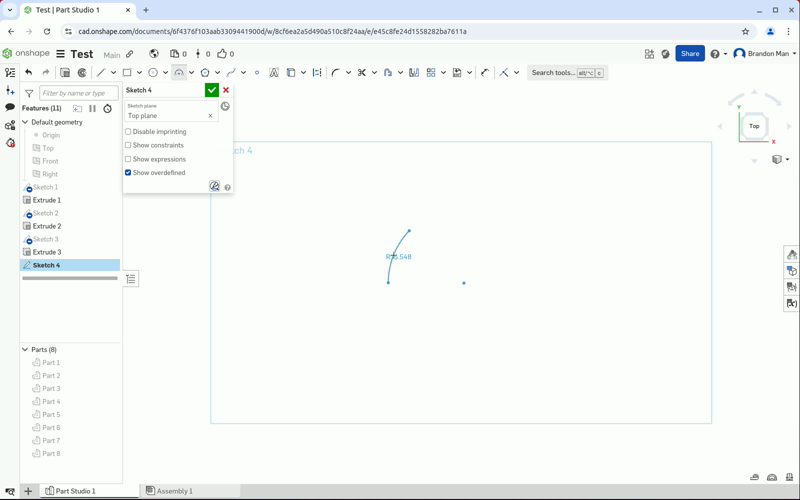
click(393, 254)
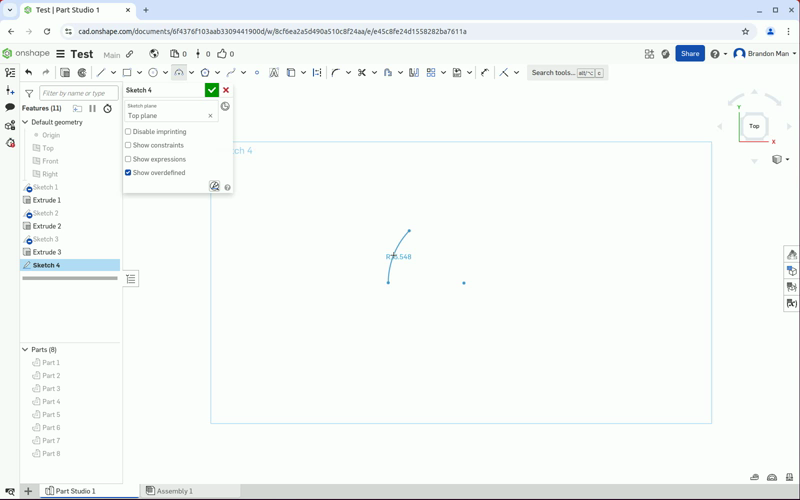
key_up(shift)
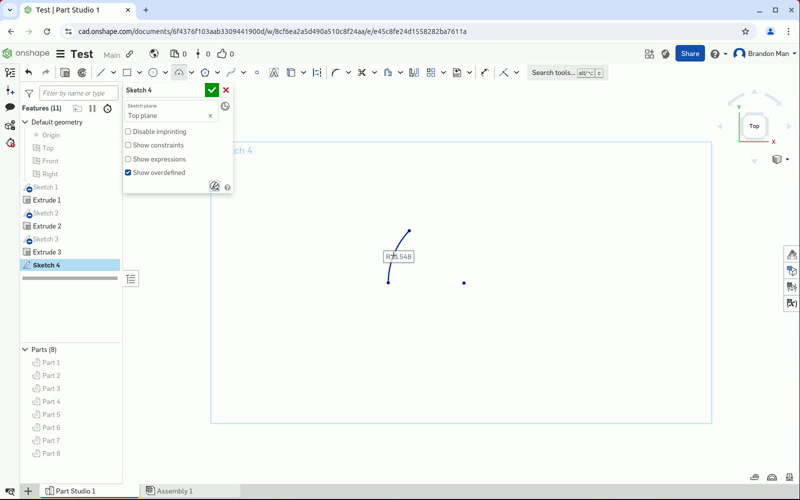
key(esc)
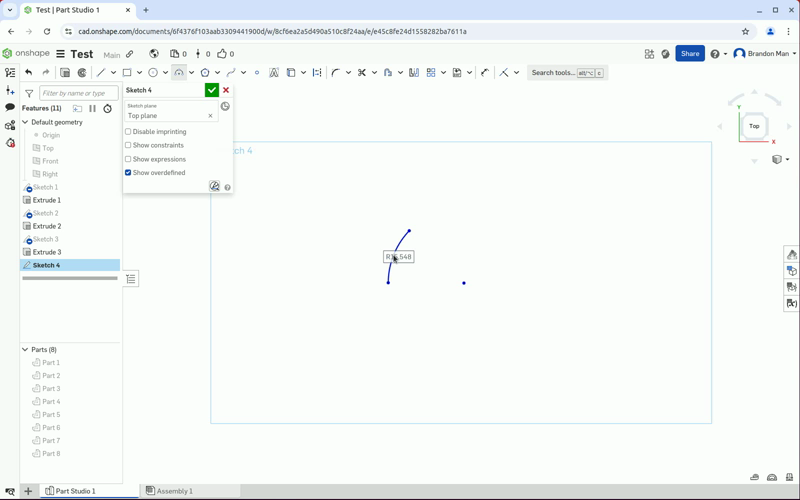
key(l)
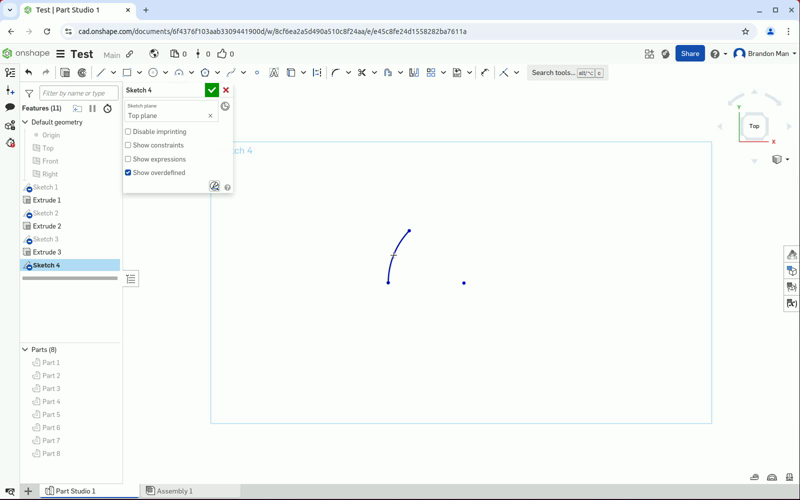
mouse_move(409, 230)
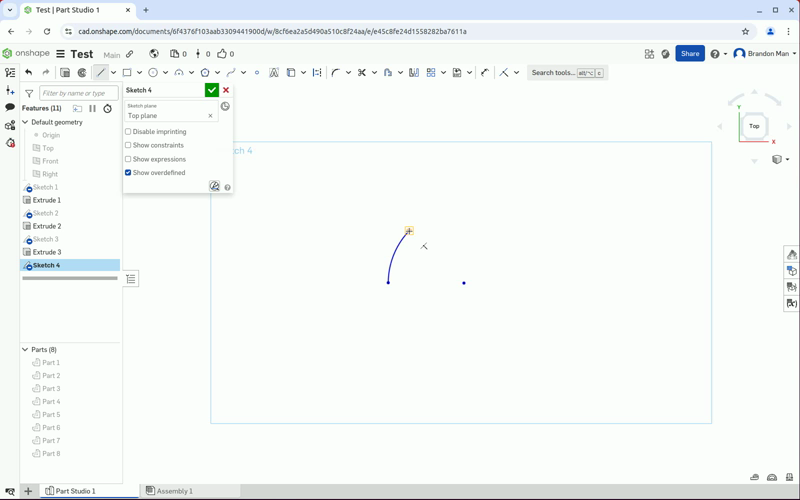
click(409, 230)
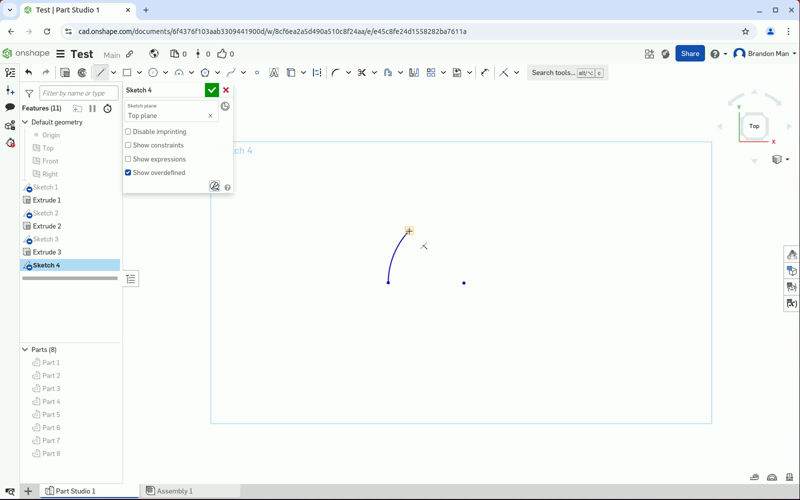
key_down(shift)
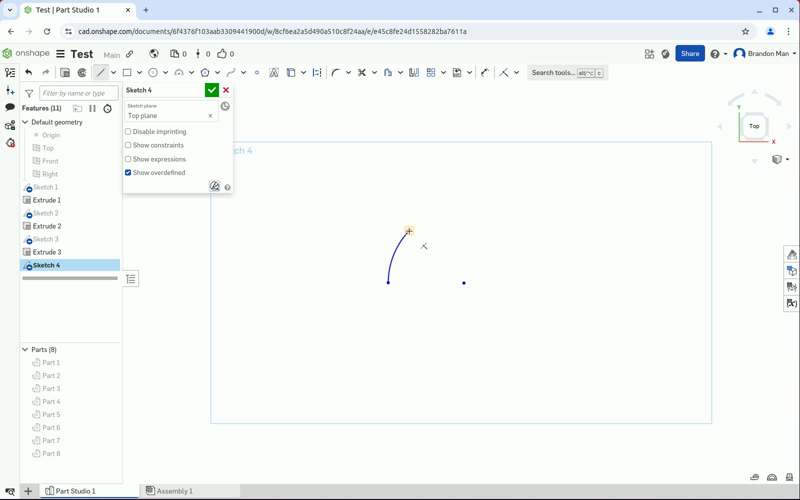
mouse_move(439, 230)
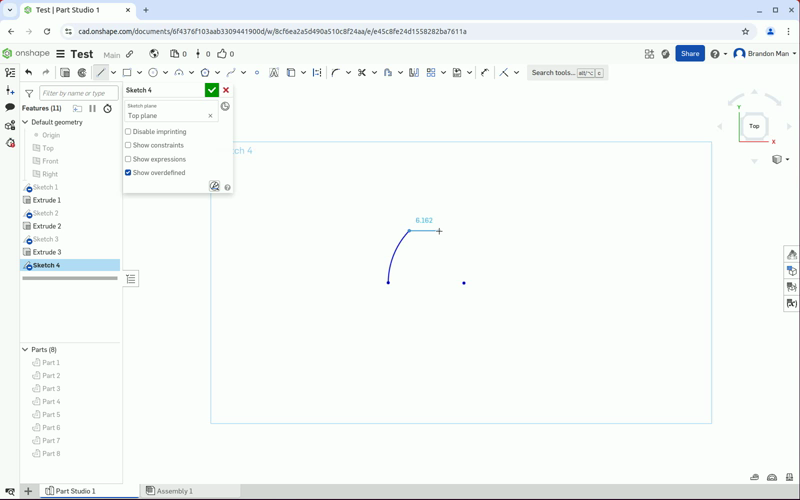
mouse_move(388, 252)
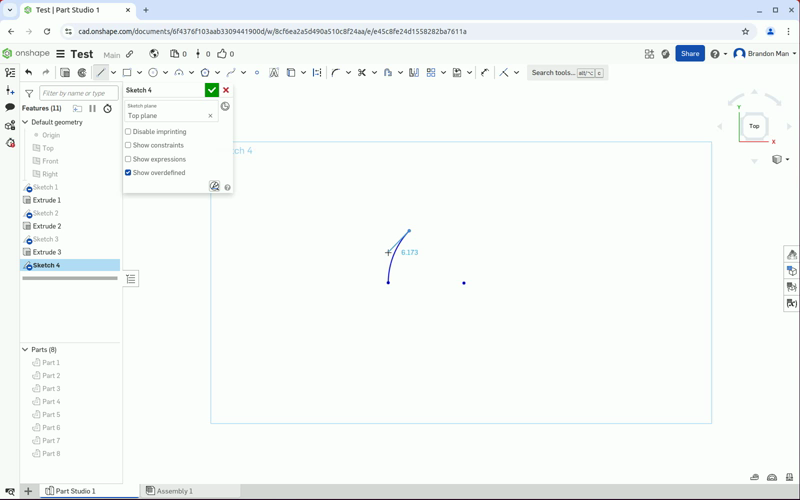
click(388, 252)
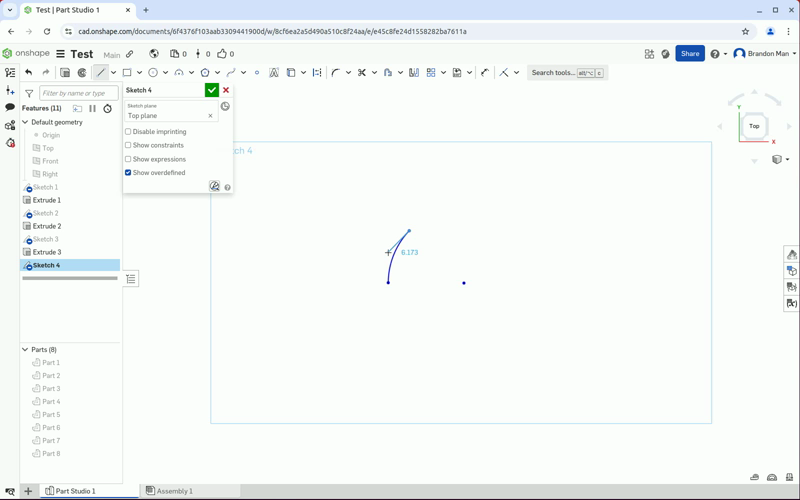
key_up(shift)
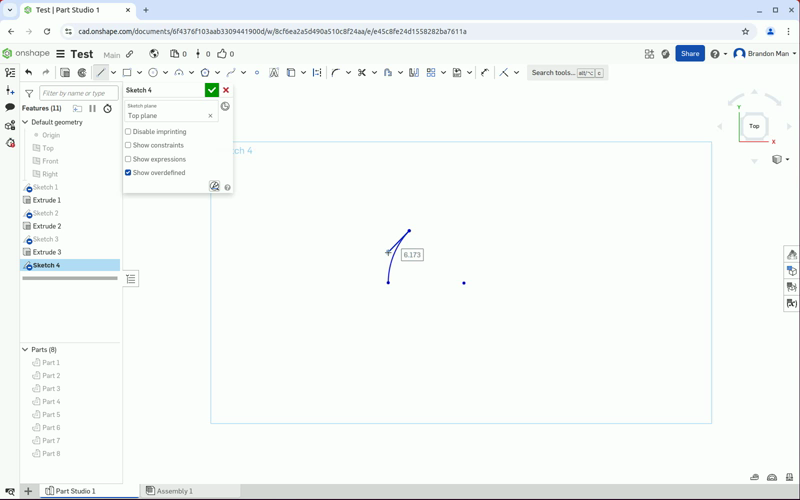
mouse_move(418, 252)
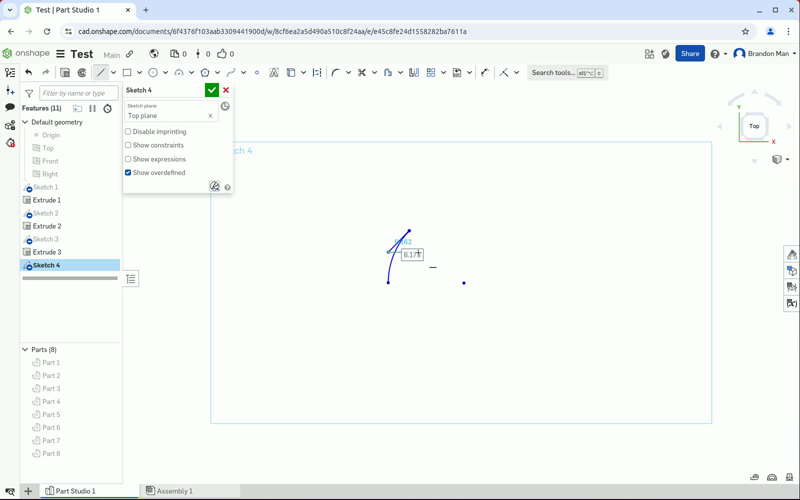
key_down(shift)
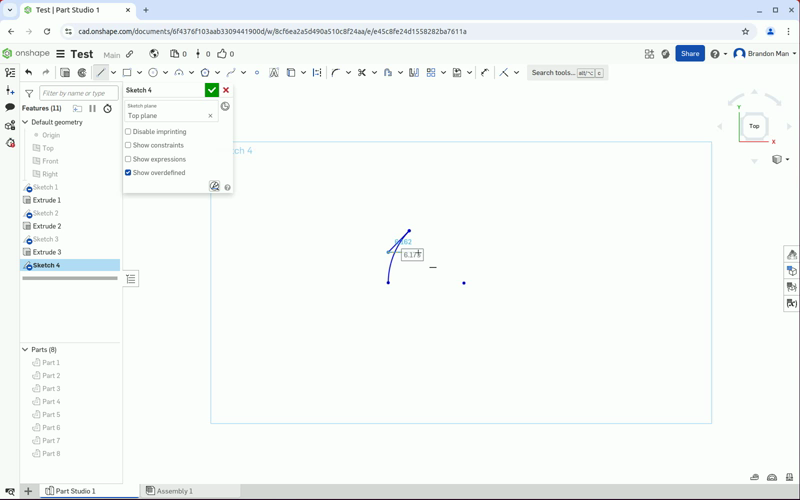
mouse_move(388, 282)
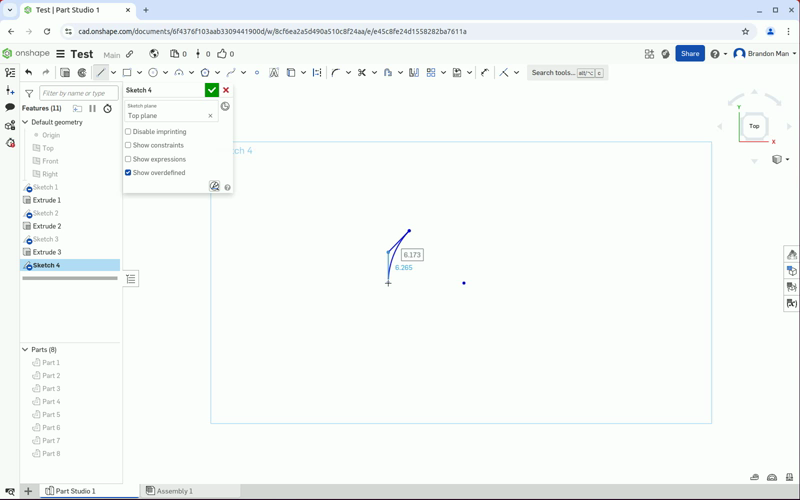
key_up(shift)
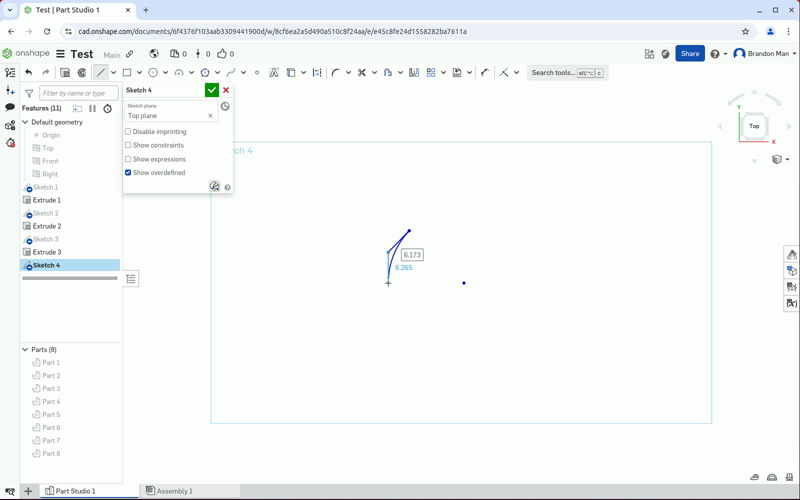
click(388, 282)
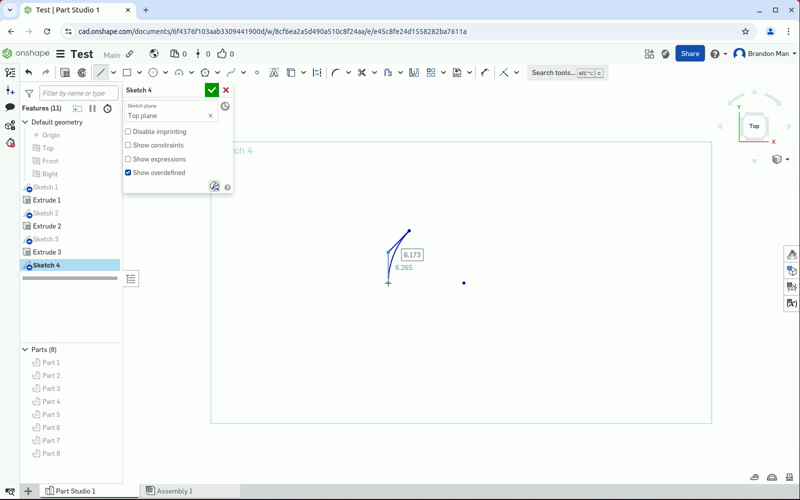
key(esc)
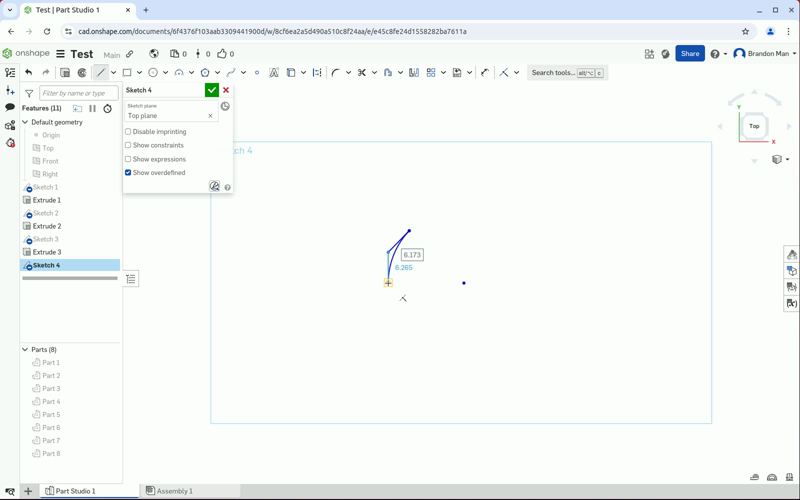
mouse_move(388, 258)
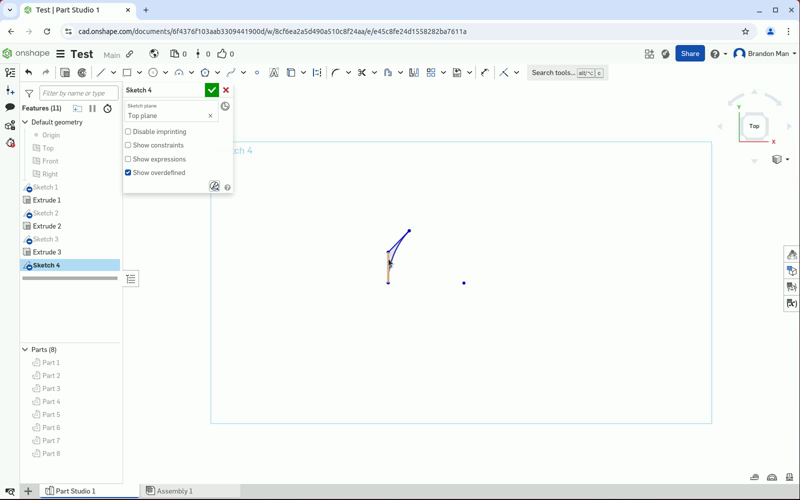
scroll(6)
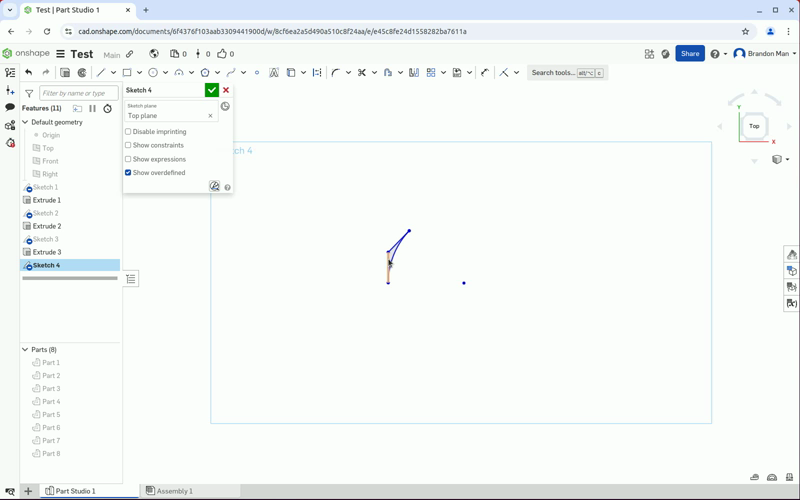
scroll(6)
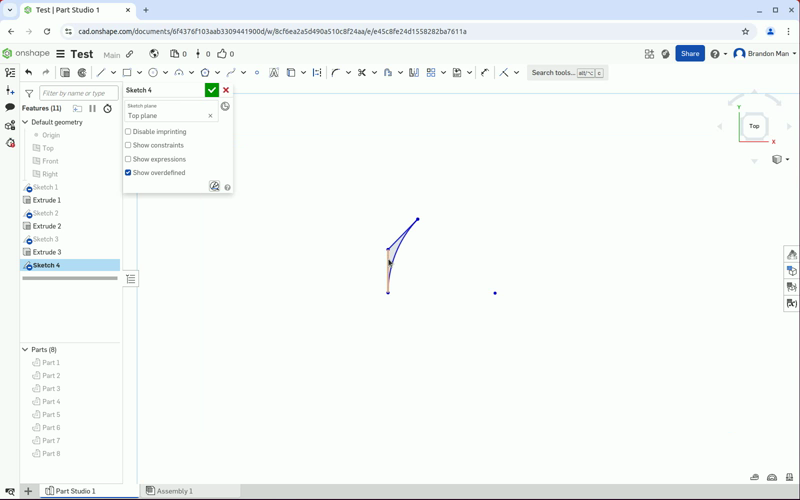
scroll(6)
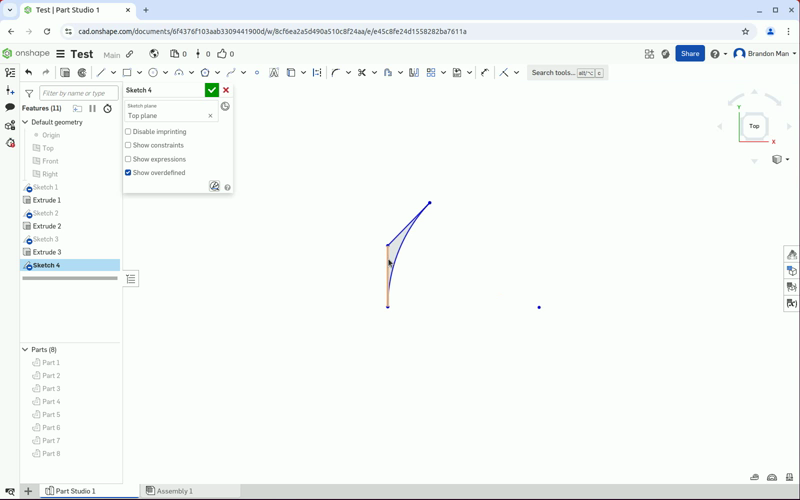
scroll(6)
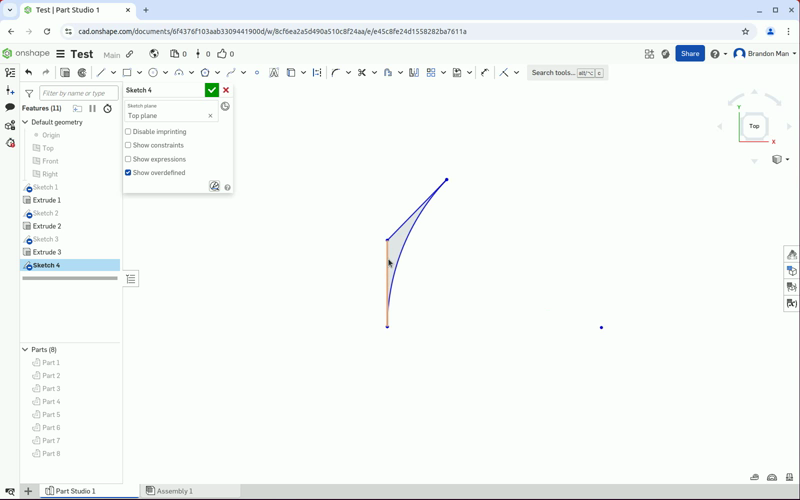
scroll(6)
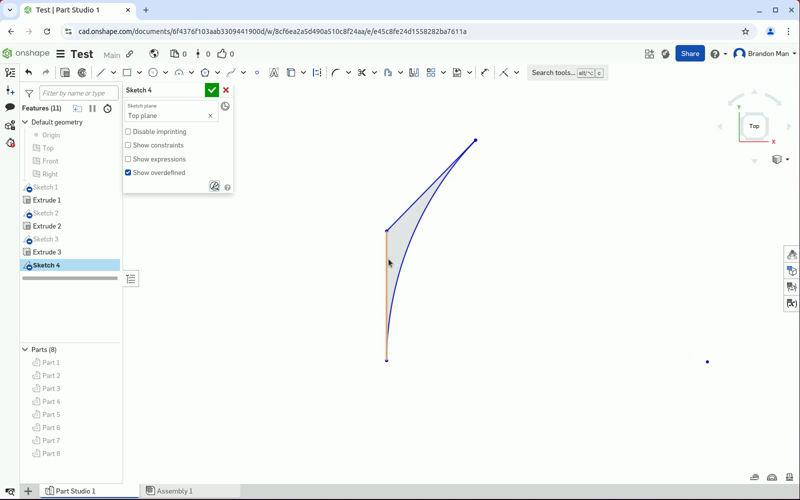
scroll(6)
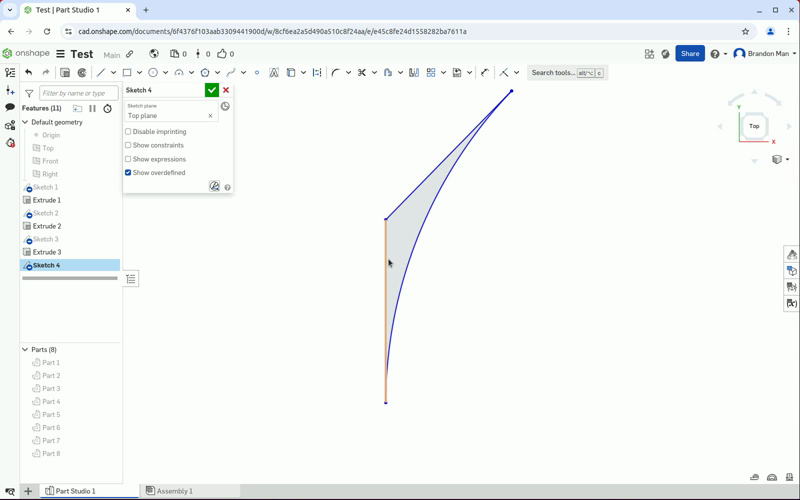
scroll(6)
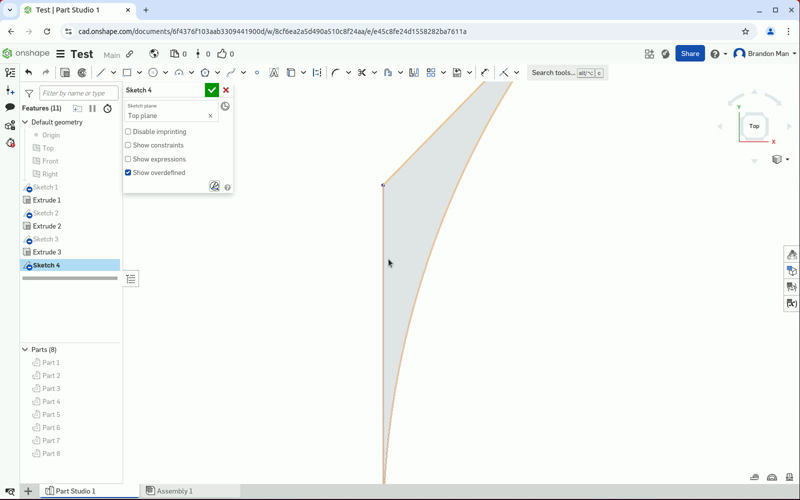
click(388, 258)
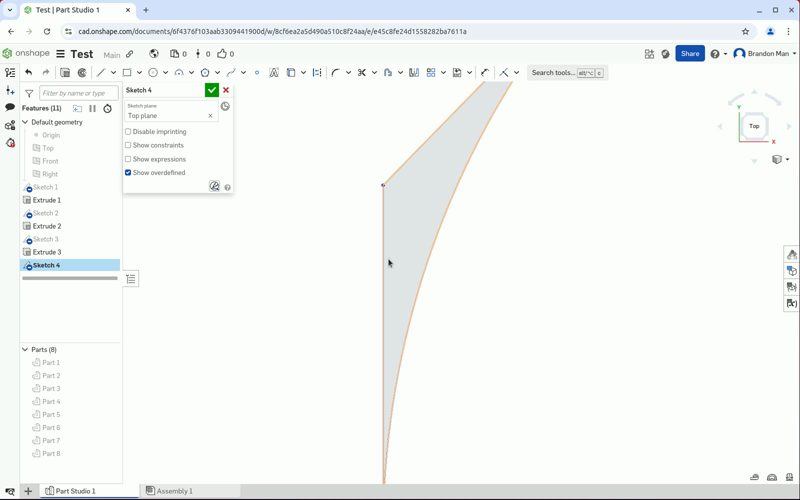
scroll(-6)
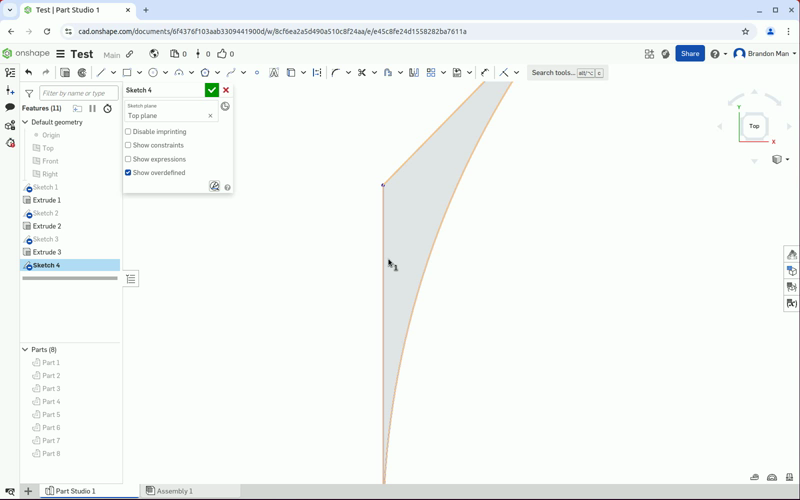
scroll(-6)
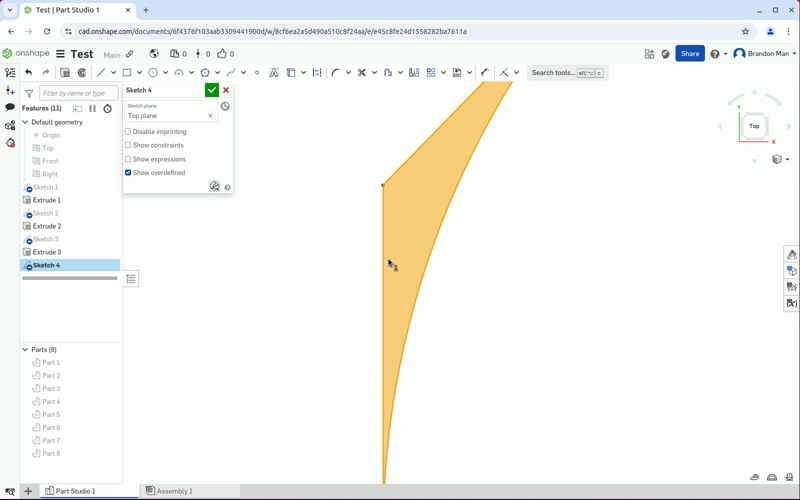
scroll(-6)
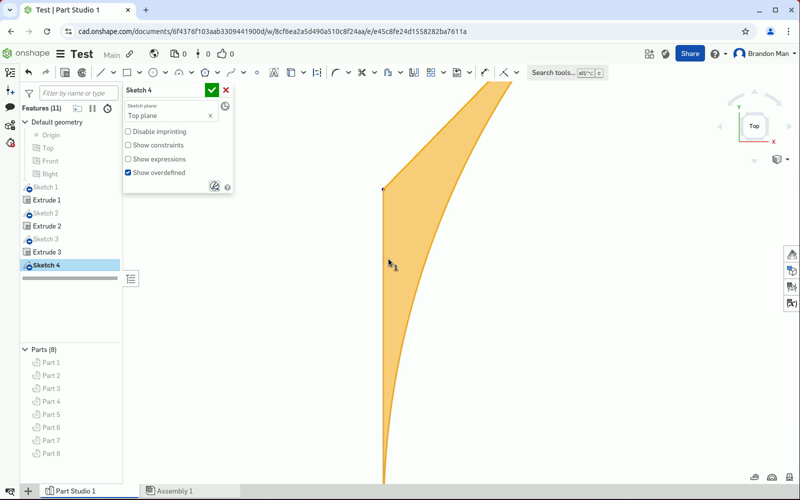
scroll(-6)
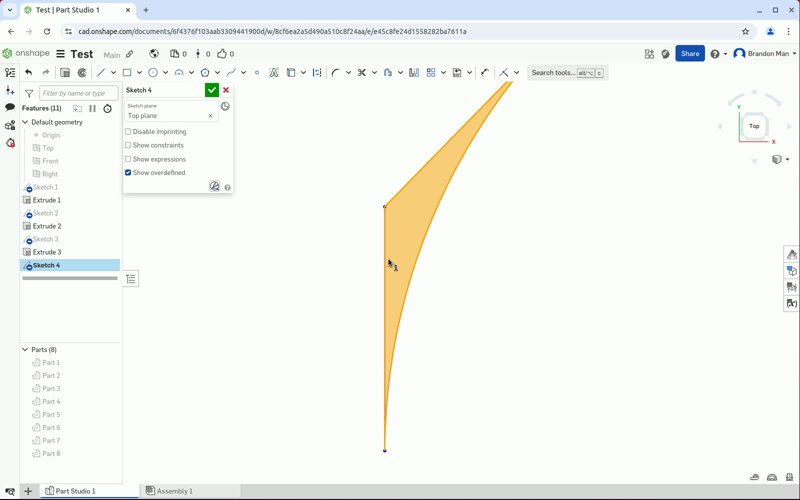
scroll(-6)
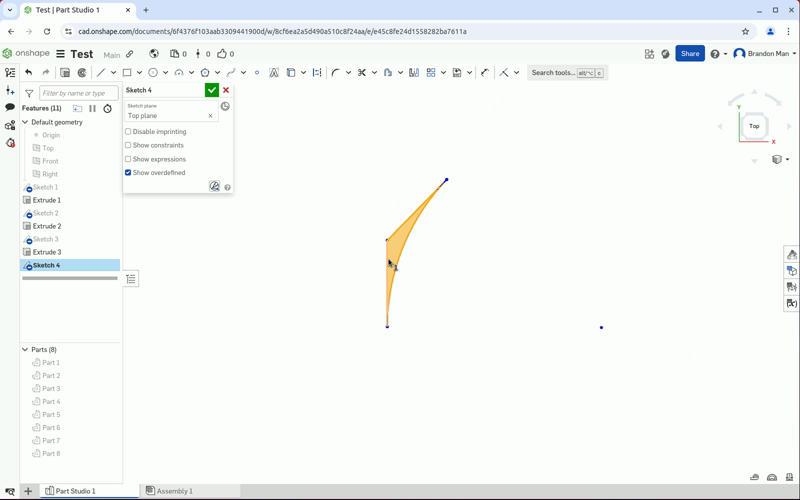
scroll(-6)
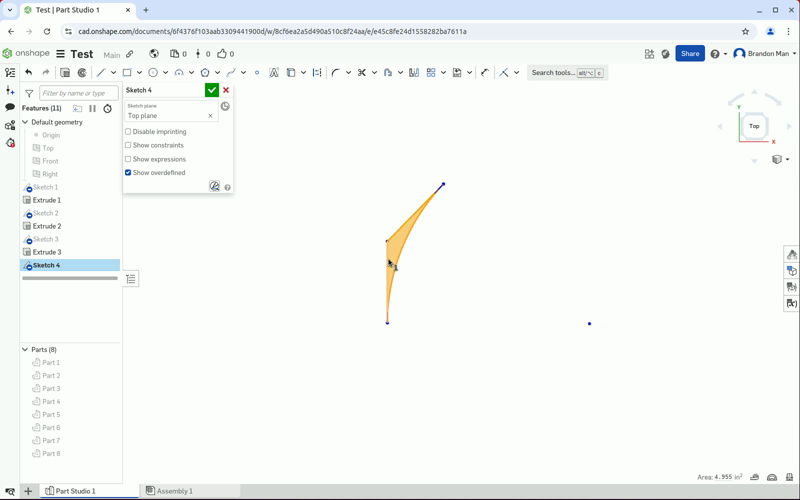
scroll(-6)
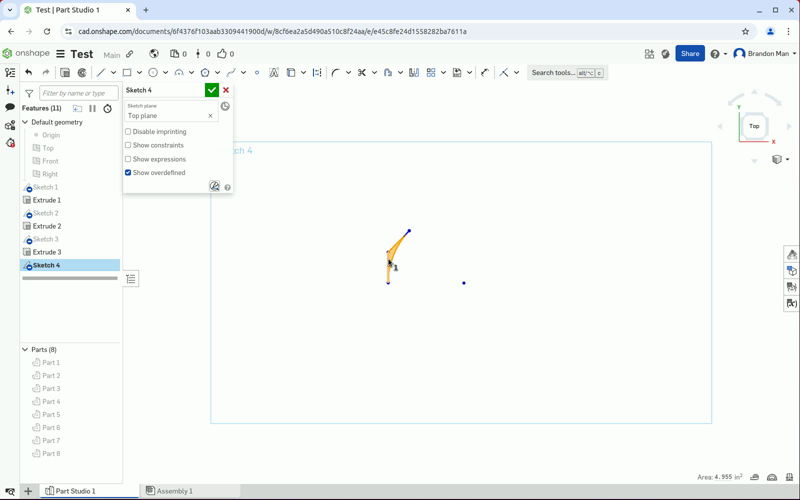
mouse_move(73, 352)
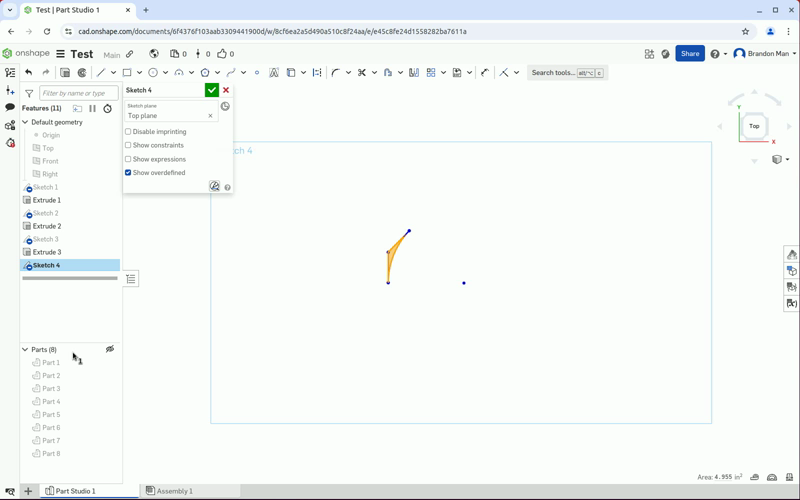
key(shift+y)
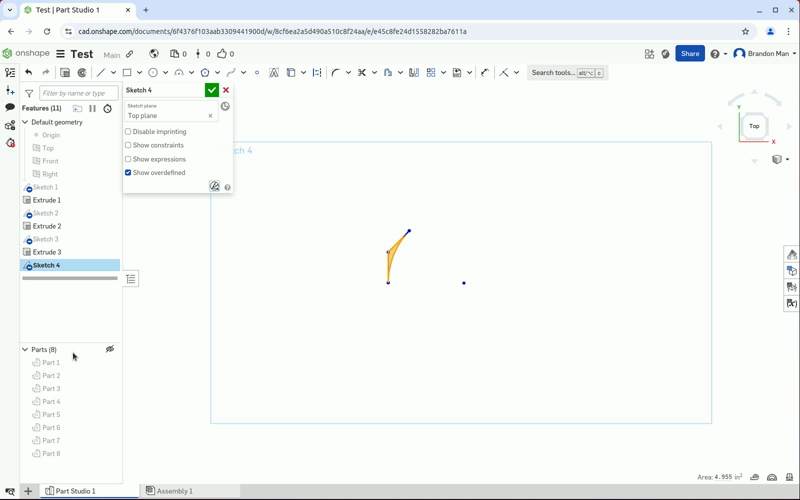
key(shift+e)
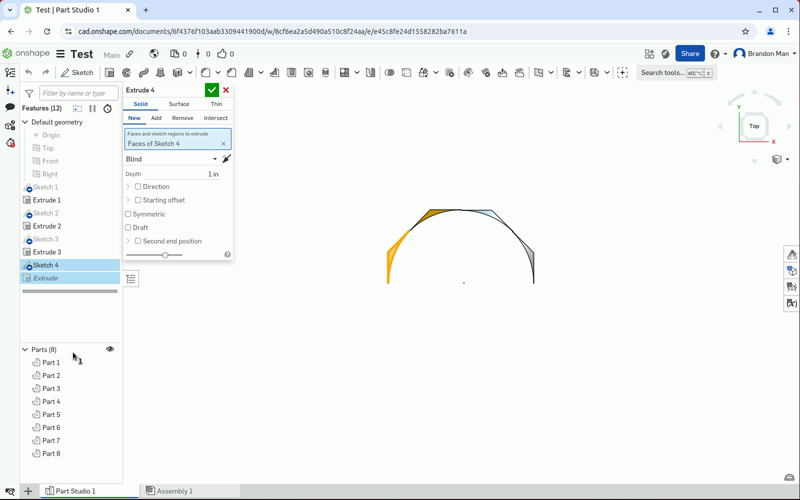
mouse_move(143, 106)
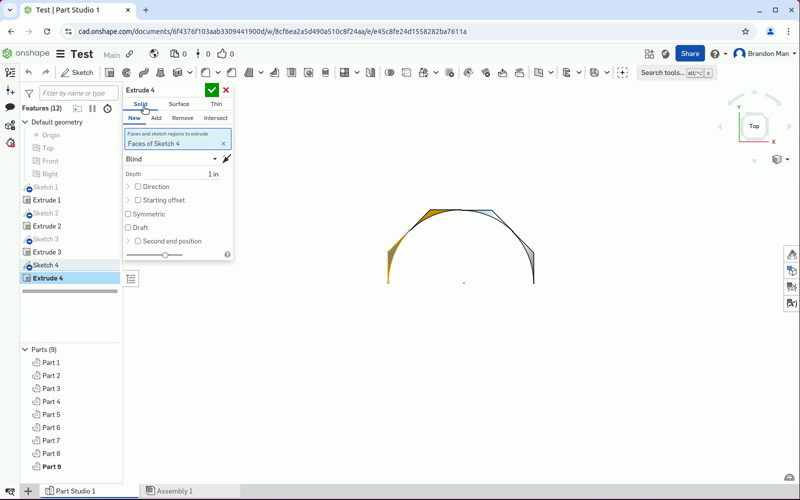
click(143, 106)
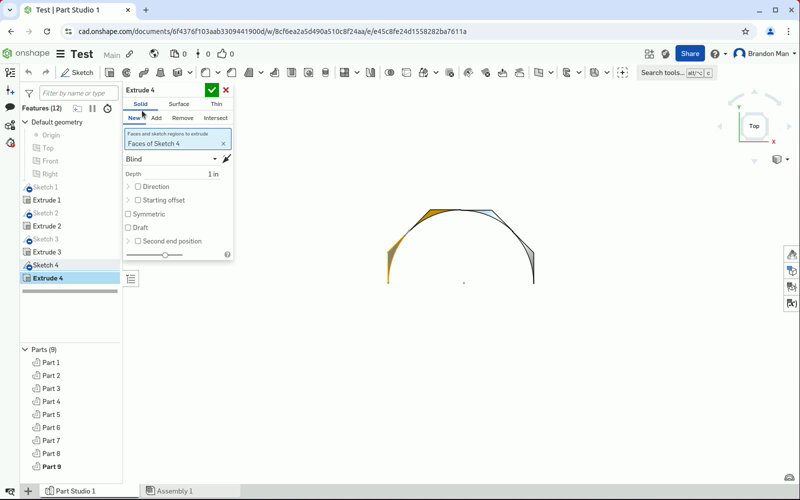
mouse_move(137, 120)
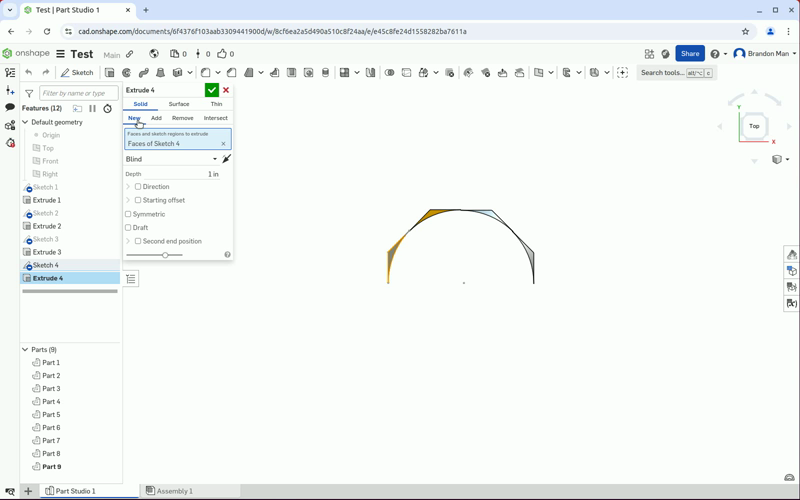
click(137, 120)
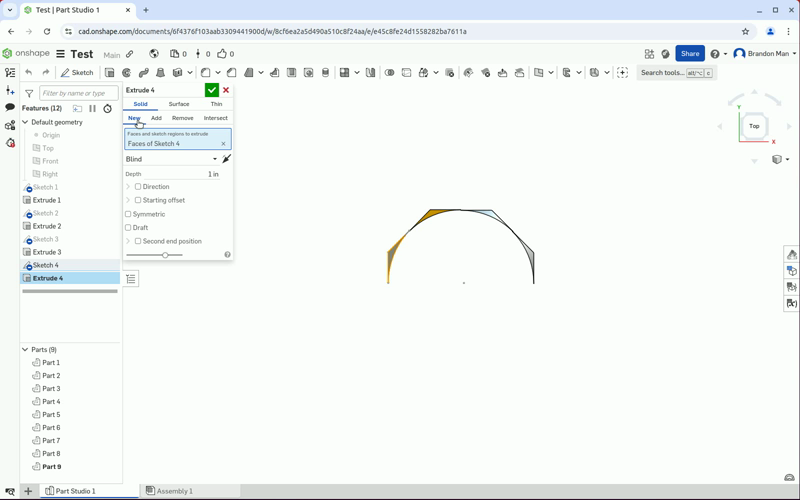
key(tab, 4)
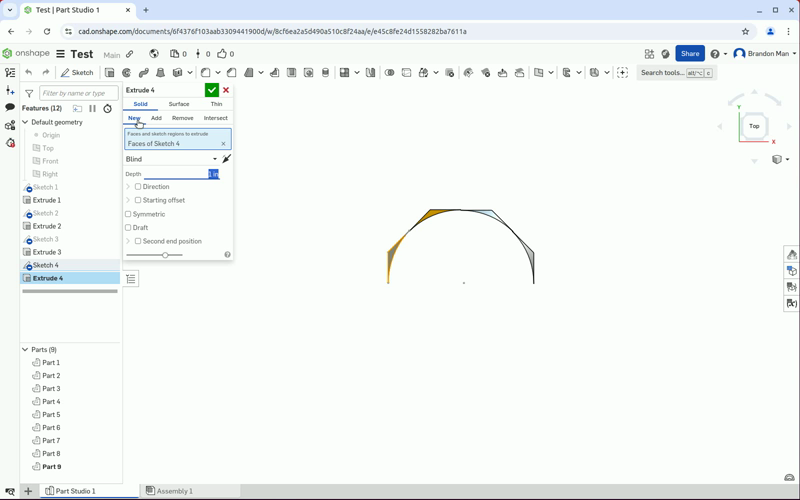
text(23.108)
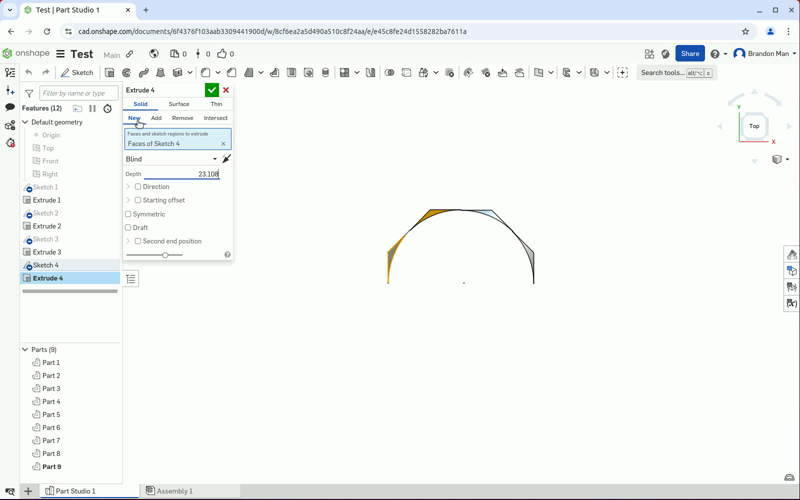
key(enter)
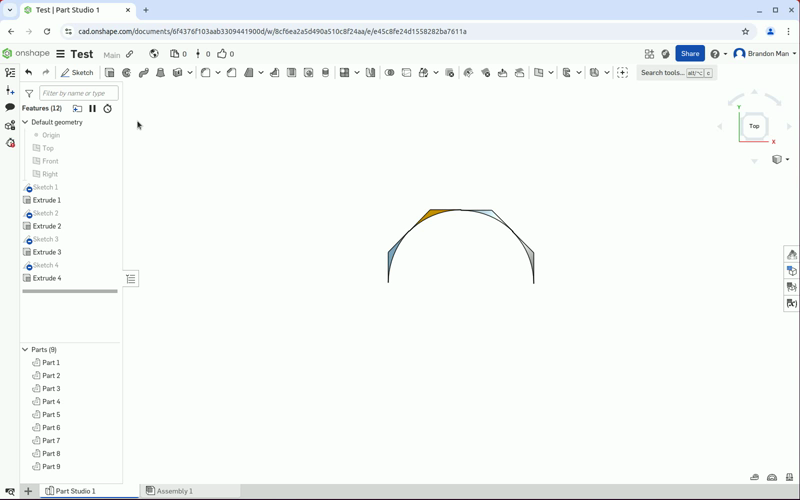
key(shift+h)
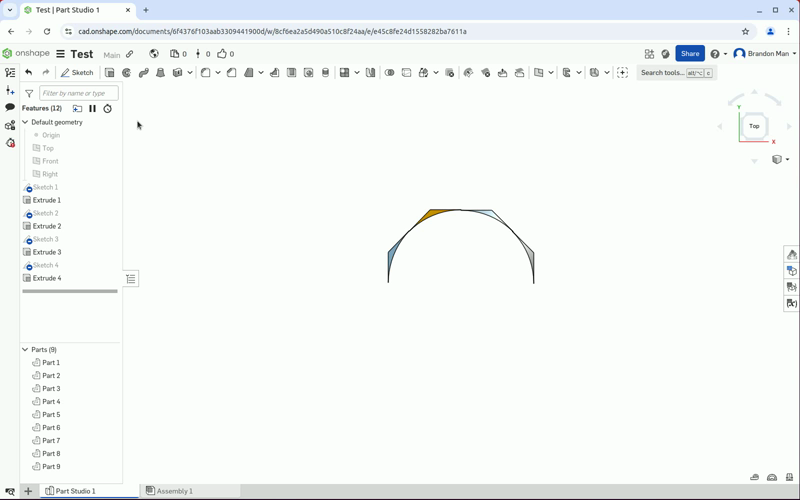
key(shift+h)
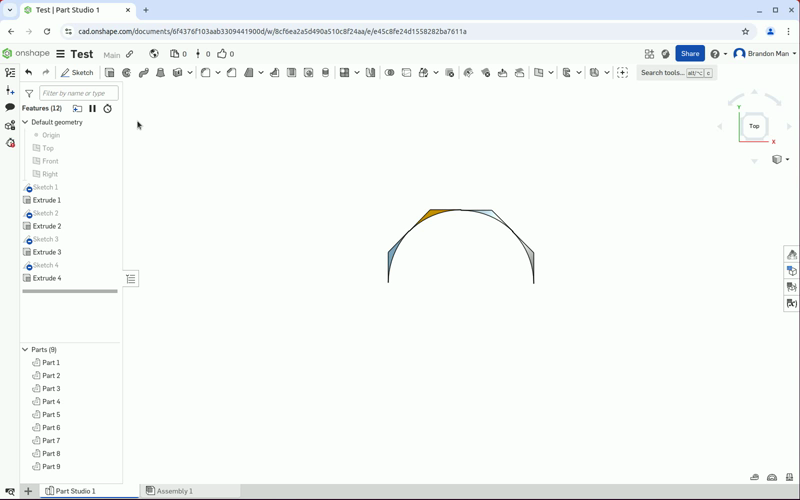
mouse_move(73, 189)
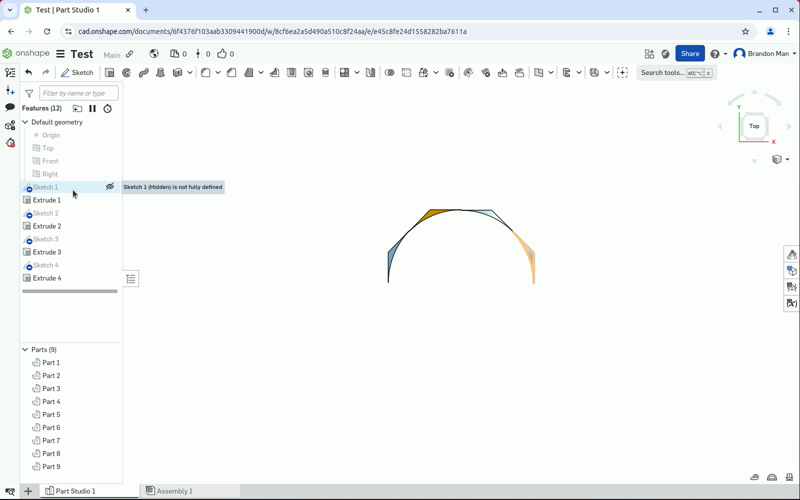
click(73, 189)
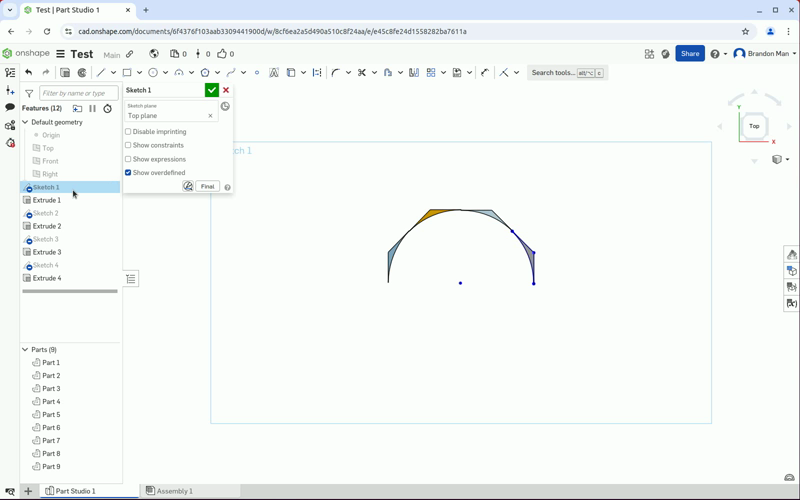
mouse_move(229, 92)
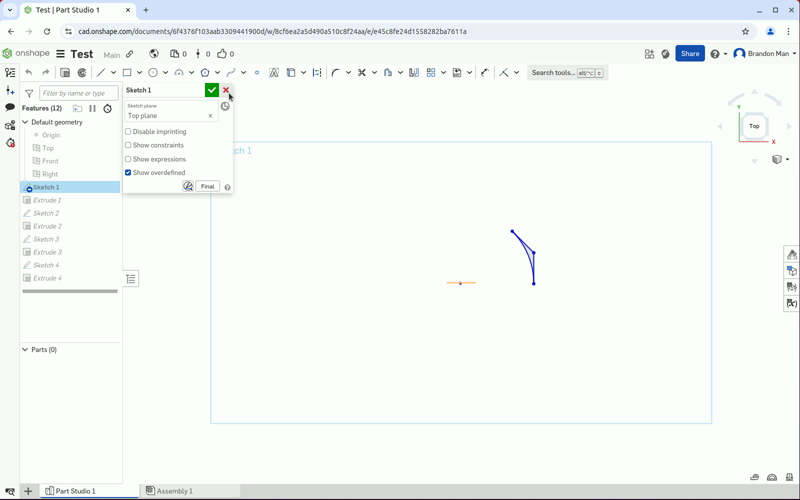
click(229, 92)
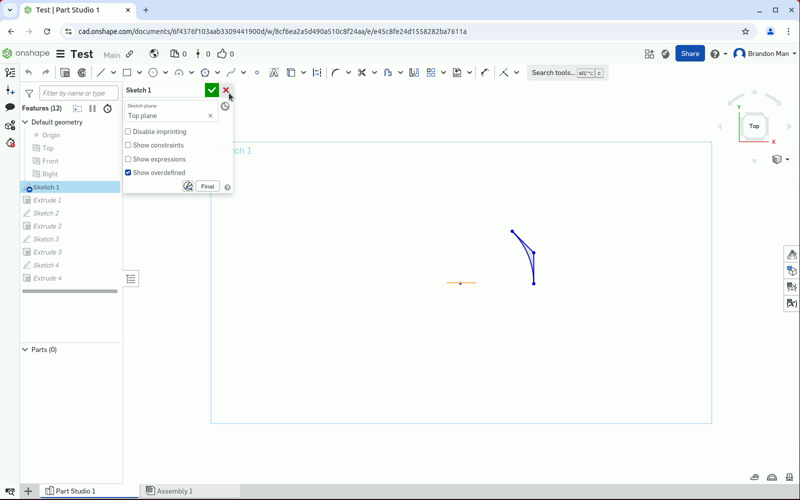
key(shift+s)
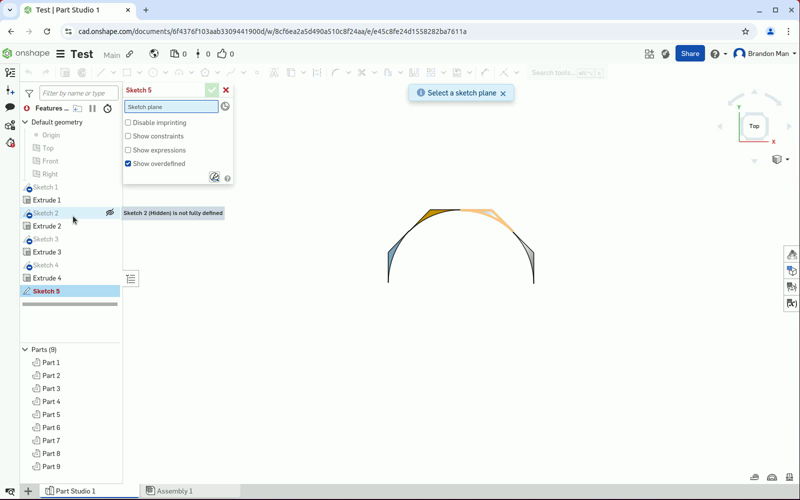
scroll(3)
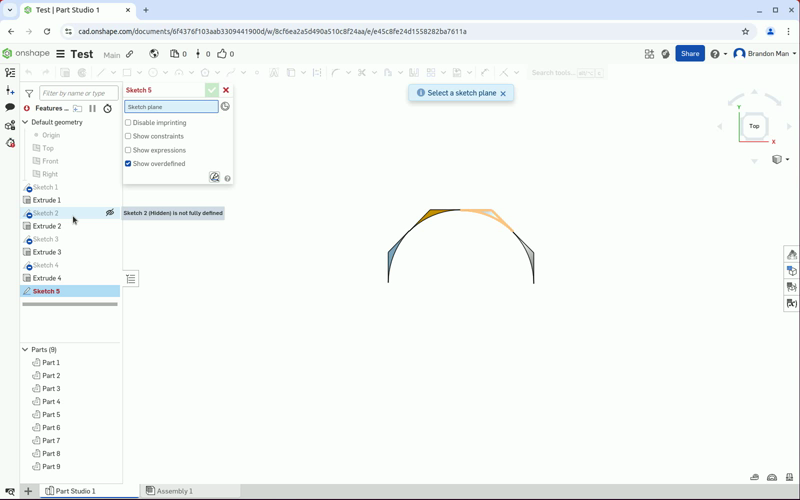
mouse_move(73, 150)
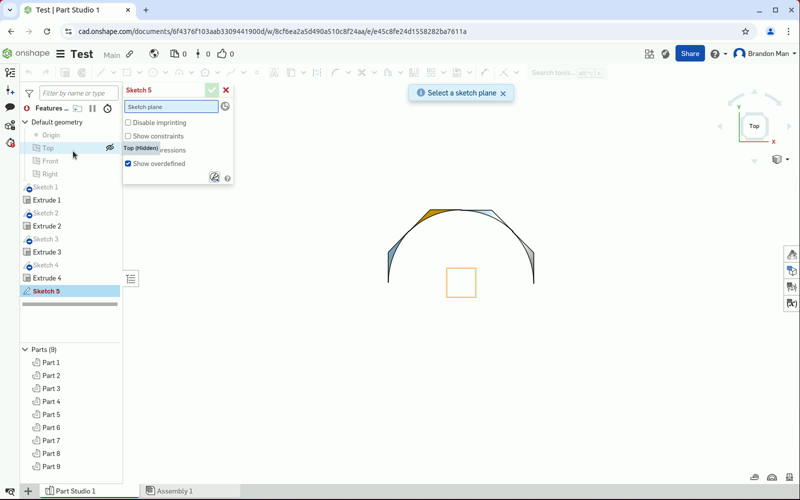
click(73, 150)
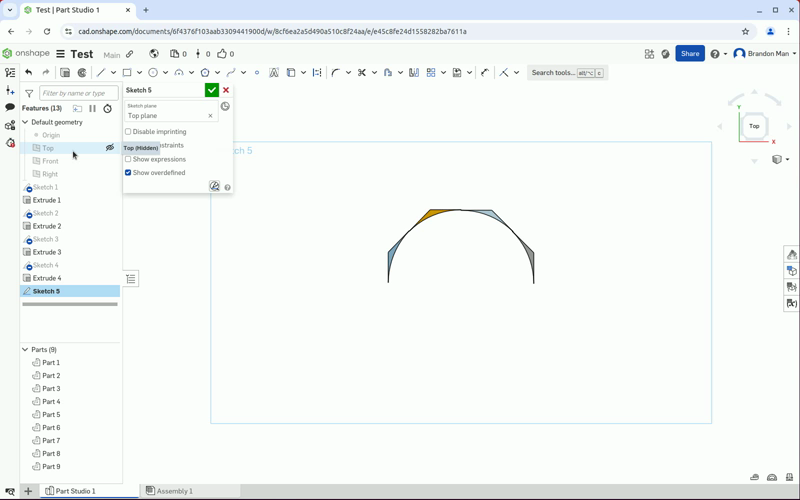
mouse_move(73, 352)
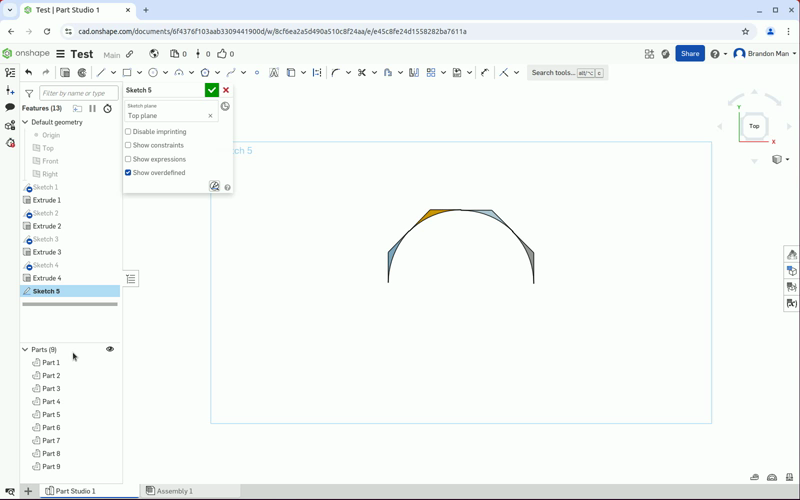
key(y)
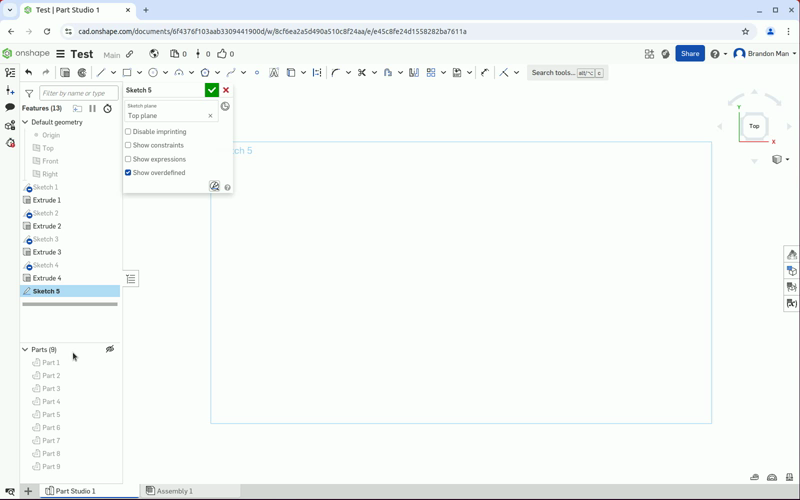
key(l)
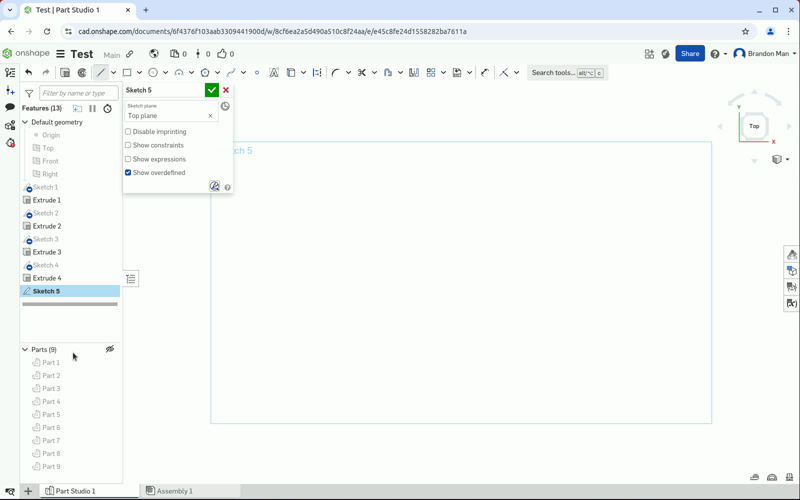
key_down(shift)
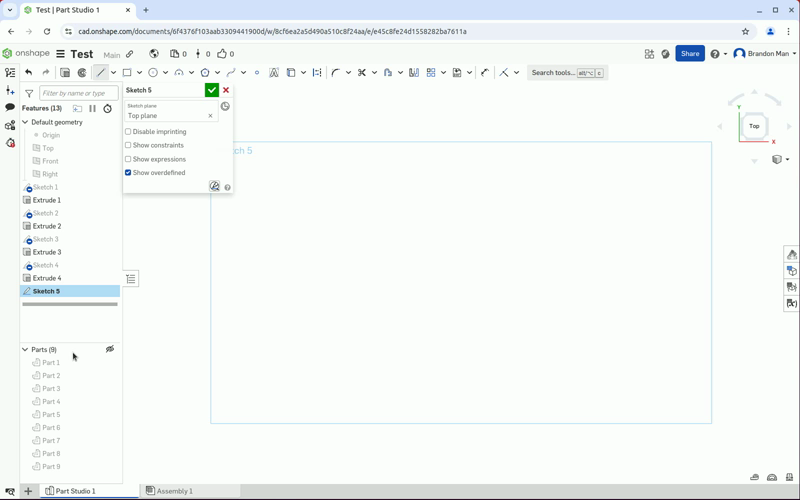
mouse_move(388, 313)
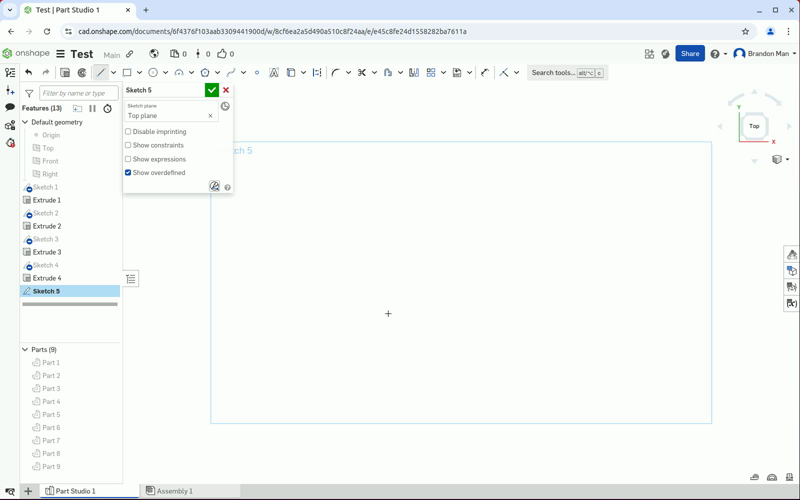
click(388, 313)
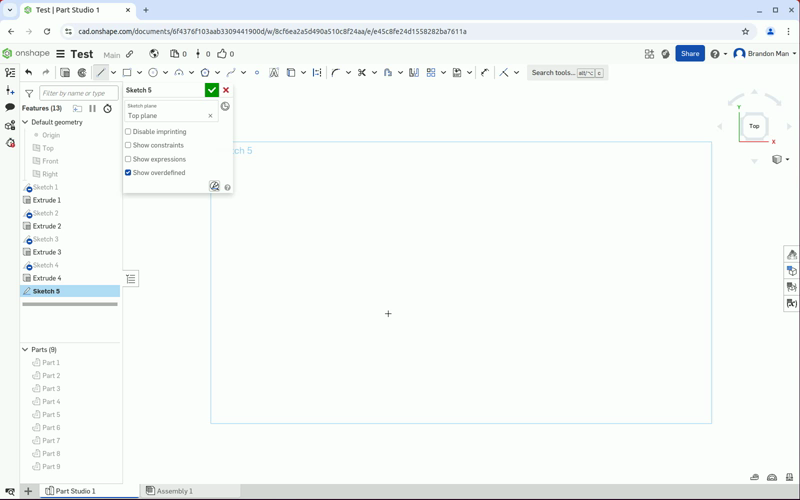
key_up(shift)
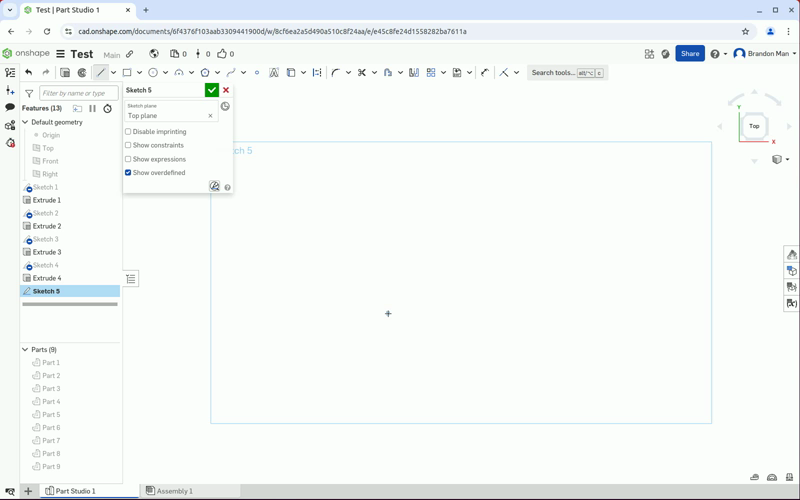
key_down(shift)
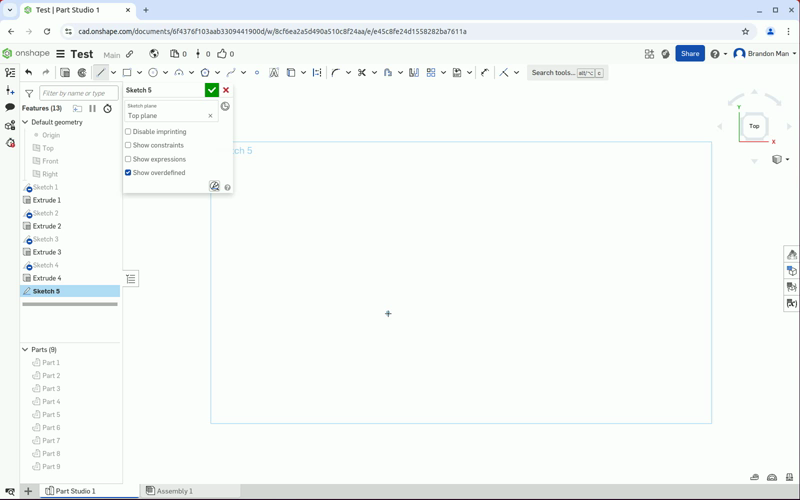
mouse_move(418, 313)
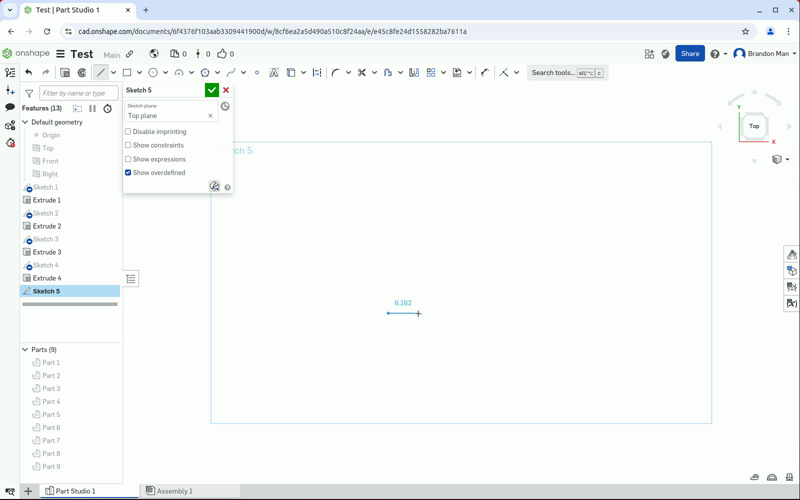
mouse_move(410, 335)
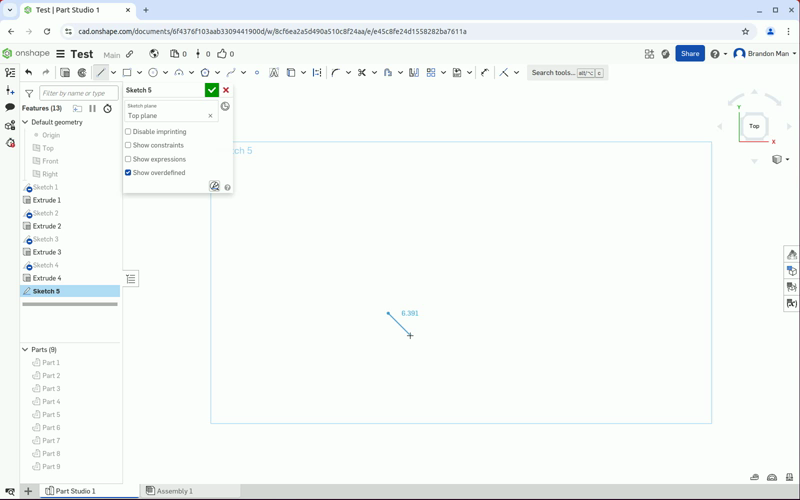
click(410, 335)
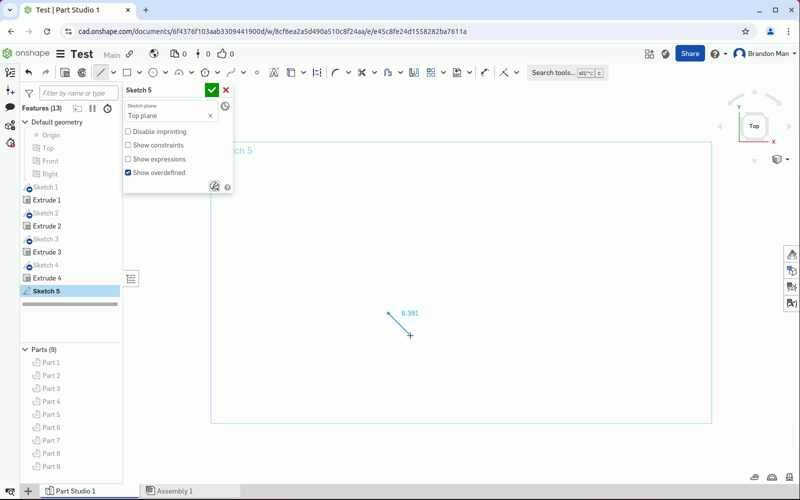
key_up(shift)
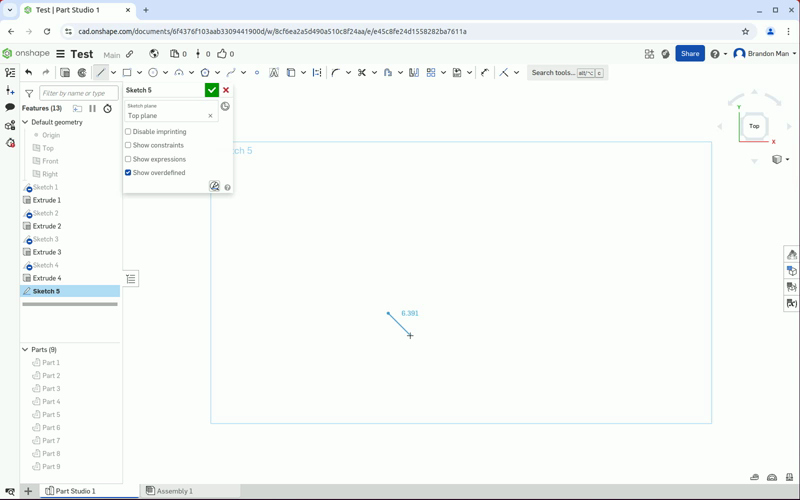
key(esc)
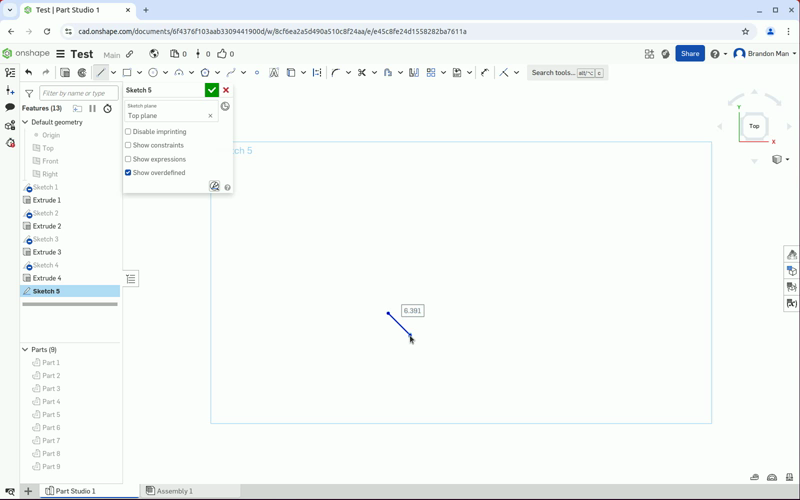
key(a)
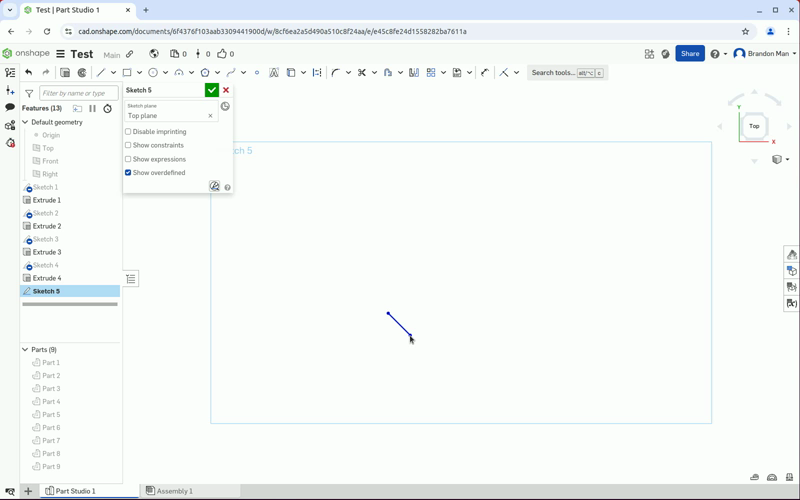
mouse_move(410, 335)
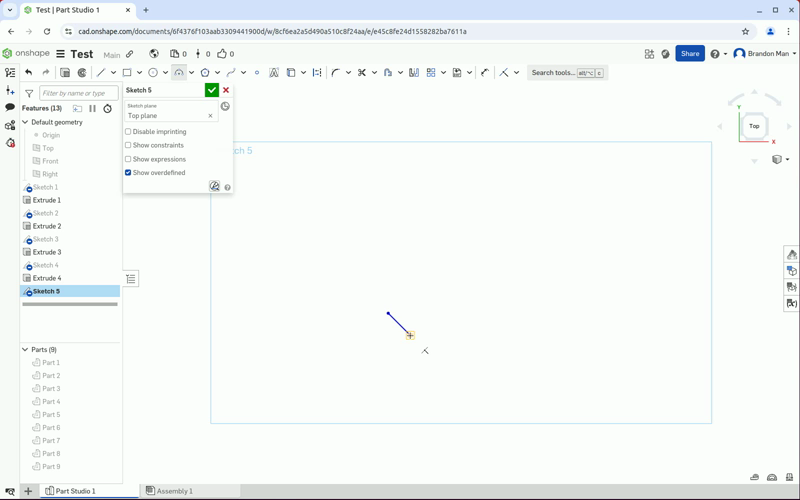
click(410, 335)
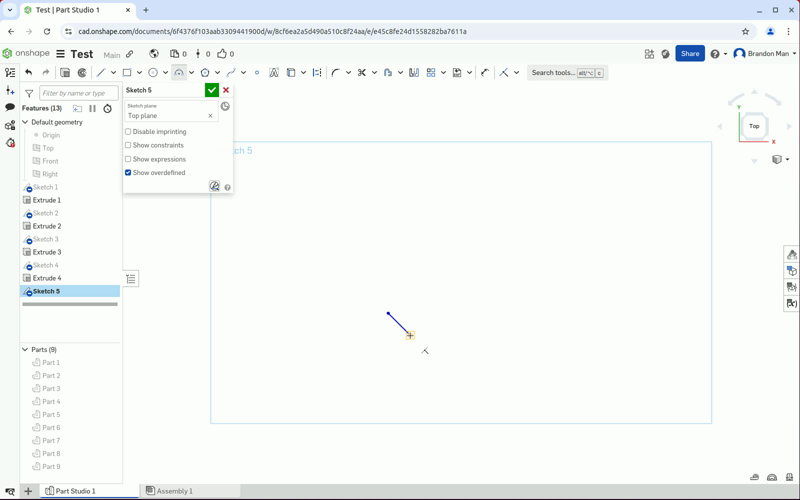
key_down(shift)
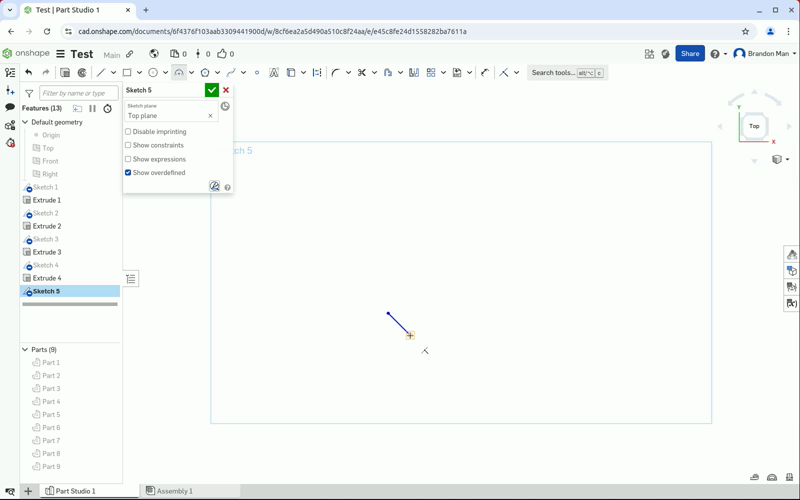
mouse_move(388, 282)
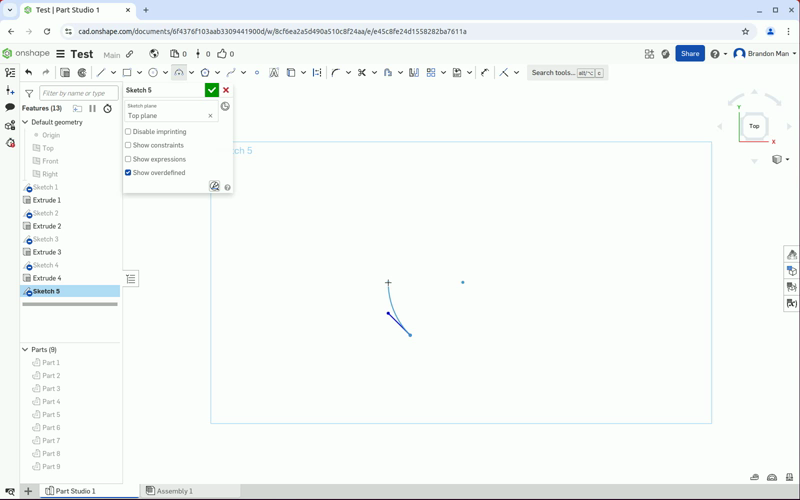
click(388, 282)
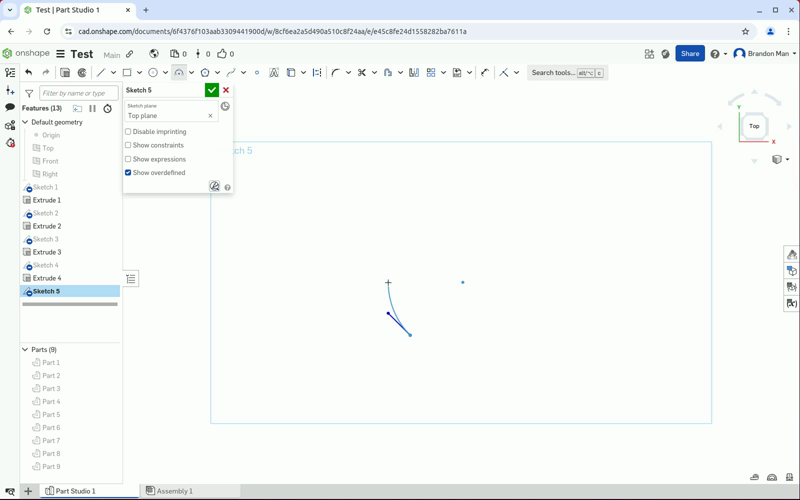
mouse_move(393, 310)
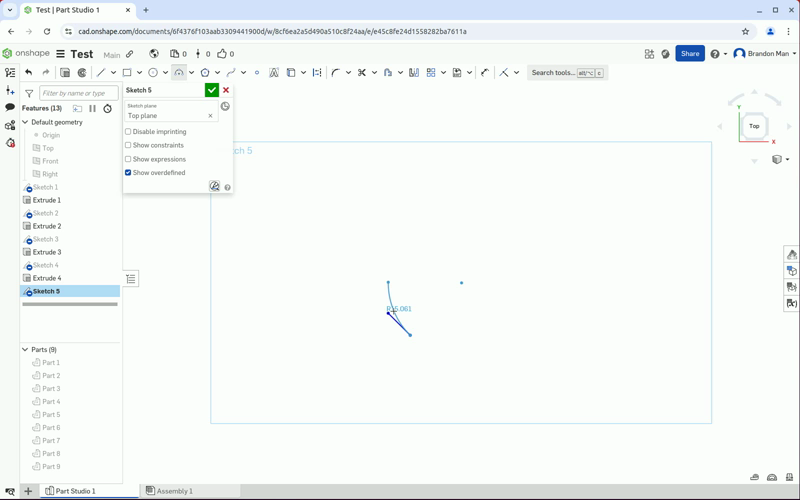
click(393, 310)
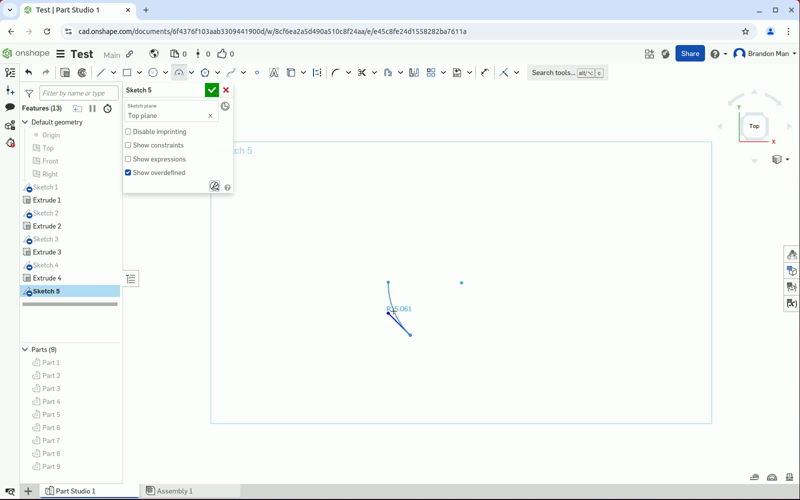
key_up(shift)
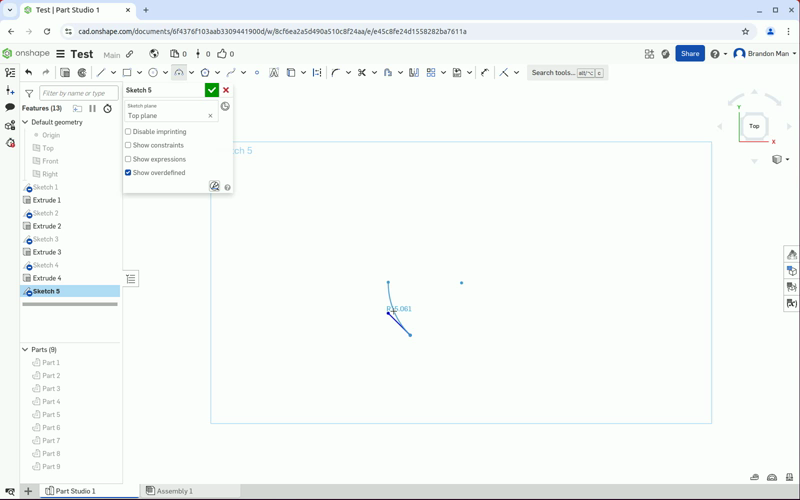
key(esc)
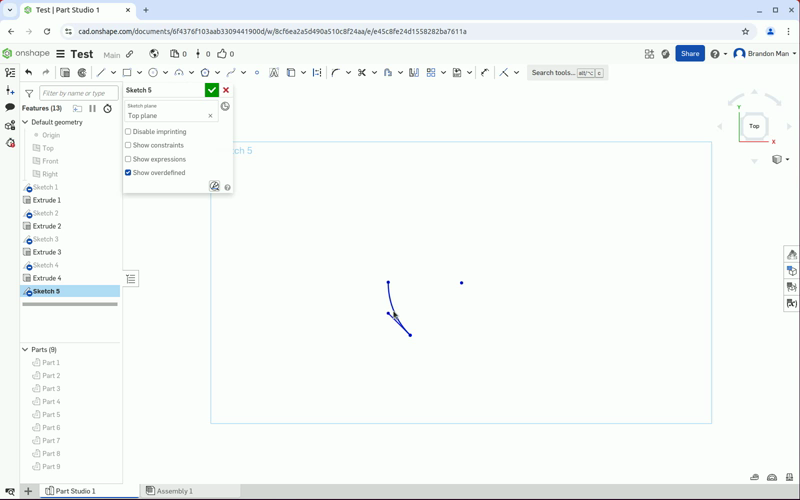
key(l)
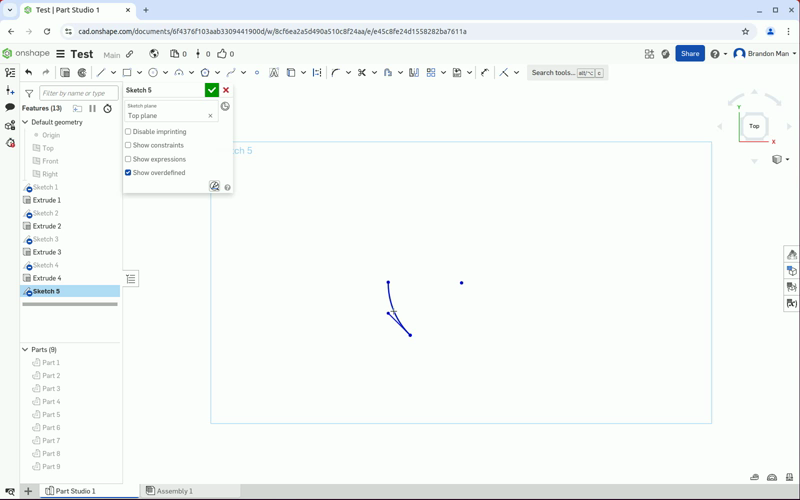
mouse_move(388, 282)
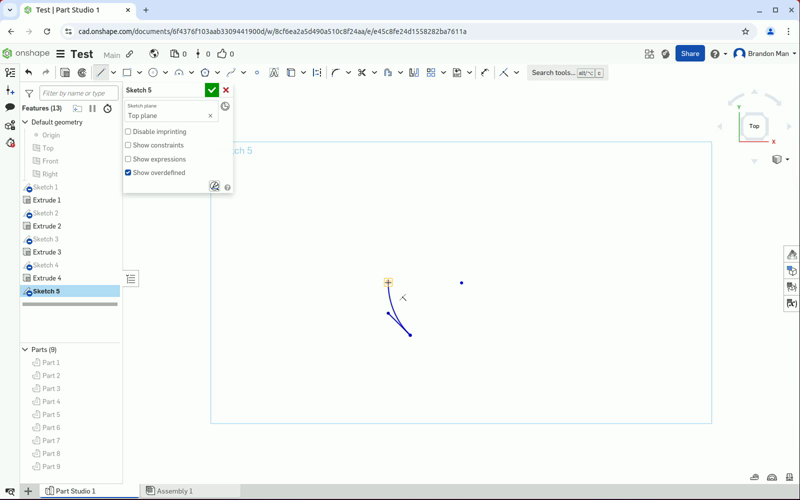
click(388, 282)
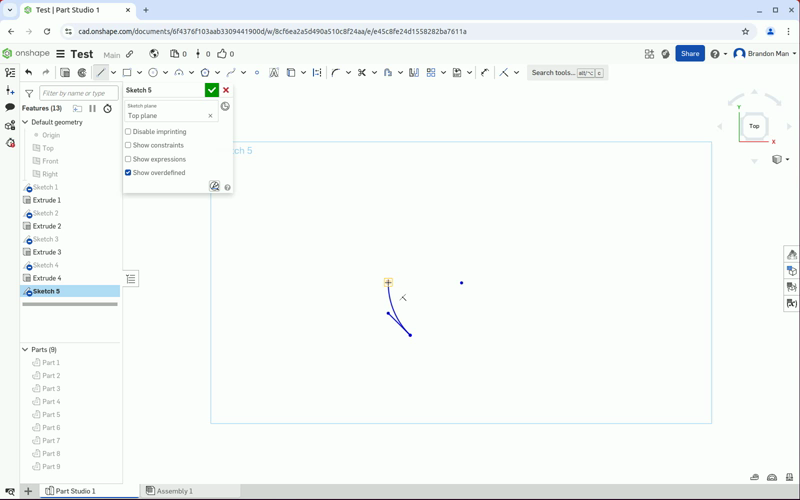
mouse_move(418, 282)
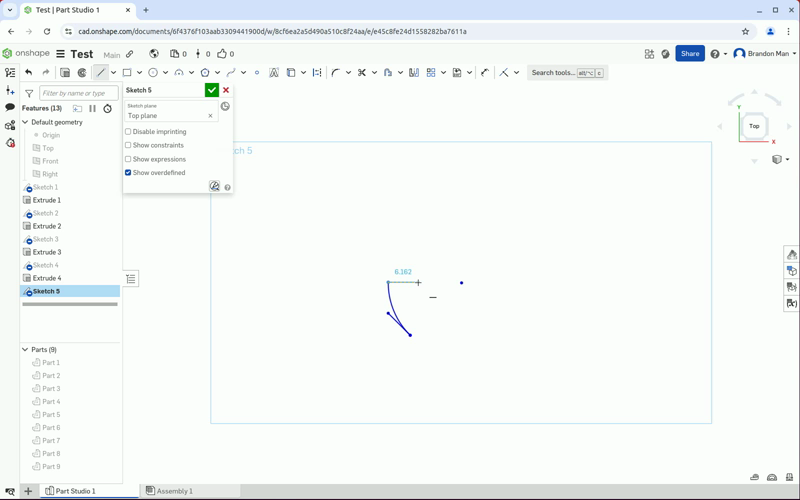
key_down(shift)
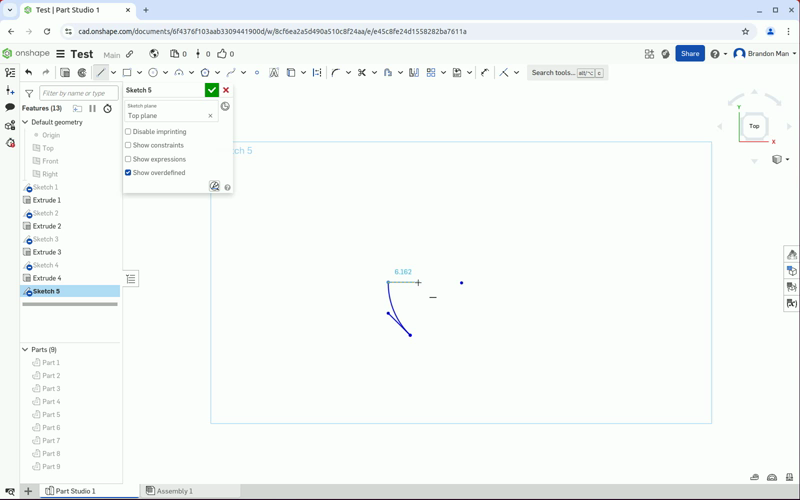
mouse_move(388, 313)
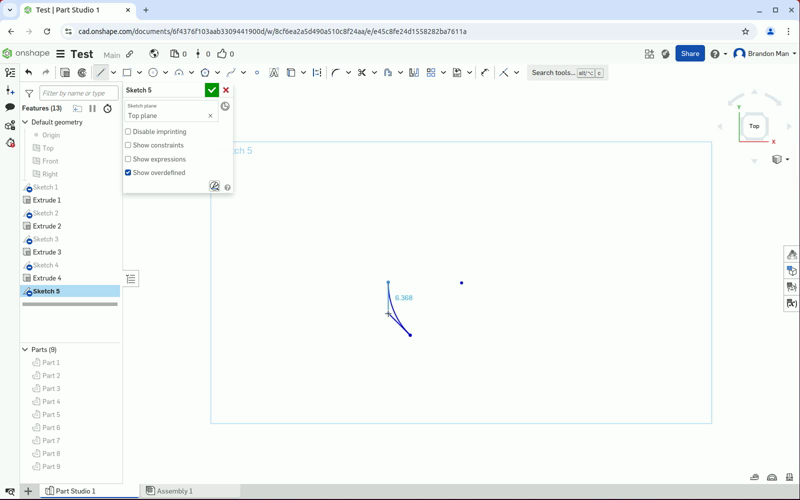
key_up(shift)
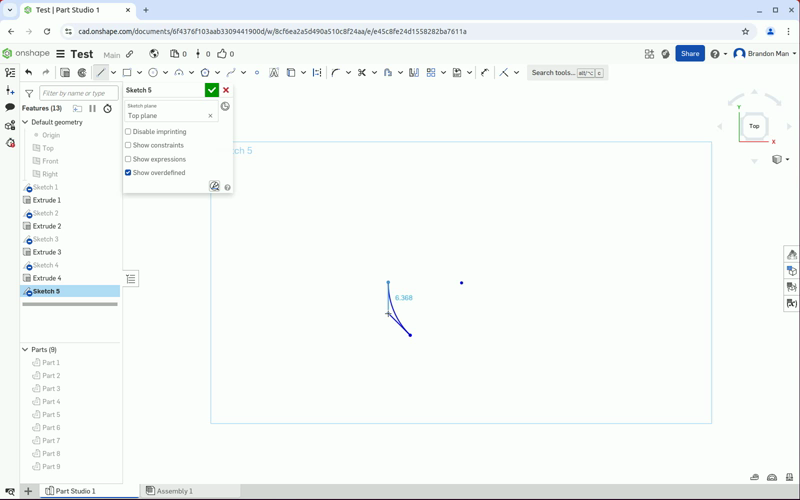
click(388, 313)
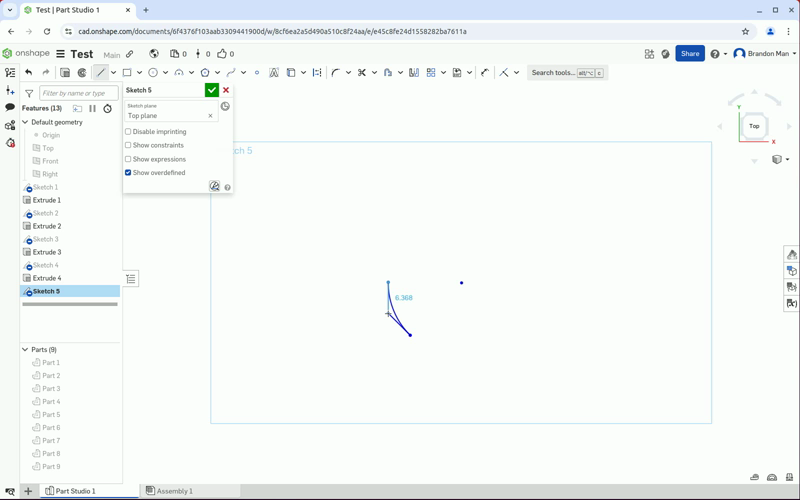
key(esc)
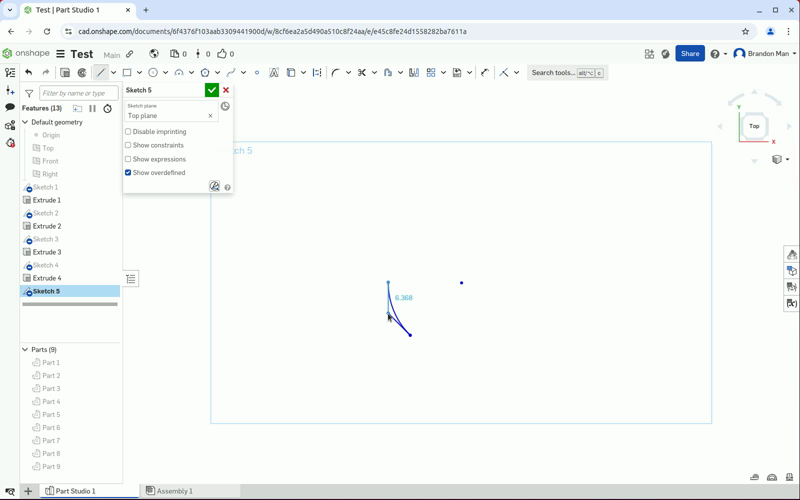
mouse_move(396, 320)
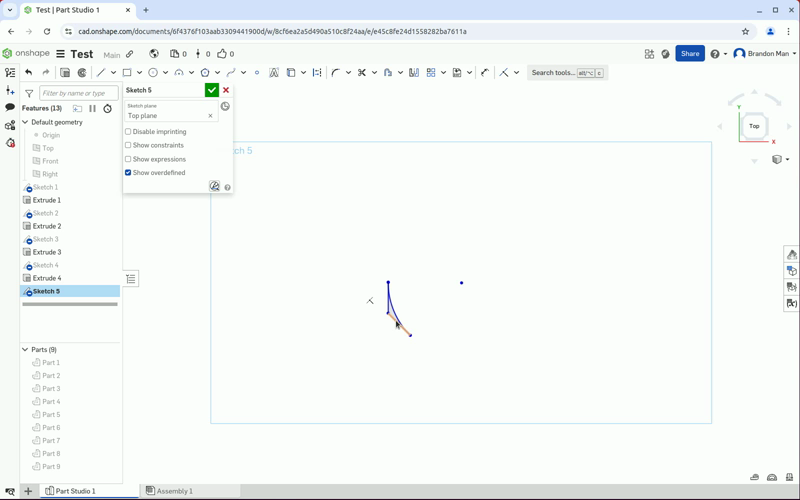
scroll(6)
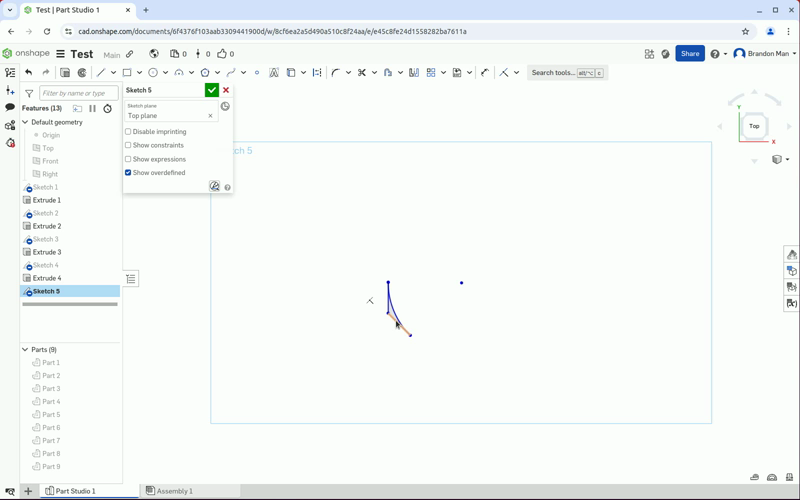
scroll(6)
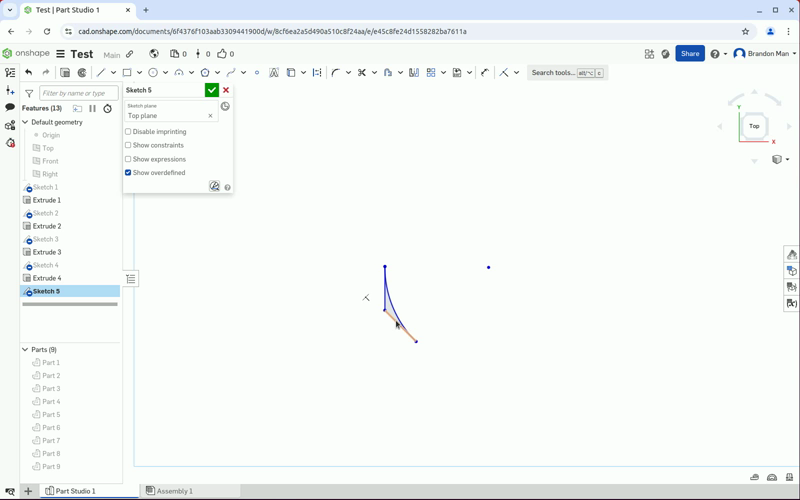
scroll(6)
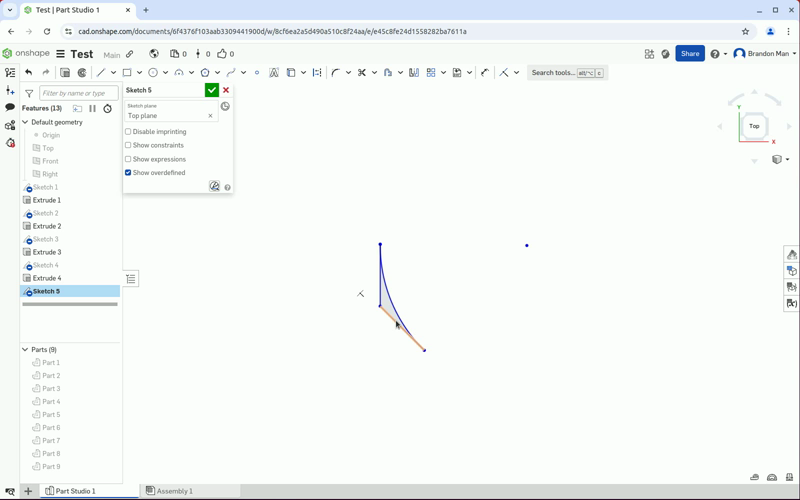
scroll(6)
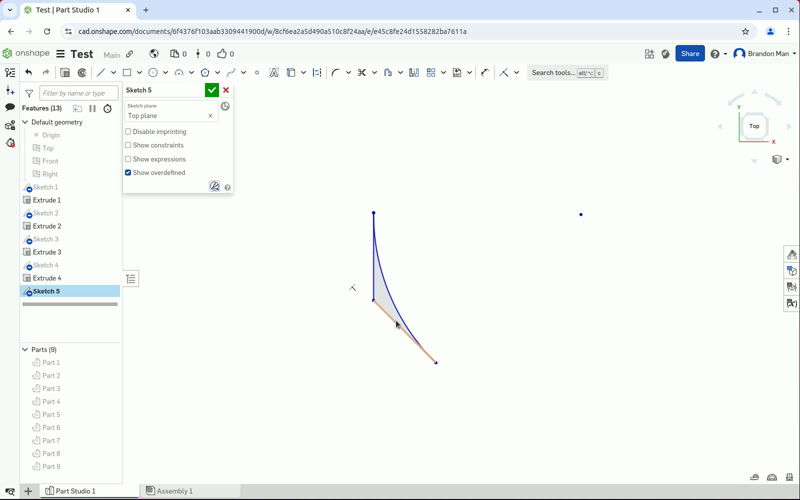
scroll(6)
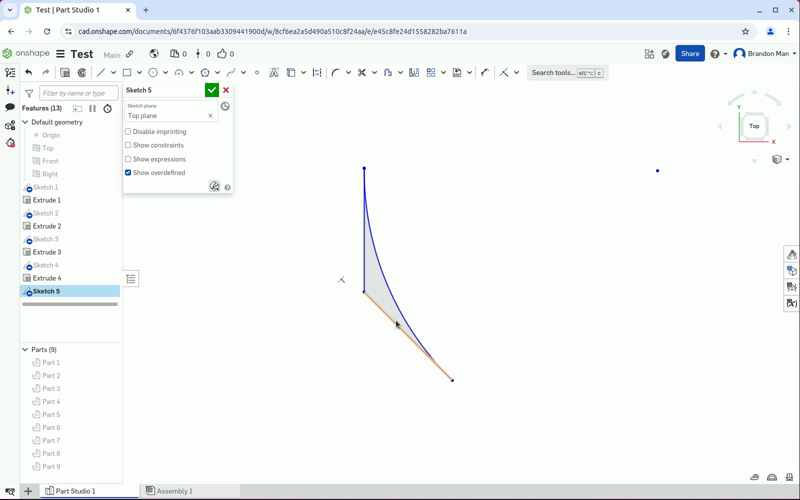
scroll(6)
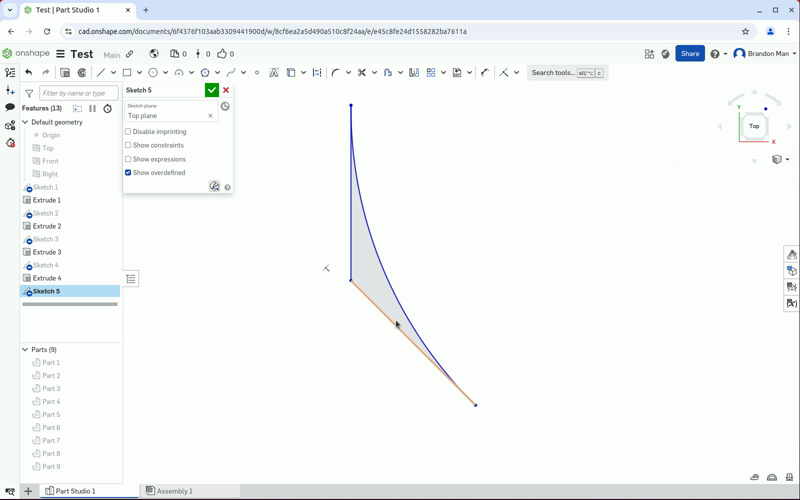
scroll(6)
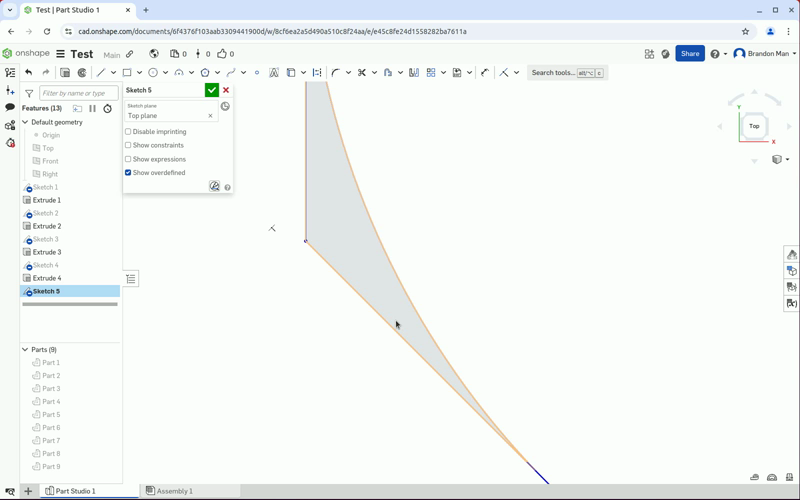
click(396, 320)
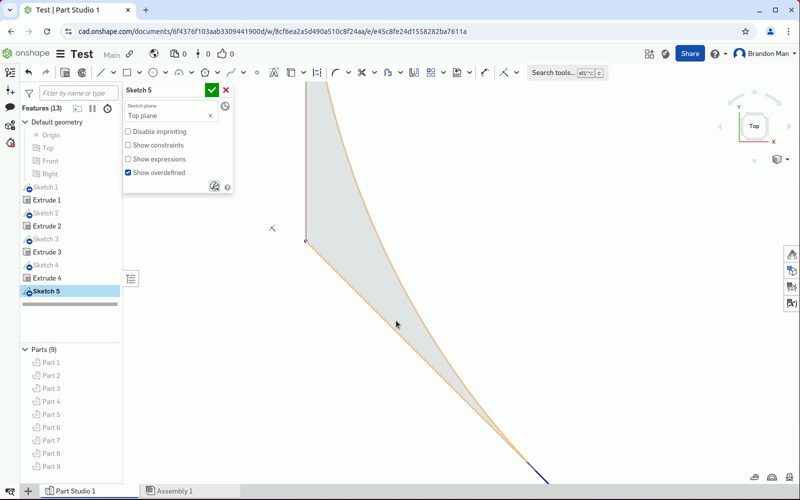
scroll(-6)
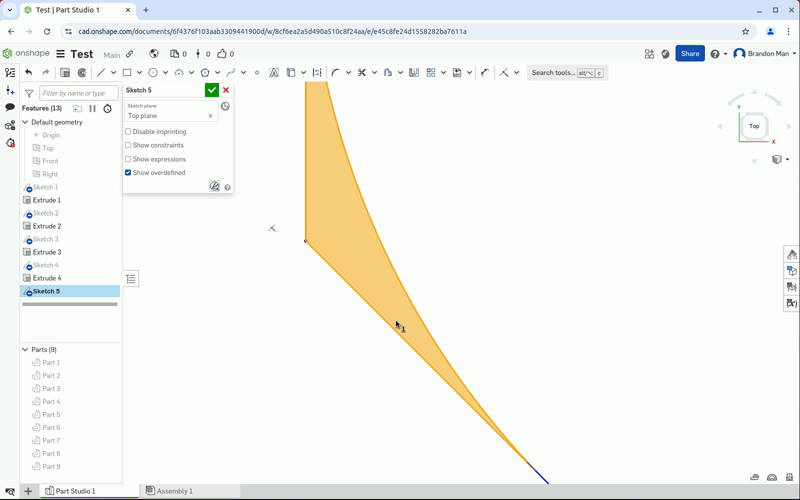
scroll(-6)
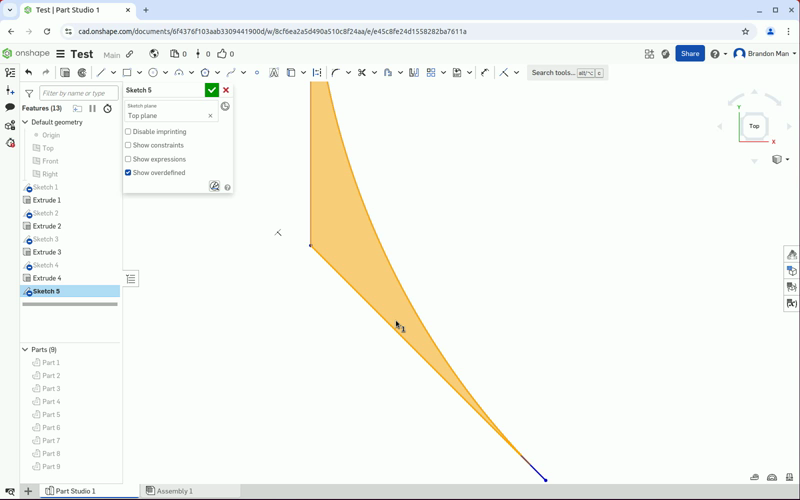
scroll(-6)
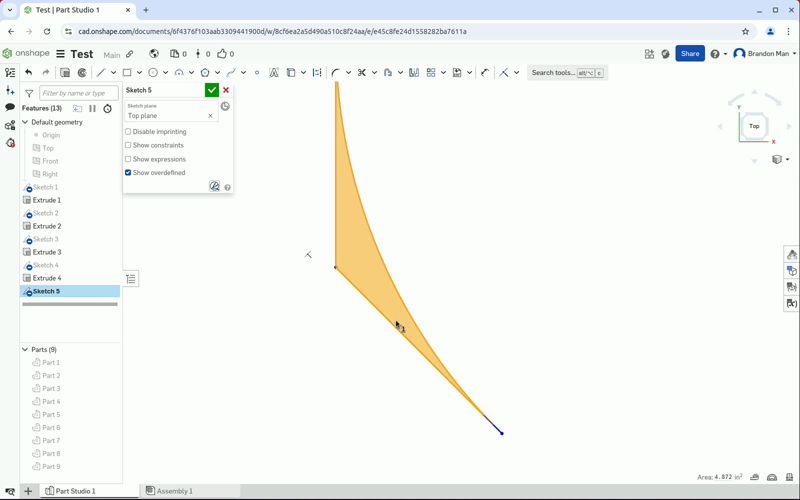
scroll(-6)
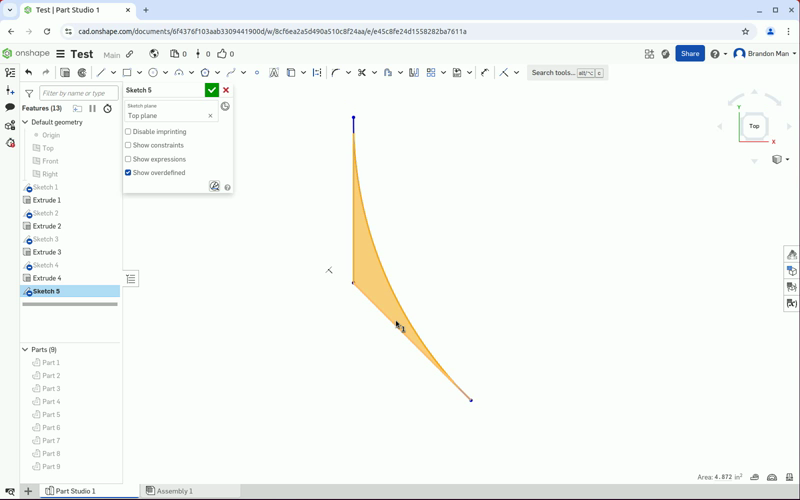
scroll(-6)
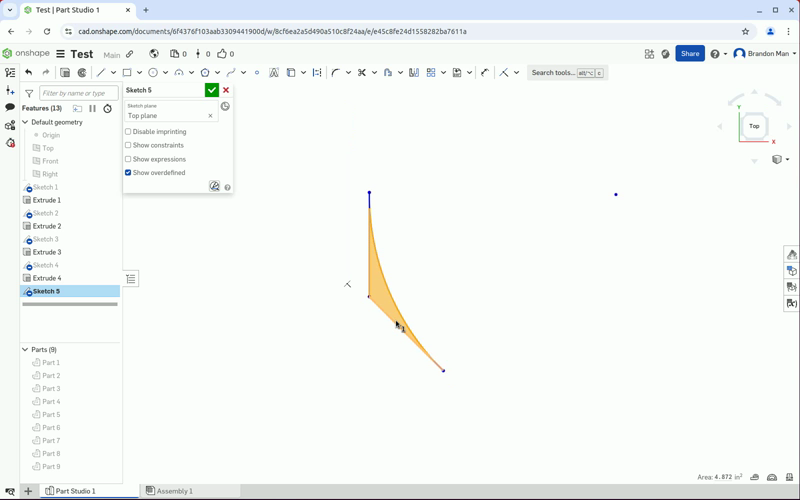
scroll(-6)
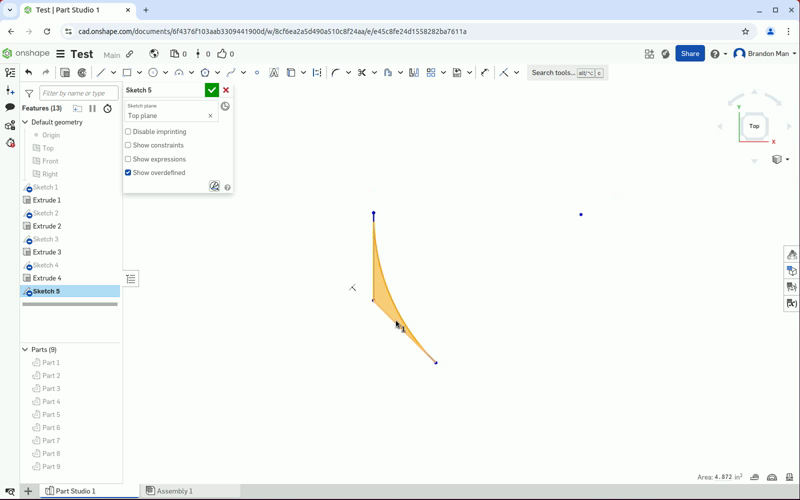
scroll(-6)
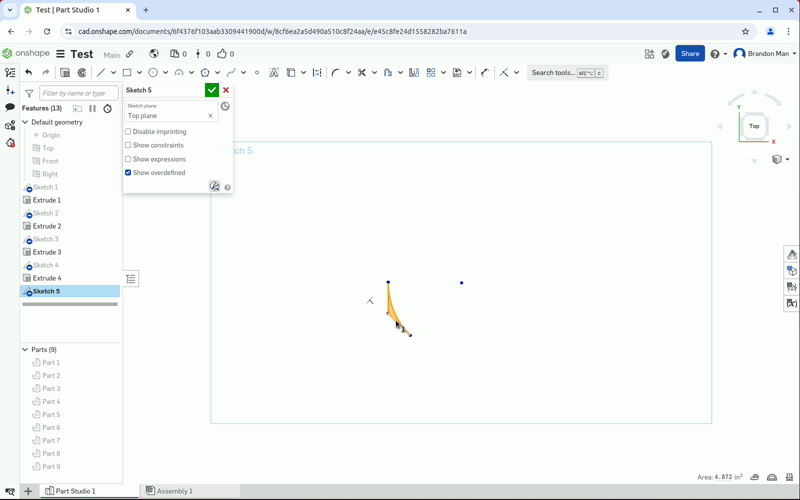
mouse_move(73, 352)
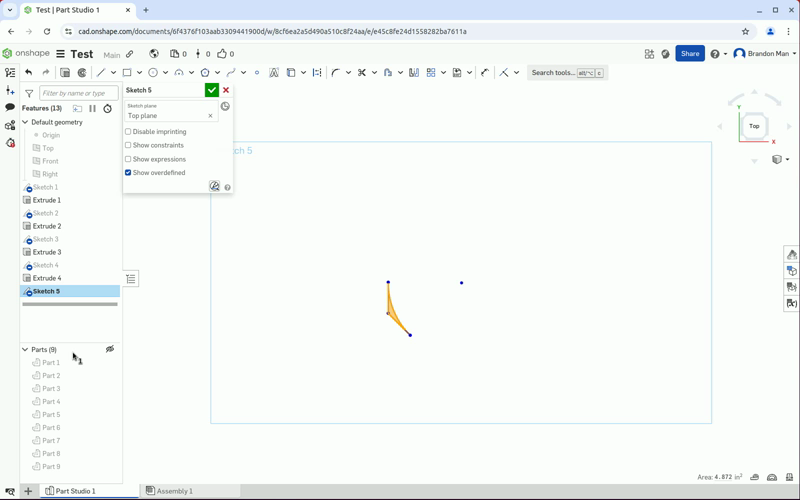
key(shift+y)
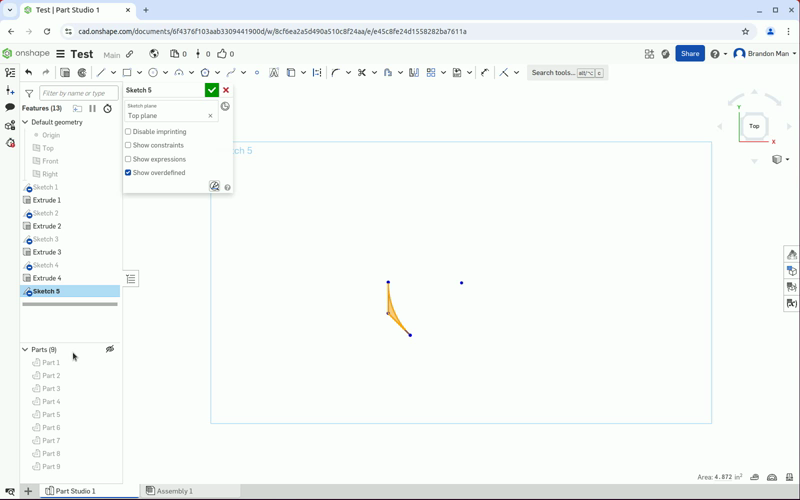
key(shift+e)
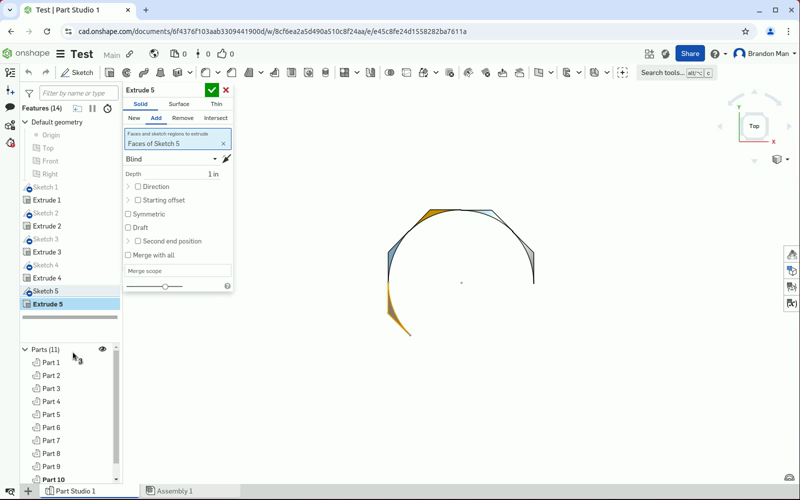
mouse_move(143, 106)
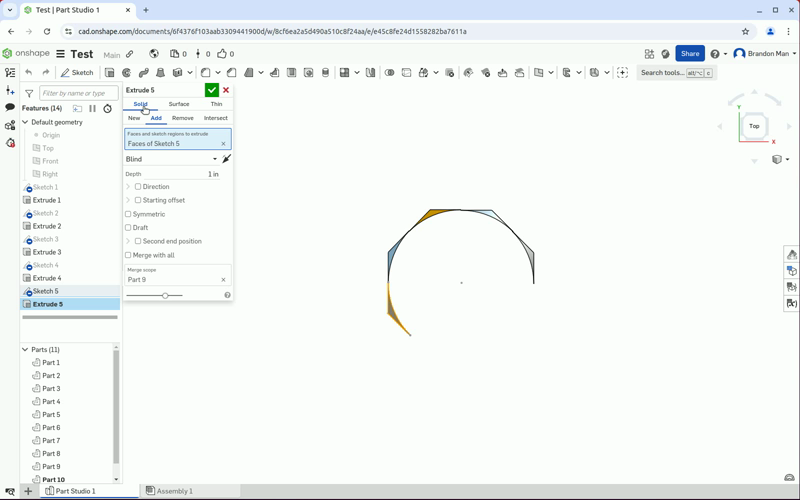
click(143, 106)
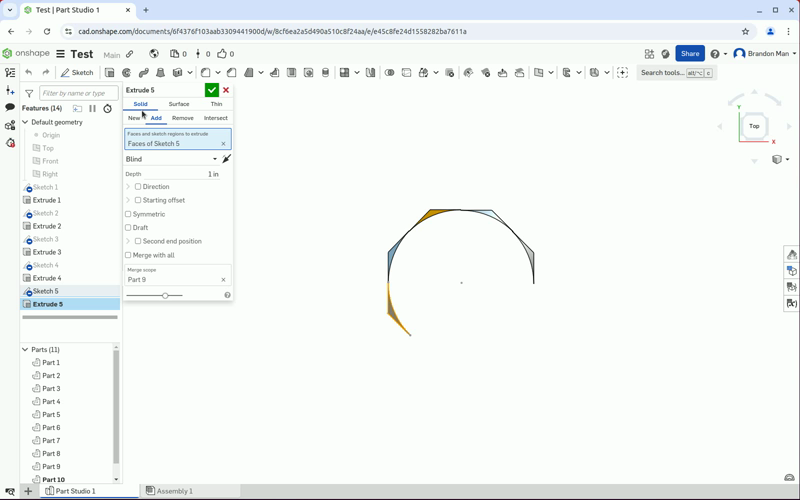
mouse_move(137, 120)
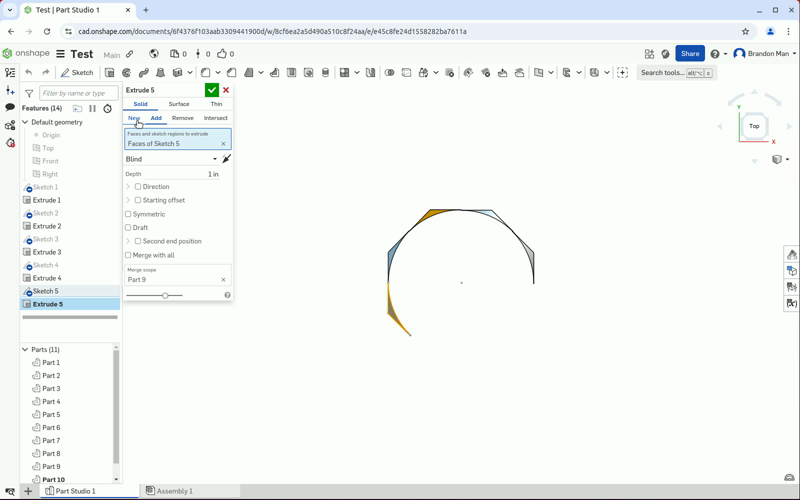
click(137, 120)
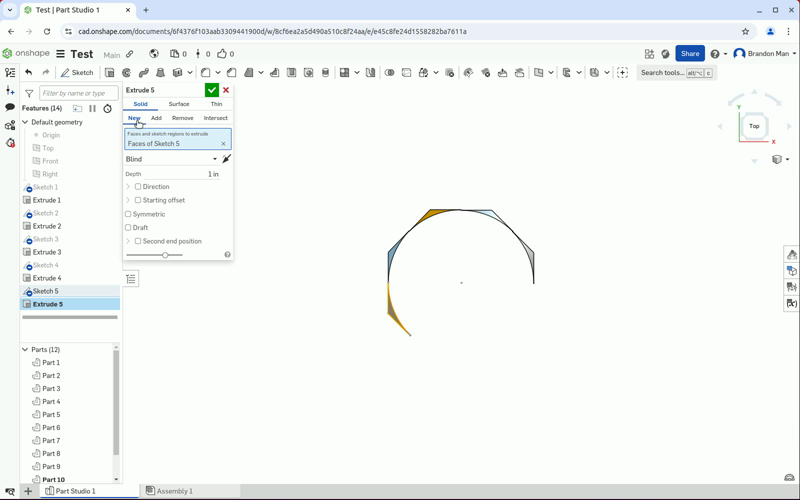
key(tab, 4)
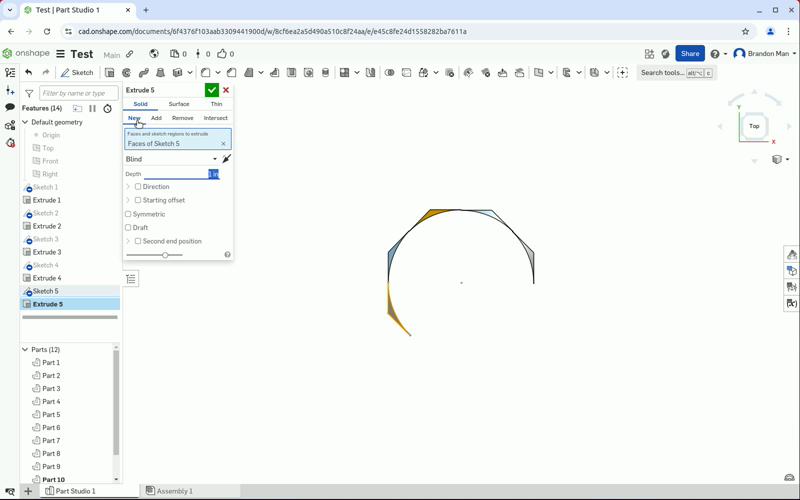
text(23.108)
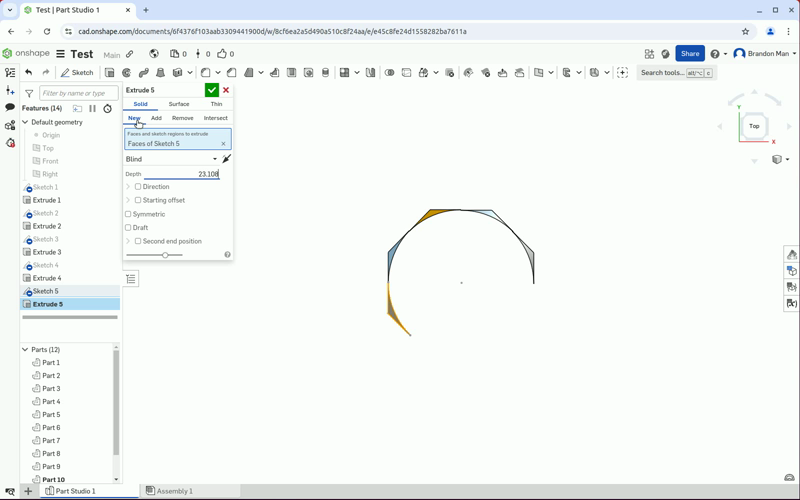
key(enter)
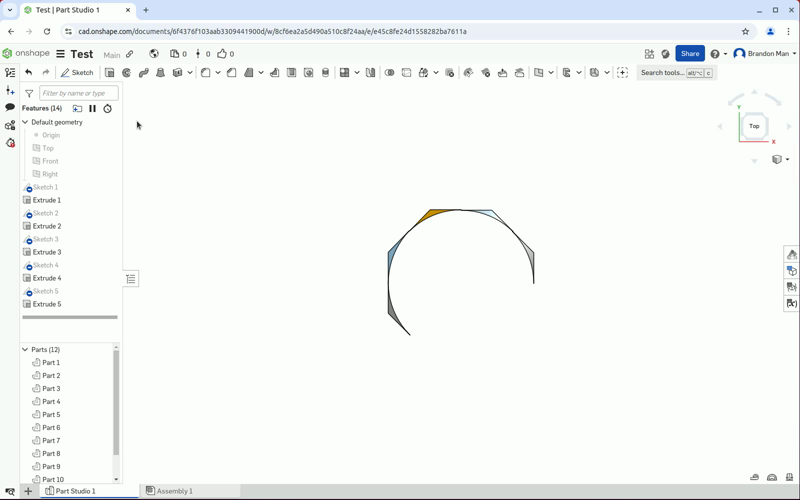
key(shift+h)
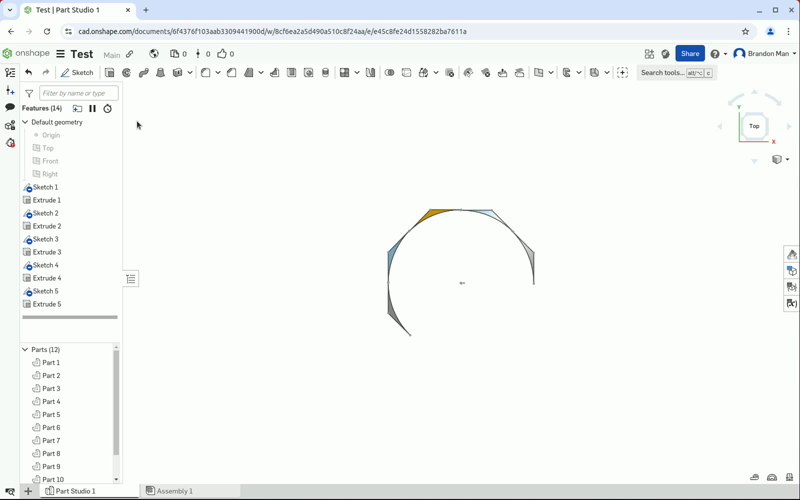
key(shift+h)
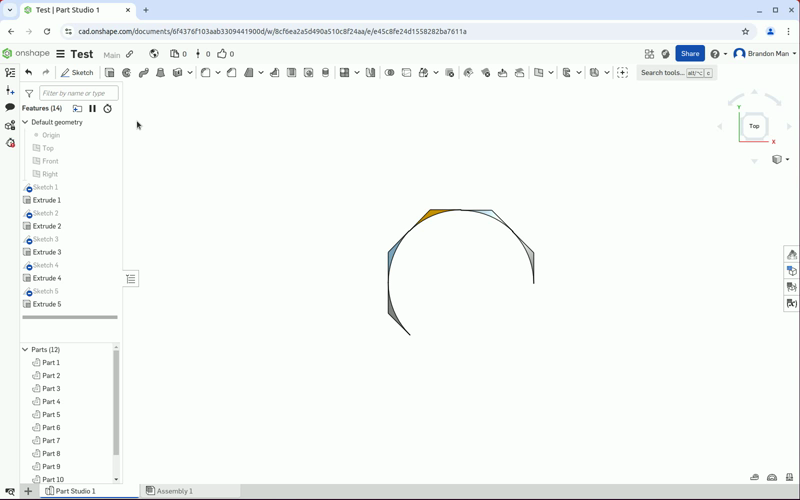
mouse_move(73, 189)
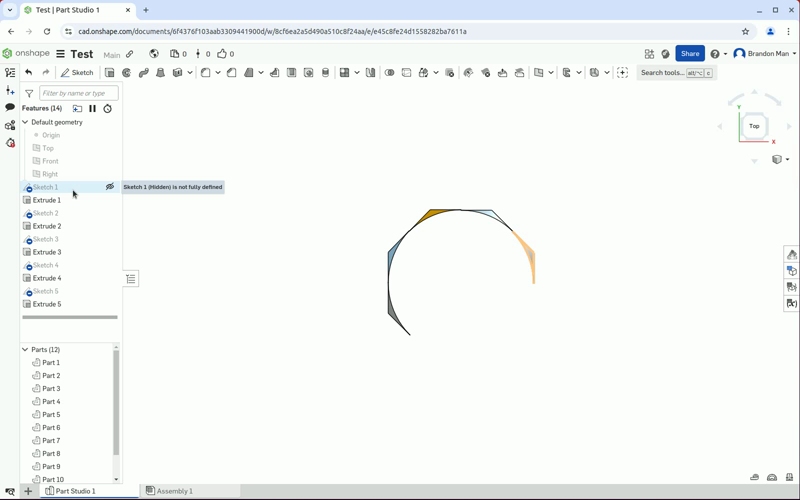
click(73, 189)
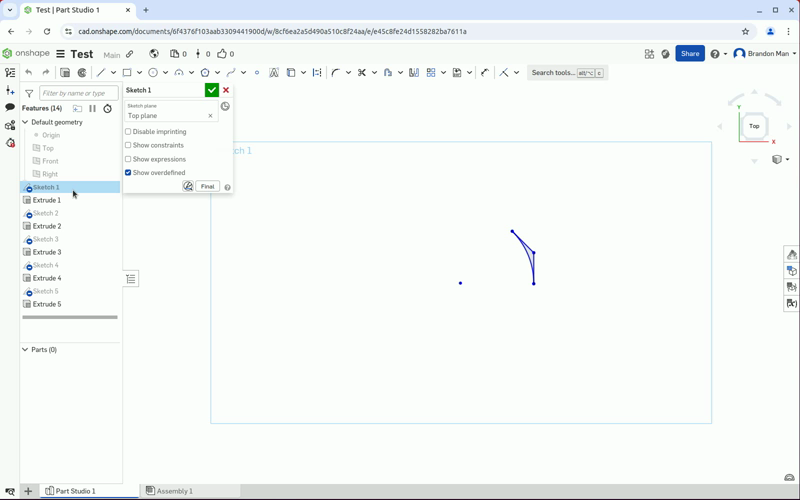
mouse_move(229, 92)
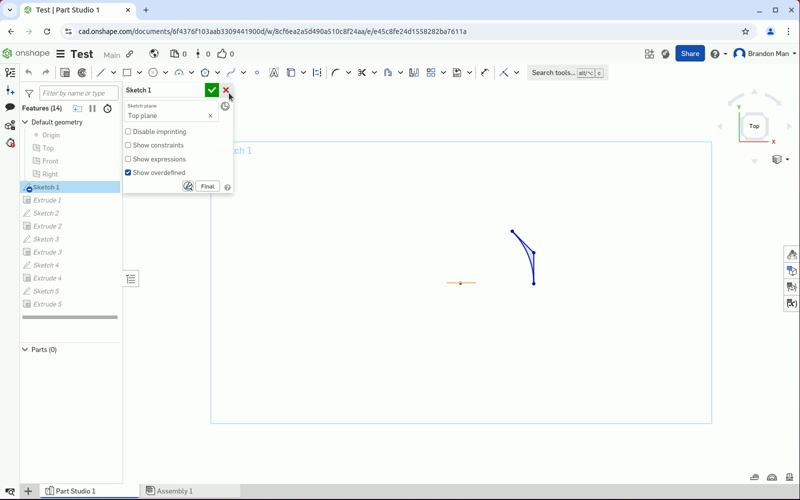
click(229, 92)
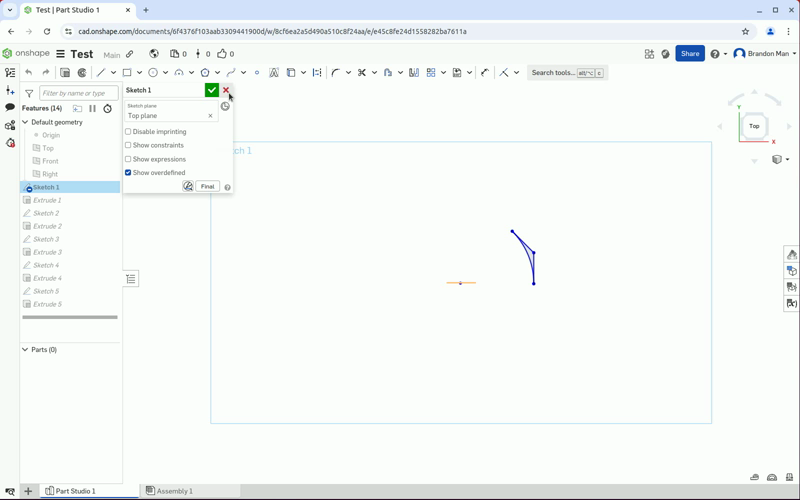
key(shift+s)
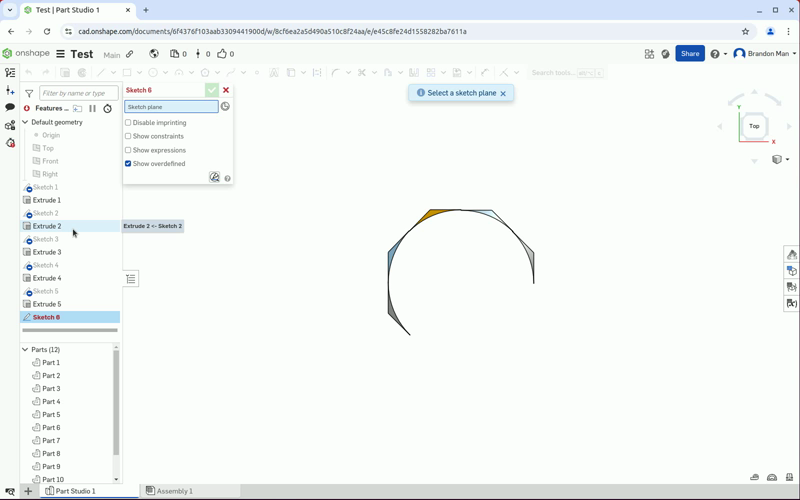
scroll(3)
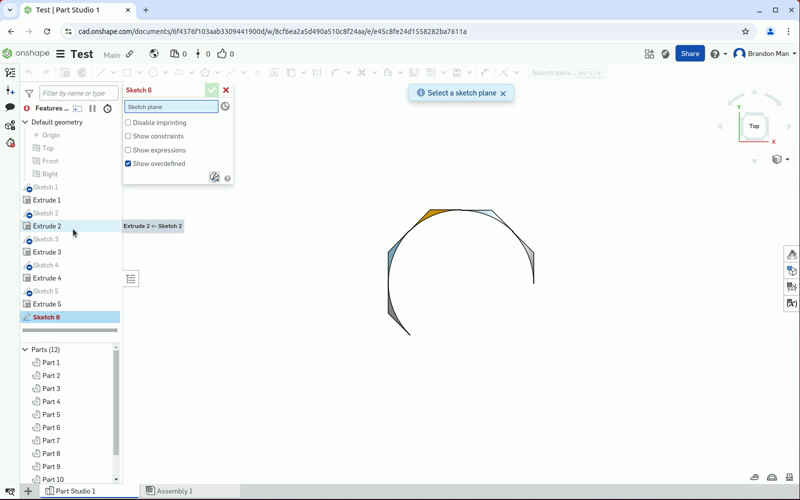
mouse_move(73, 150)
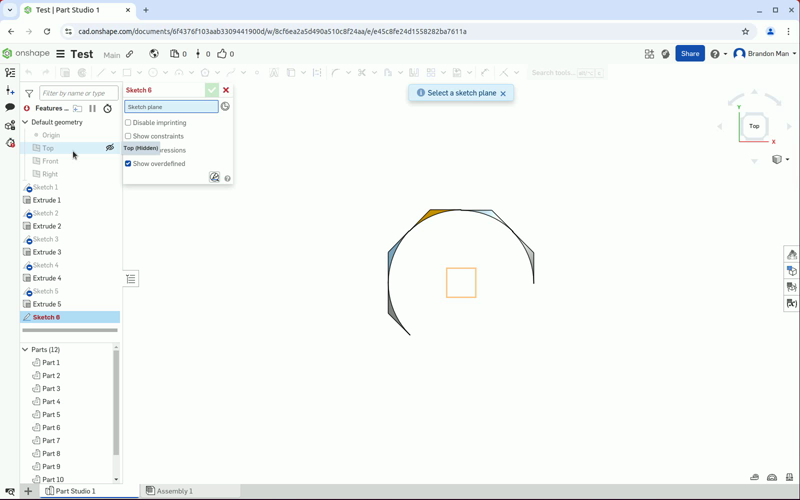
click(73, 150)
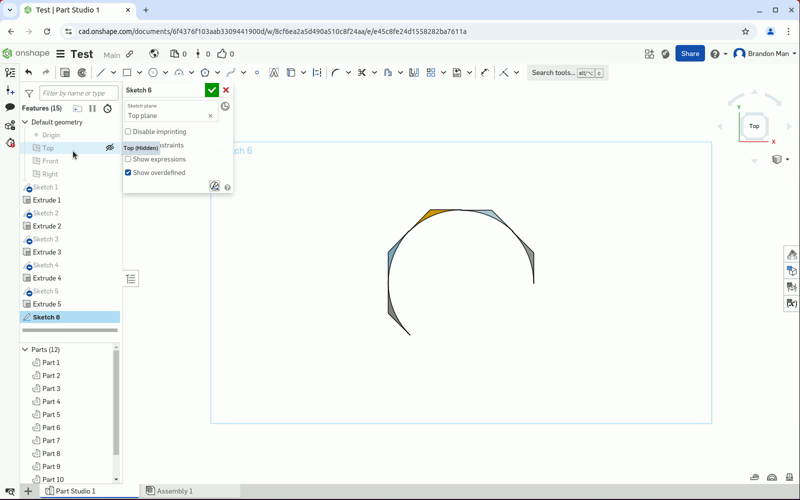
mouse_move(69, 352)
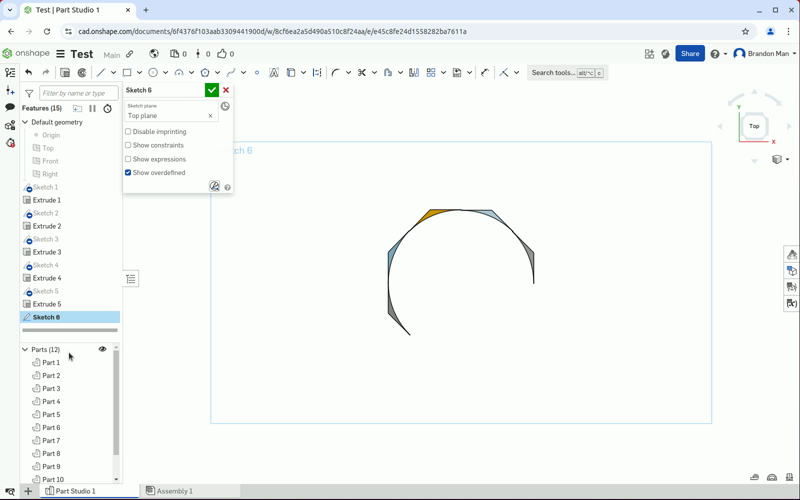
key(y)
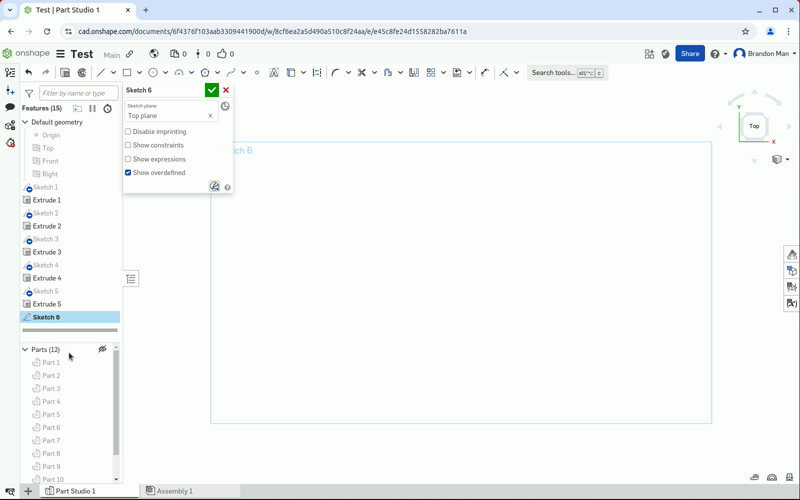
key(l)
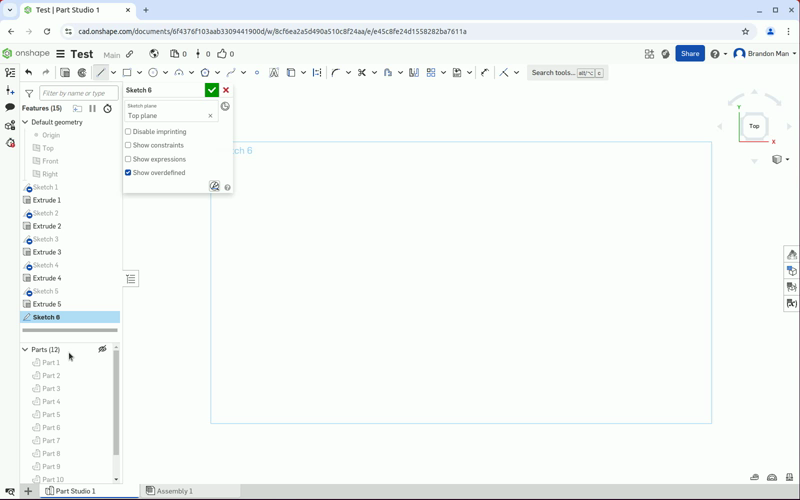
key_down(shift)
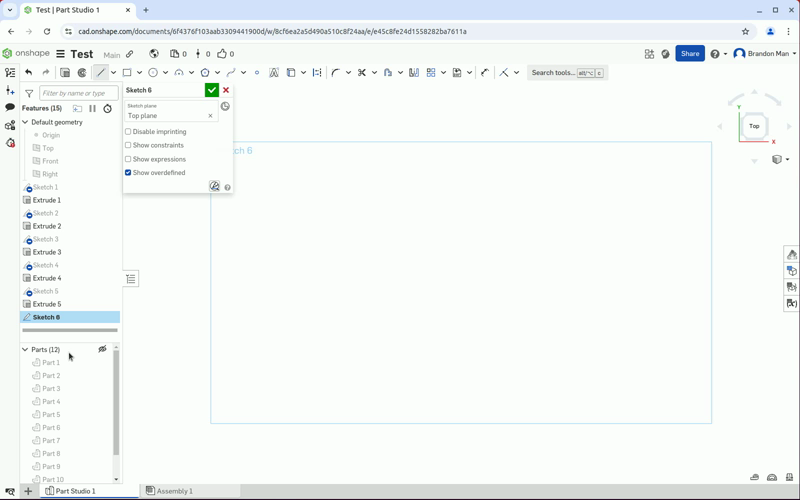
mouse_move(409, 334)
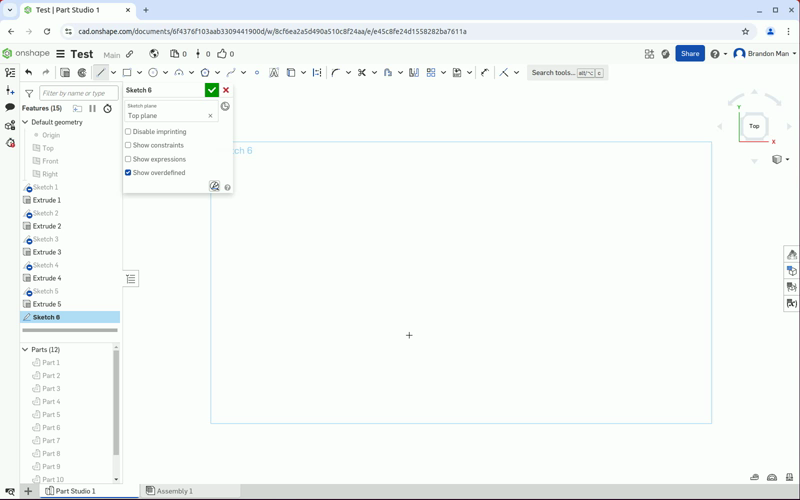
click(409, 334)
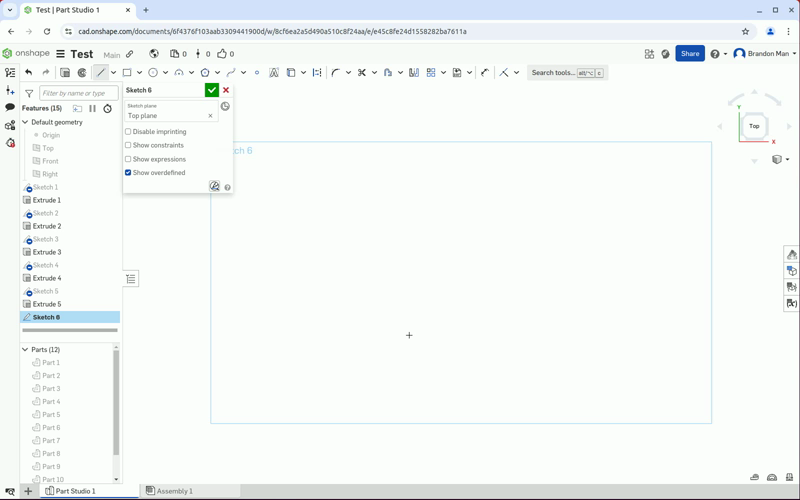
key_up(shift)
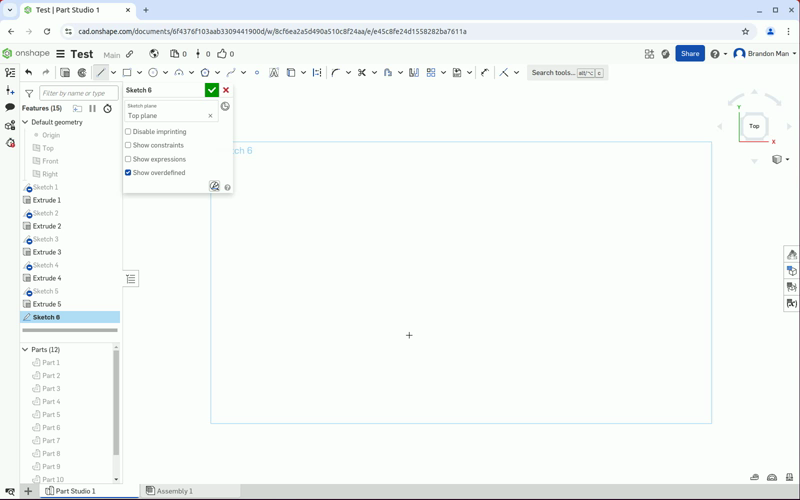
key_down(shift)
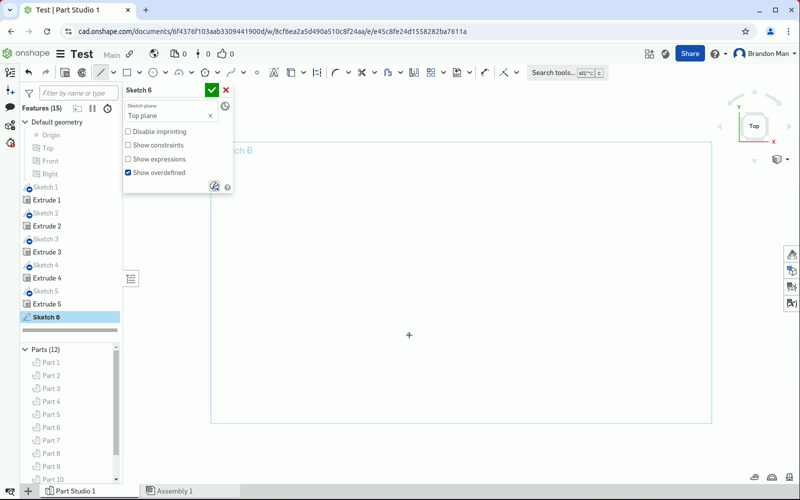
mouse_move(439, 334)
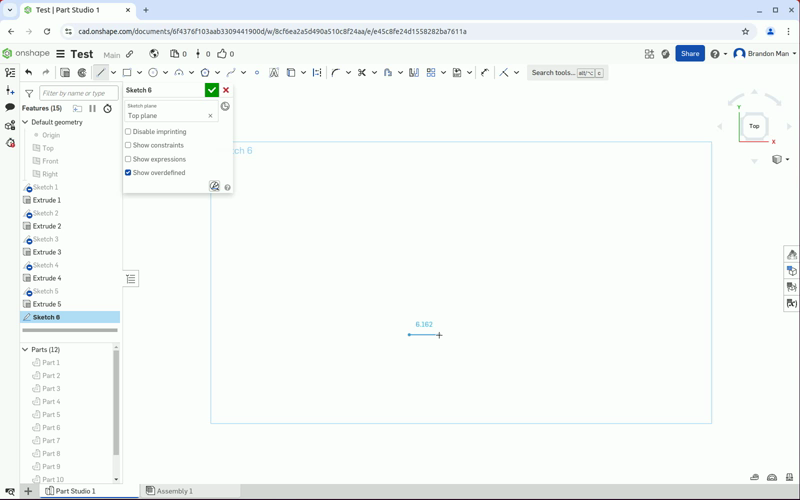
mouse_move(430, 355)
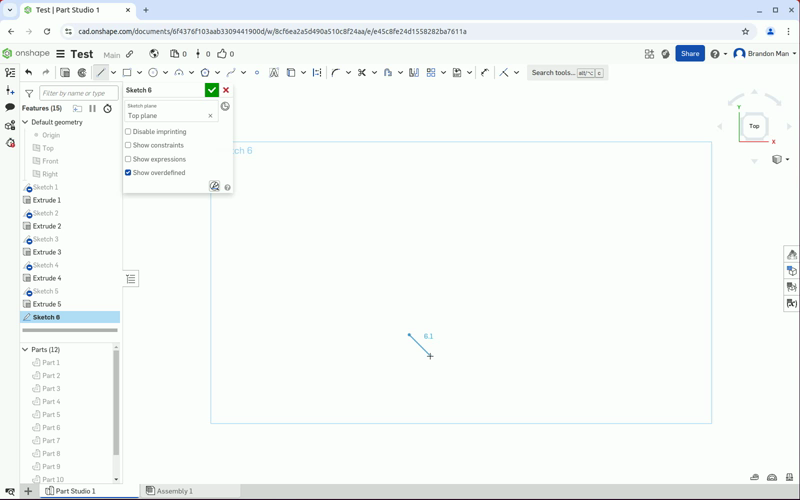
click(430, 355)
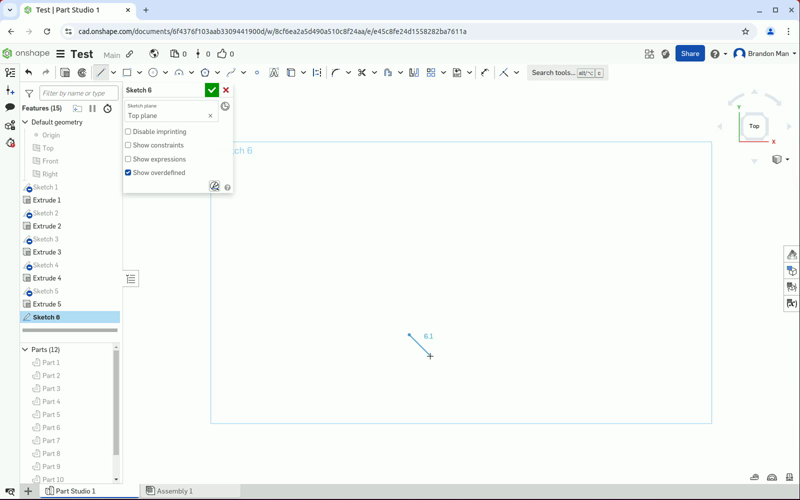
key_up(shift)
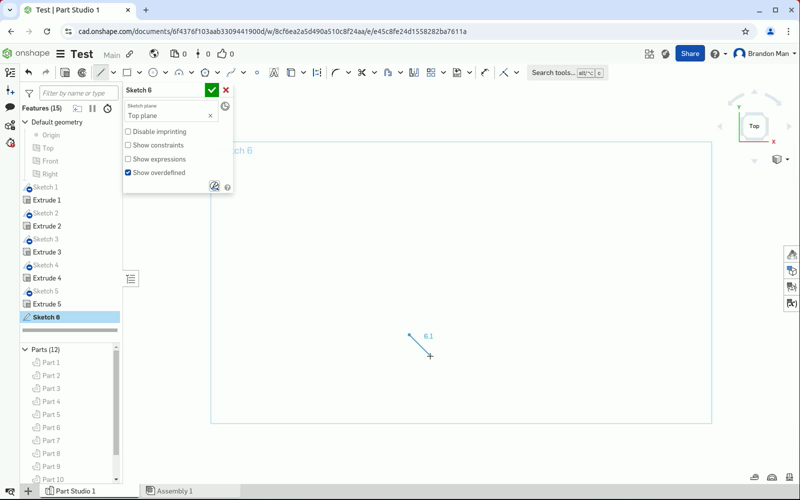
key_down(shift)
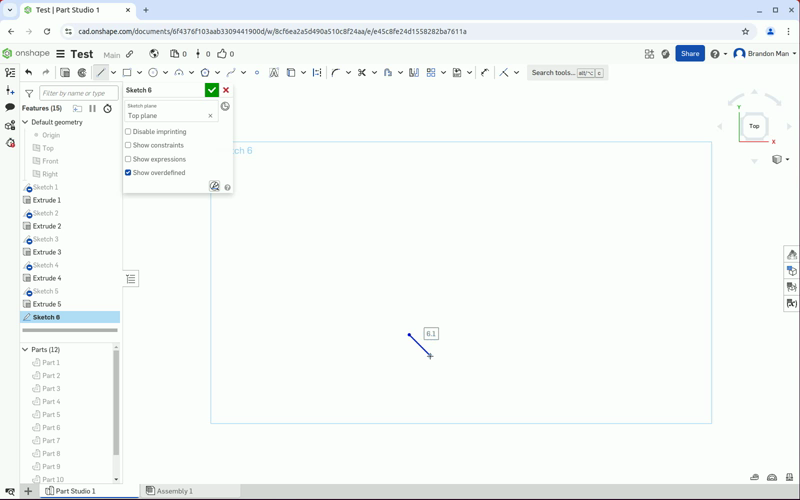
mouse_move(460, 355)
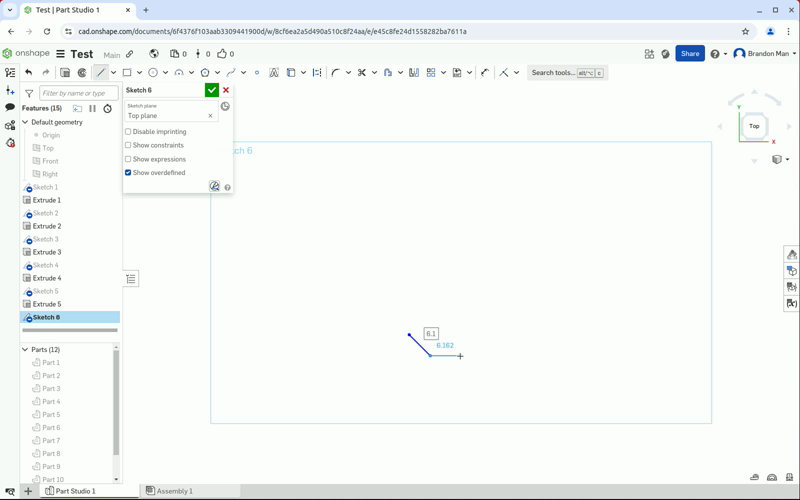
mouse_move(461, 355)
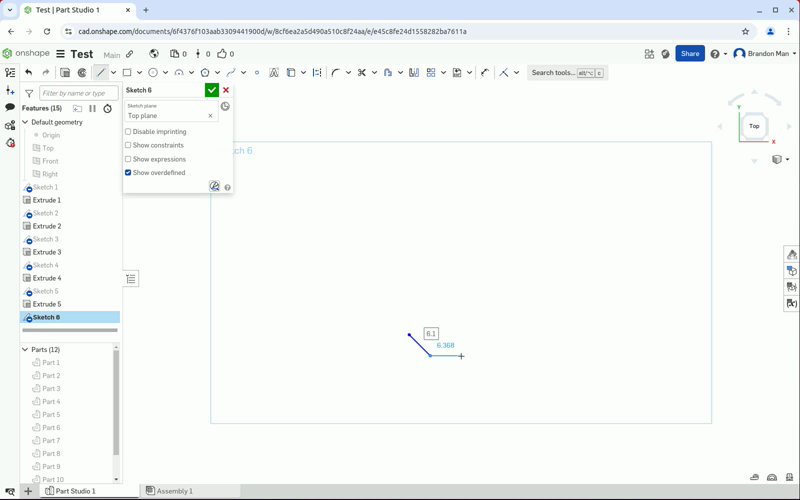
click(461, 355)
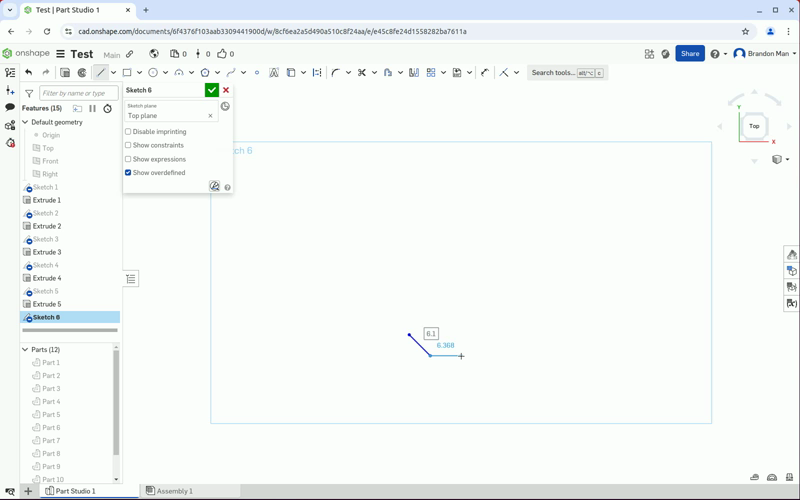
key_up(shift)
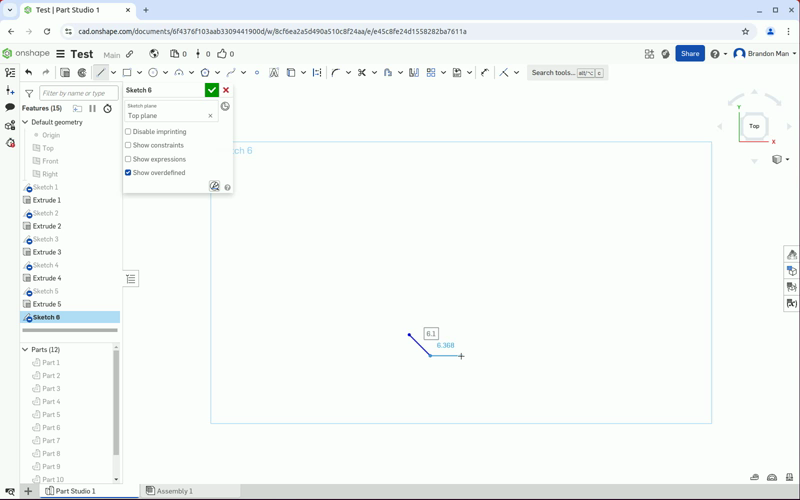
key(esc)
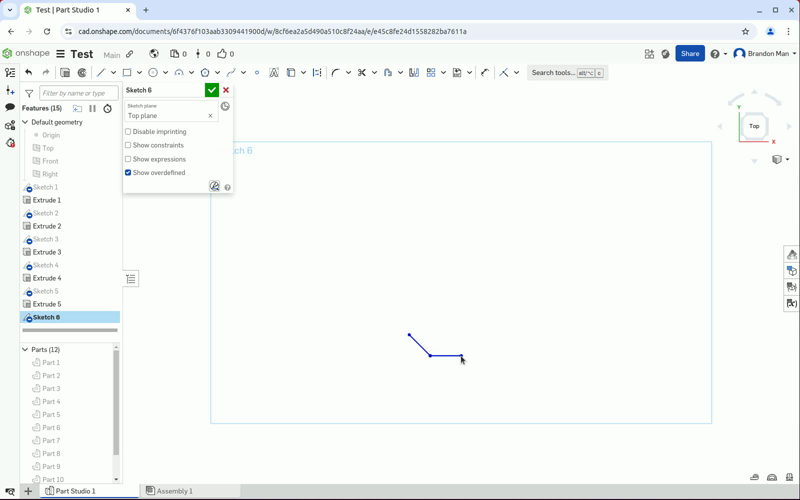
key(a)
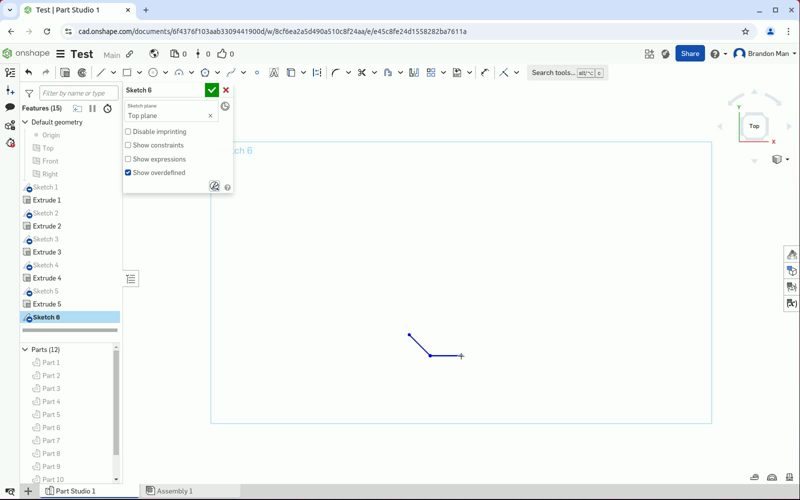
mouse_move(461, 355)
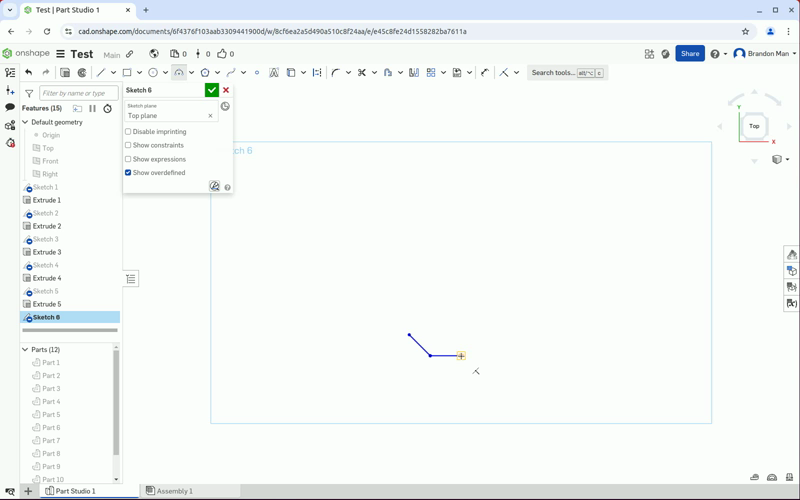
click(461, 355)
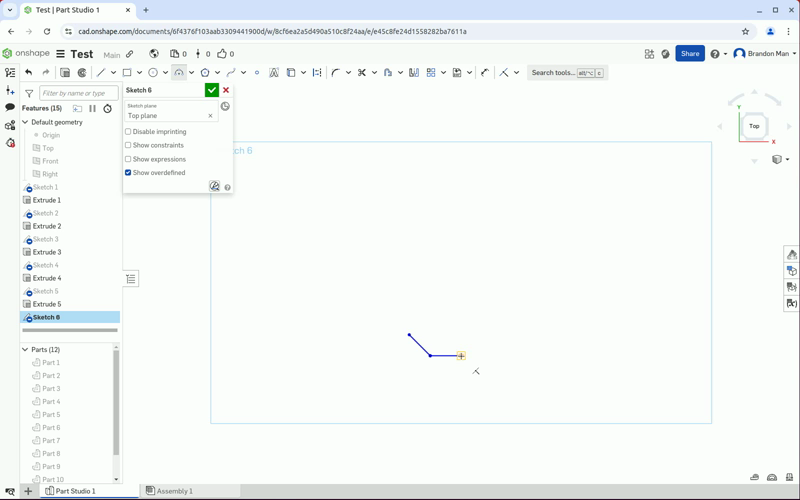
mouse_move(409, 334)
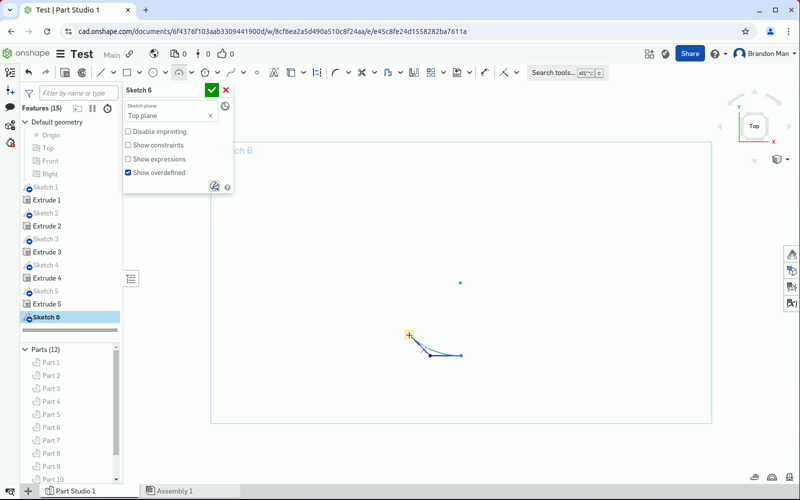
click(409, 334)
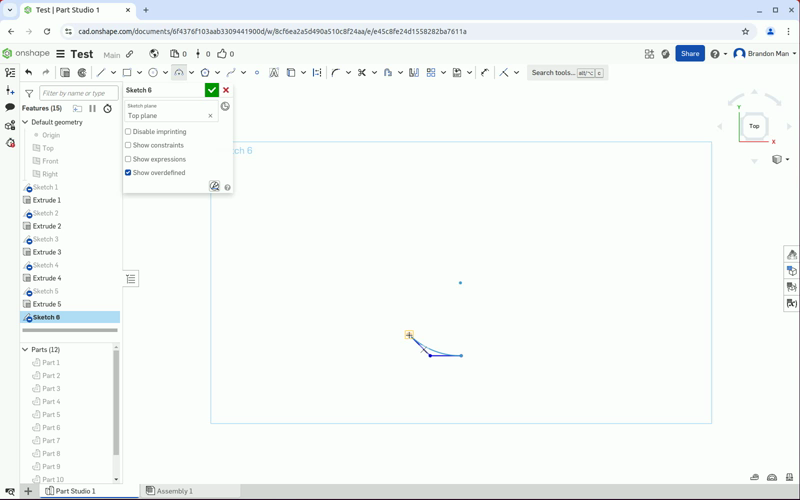
key_down(shift)
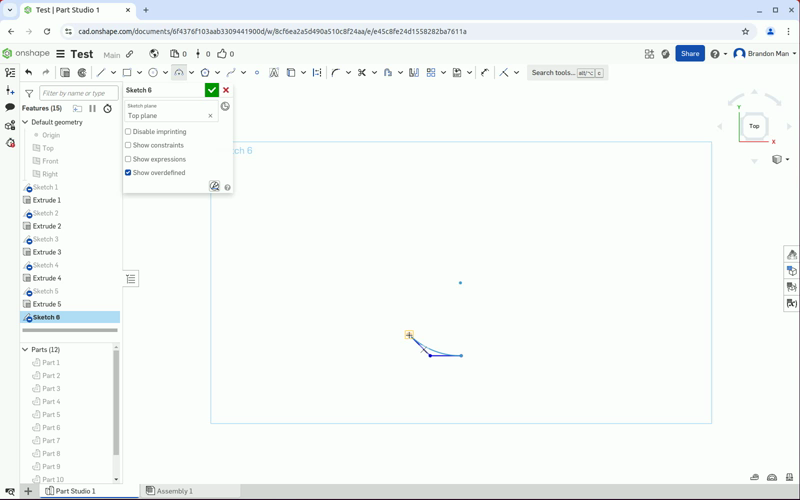
mouse_move(433, 350)
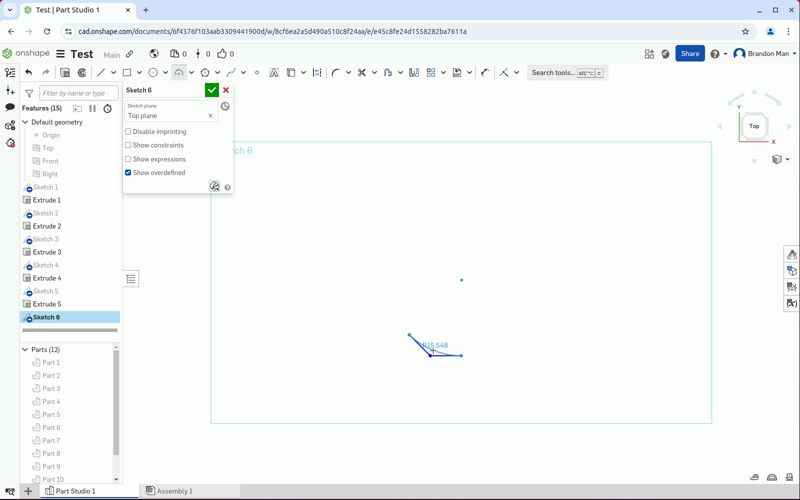
click(433, 350)
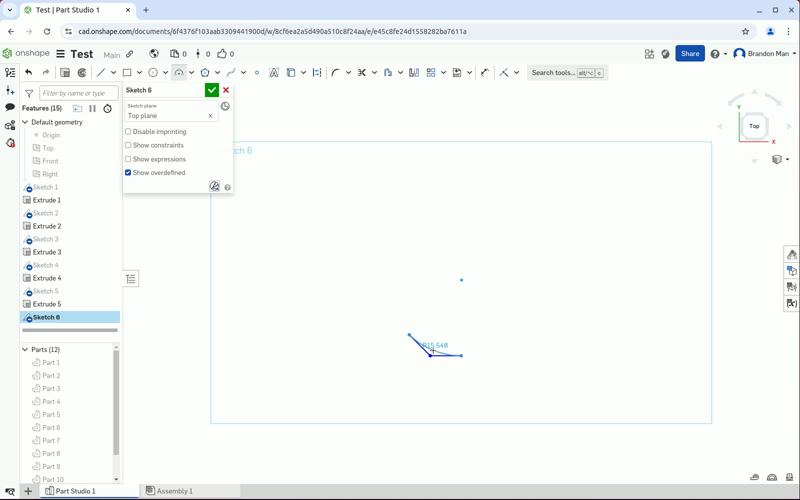
key_up(shift)
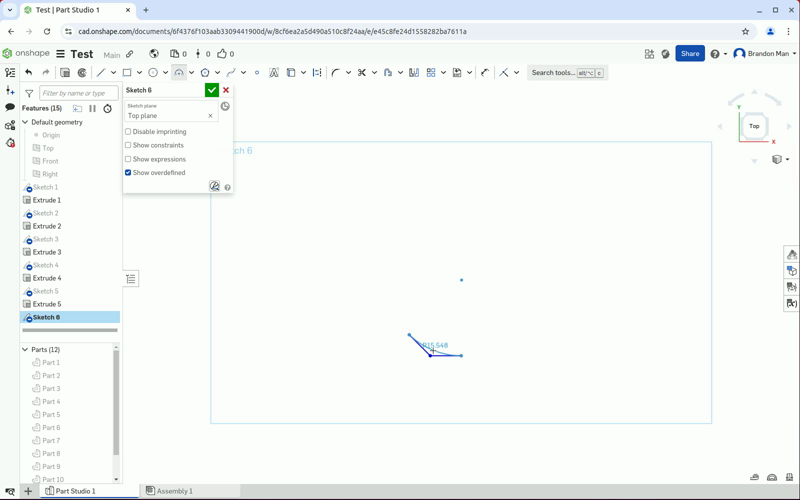
key(esc)
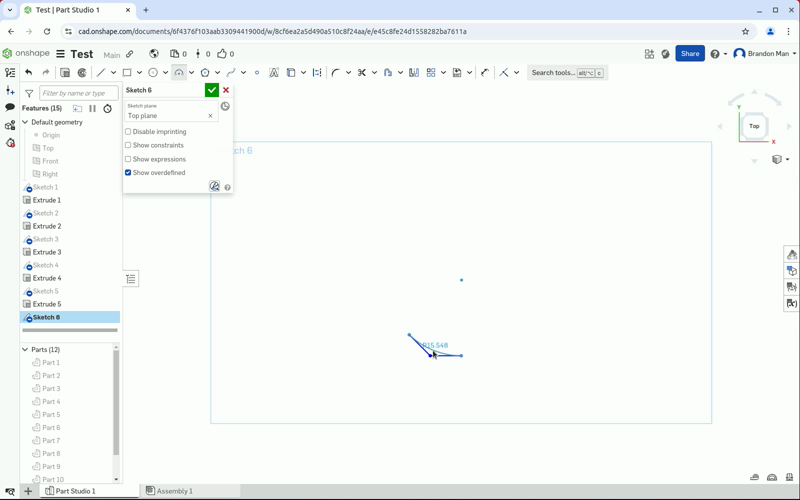
mouse_move(432, 352)
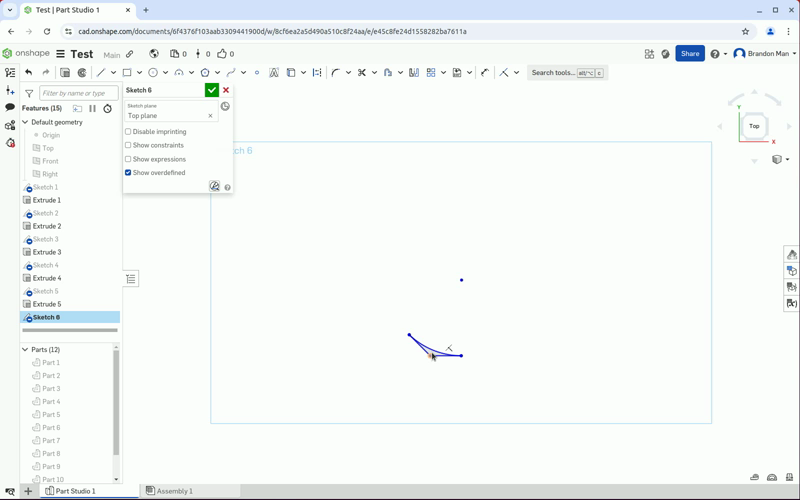
scroll(6)
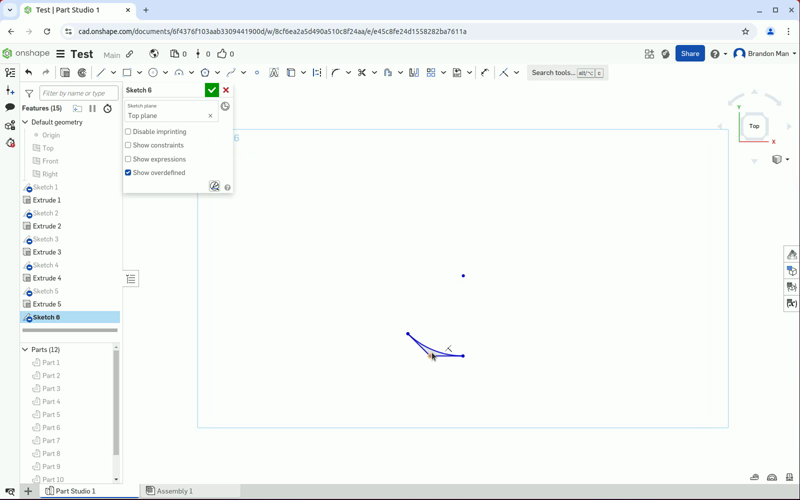
scroll(6)
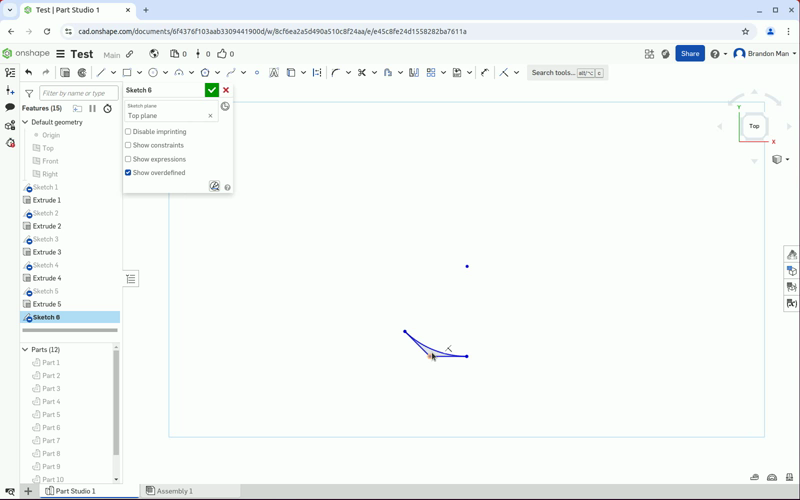
scroll(6)
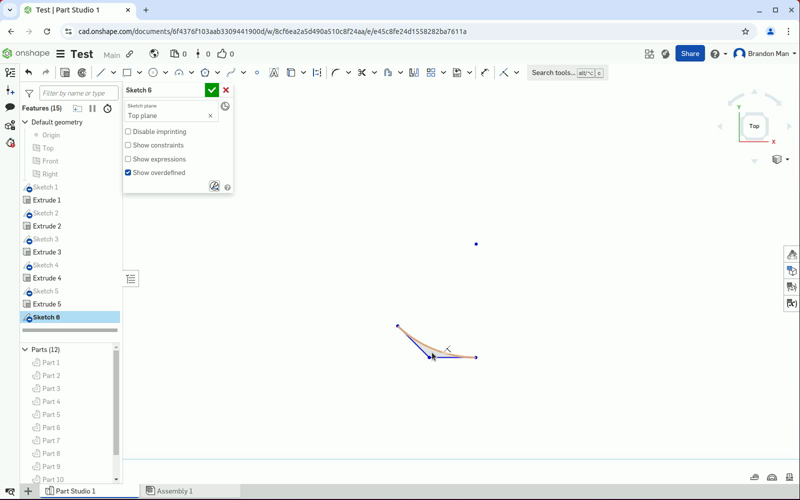
scroll(6)
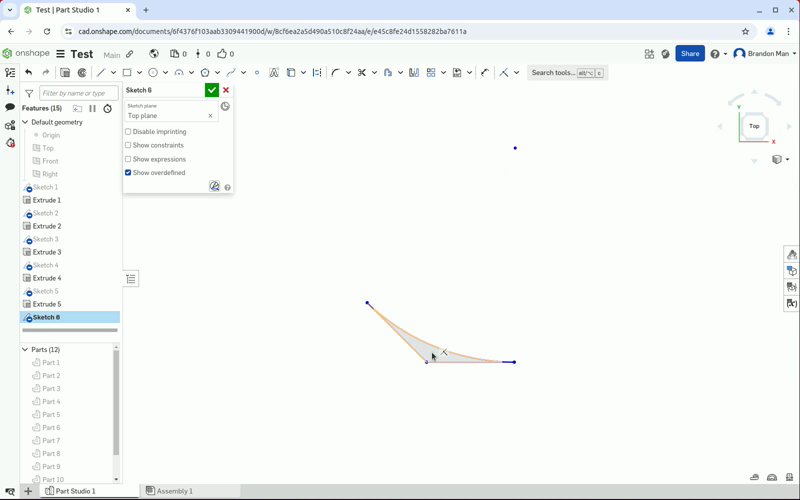
scroll(6)
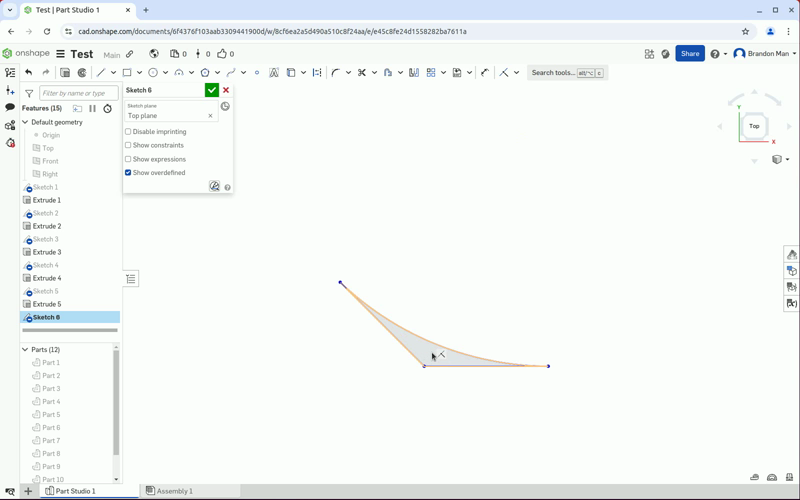
scroll(6)
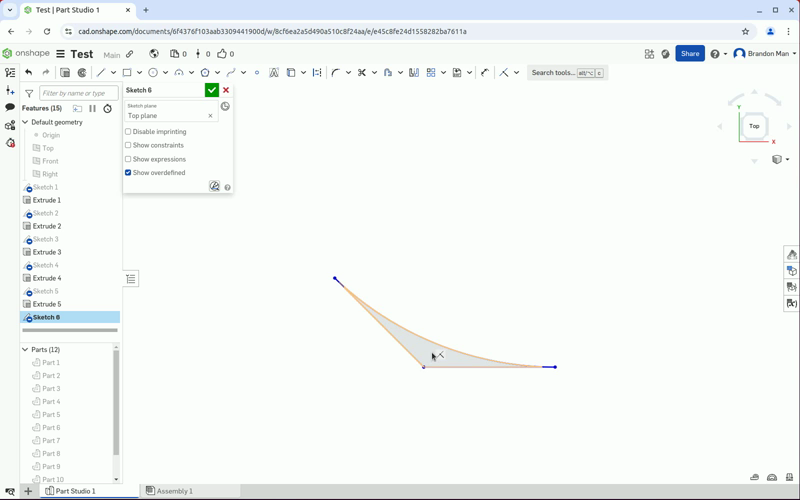
scroll(6)
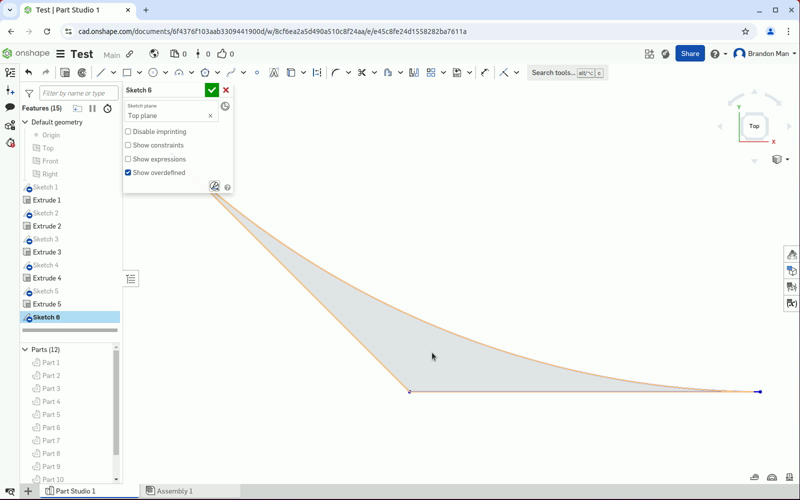
click(432, 352)
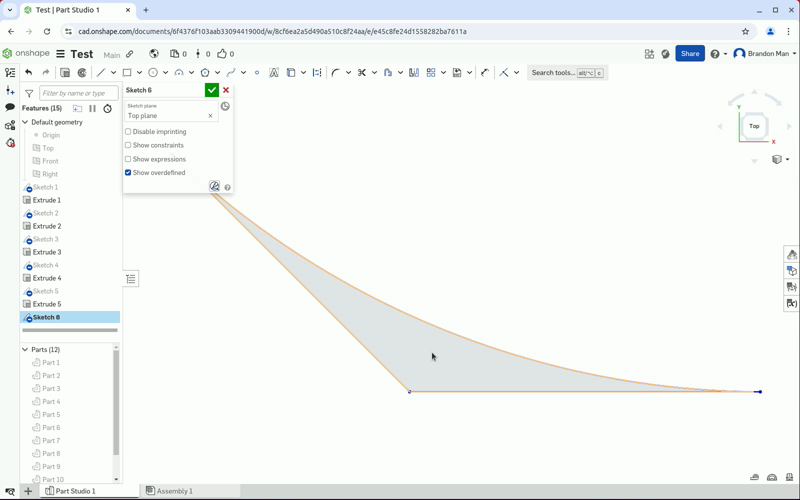
scroll(-6)
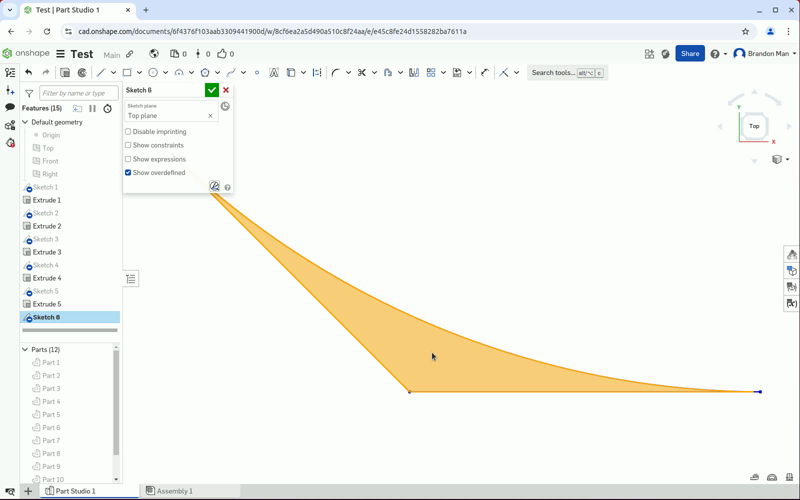
scroll(-6)
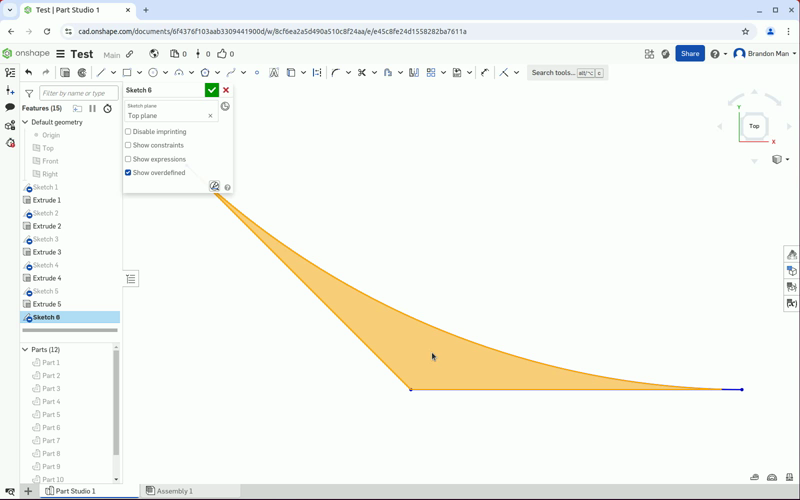
scroll(-6)
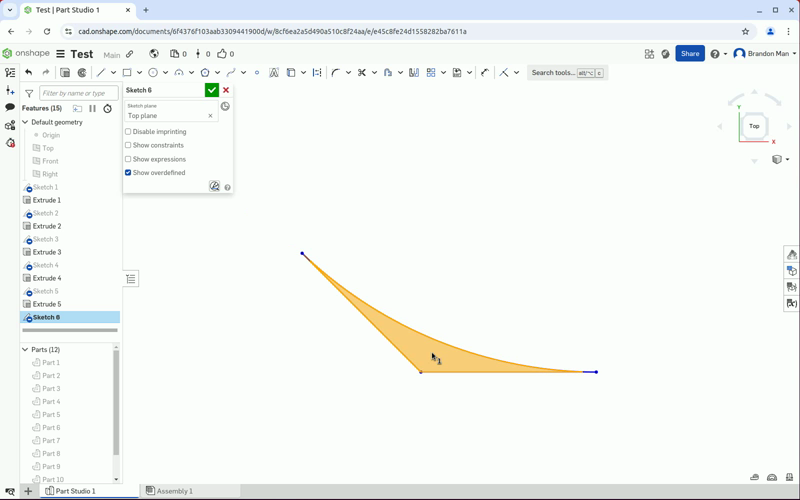
scroll(-6)
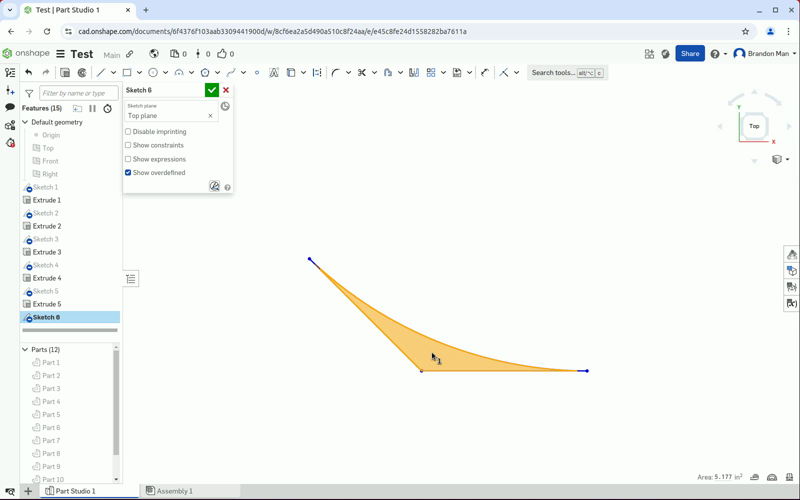
scroll(-6)
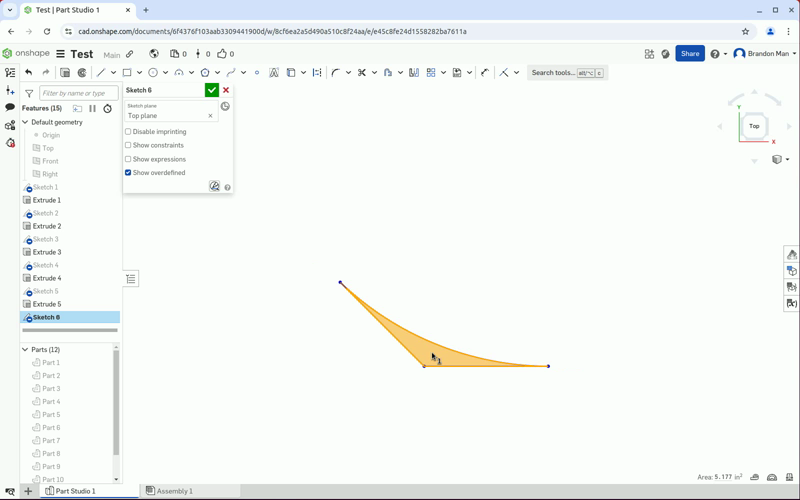
scroll(-6)
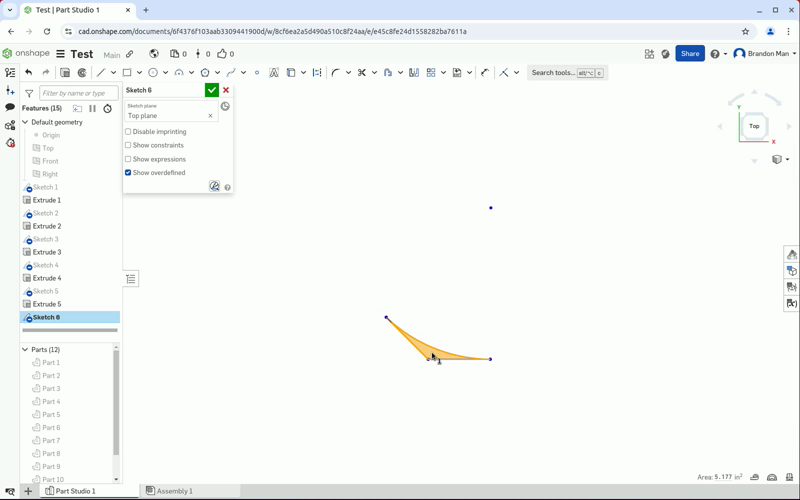
scroll(-6)
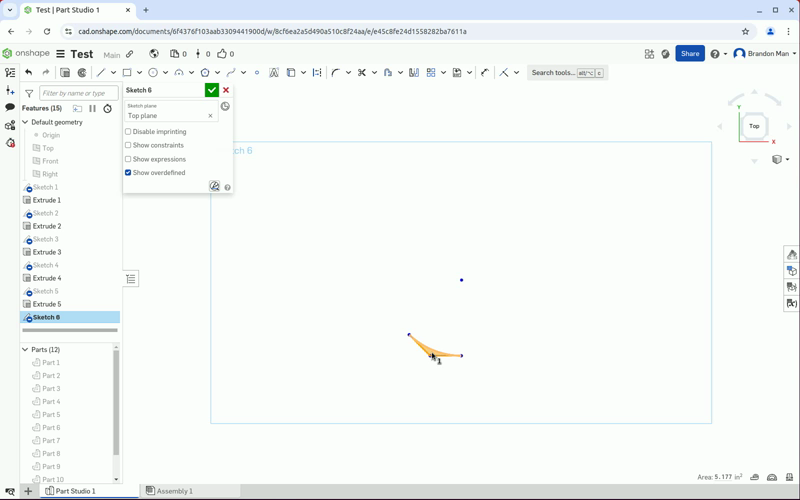
mouse_move(69, 352)
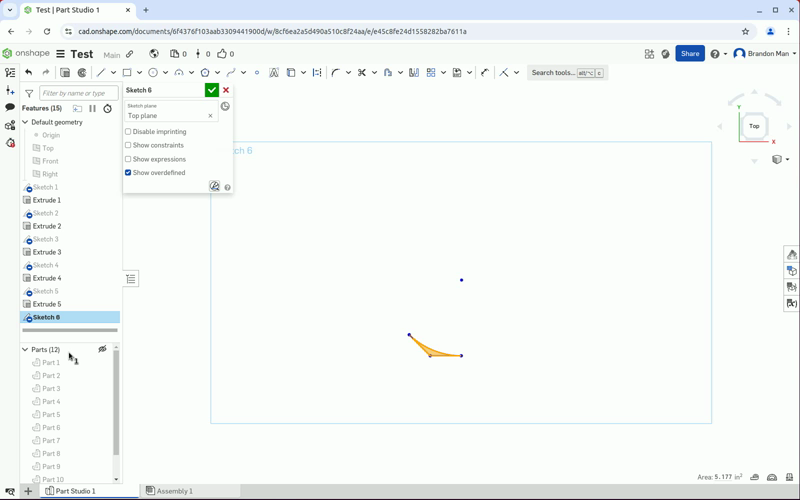
key(shift+y)
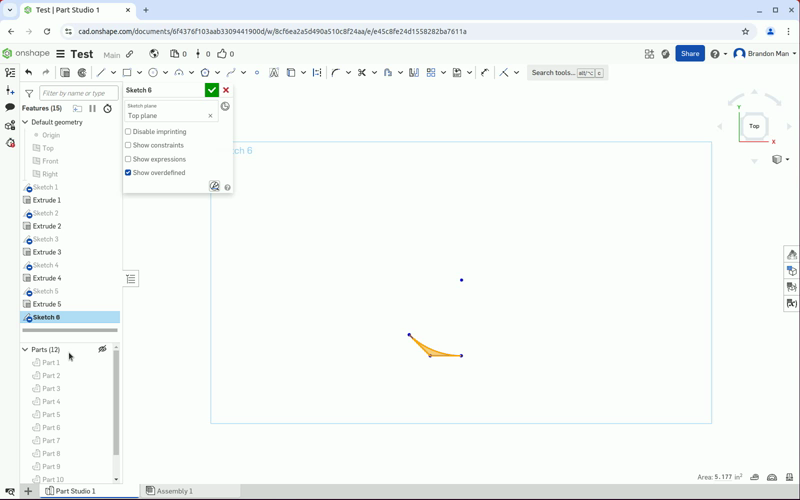
key(shift+e)
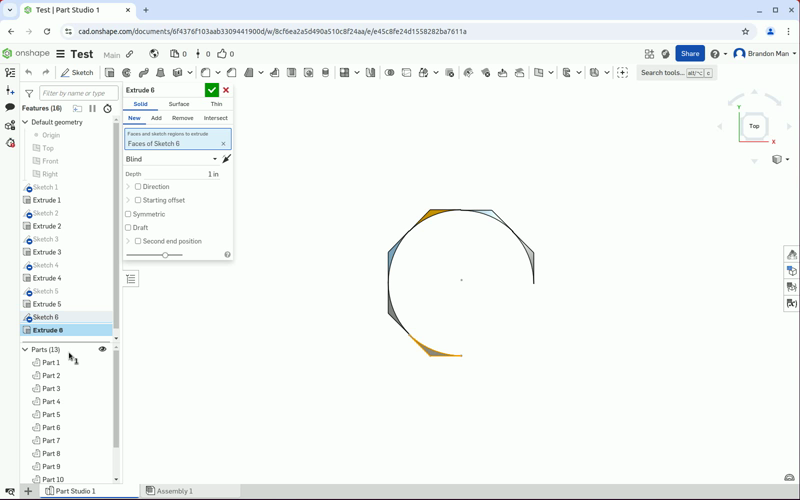
mouse_move(143, 106)
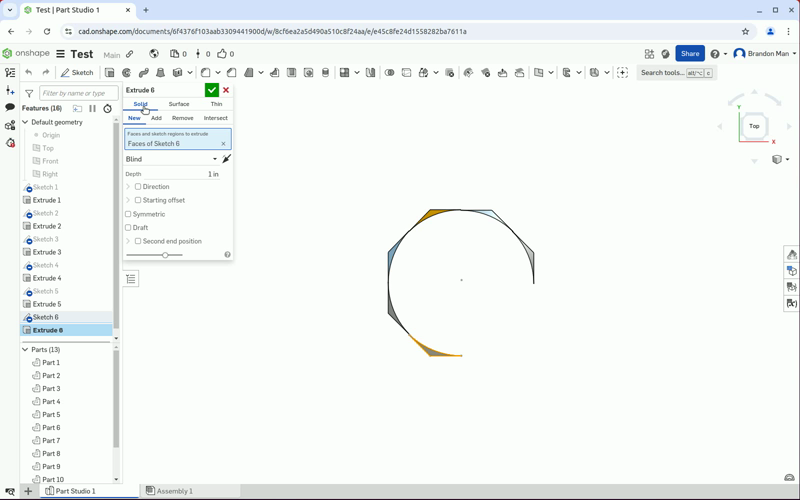
click(143, 106)
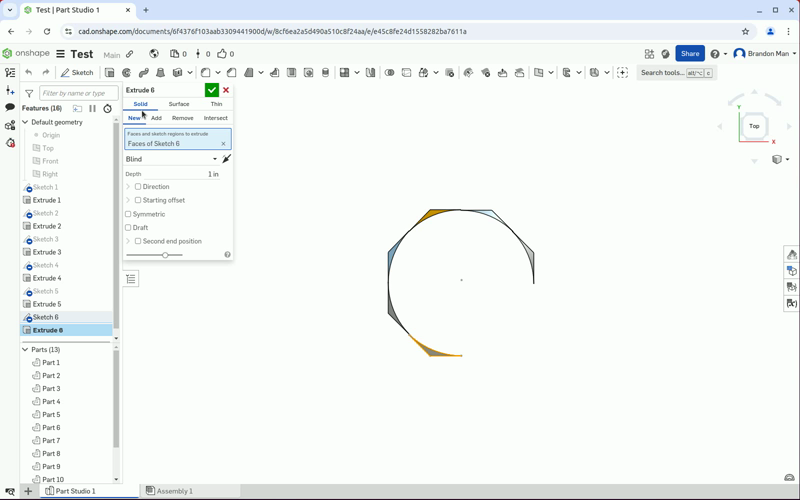
mouse_move(137, 120)
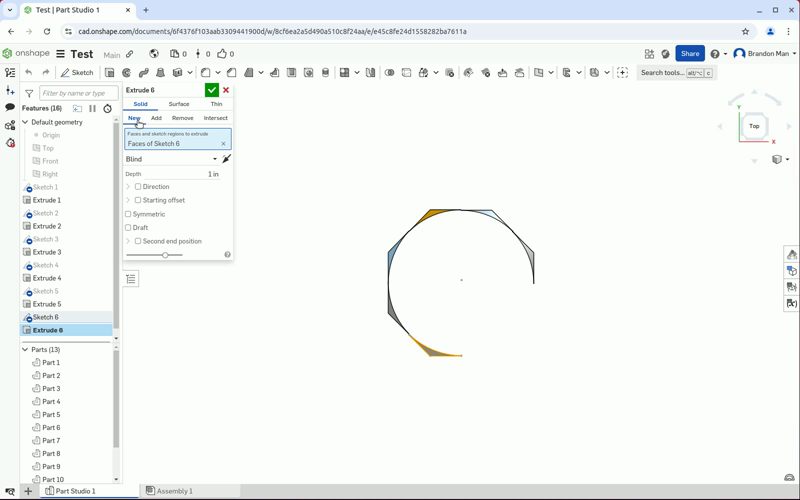
click(137, 120)
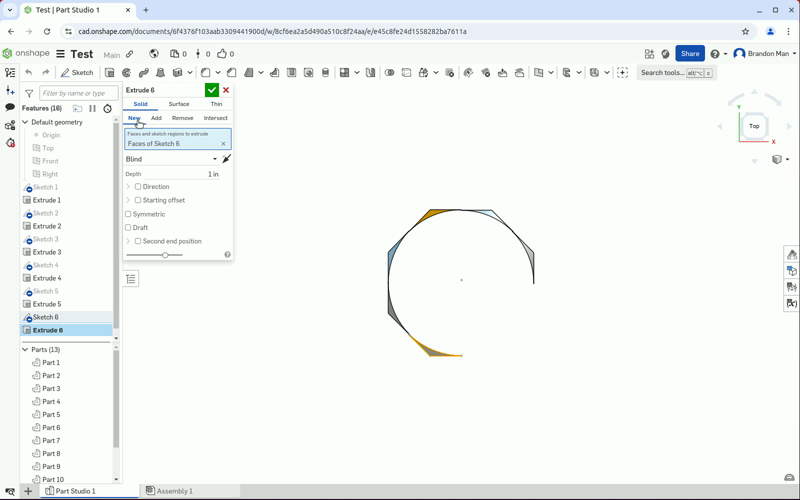
key(tab, 4)
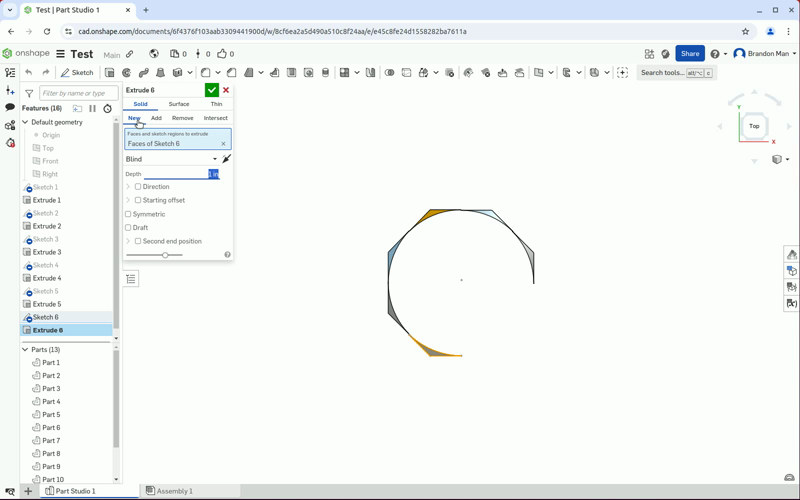
text(23.108)
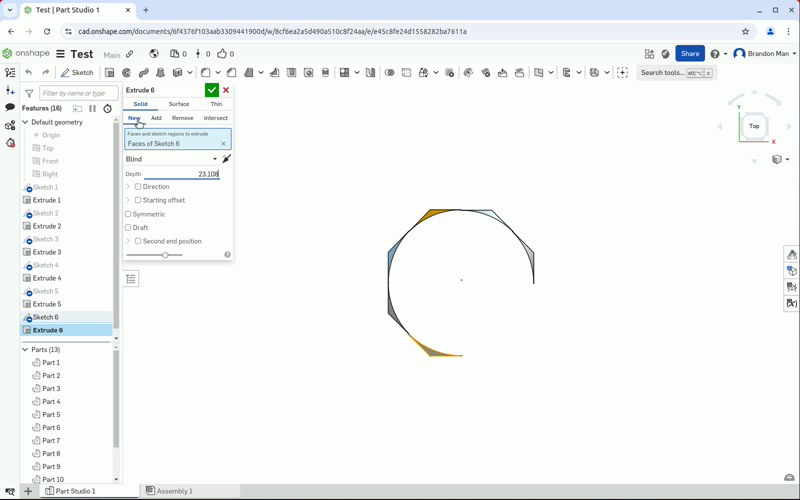
key(enter)
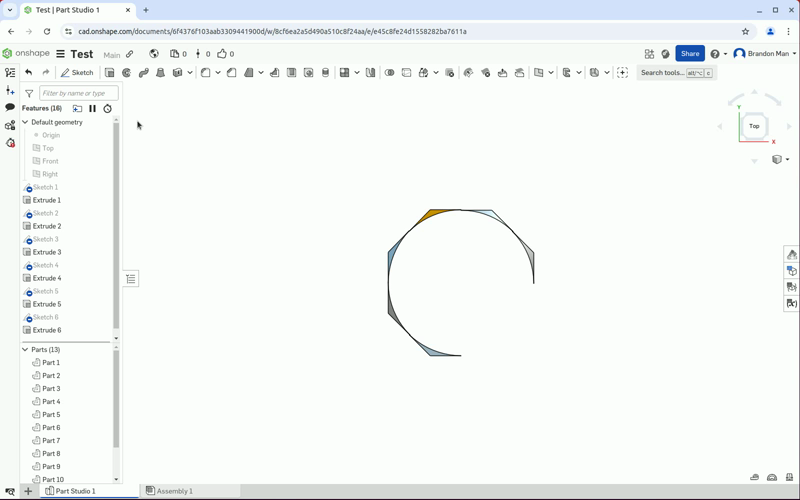
key(shift+h)
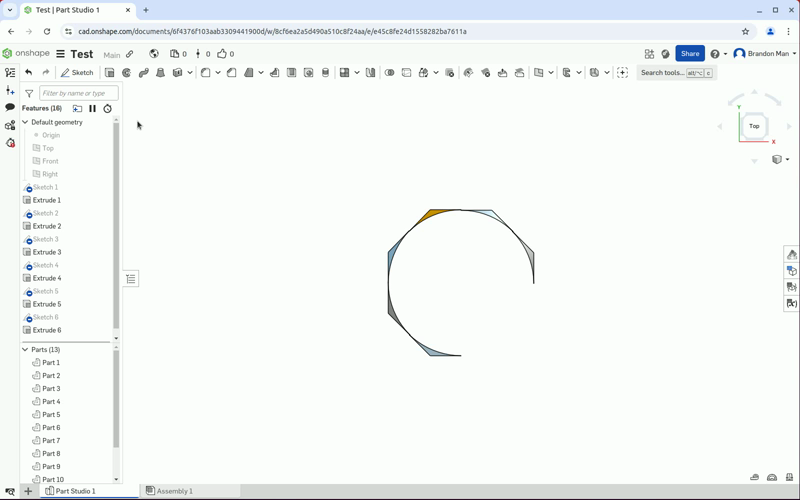
key(shift+h)
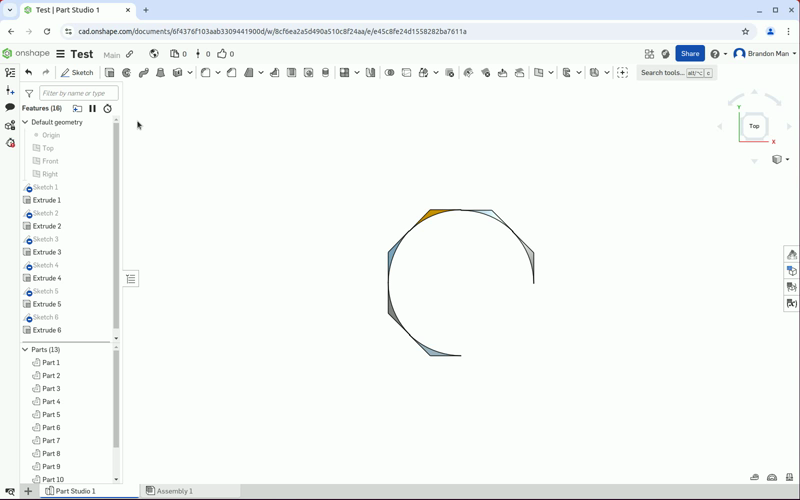
mouse_move(69, 189)
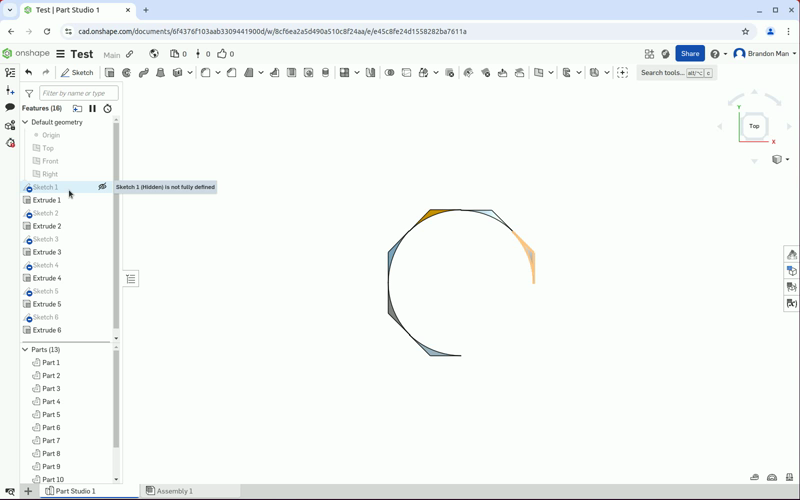
click(69, 189)
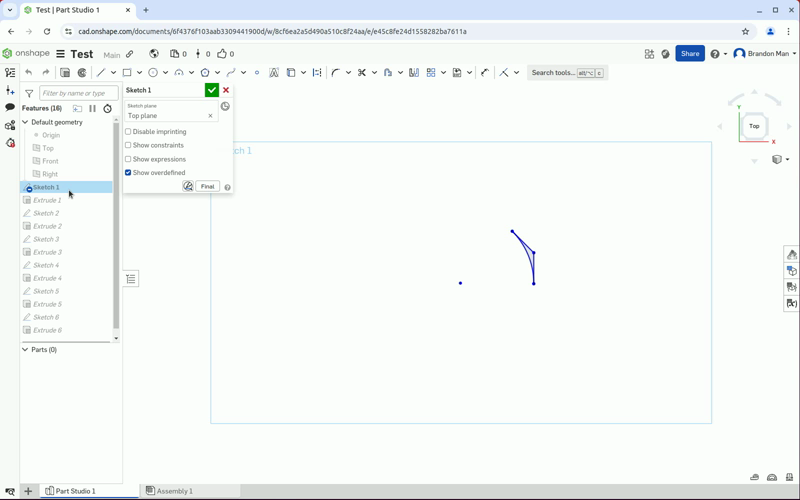
mouse_move(229, 92)
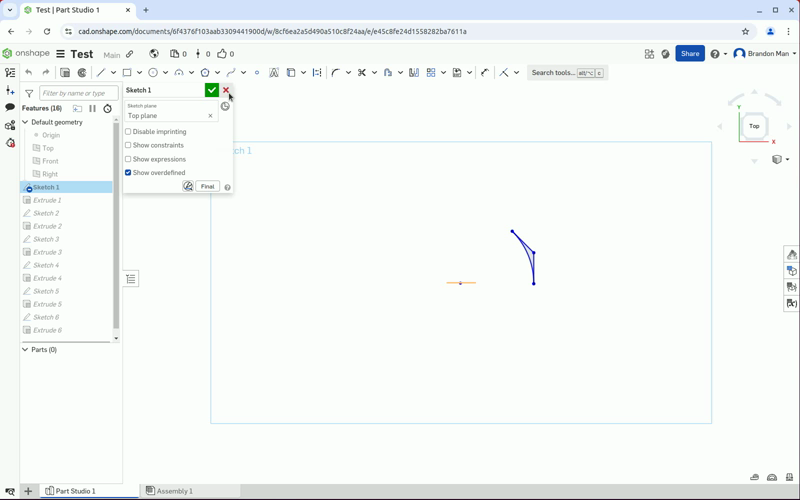
click(229, 92)
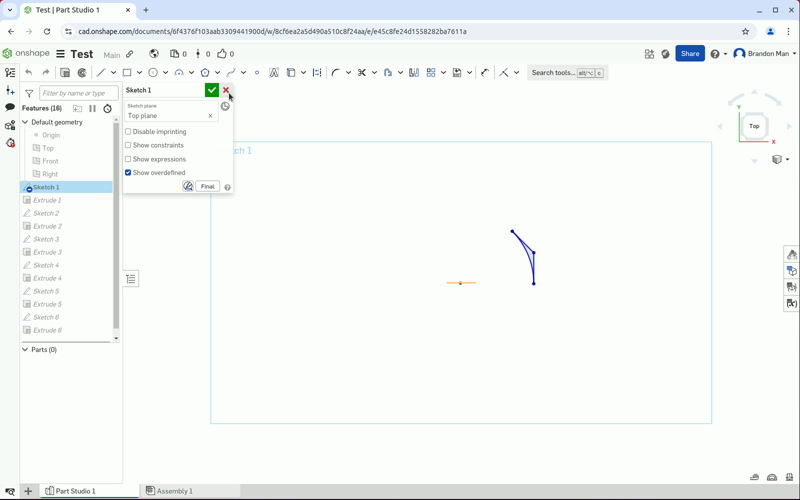
key(shift+s)
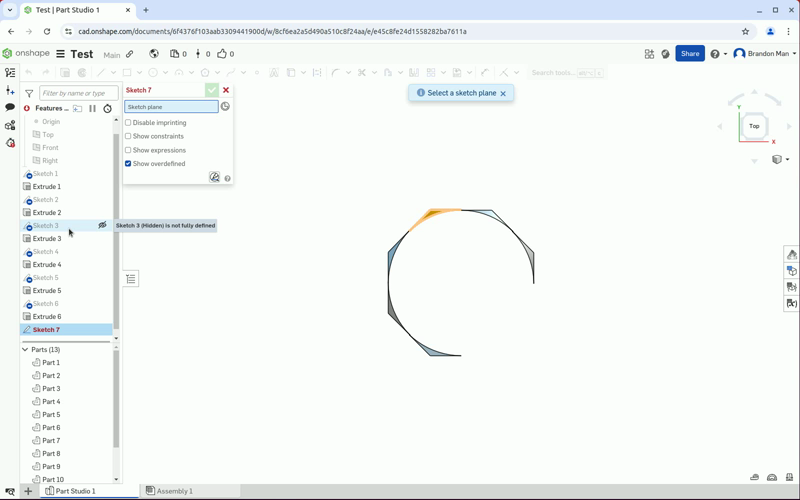
scroll(3)
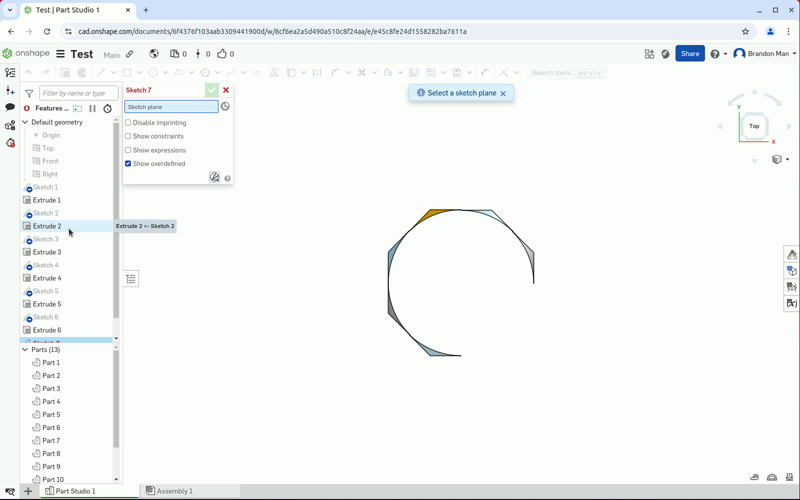
mouse_move(69, 150)
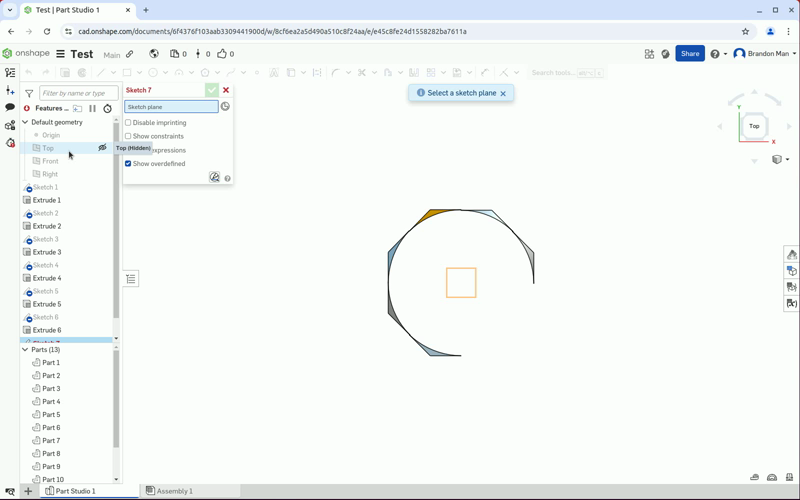
click(69, 150)
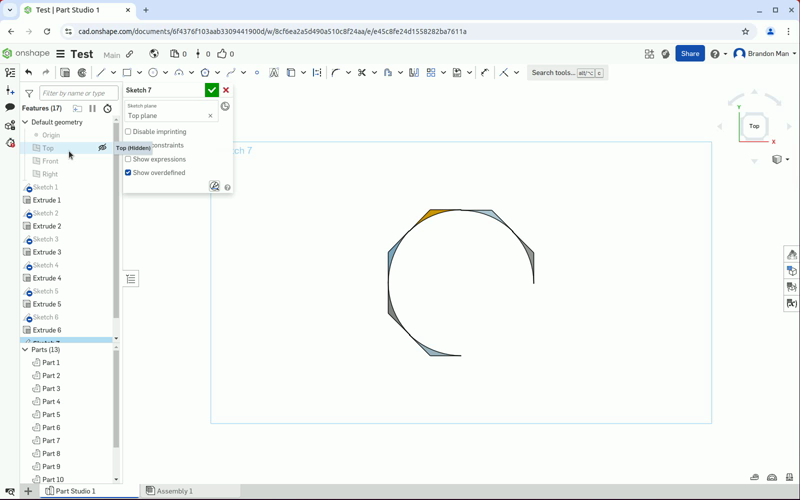
mouse_move(69, 352)
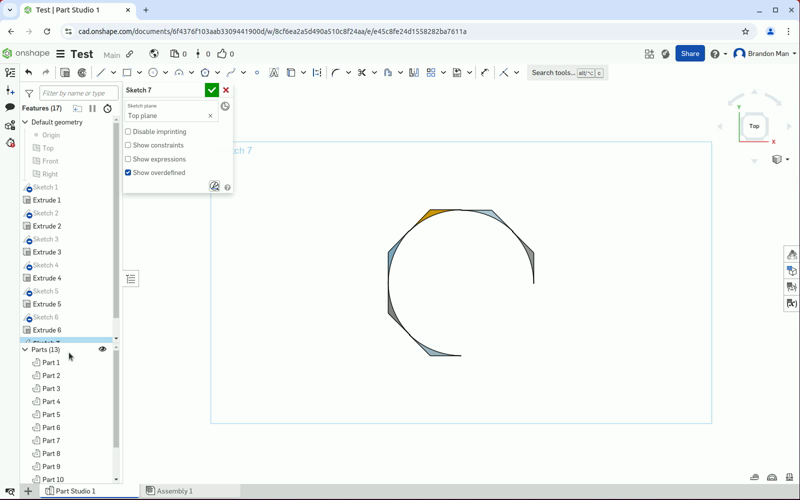
key(y)
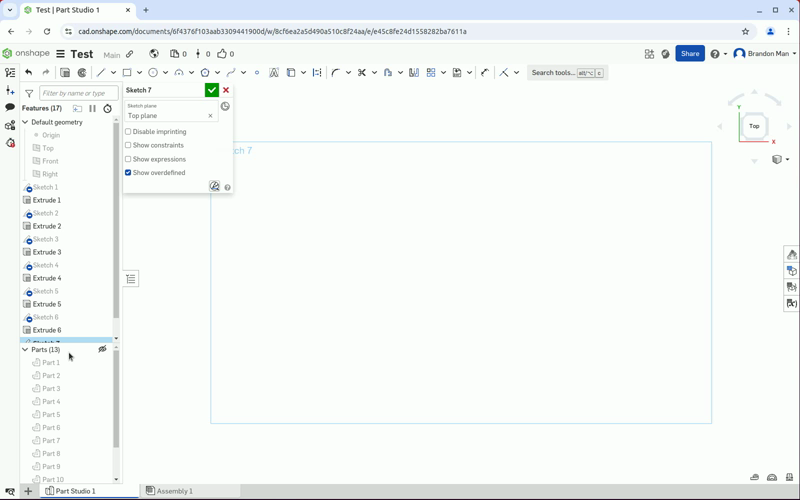
key(l)
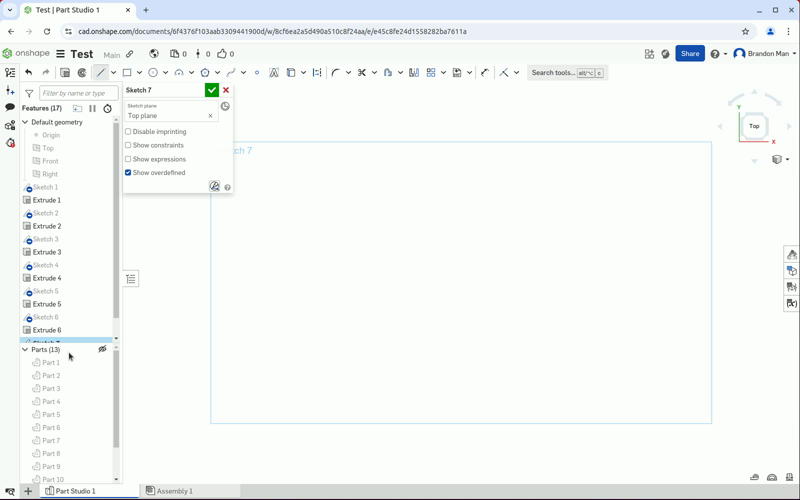
key_down(shift)
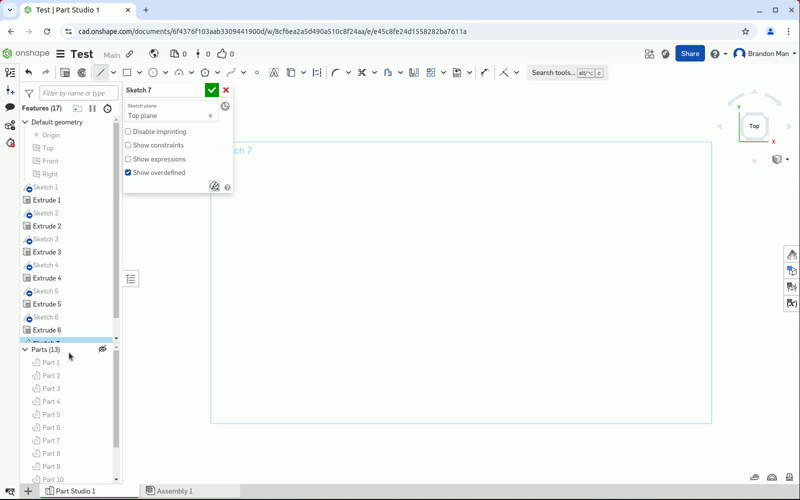
mouse_move(460, 355)
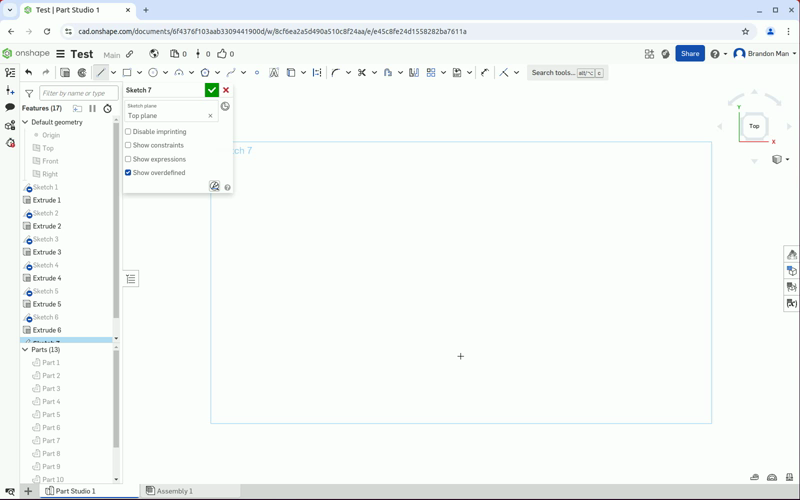
click(460, 355)
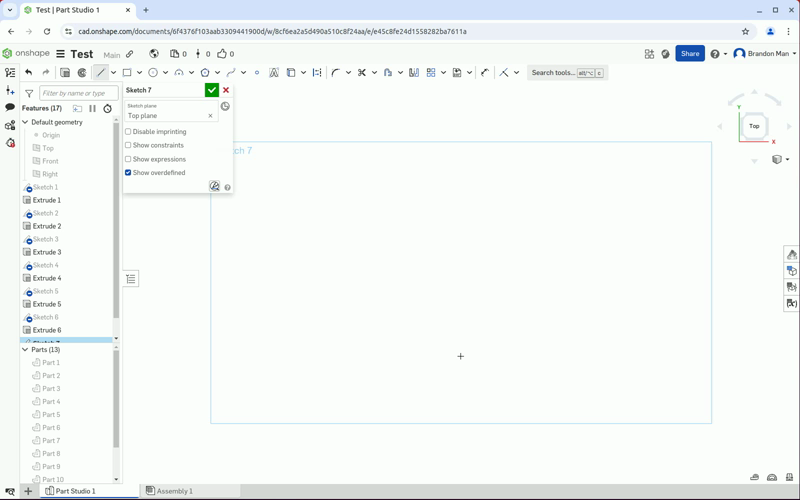
key_up(shift)
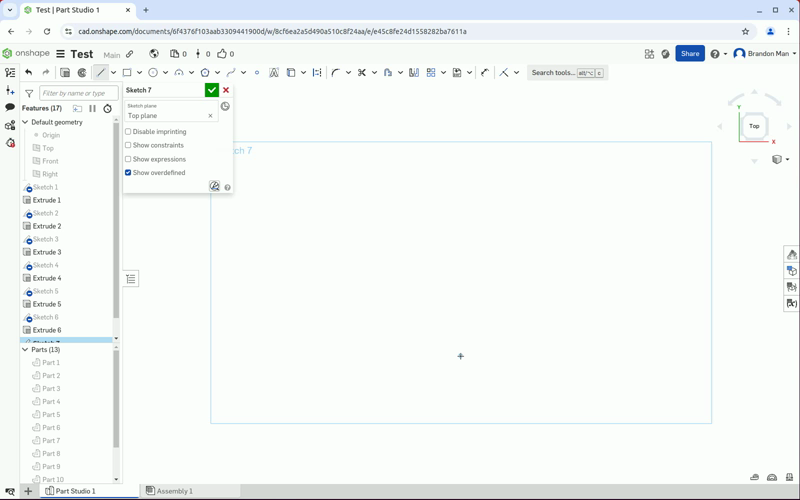
key_down(shift)
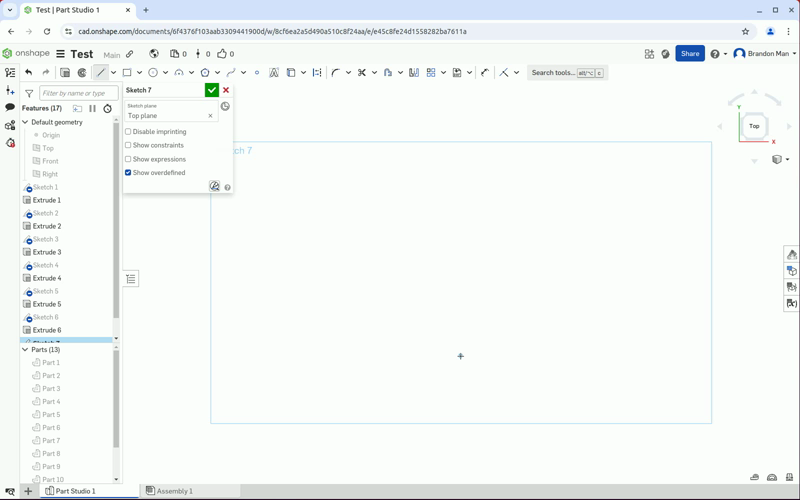
mouse_move(490, 355)
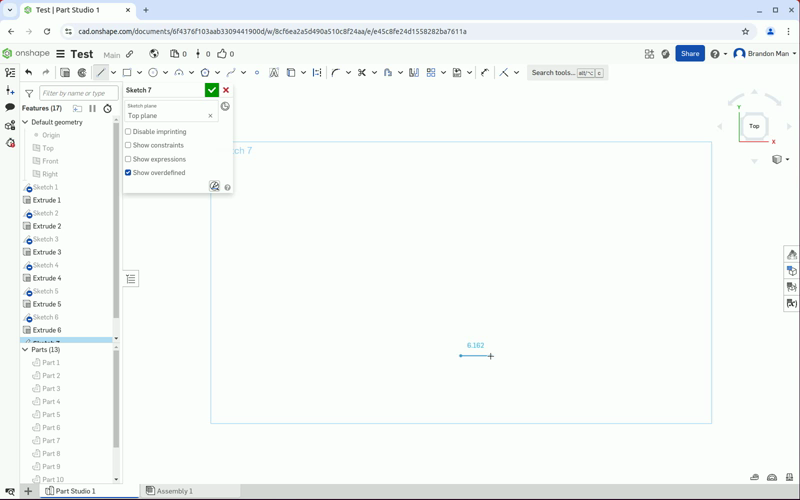
mouse_move(491, 355)
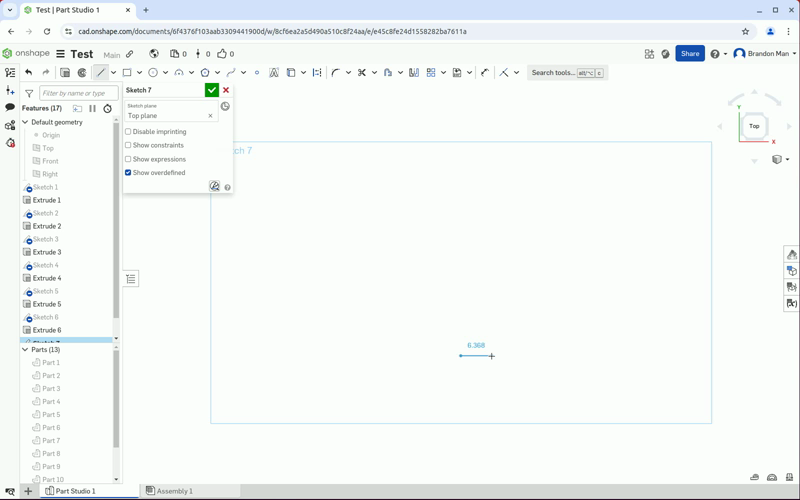
click(491, 355)
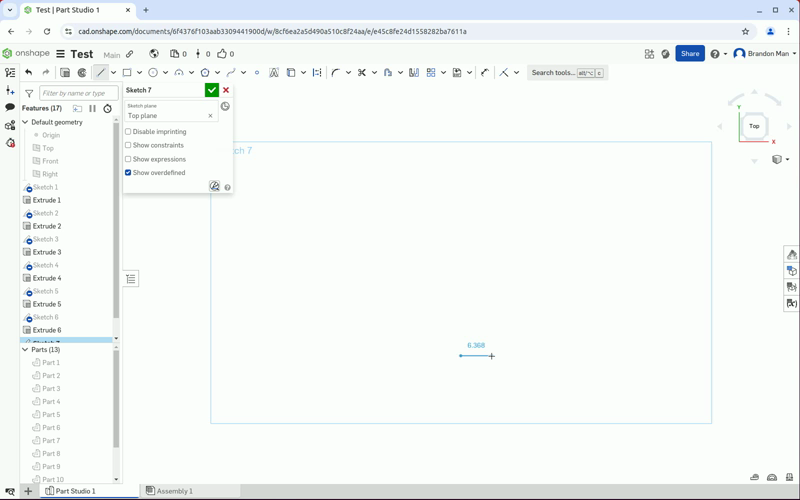
key_up(shift)
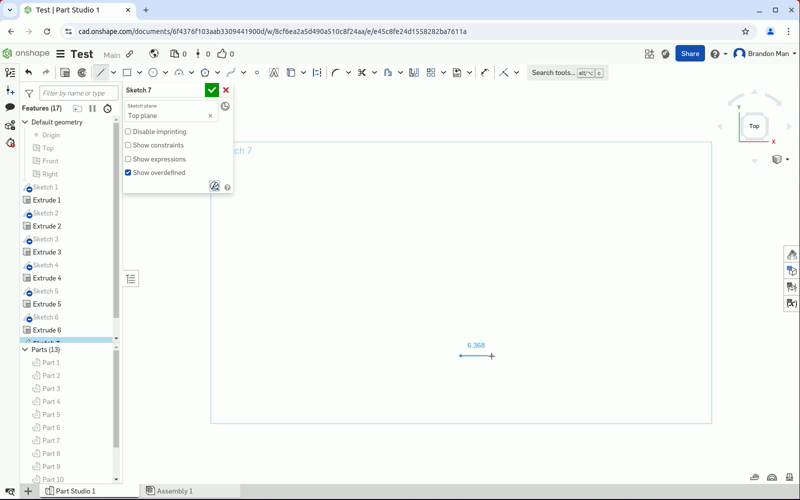
key_down(shift)
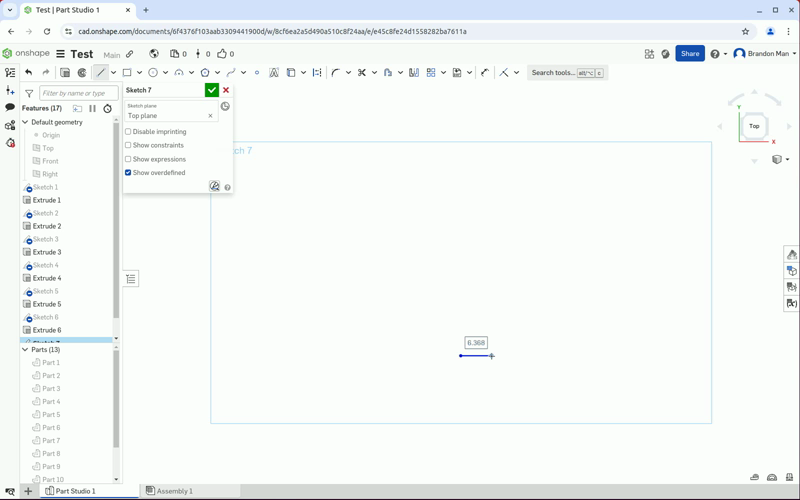
mouse_move(521, 355)
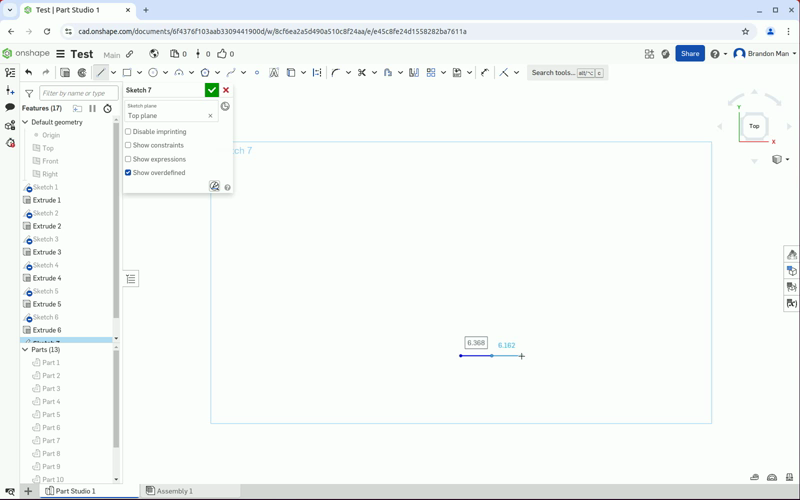
mouse_move(513, 334)
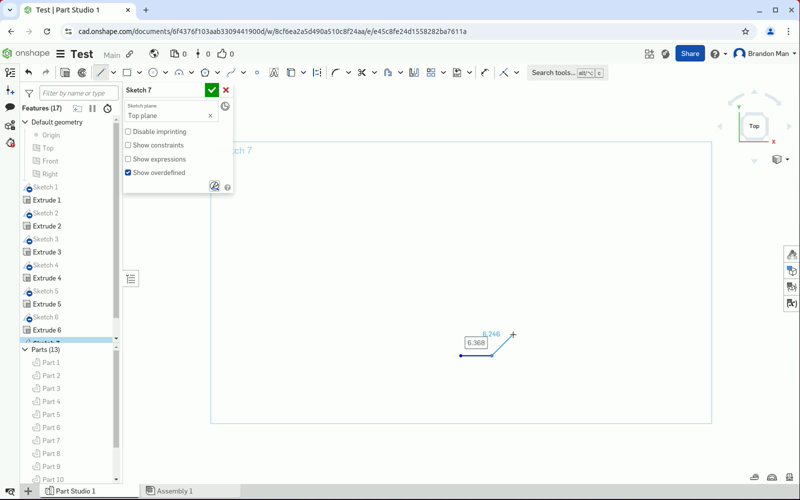
click(513, 334)
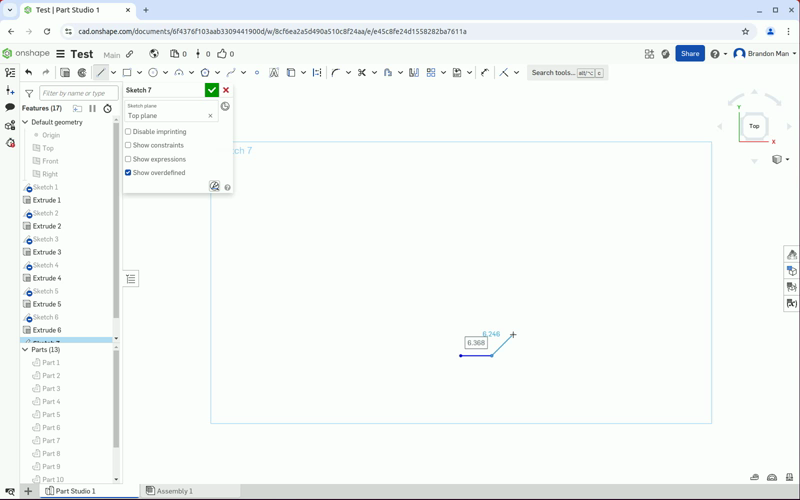
key_up(shift)
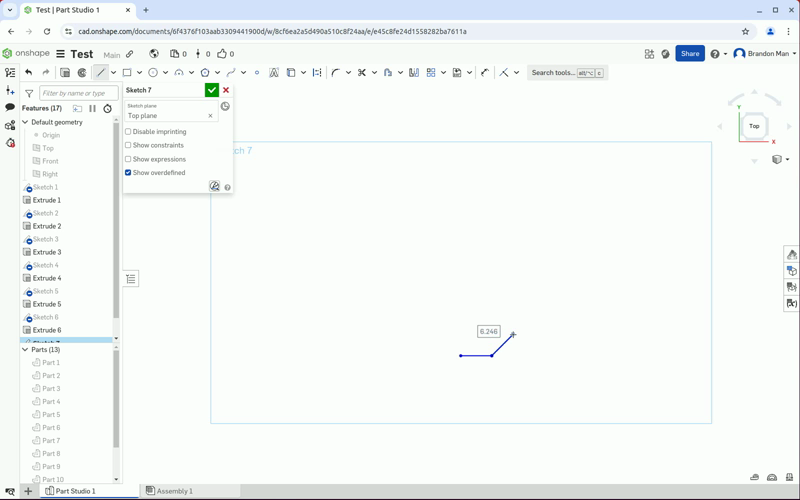
key(esc)
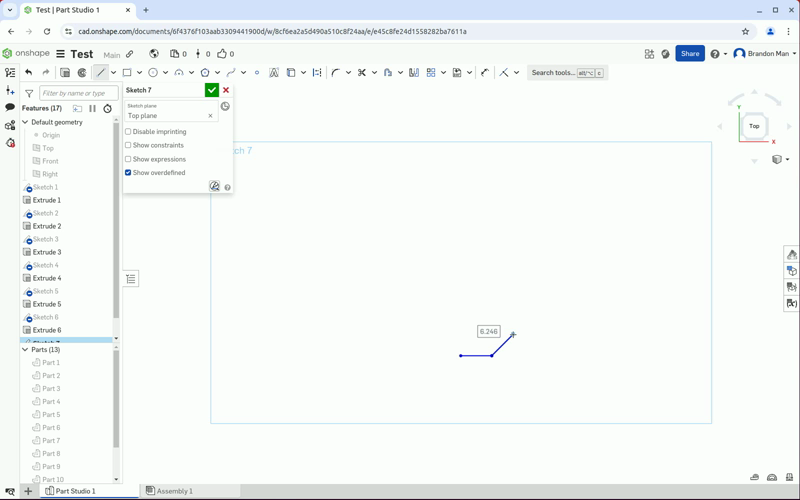
key(a)
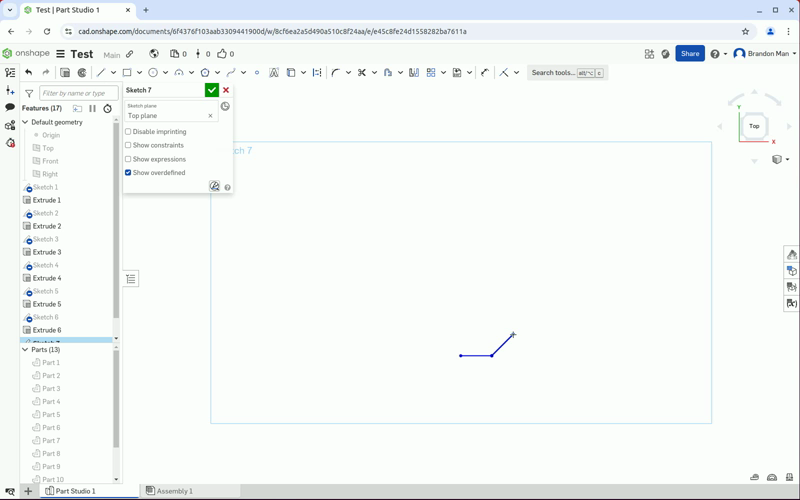
mouse_move(513, 334)
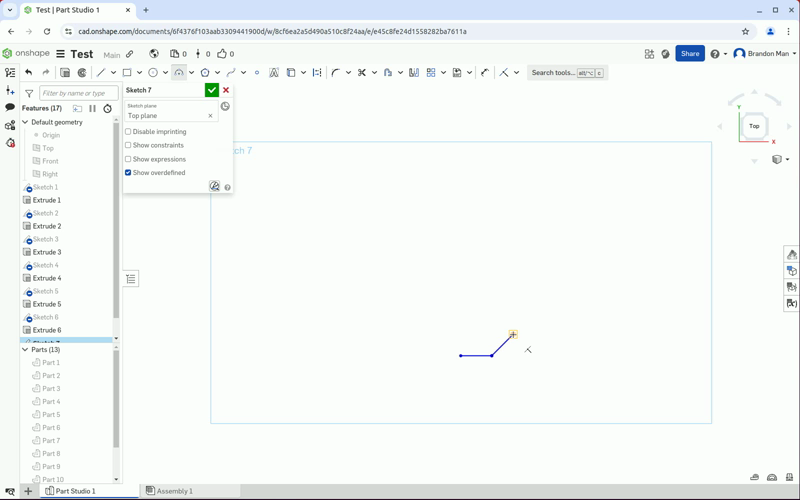
click(513, 334)
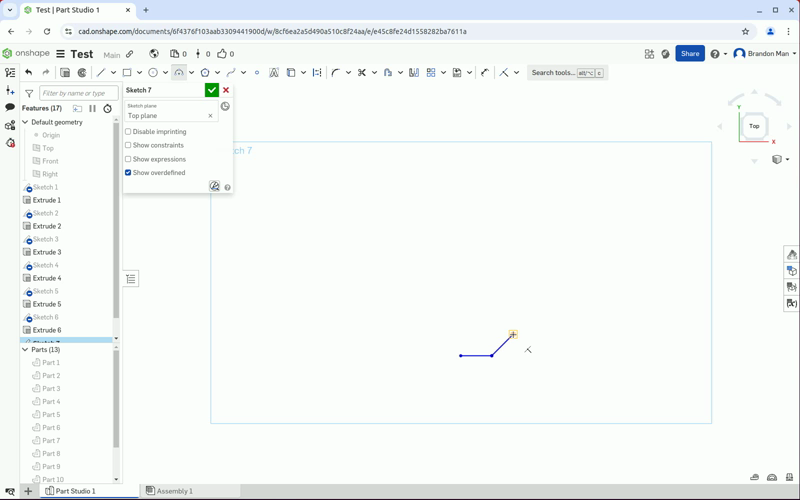
mouse_move(460, 355)
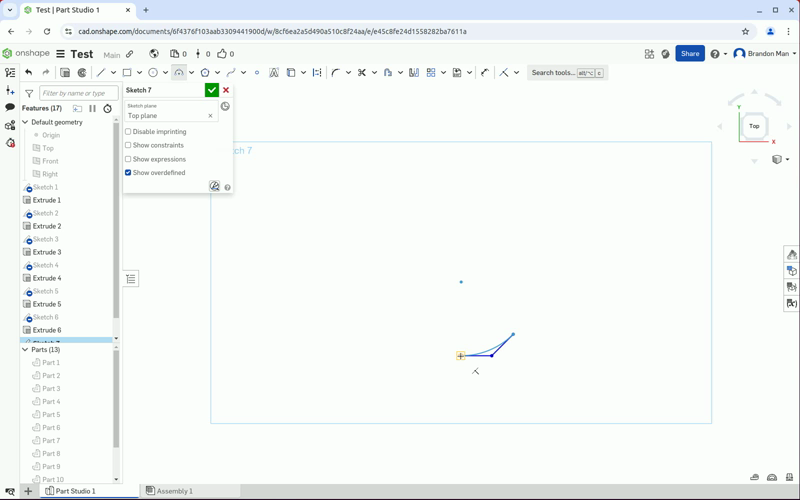
click(460, 355)
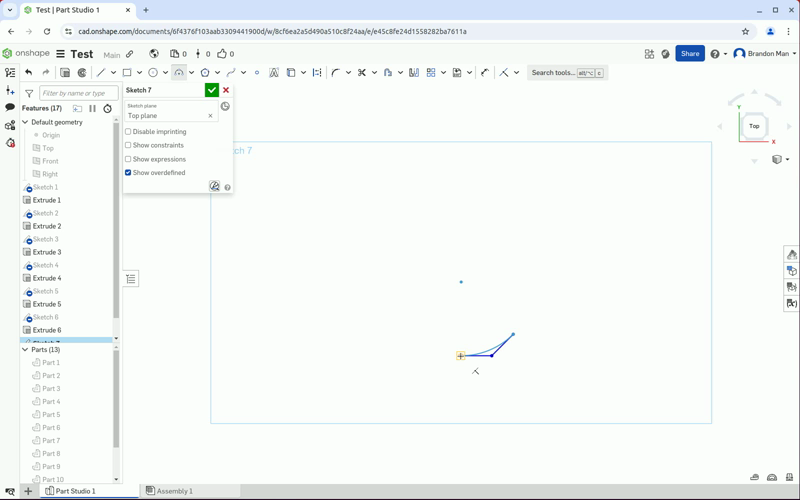
key_down(shift)
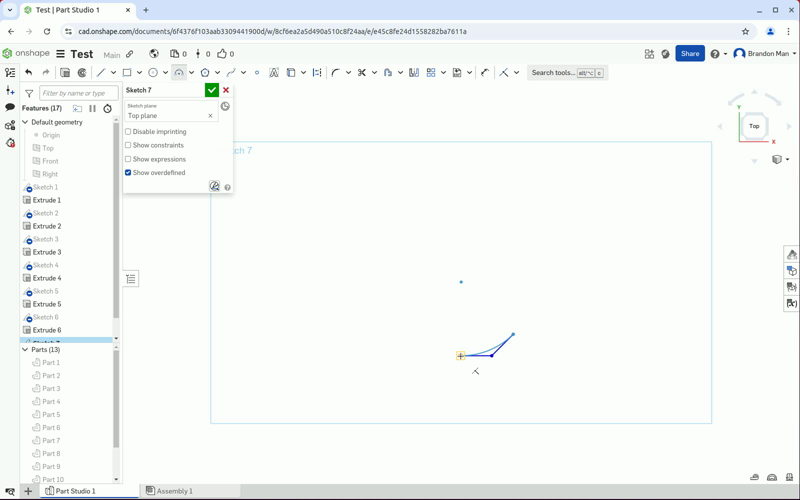
mouse_move(489, 350)
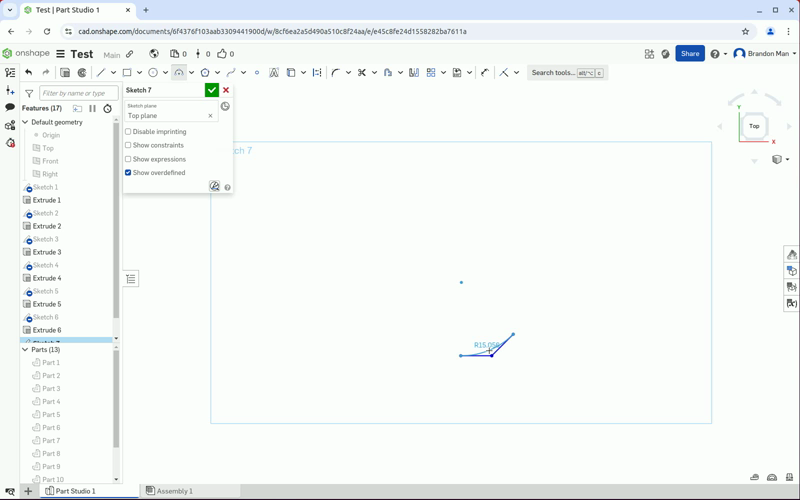
click(489, 350)
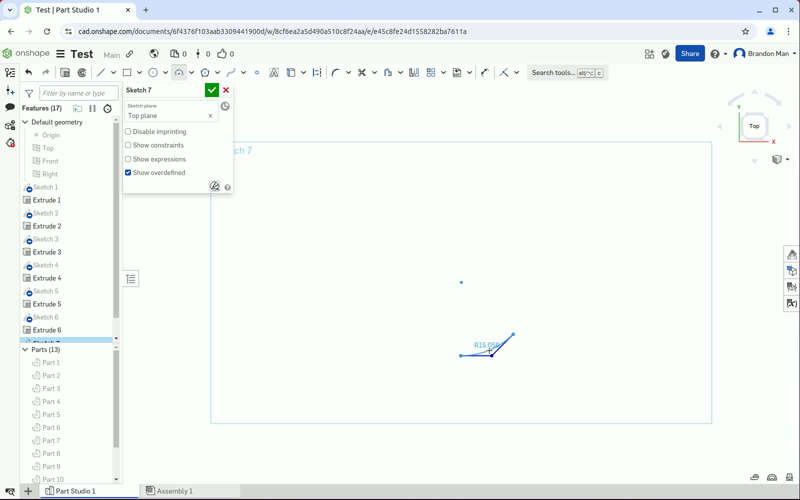
key_up(shift)
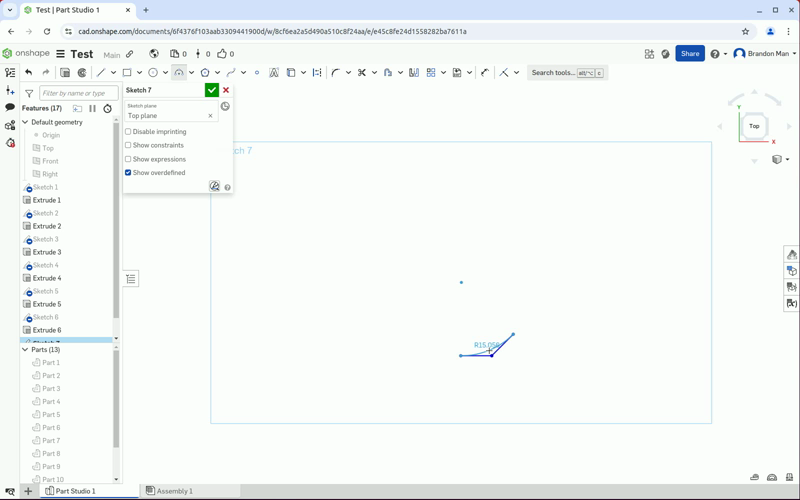
key(esc)
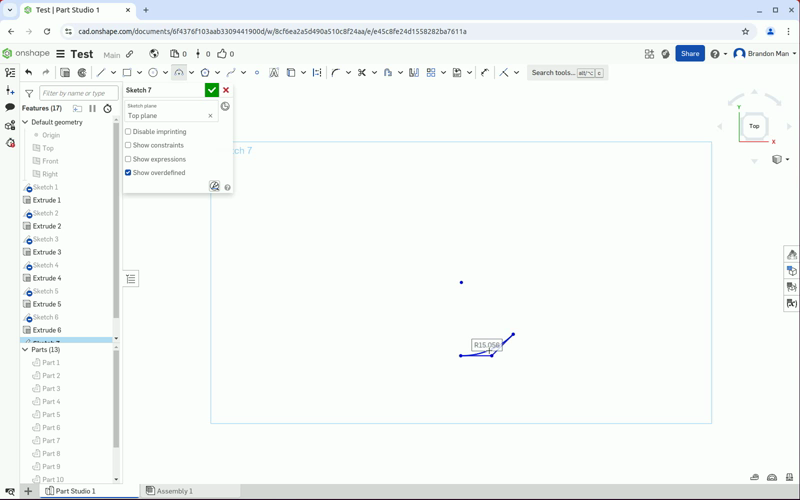
mouse_move(493, 352)
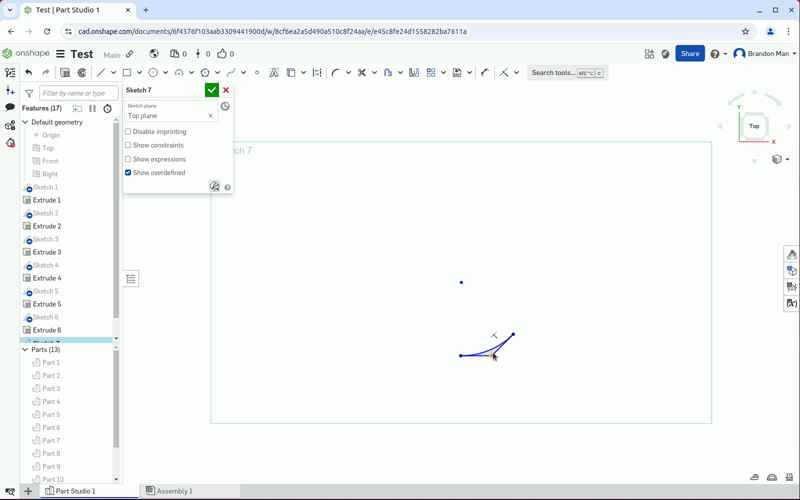
scroll(6)
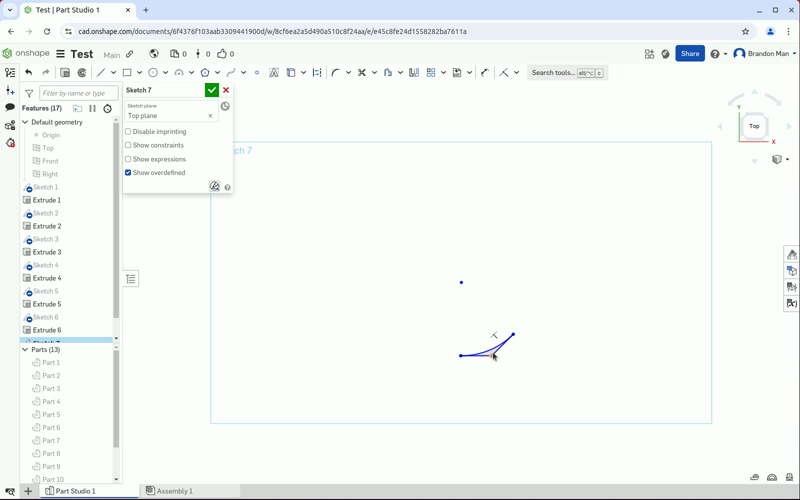
scroll(6)
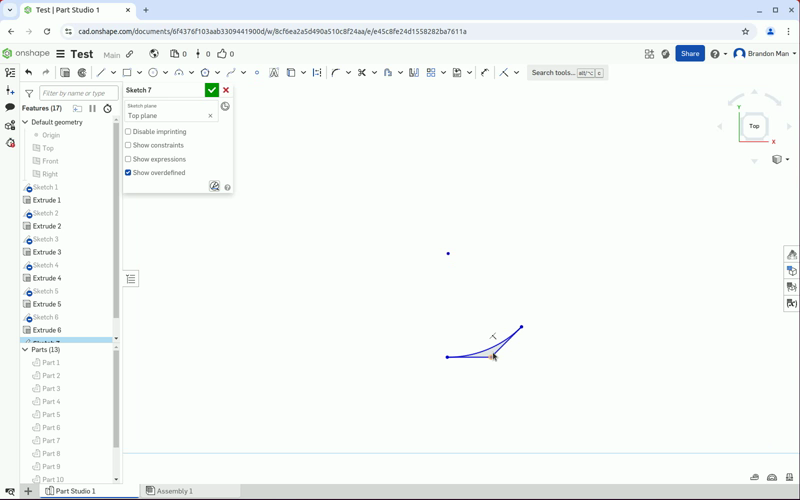
scroll(6)
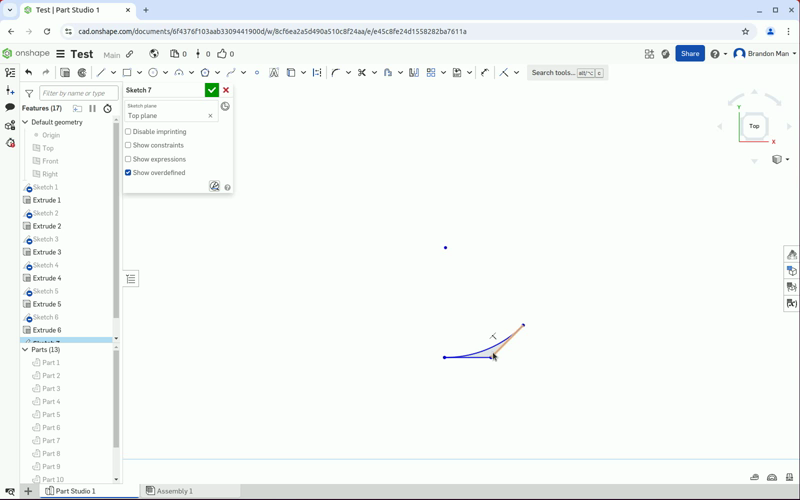
scroll(6)
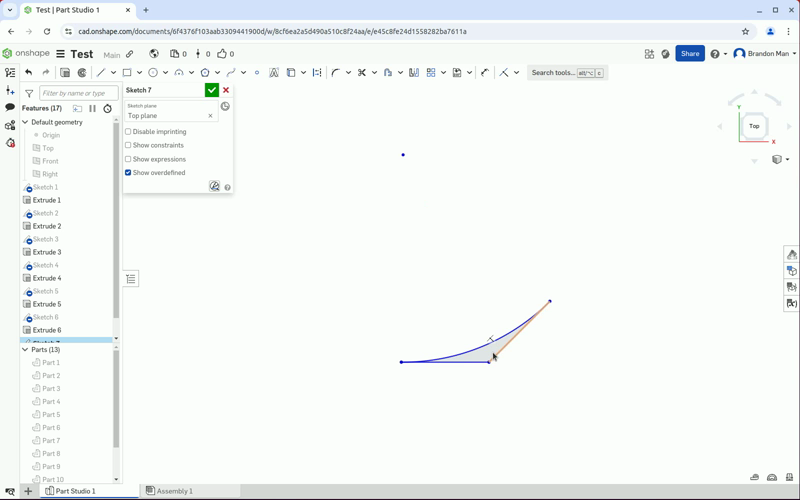
scroll(6)
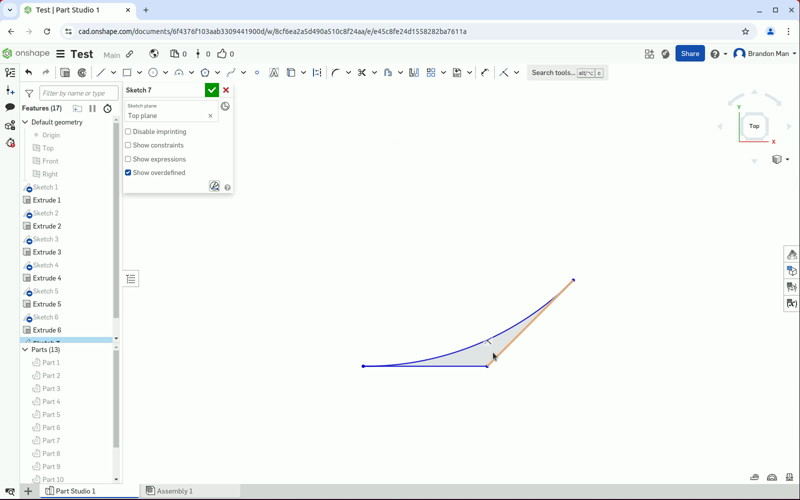
scroll(6)
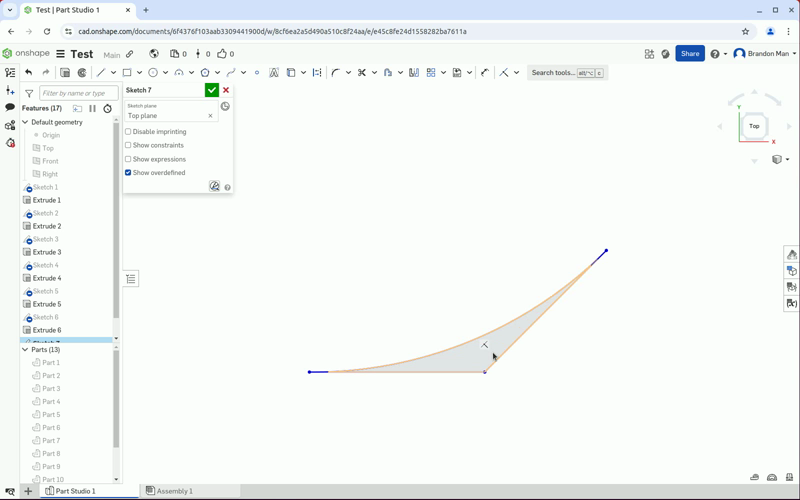
scroll(6)
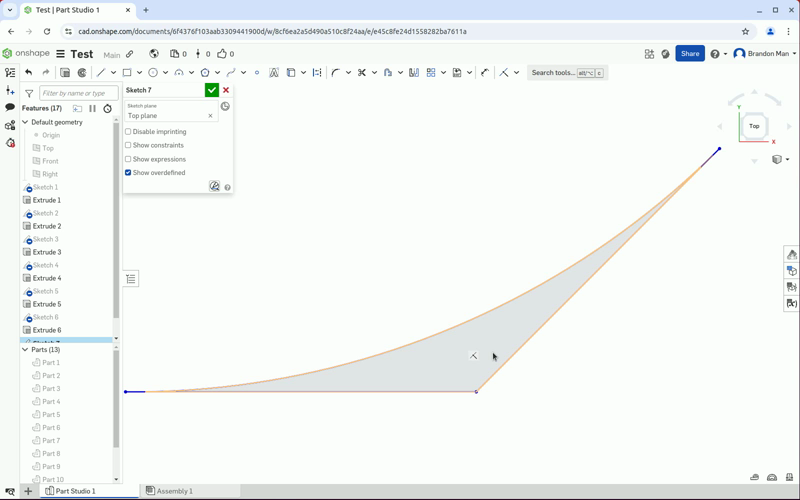
click(493, 352)
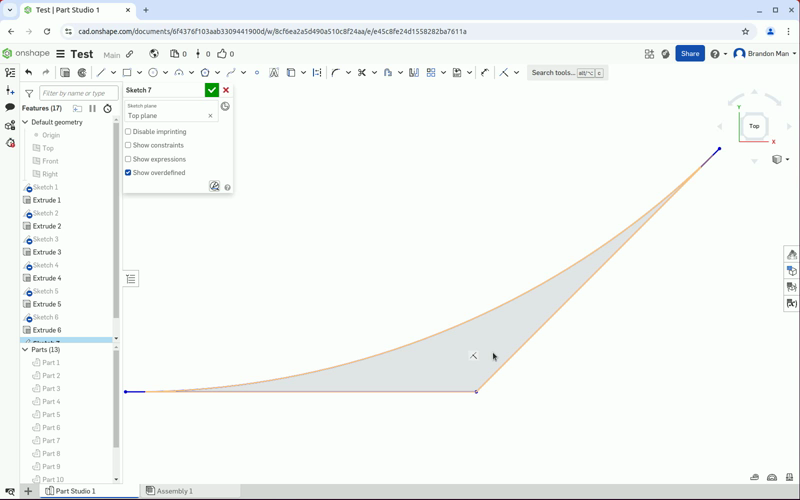
scroll(-6)
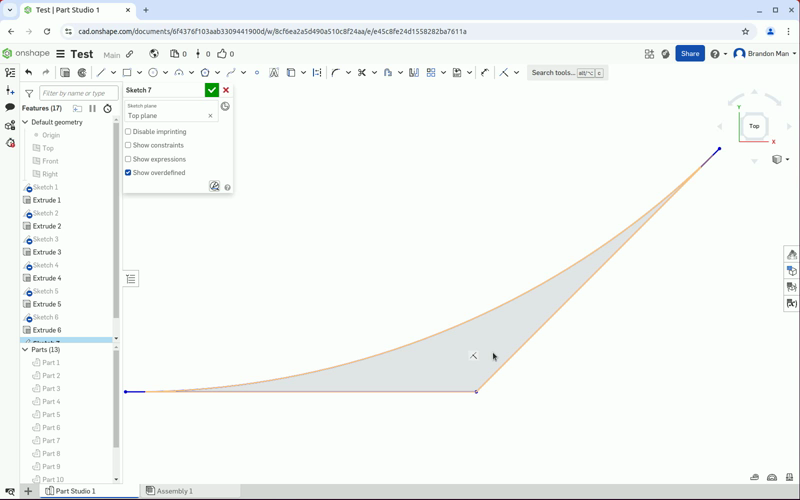
scroll(-6)
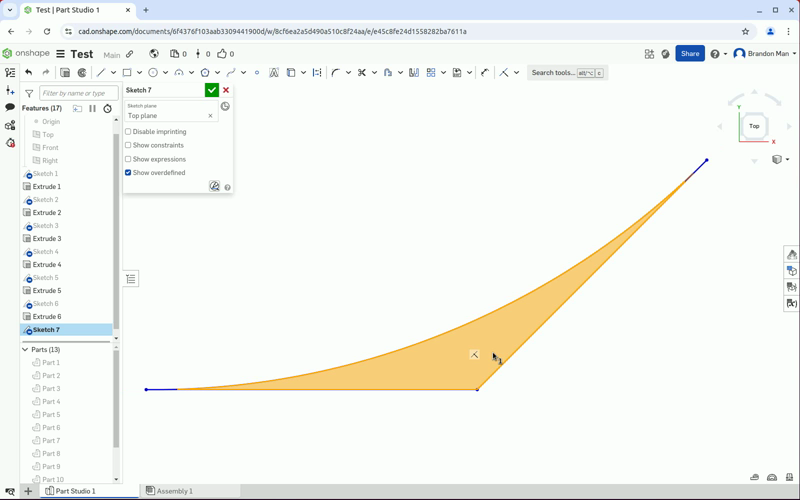
scroll(-6)
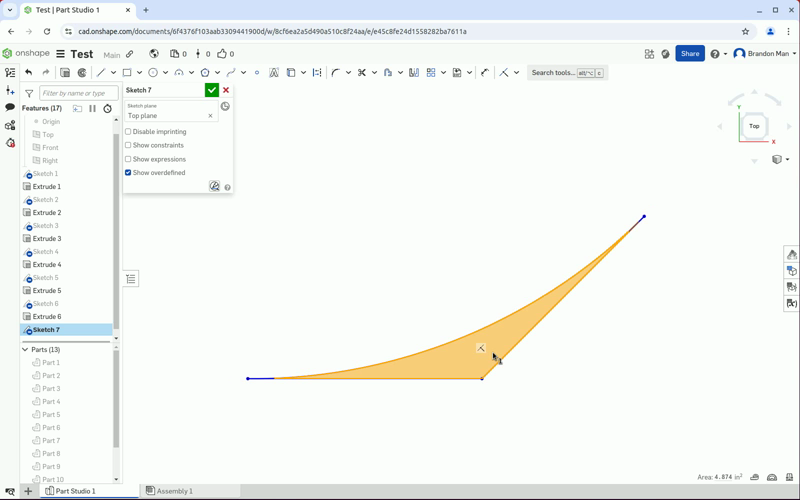
scroll(-6)
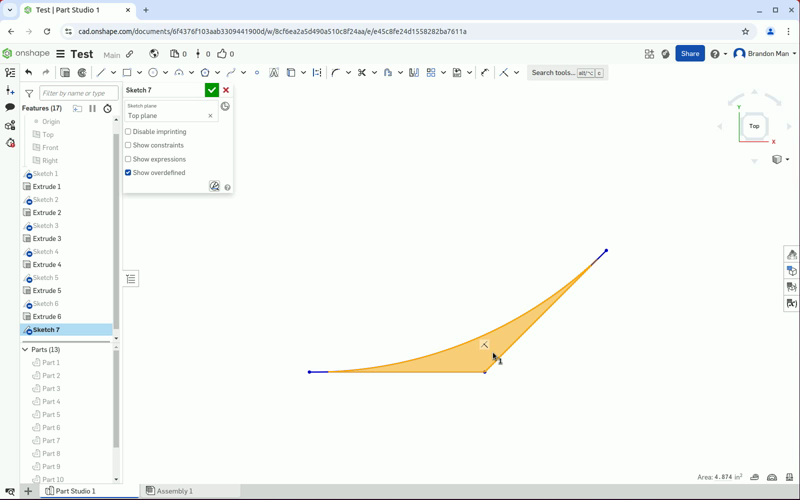
scroll(-6)
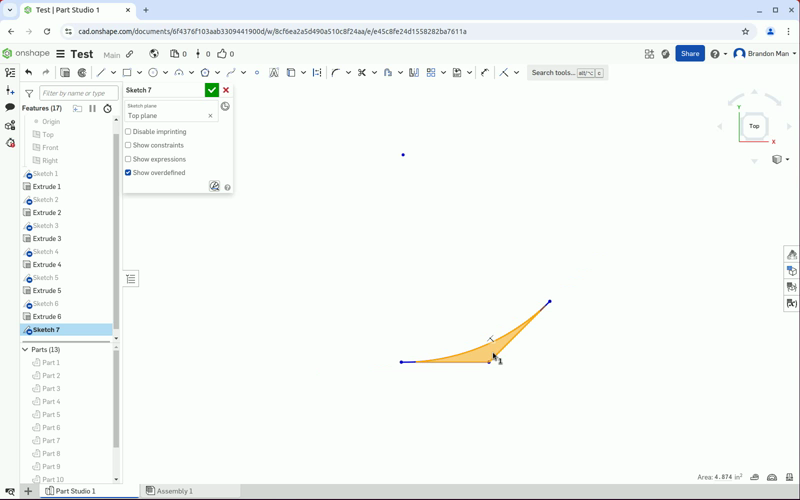
scroll(-6)
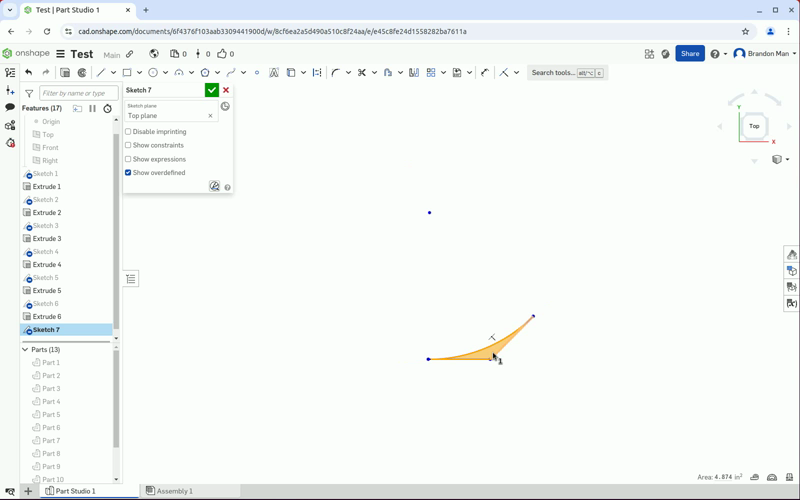
scroll(-6)
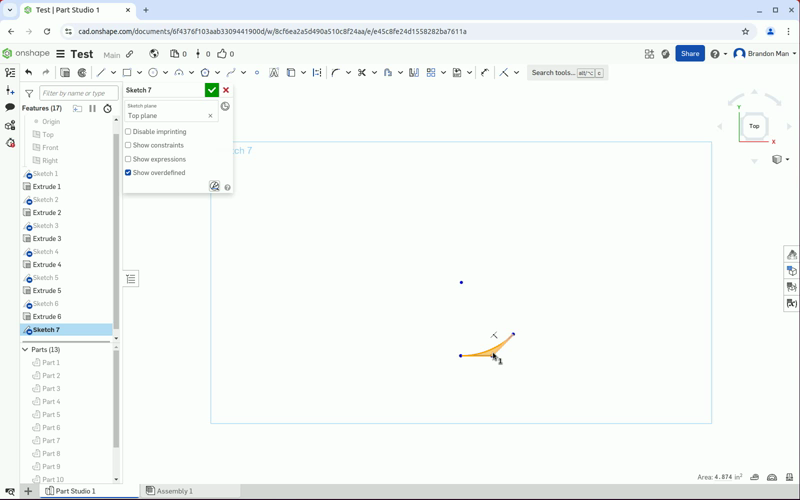
mouse_move(69, 352)
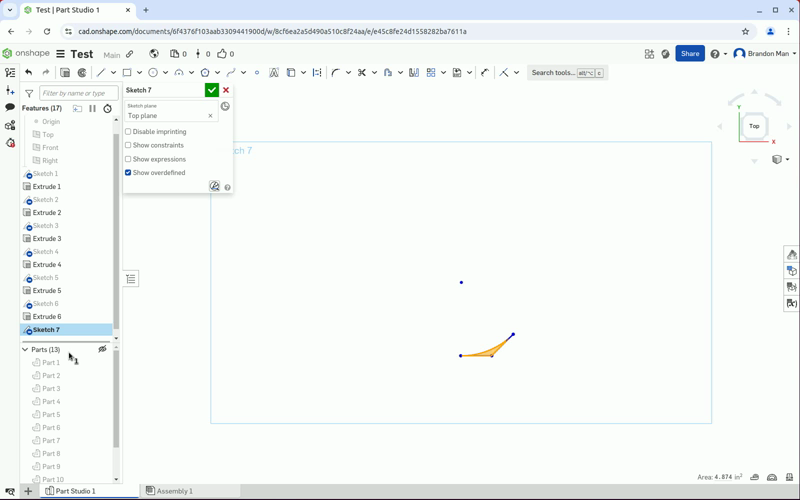
key(shift+y)
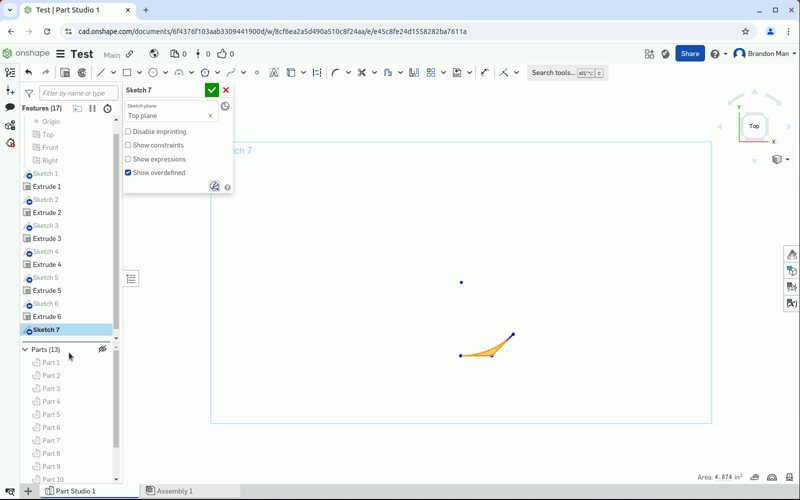
key(shift+e)
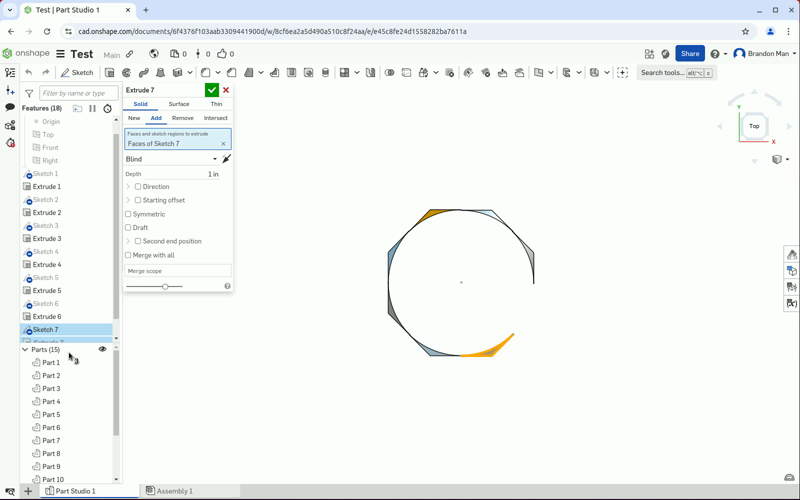
mouse_move(143, 106)
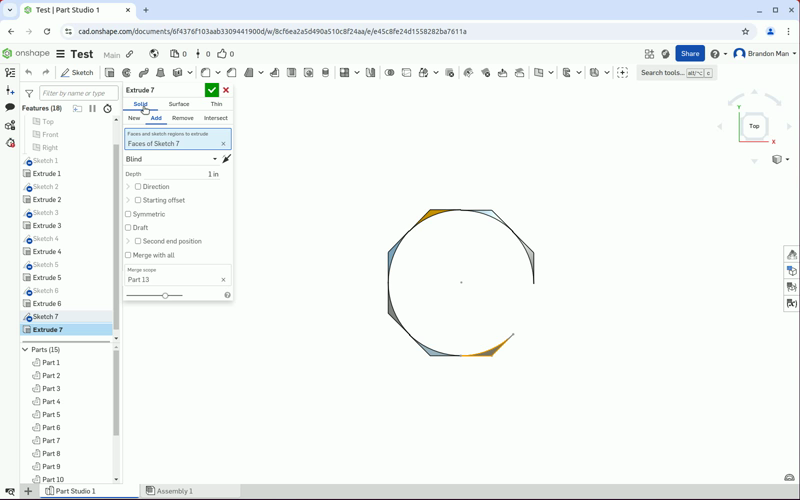
click(143, 106)
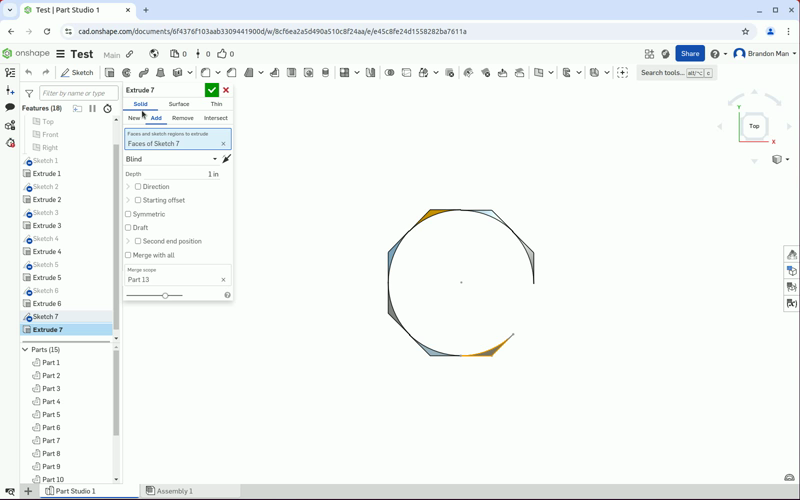
mouse_move(137, 120)
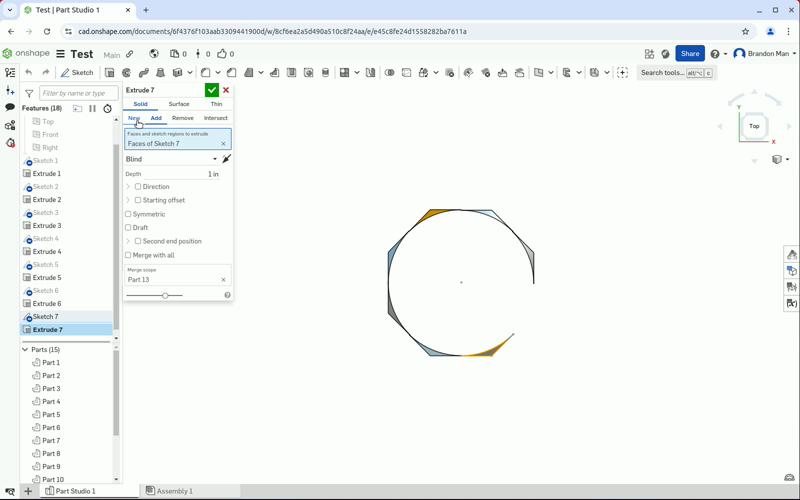
click(137, 120)
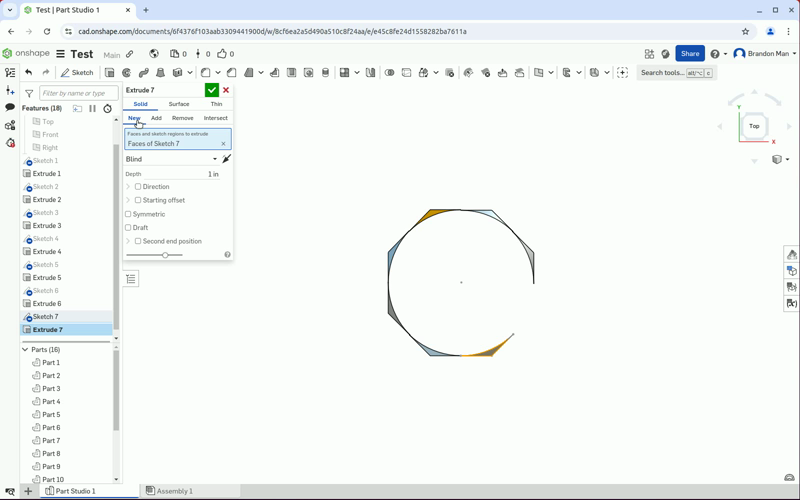
key(tab, 4)
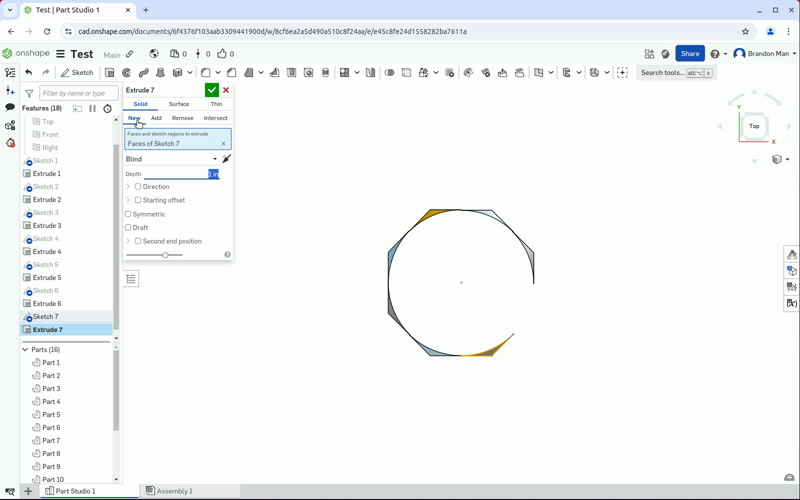
text(23.108)
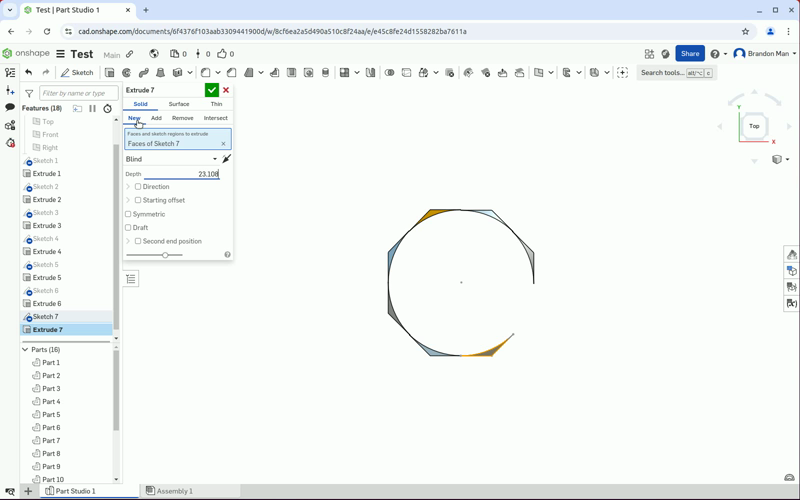
key(enter)
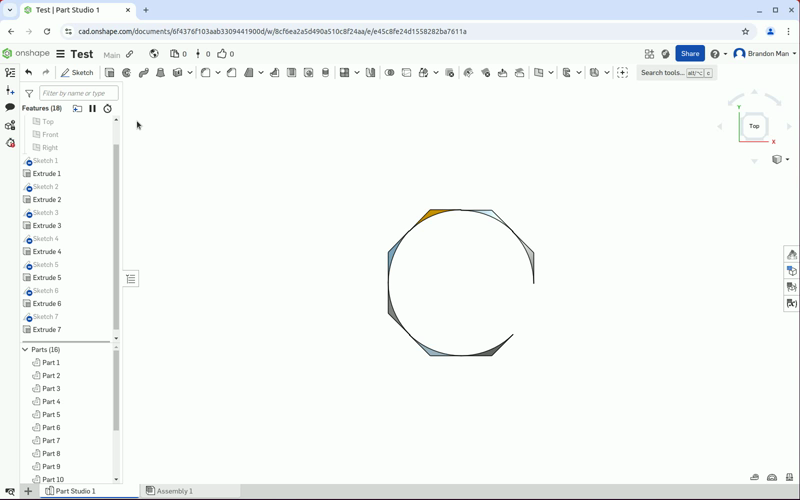
key(shift+h)
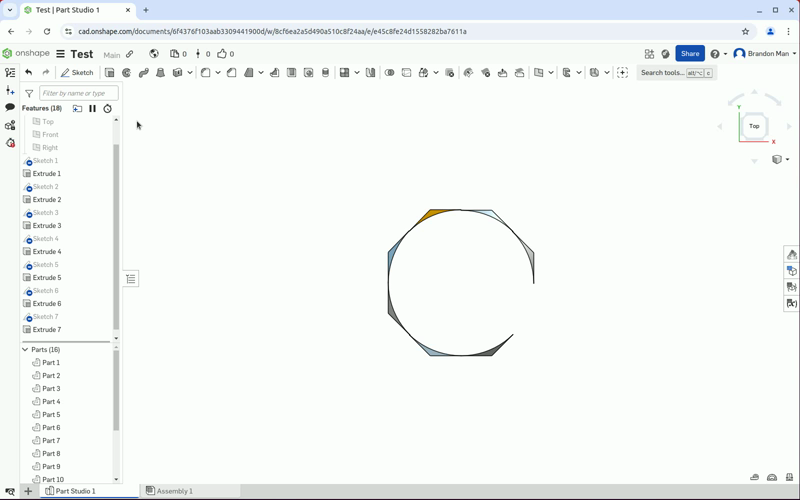
key(shift+h)
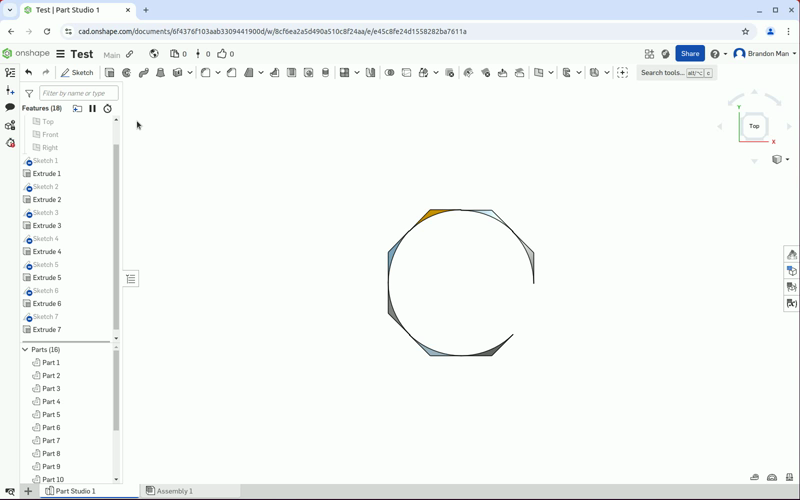
mouse_move(69, 163)
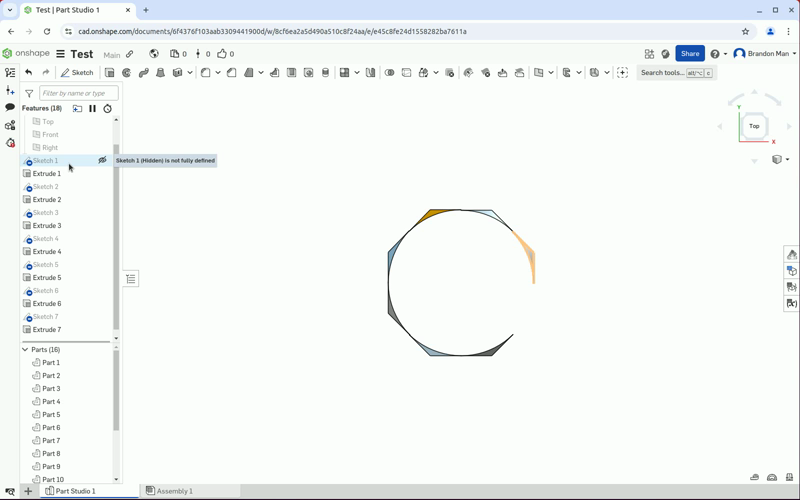
click(69, 163)
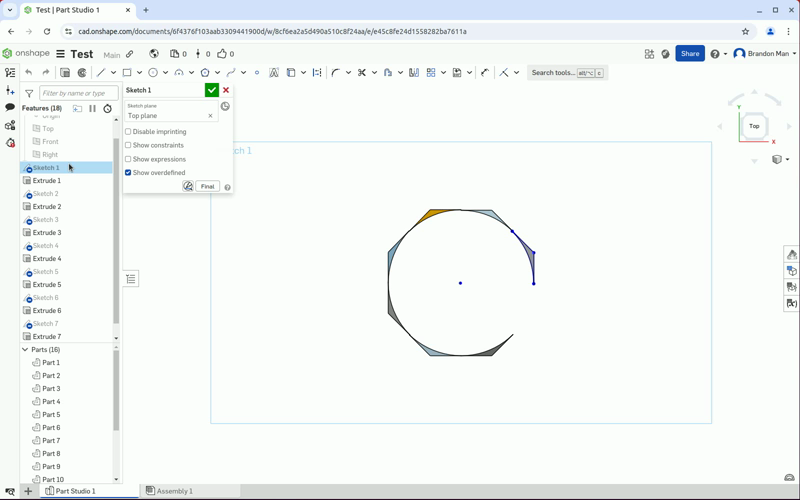
mouse_move(229, 92)
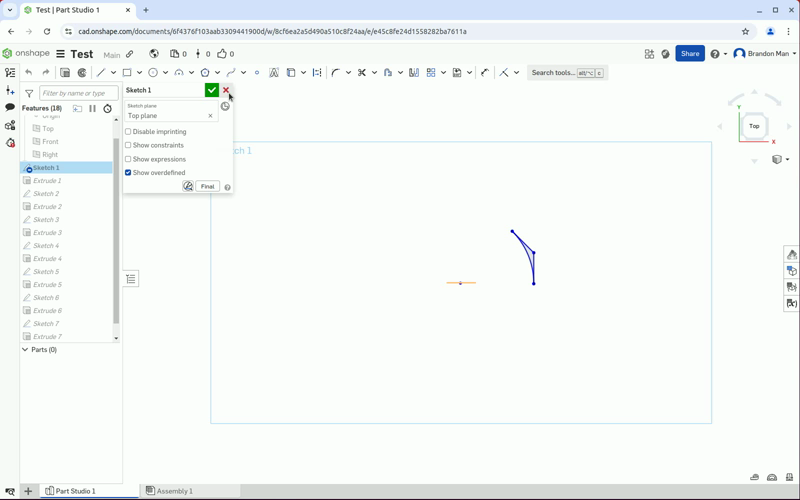
click(229, 92)
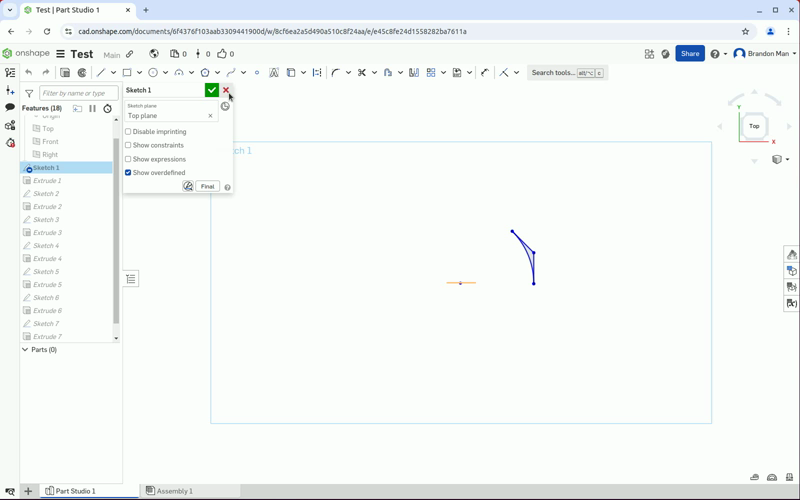
key(shift+s)
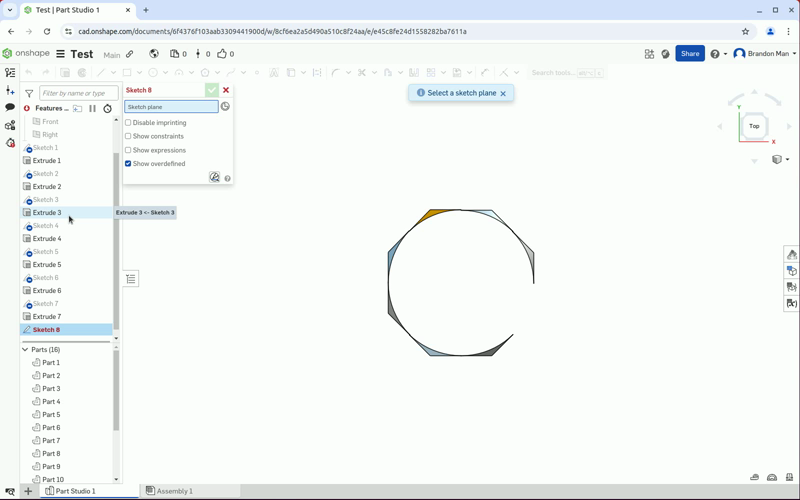
scroll(3)
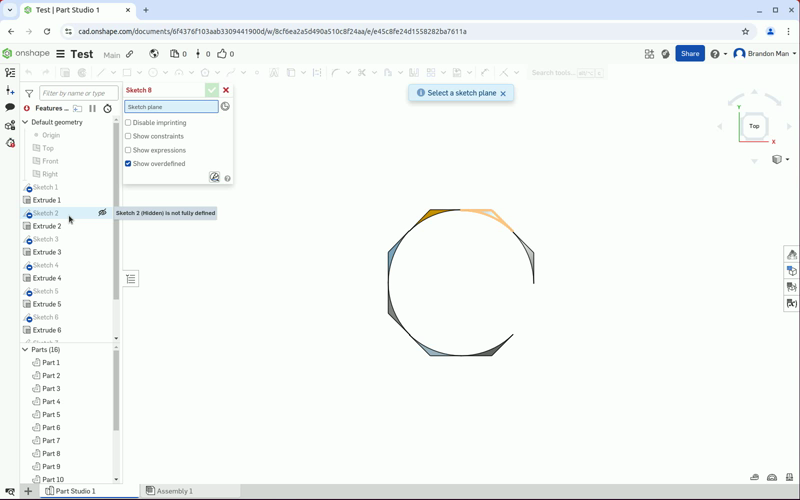
mouse_move(69, 150)
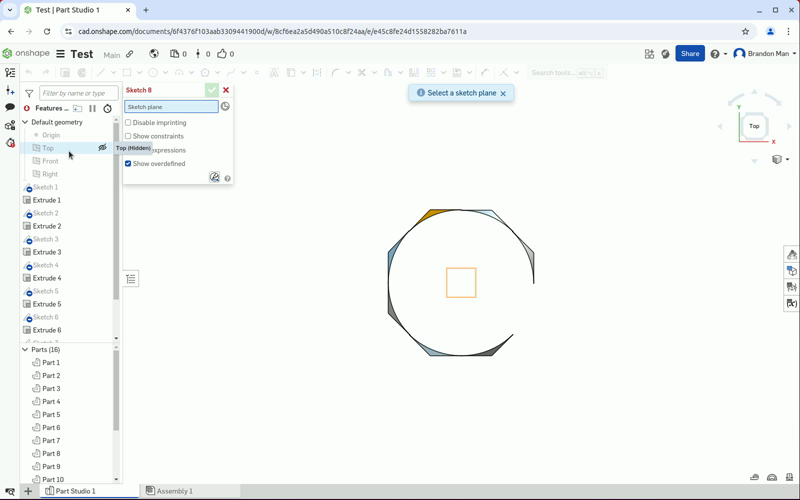
click(69, 150)
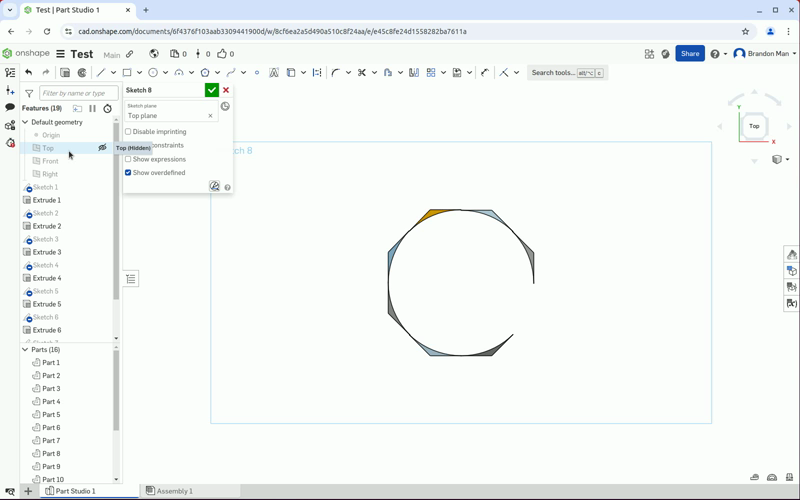
mouse_move(69, 352)
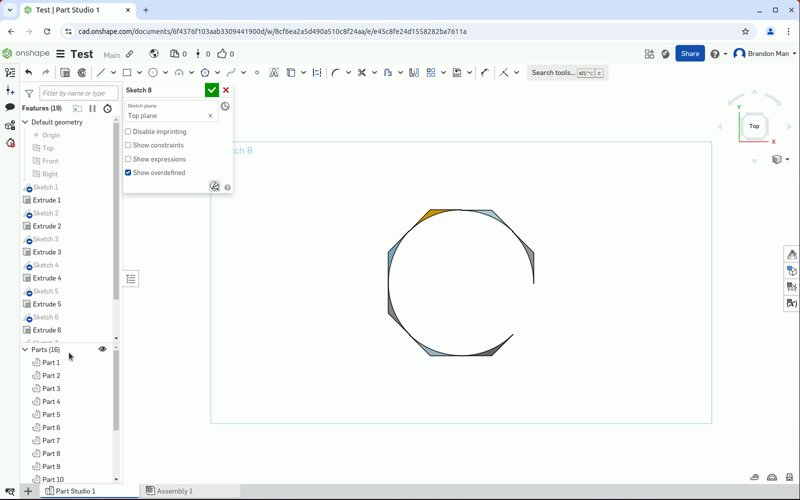
key(y)
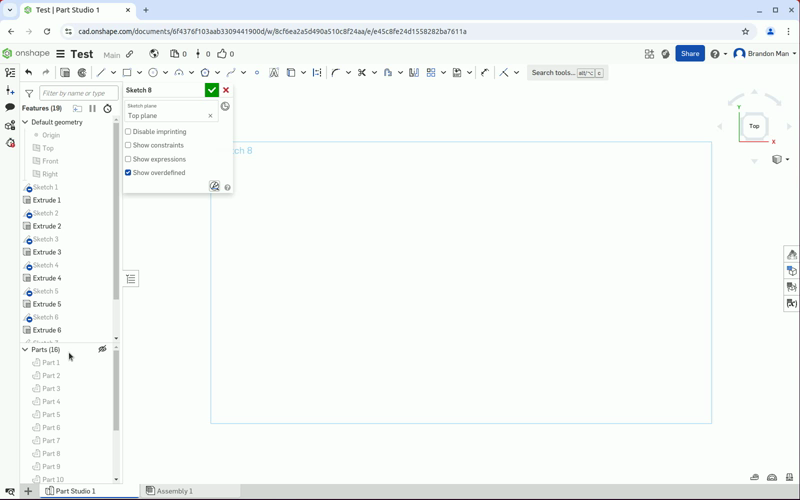
key(l)
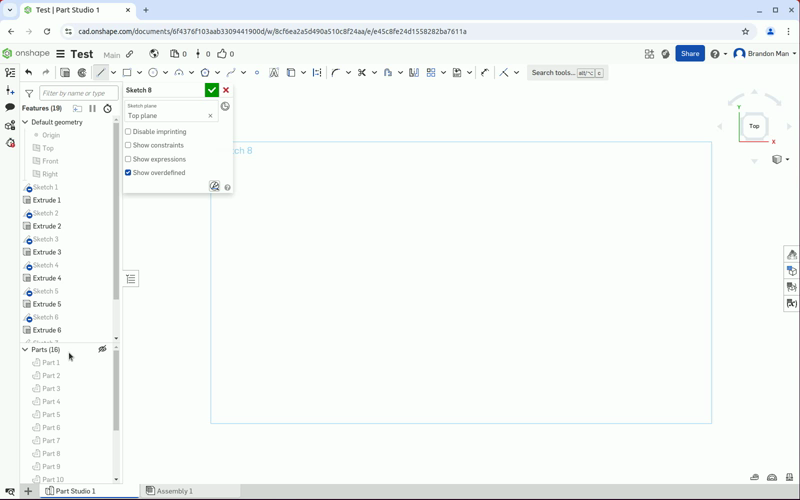
key_down(shift)
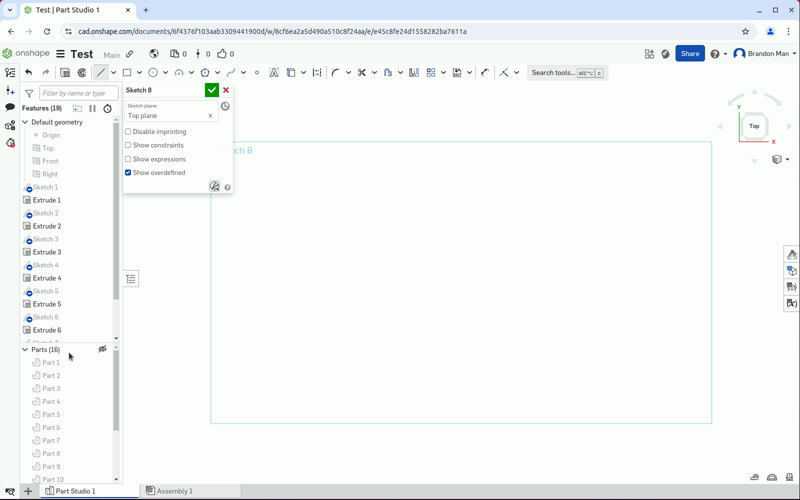
mouse_move(512, 334)
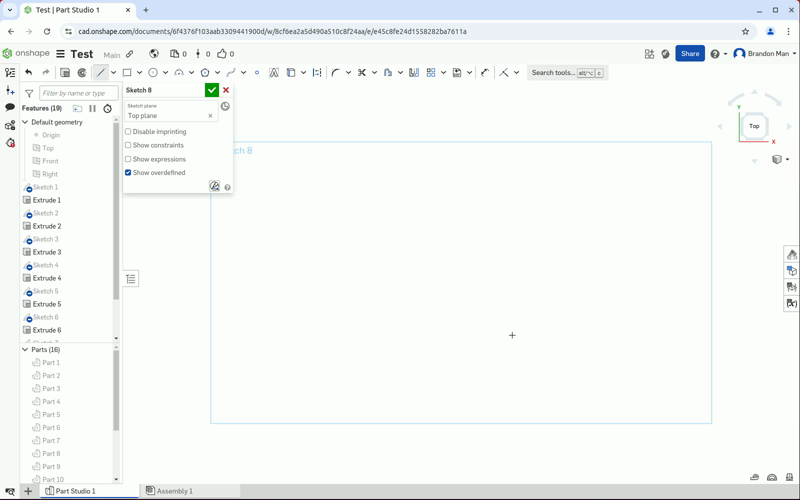
click(512, 334)
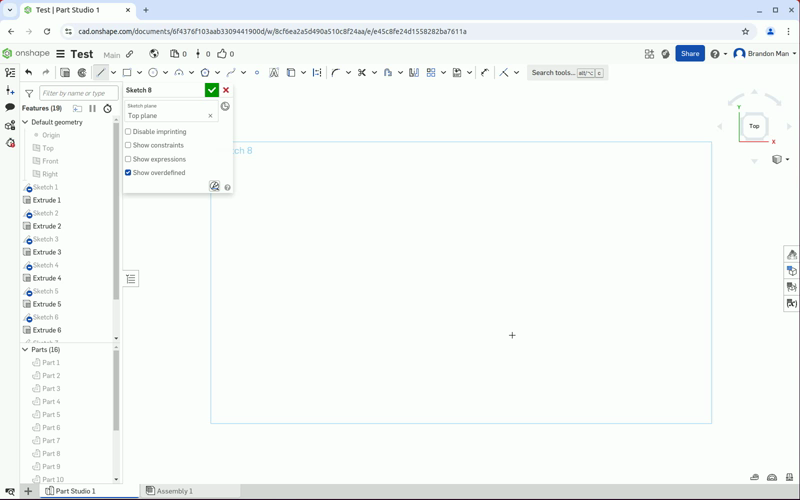
key_up(shift)
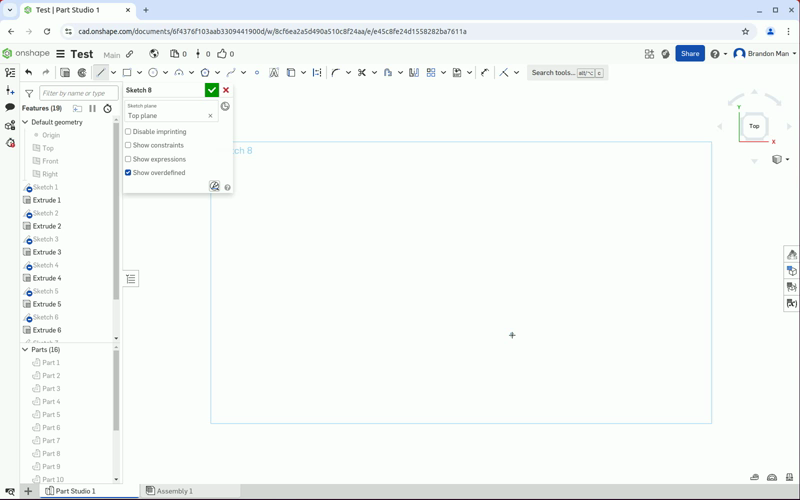
key_down(shift)
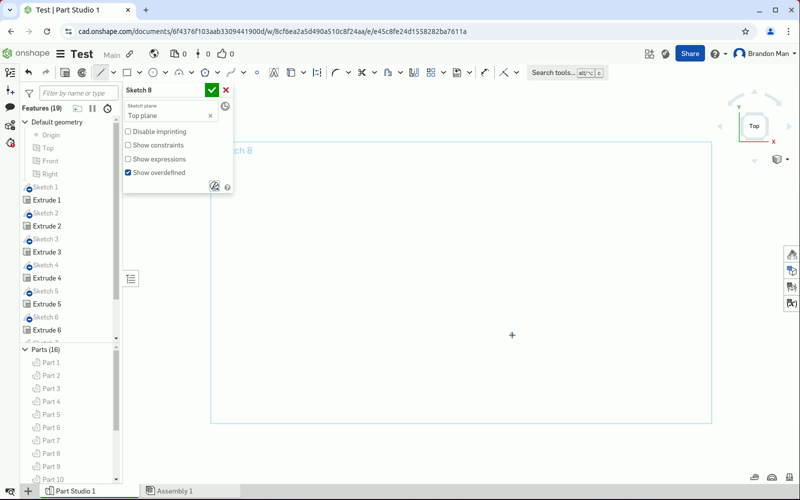
mouse_move(542, 334)
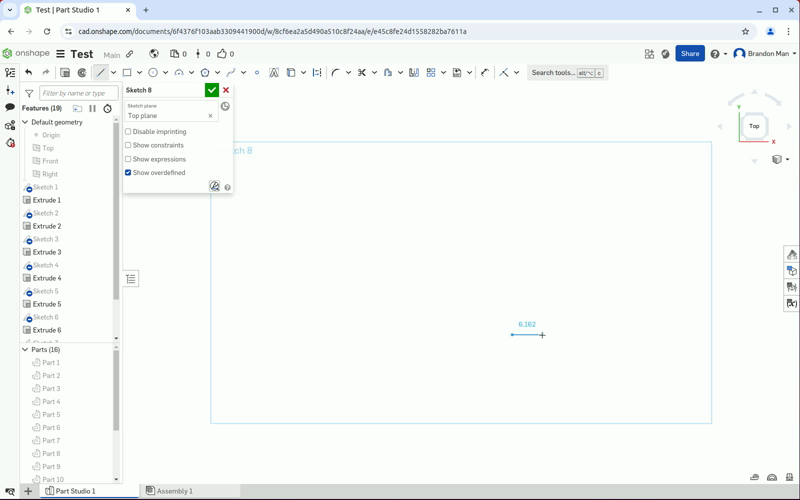
mouse_move(533, 313)
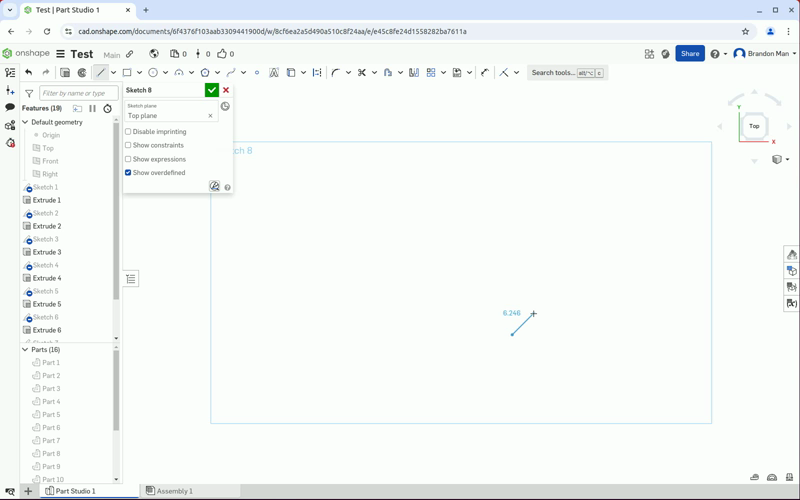
click(533, 313)
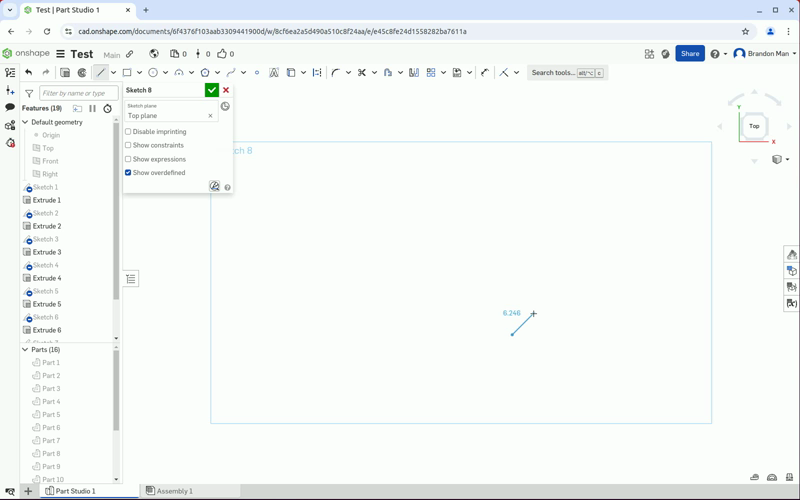
key_up(shift)
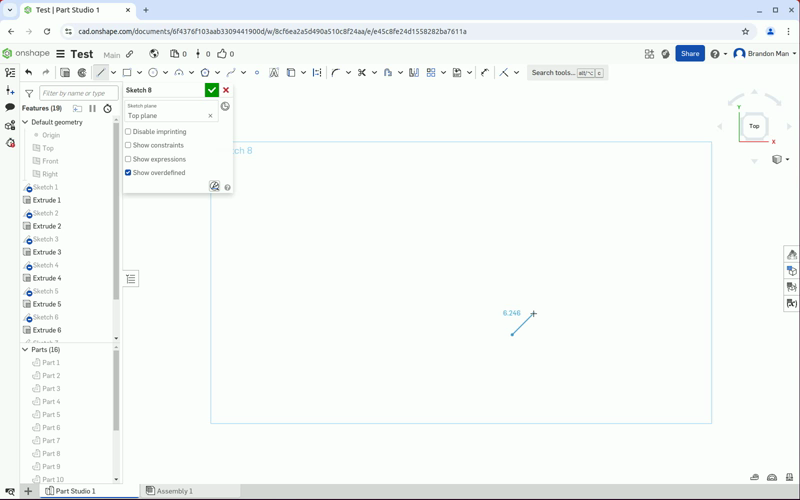
key_down(shift)
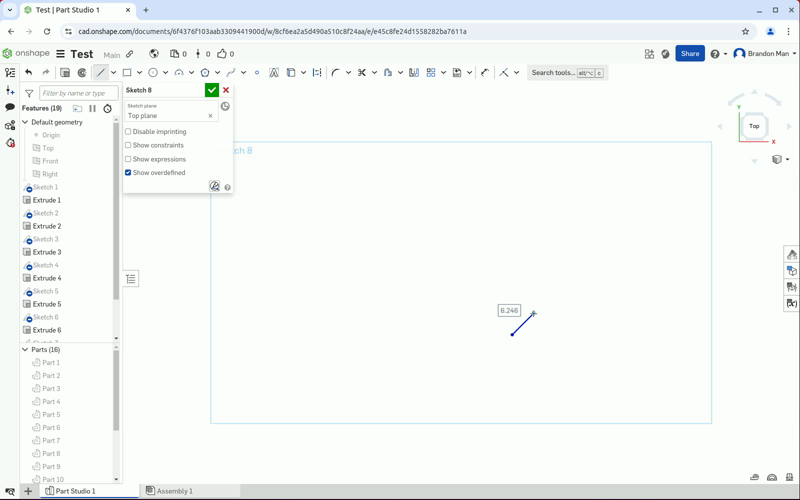
mouse_move(563, 313)
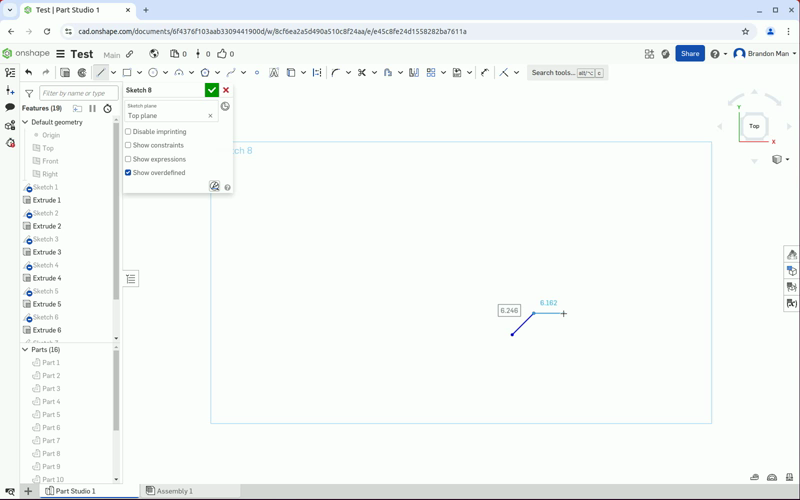
mouse_move(533, 282)
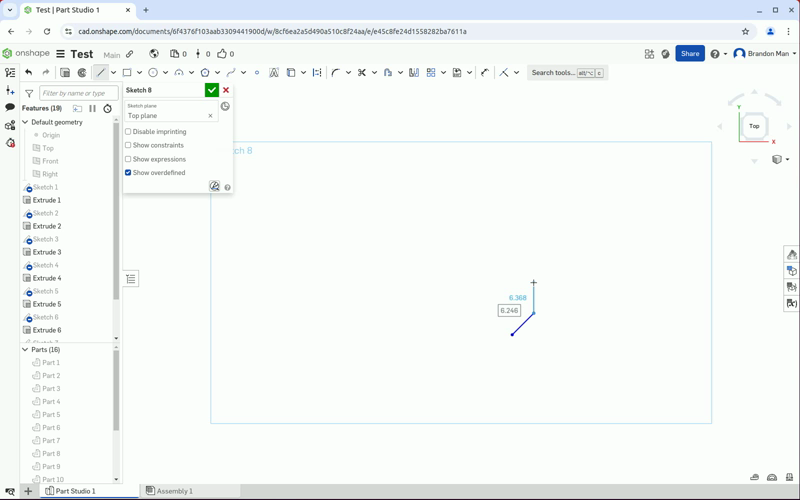
click(533, 282)
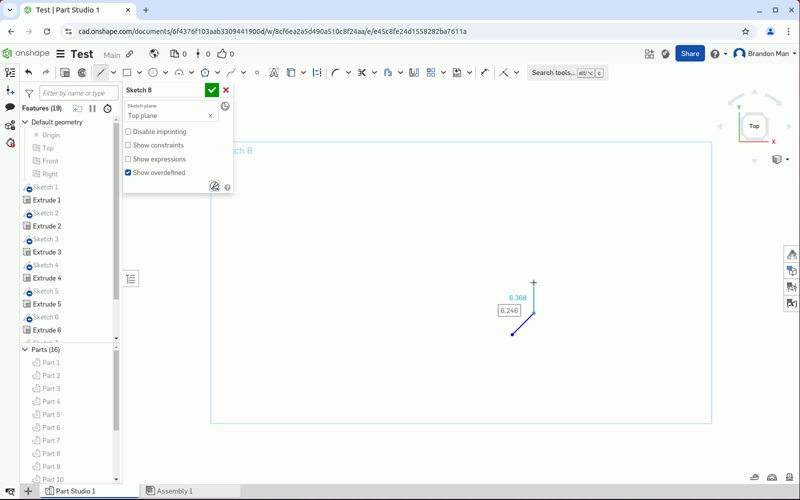
key_up(shift)
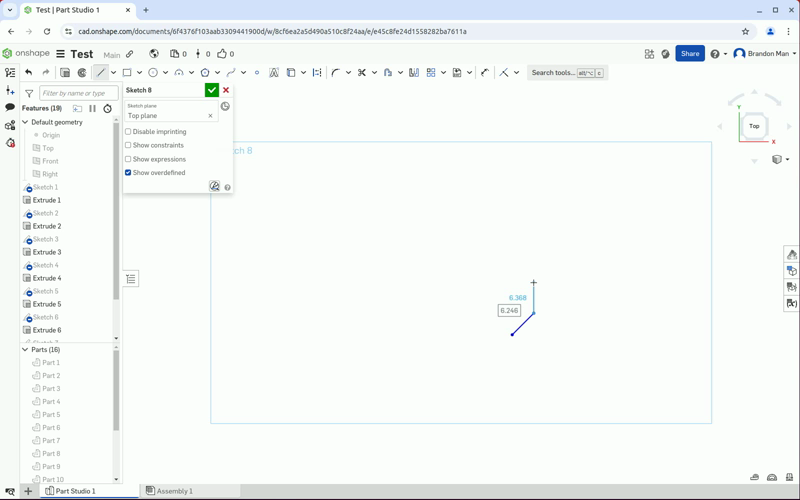
key(esc)
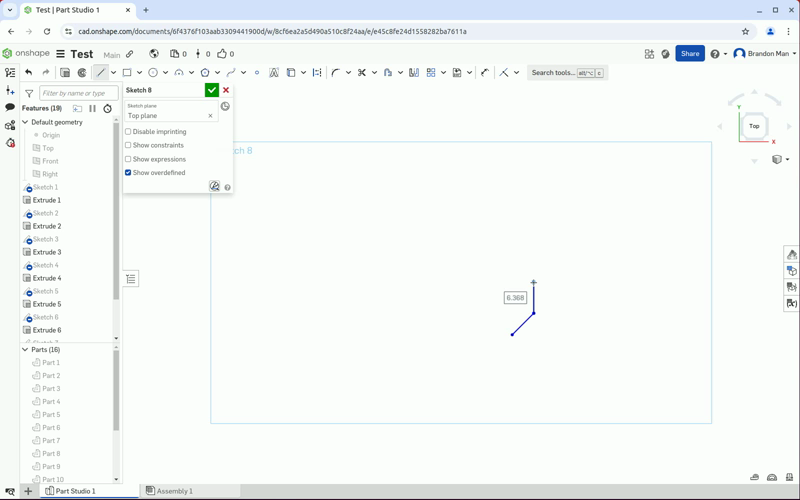
key(a)
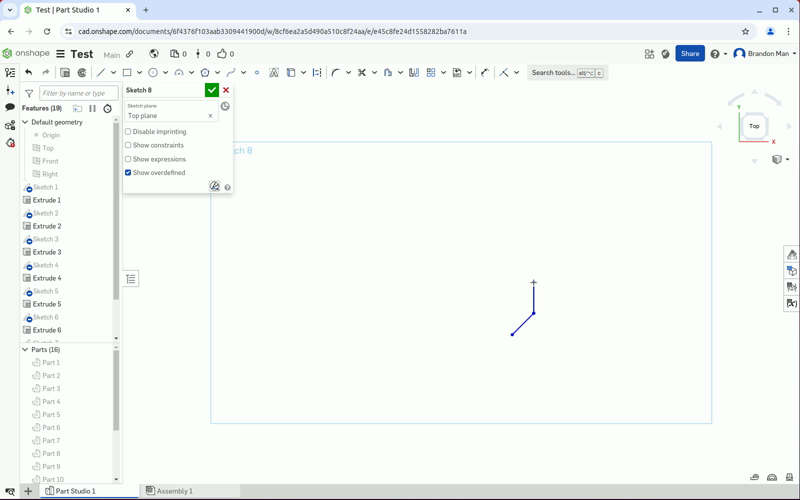
mouse_move(533, 282)
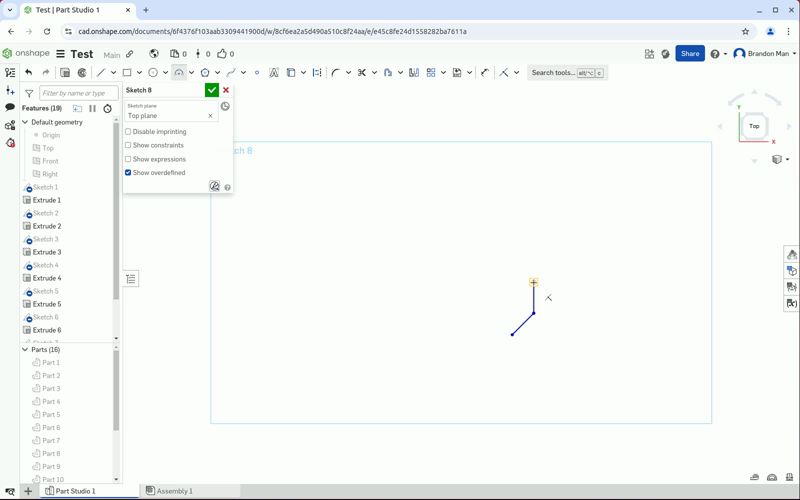
click(533, 282)
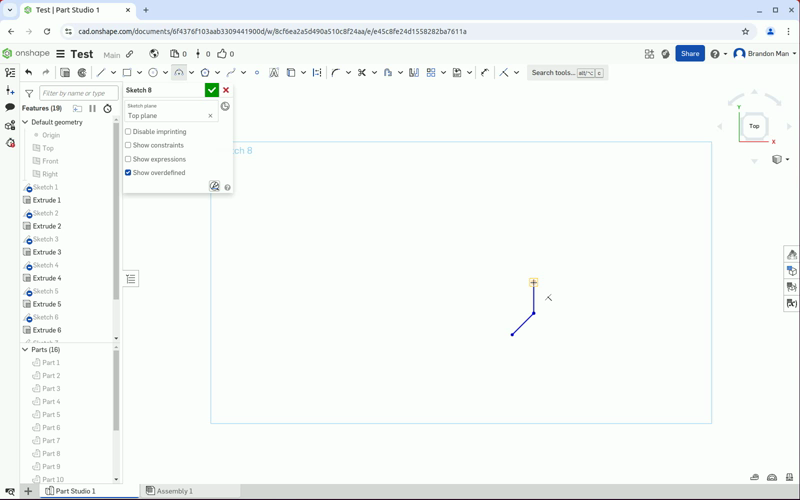
mouse_move(512, 334)
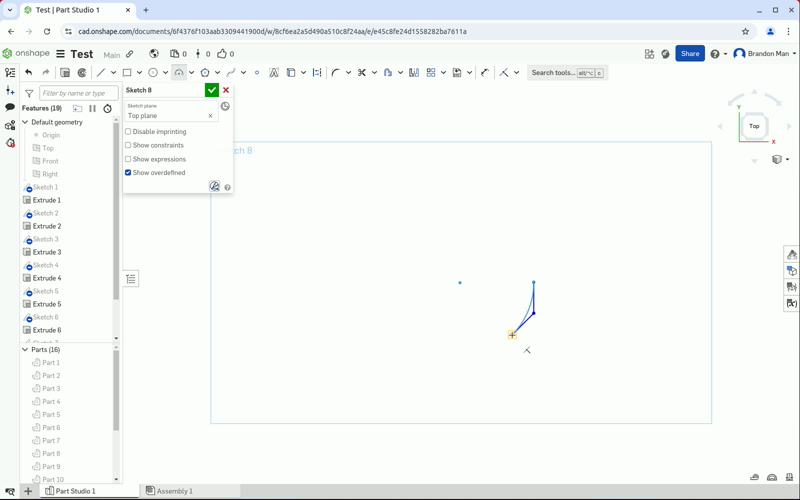
click(512, 334)
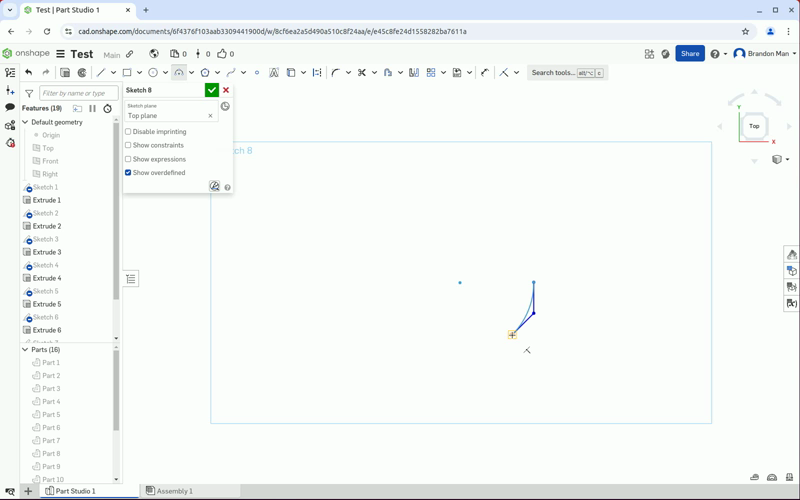
key_down(shift)
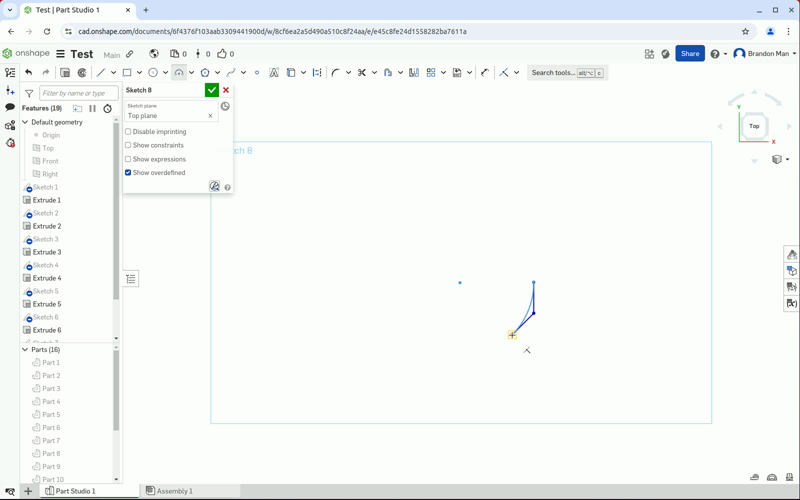
mouse_move(528, 310)
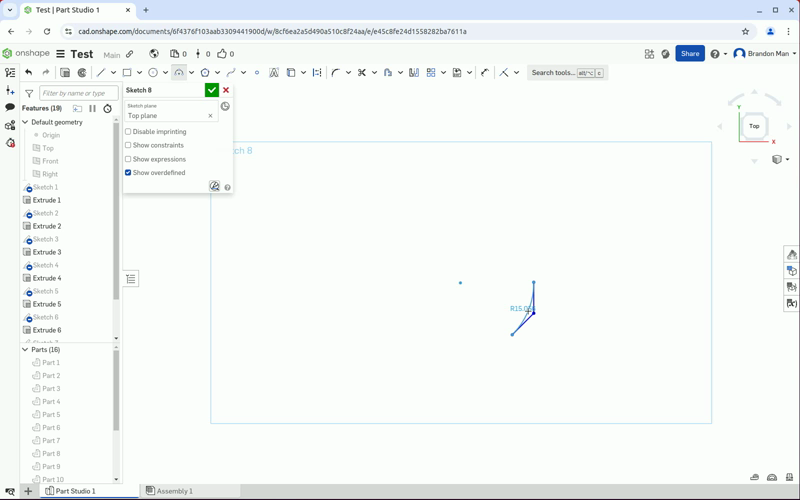
click(528, 310)
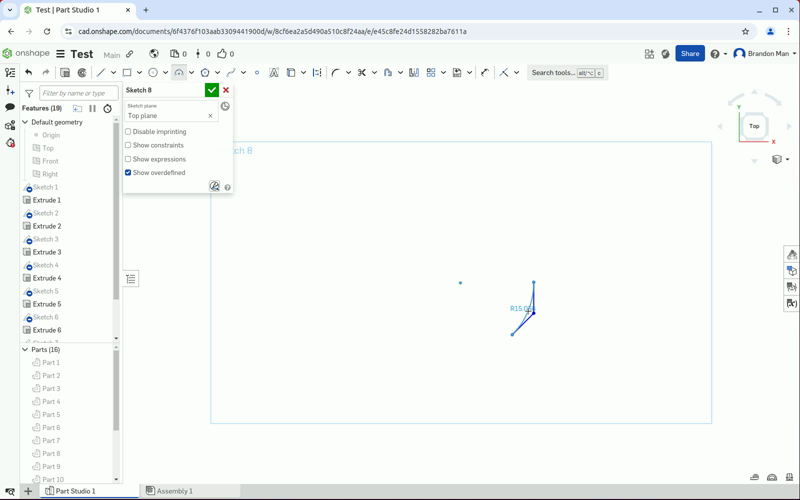
key_up(shift)
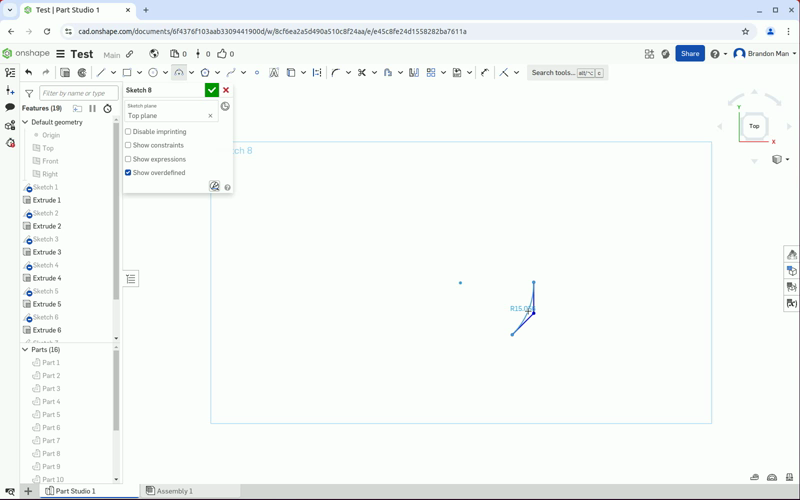
key(esc)
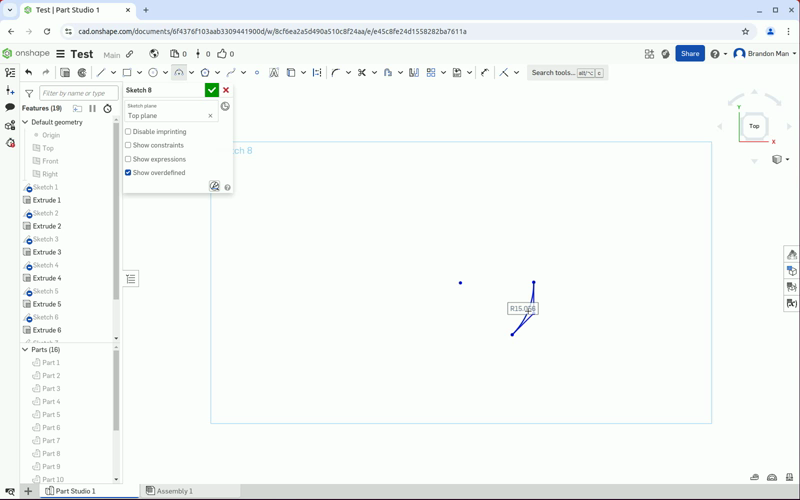
mouse_move(525, 319)
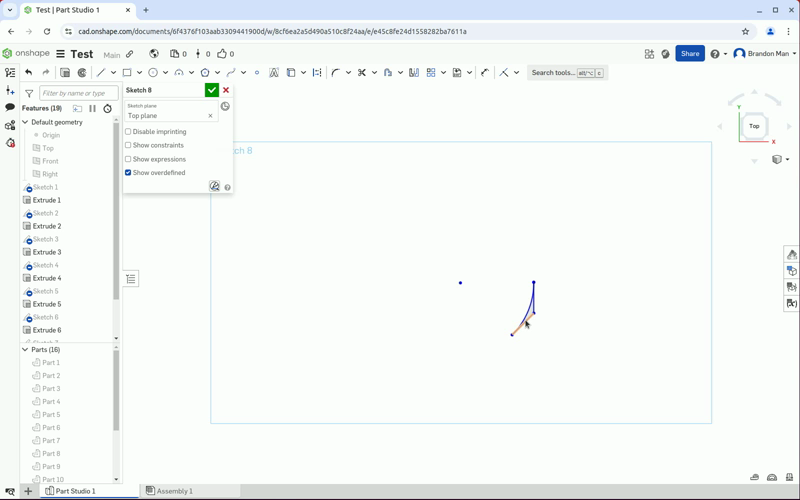
scroll(6)
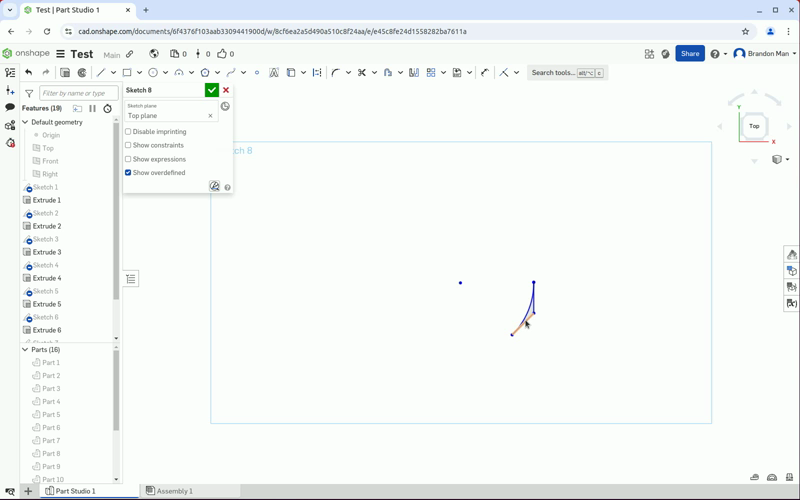
scroll(6)
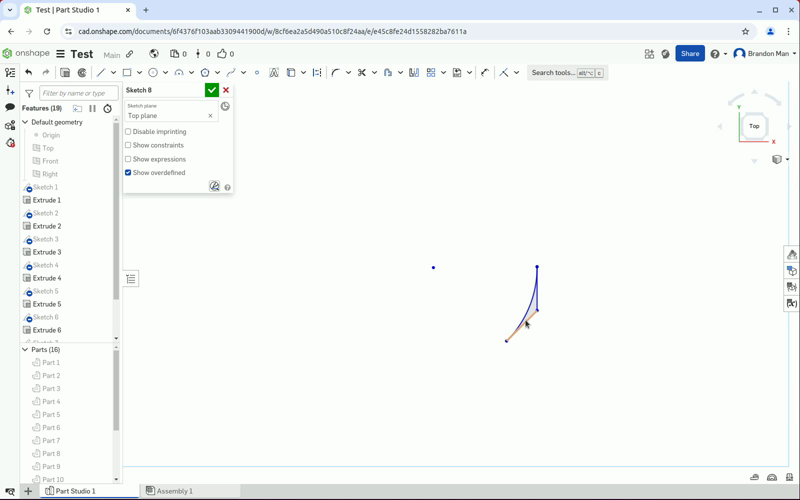
scroll(6)
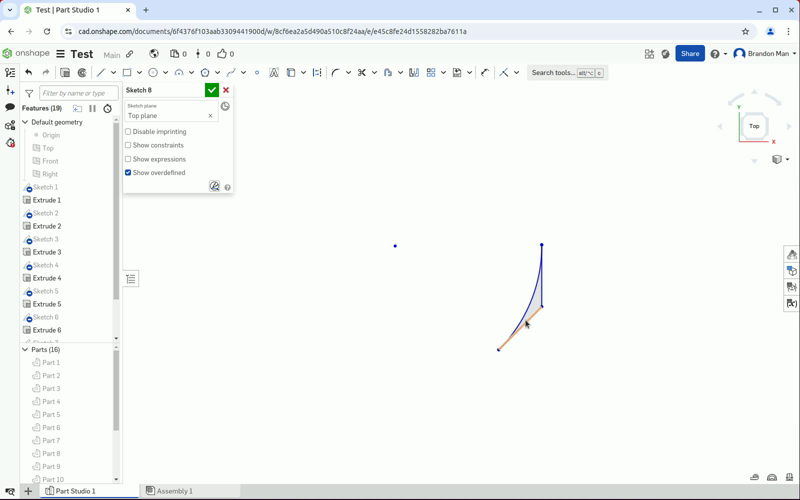
scroll(6)
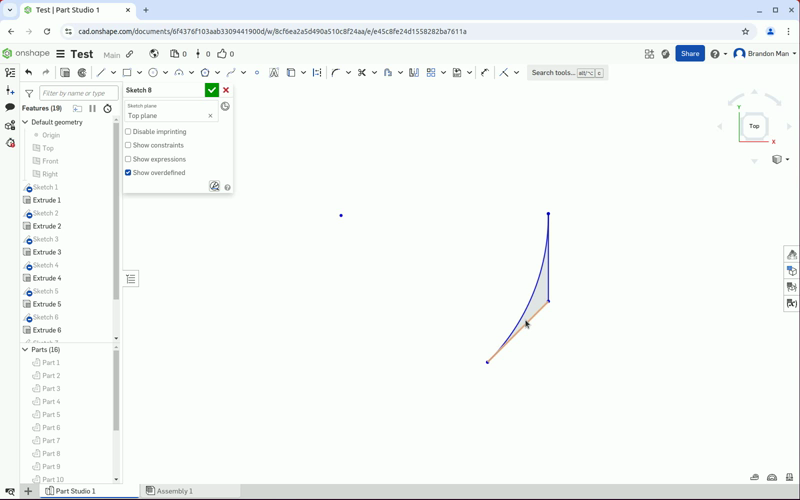
scroll(6)
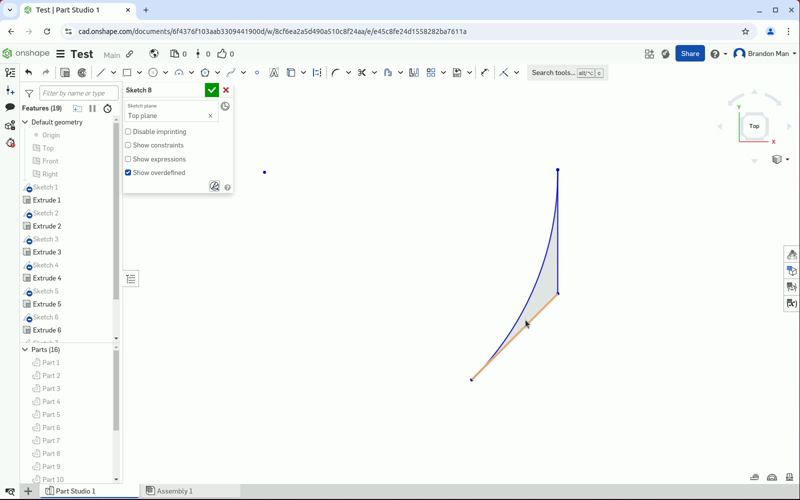
scroll(6)
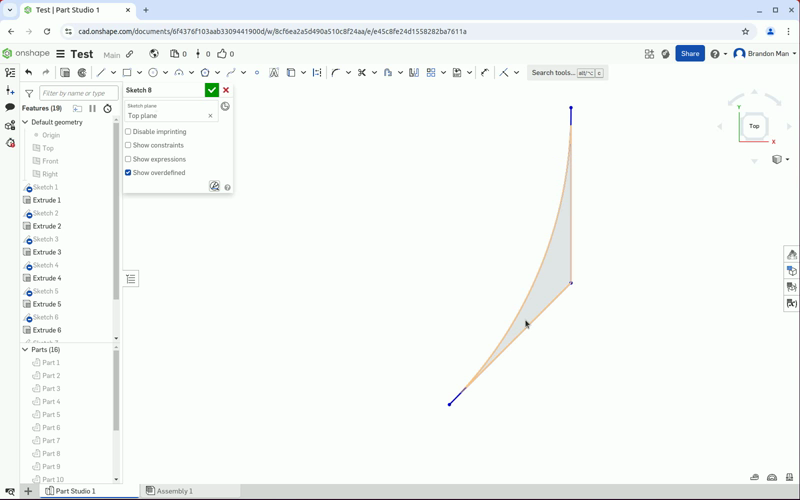
scroll(6)
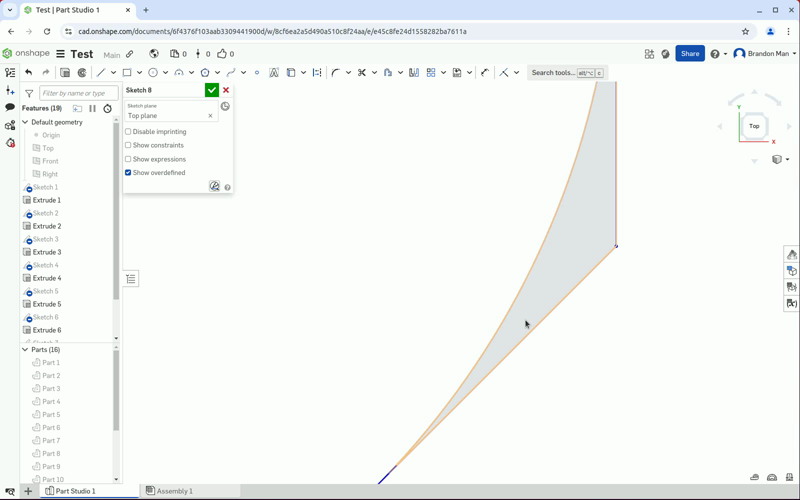
click(525, 319)
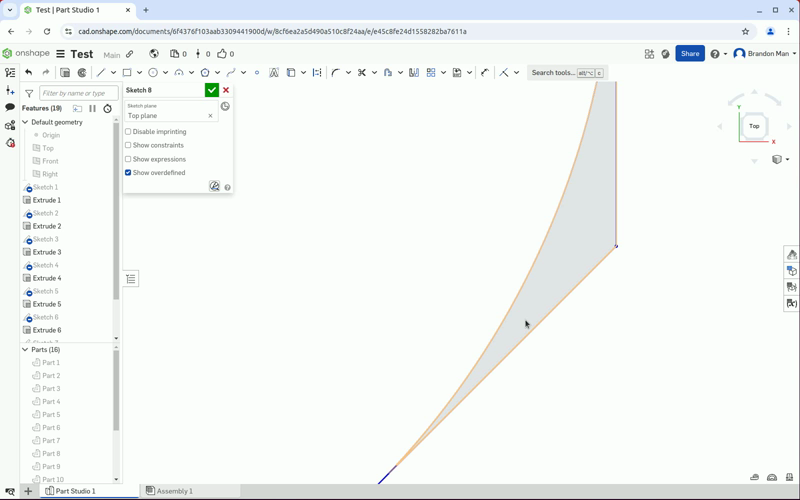
scroll(-6)
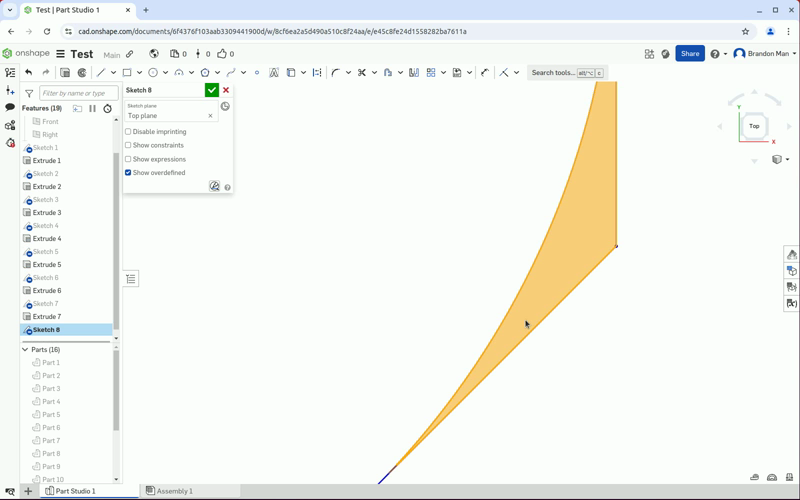
scroll(-6)
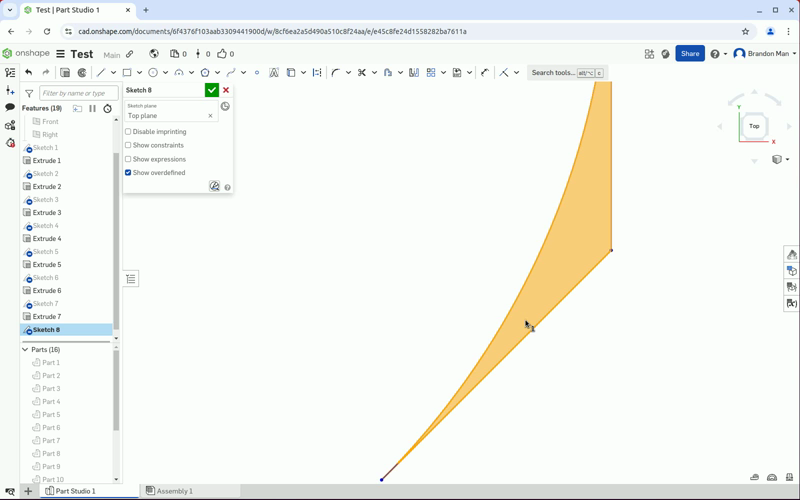
scroll(-6)
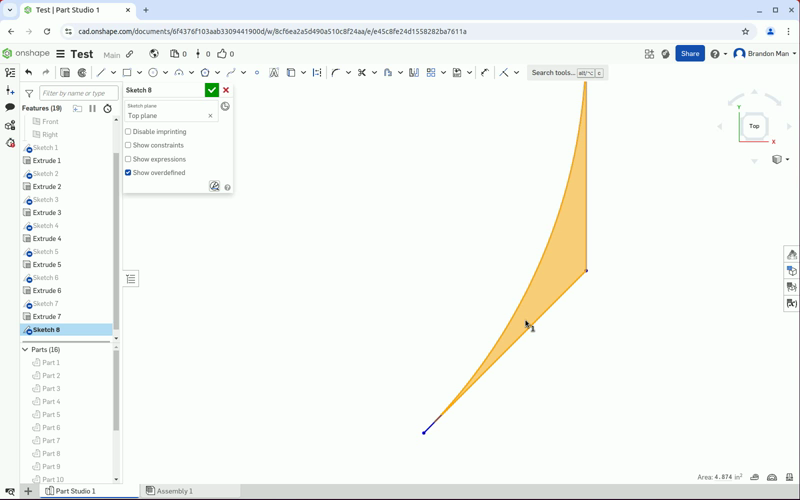
scroll(-6)
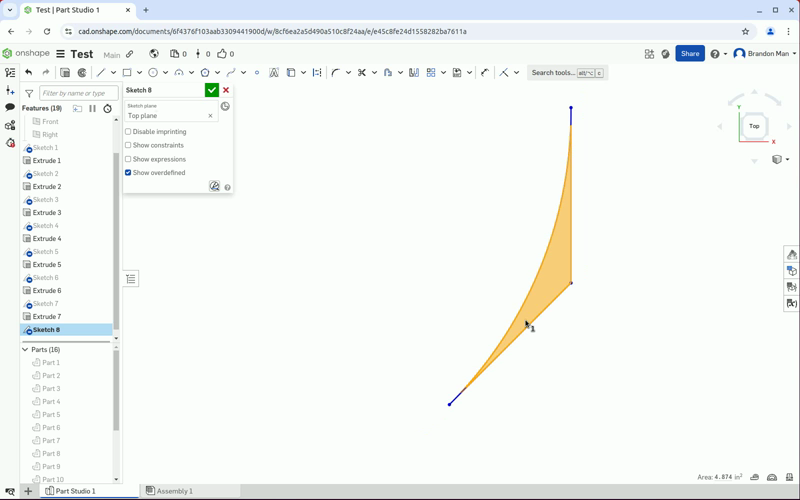
scroll(-6)
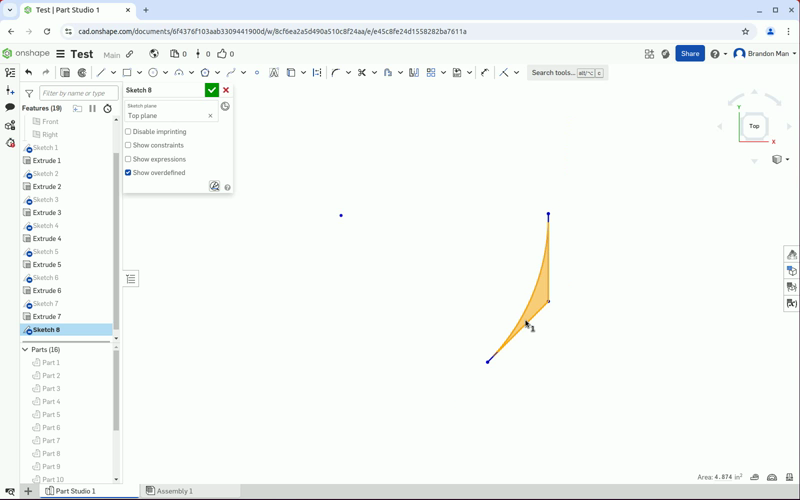
scroll(-6)
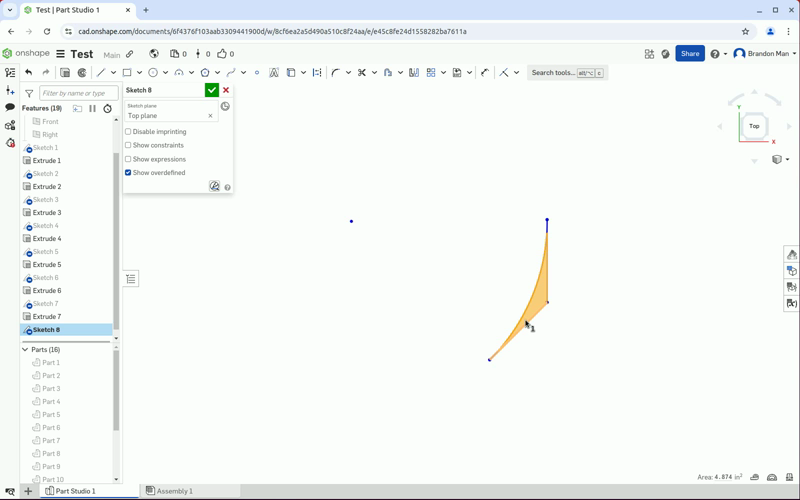
scroll(-6)
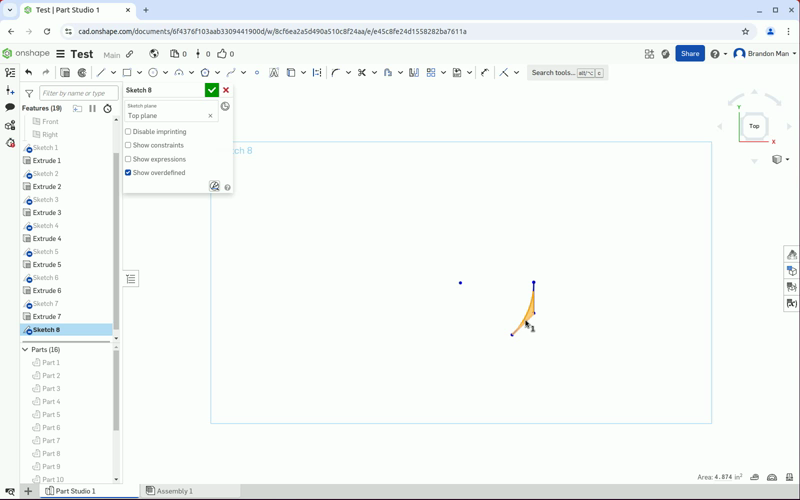
mouse_move(69, 352)
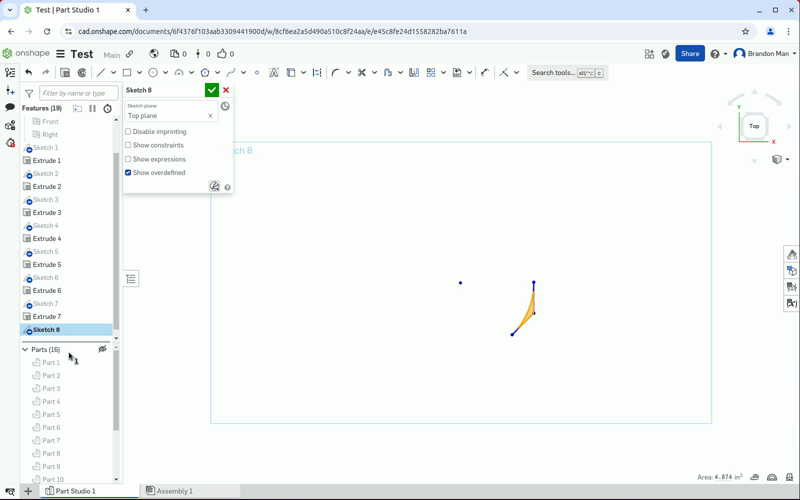
key(shift+y)
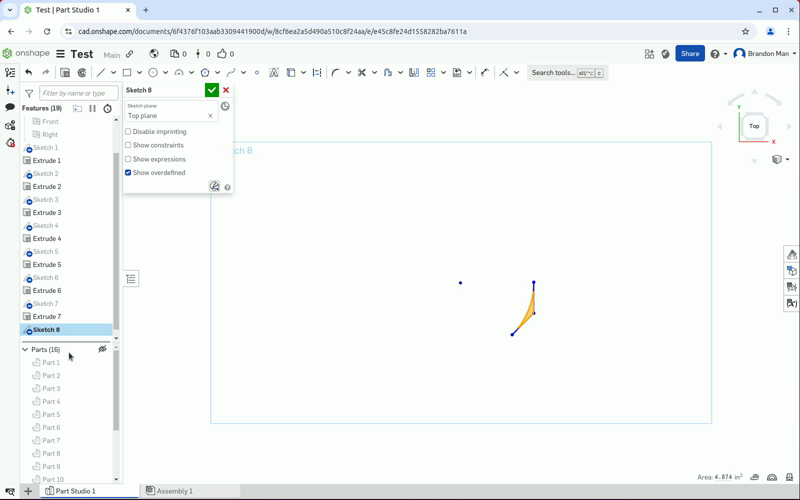
key(shift+e)
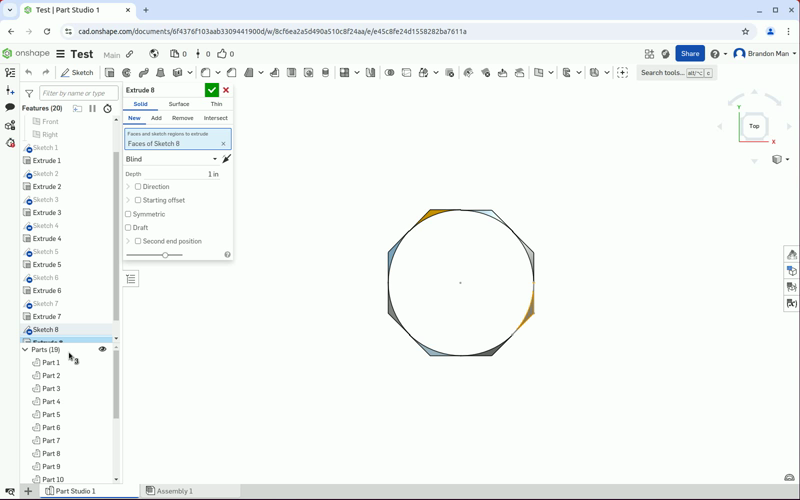
mouse_move(143, 106)
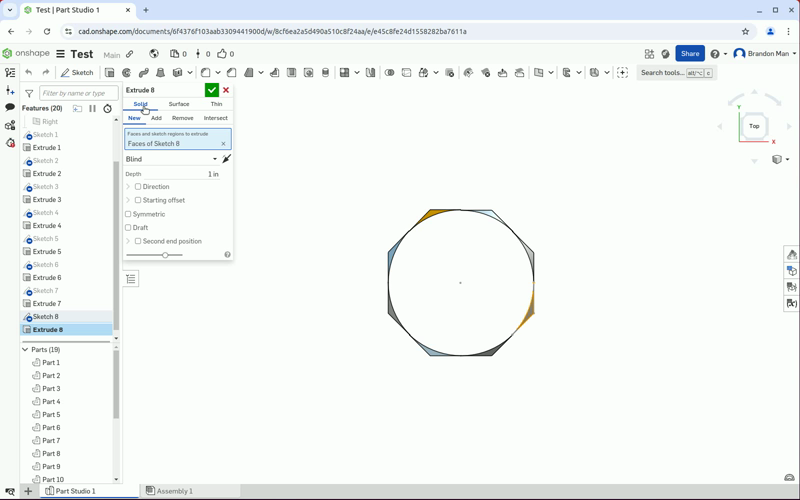
click(143, 106)
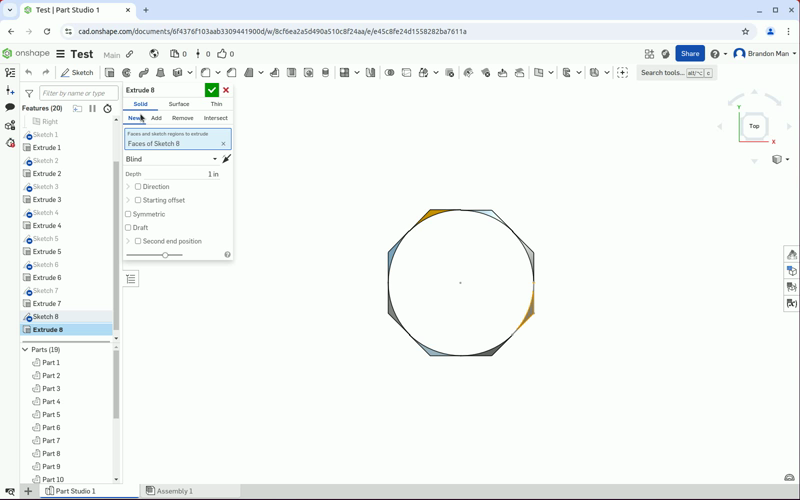
mouse_move(137, 120)
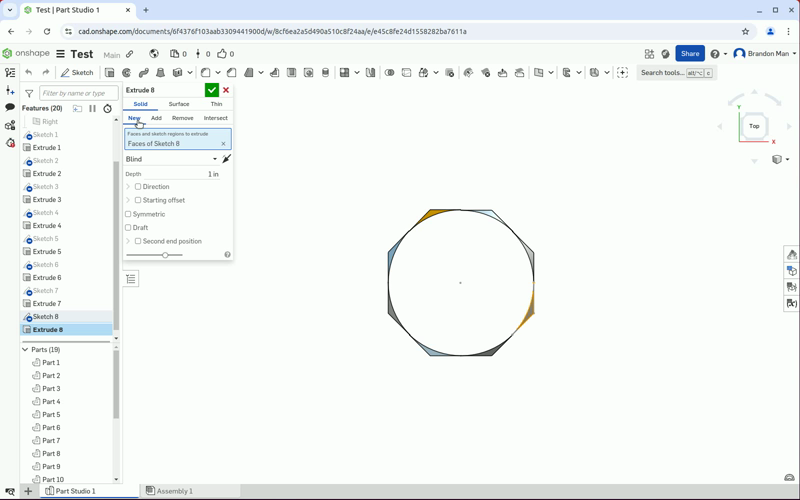
click(137, 120)
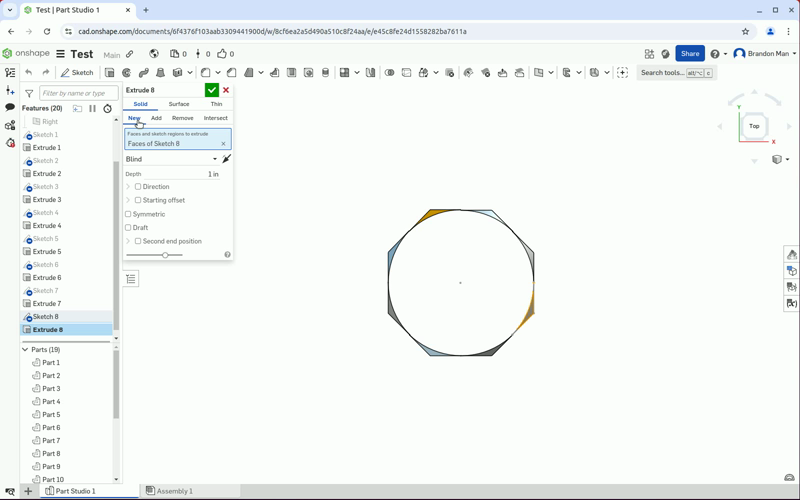
key(tab, 4)
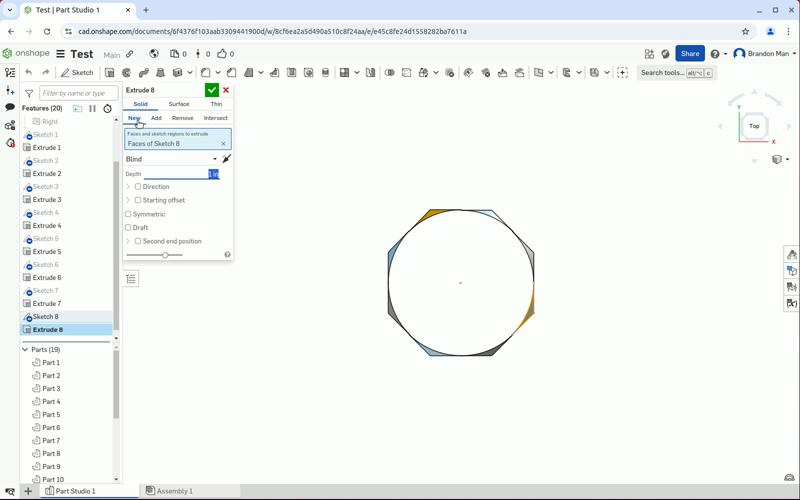
text(23.108)
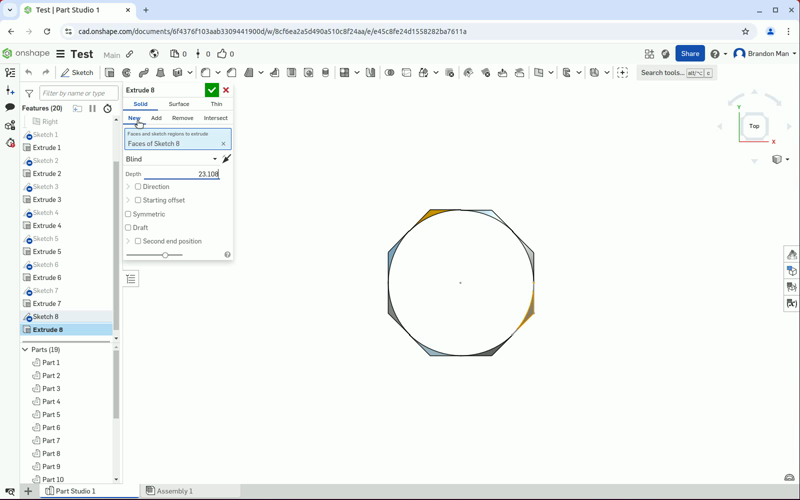
key(enter)
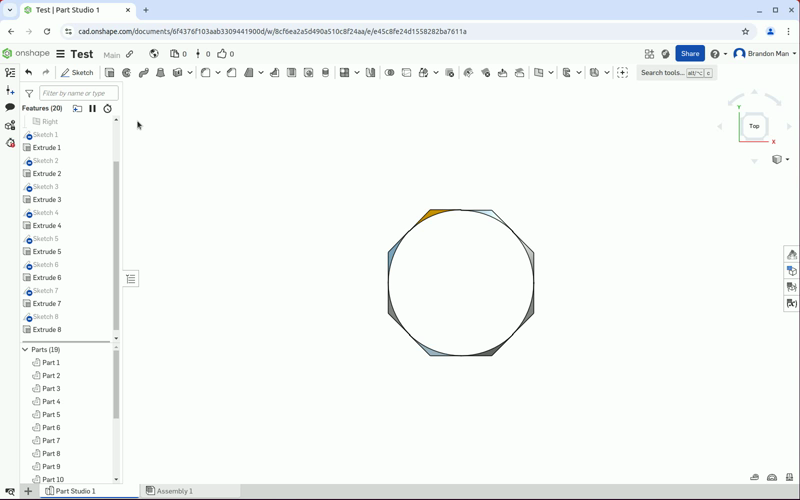
key(shift+h)
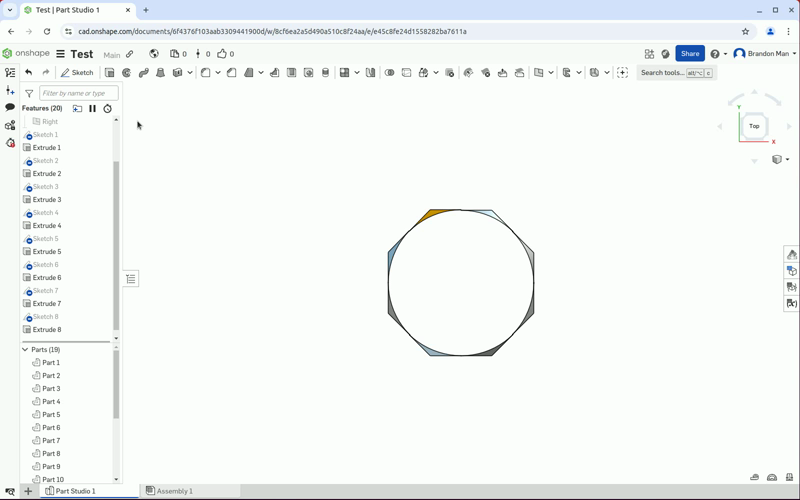
key(shift+h)
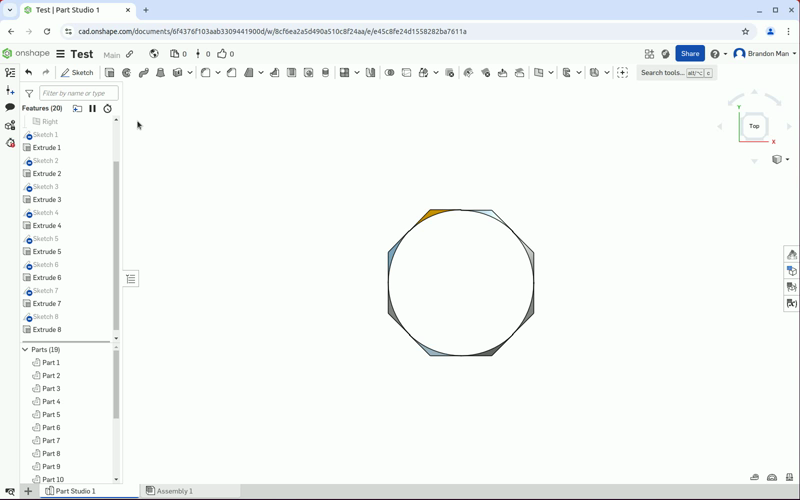
mouse_move(69, 137)
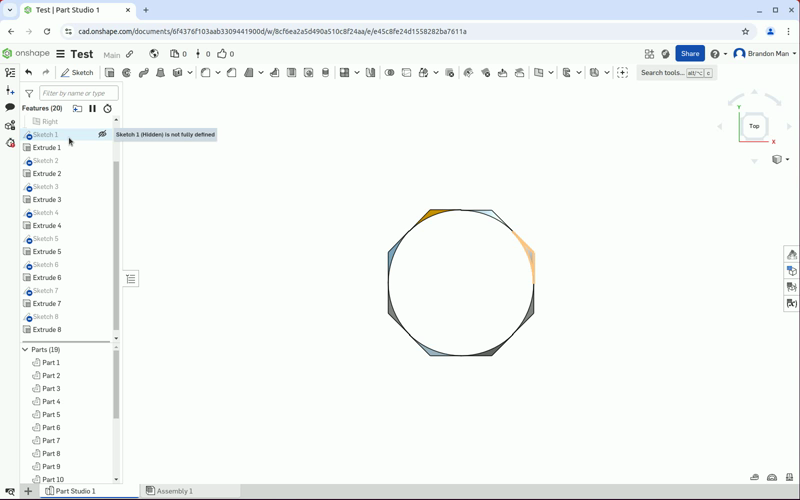
click(69, 137)
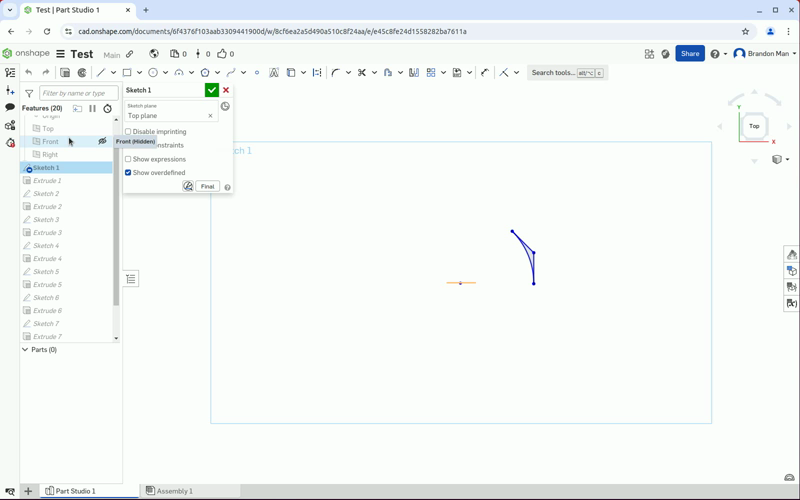
mouse_move(229, 92)
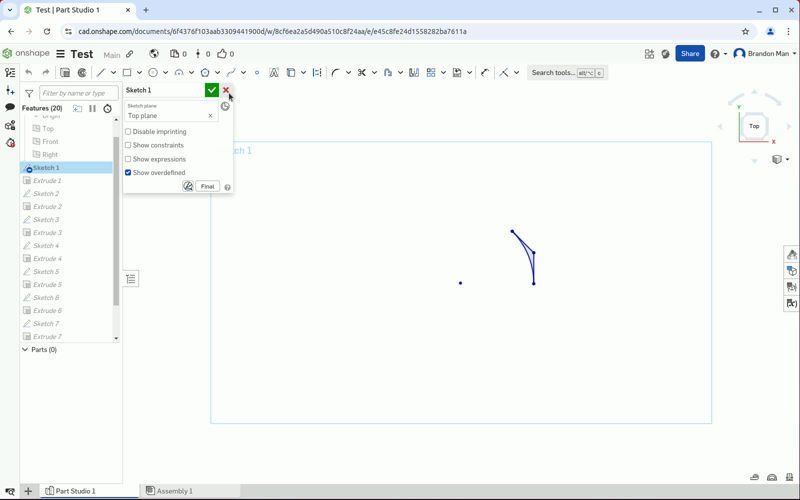
click(229, 92)
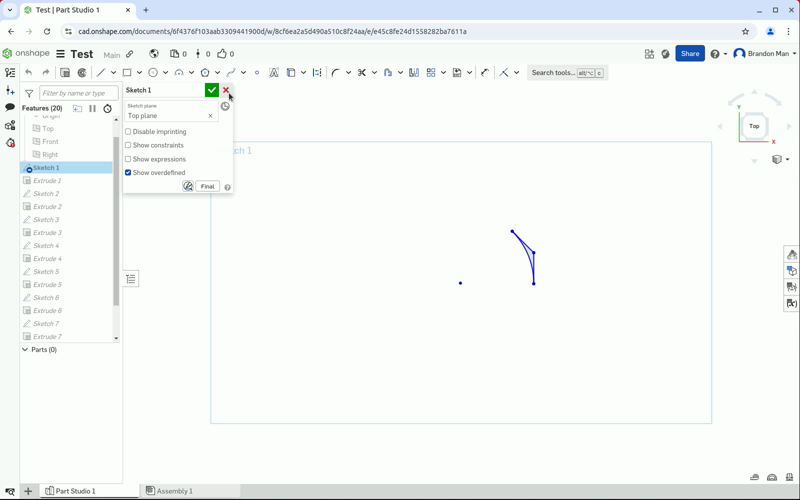
key(shift+s)
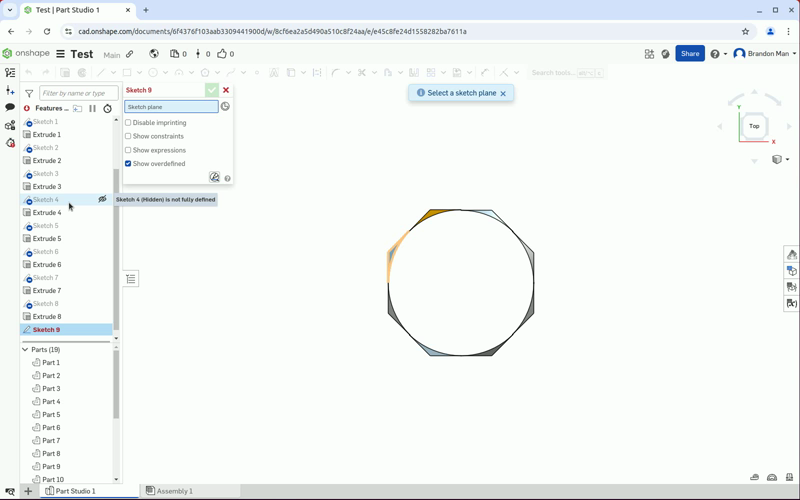
scroll(3)
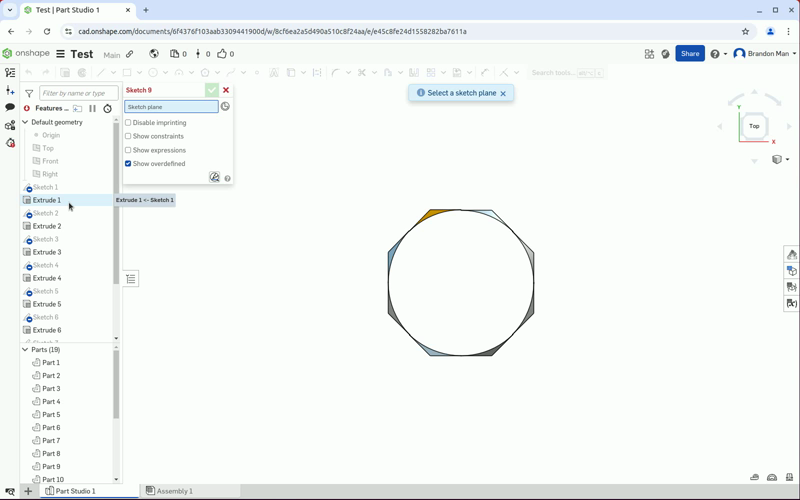
mouse_move(69, 150)
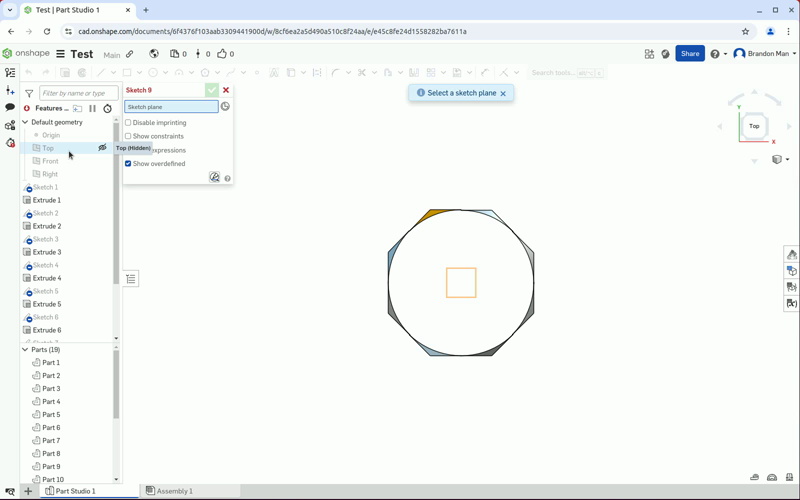
click(69, 150)
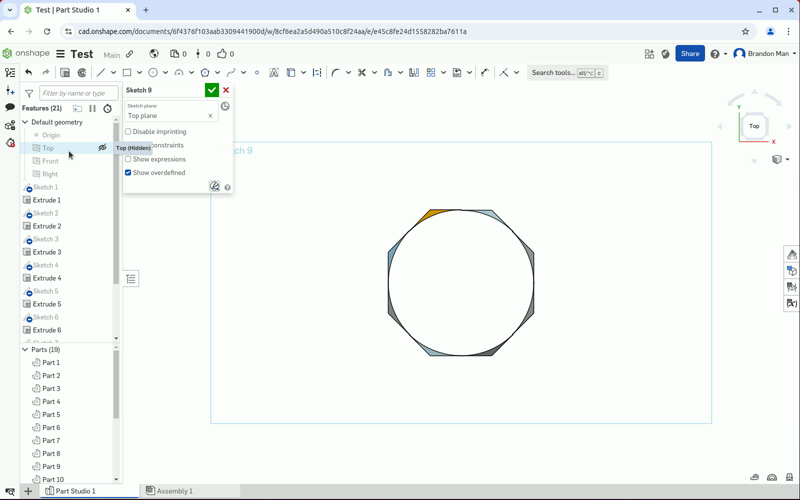
mouse_move(69, 352)
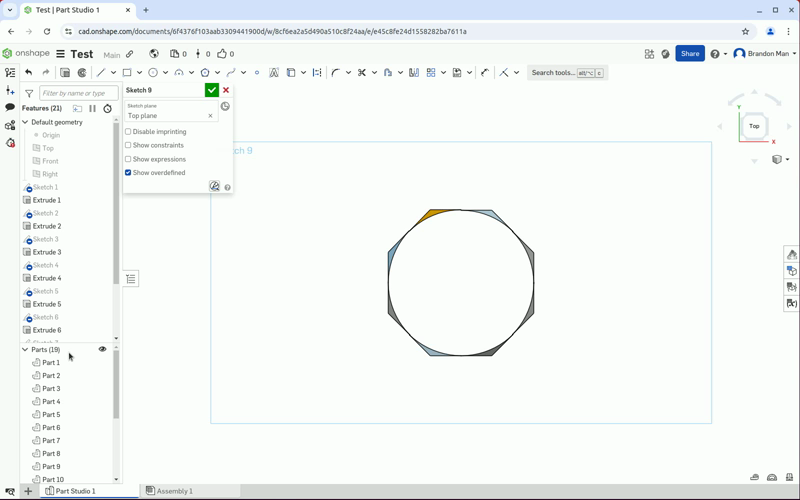
key(y)
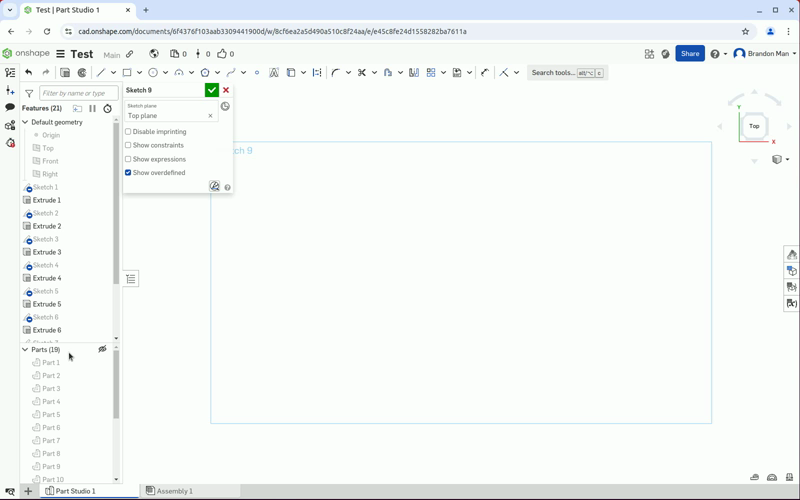
key(c)
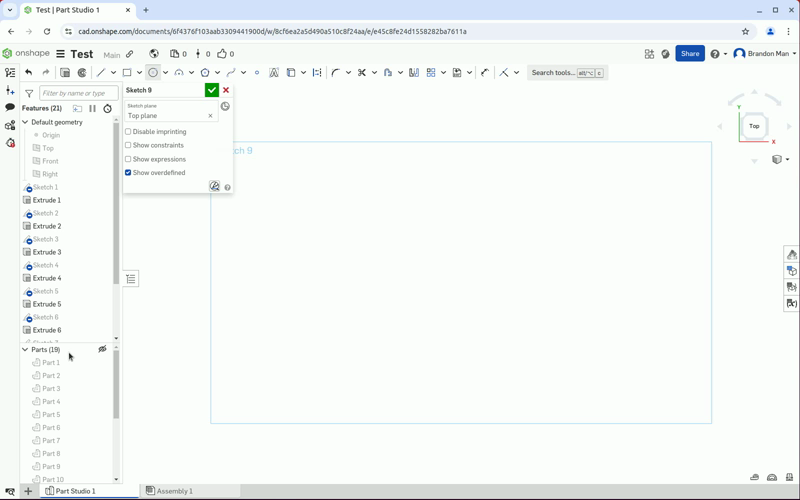
key_down(shift)
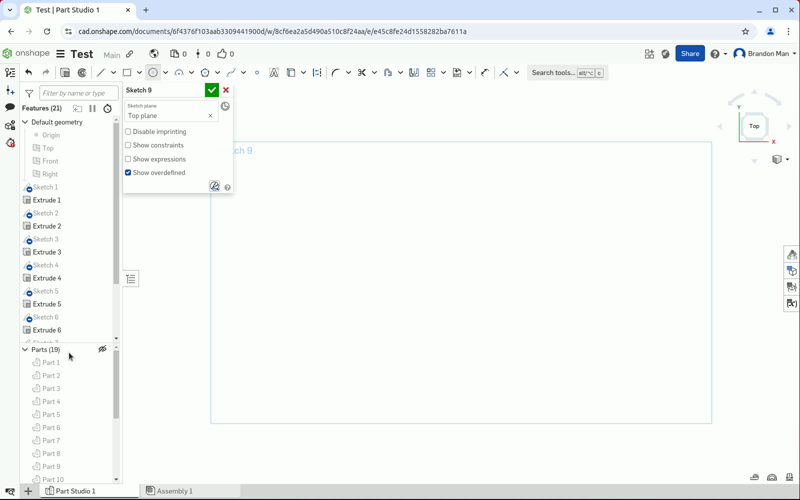
mouse_move(461, 282)
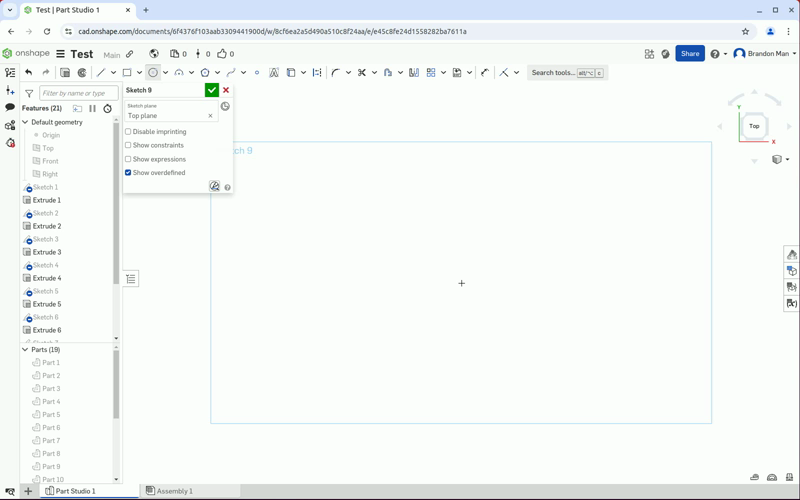
click(461, 282)
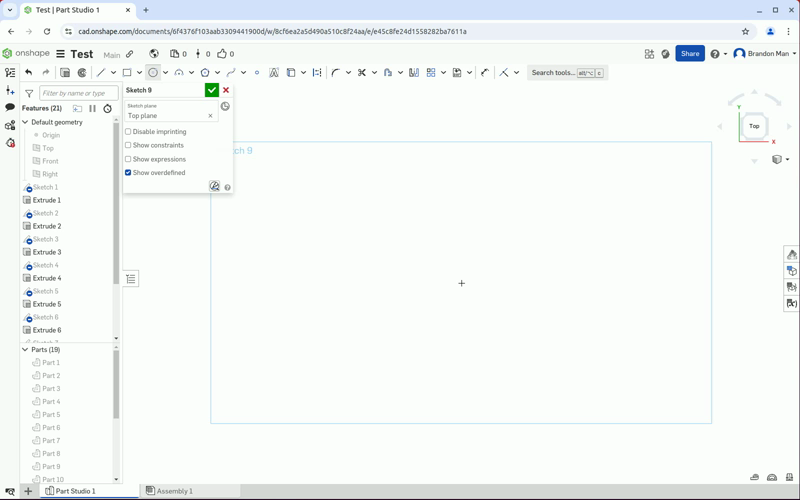
key_up(shift)
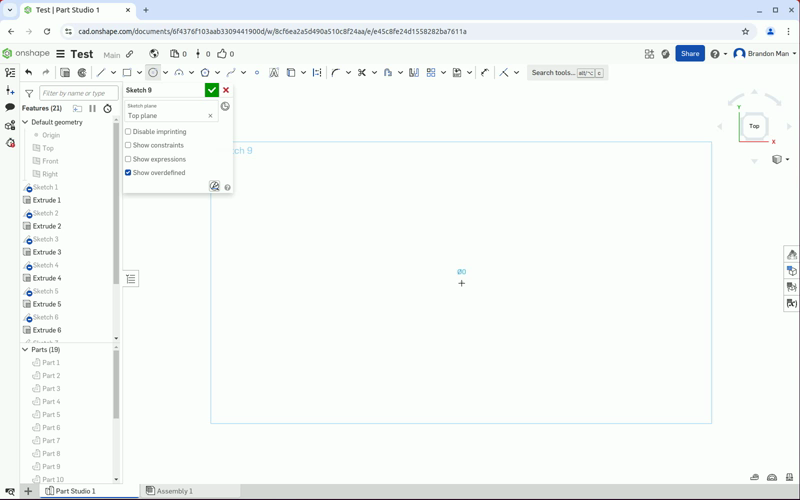
mouse_move(535, 282)
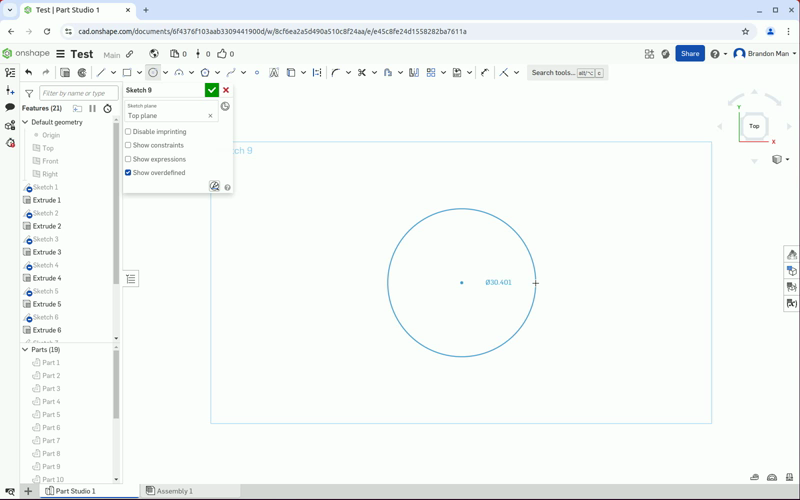
click(535, 282)
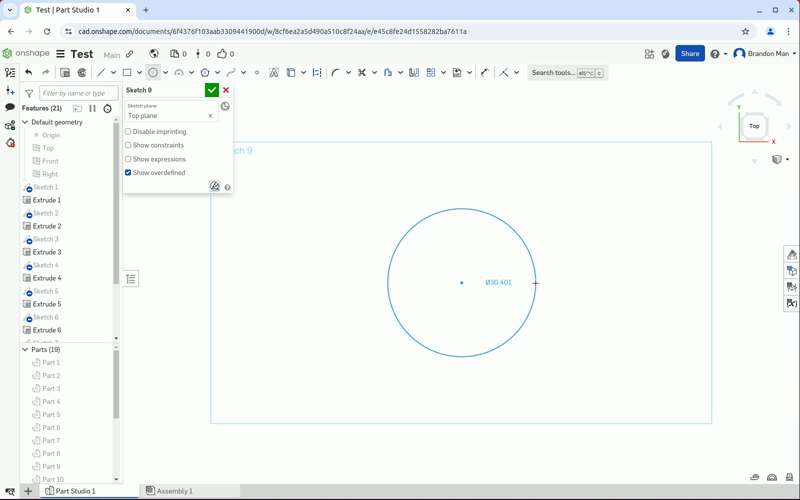
key(esc)
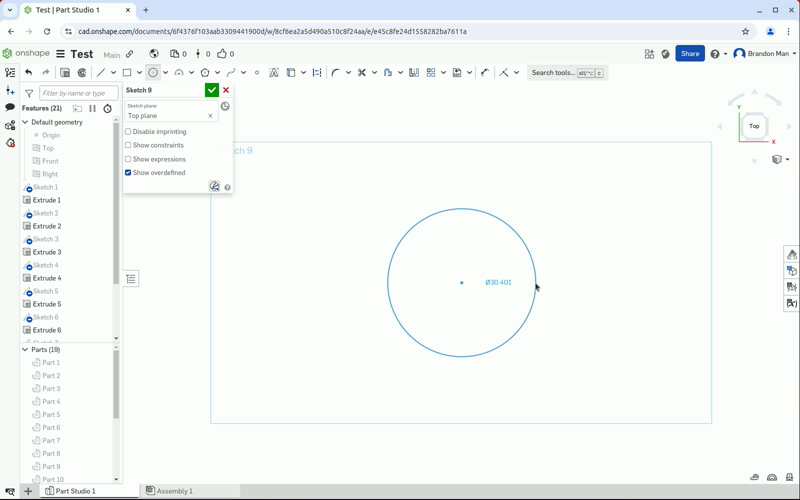
mouse_move(403, 289)
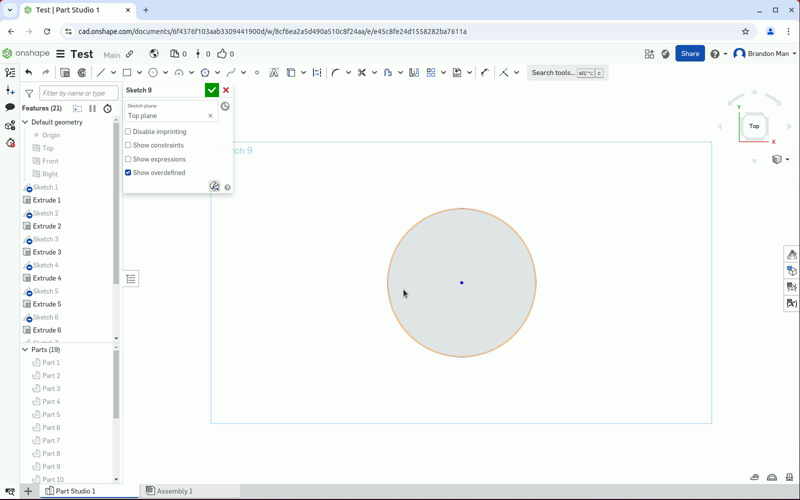
click(403, 289)
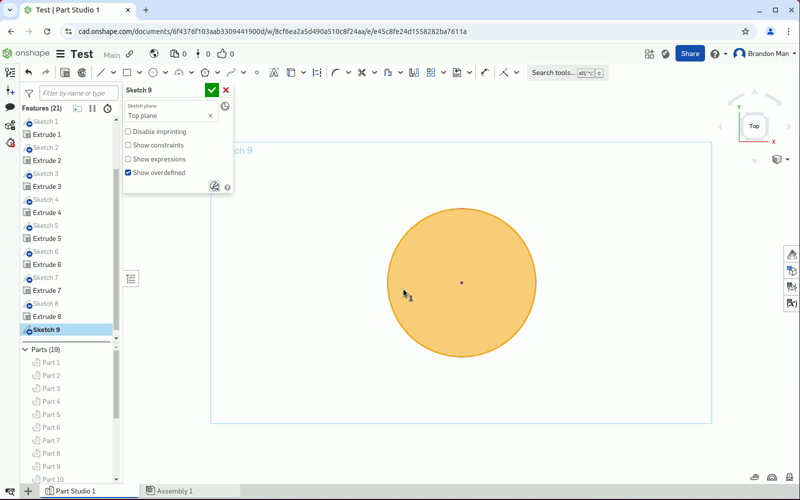
mouse_move(69, 352)
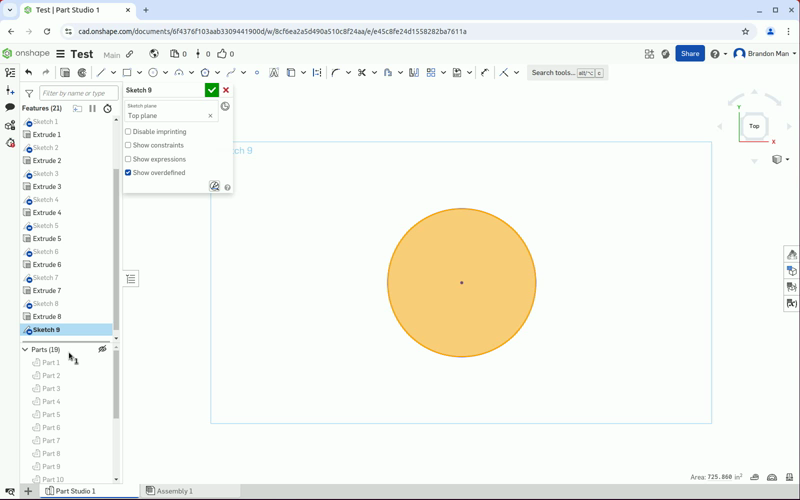
key(shift+y)
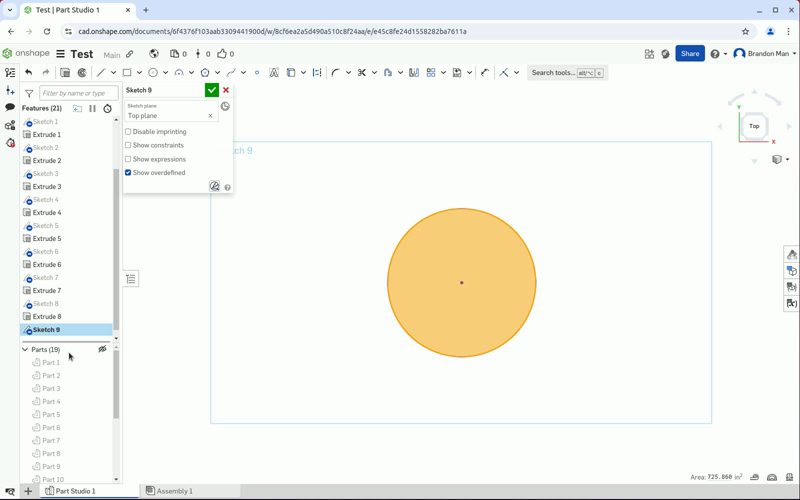
key(shift+e)
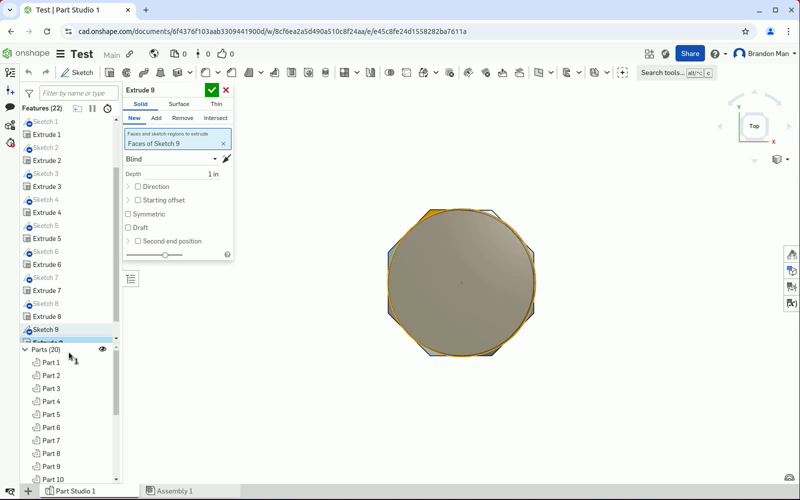
mouse_move(143, 106)
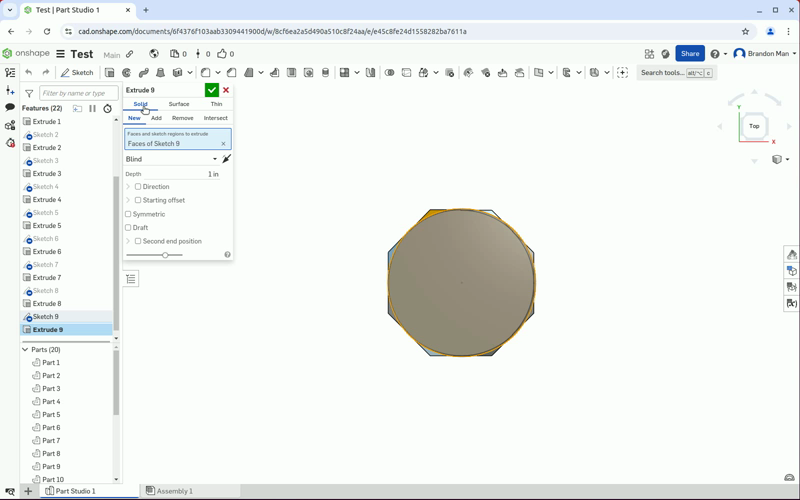
click(143, 106)
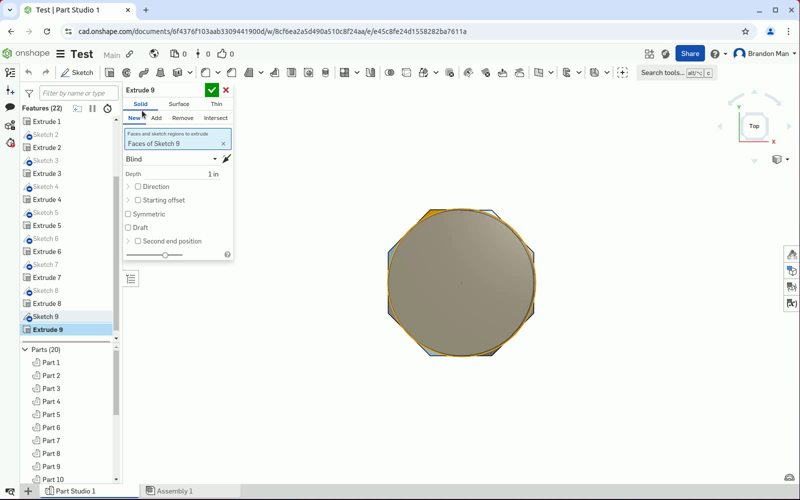
mouse_move(137, 120)
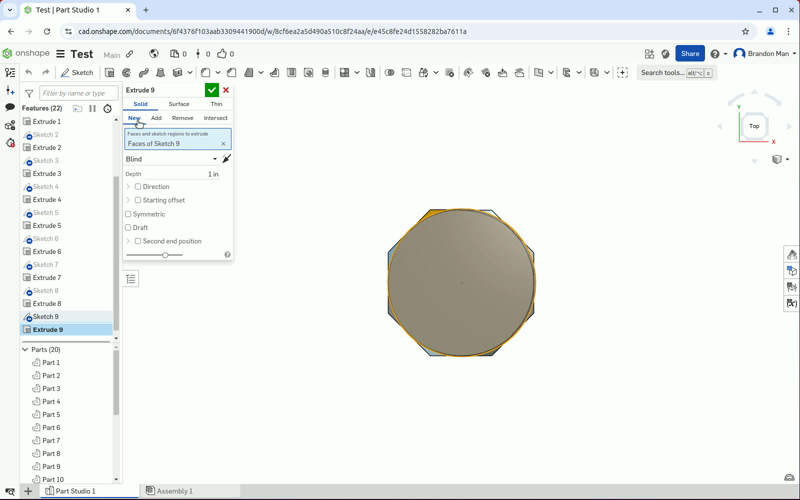
click(137, 120)
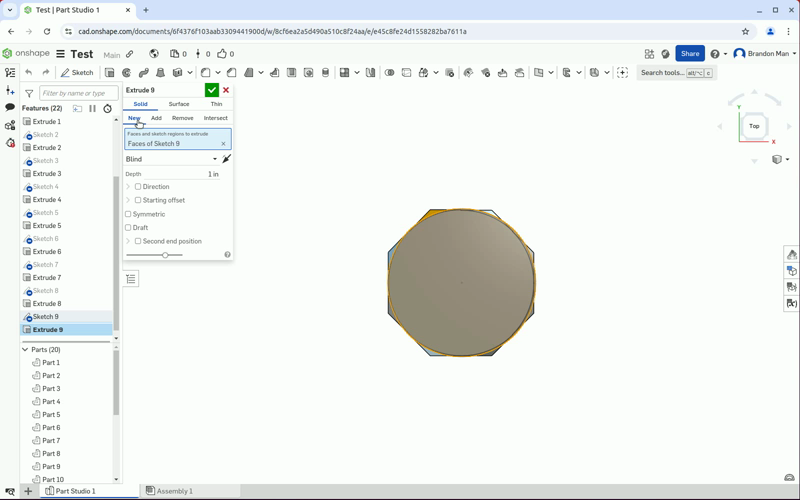
key(tab, 4)
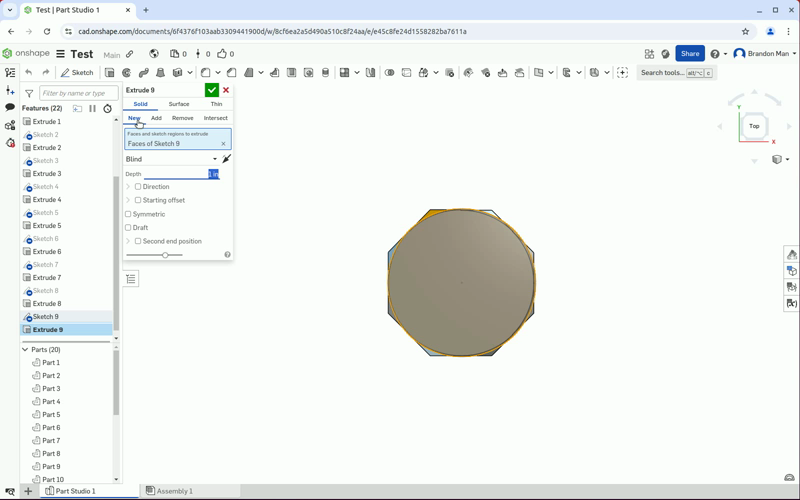
text(23.108)
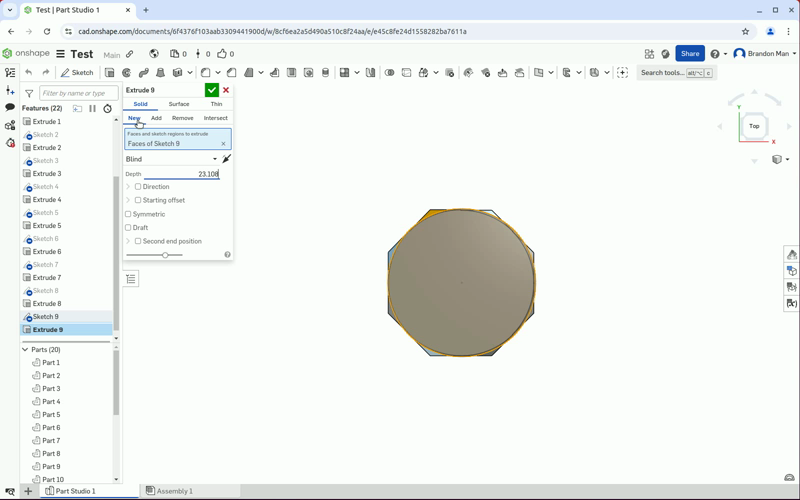
key(enter)
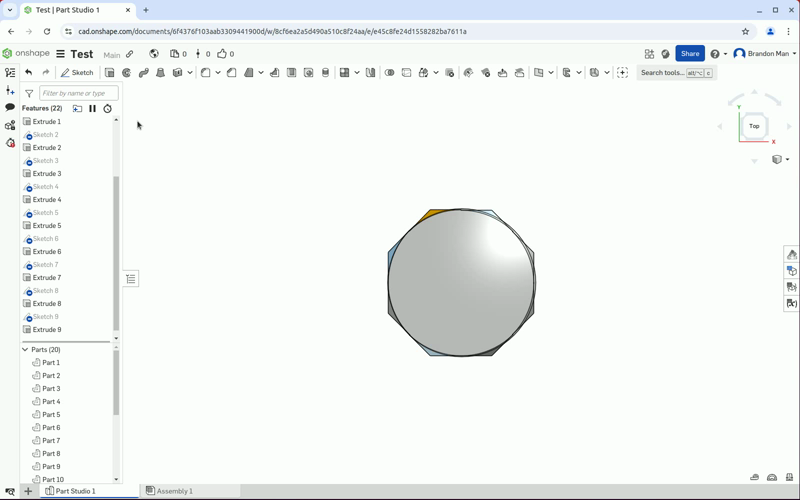
key(shift+h)
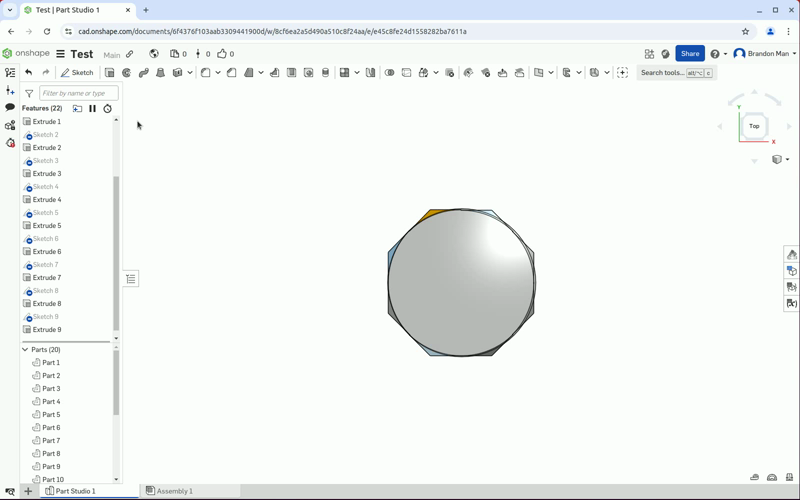
key(shift+h)
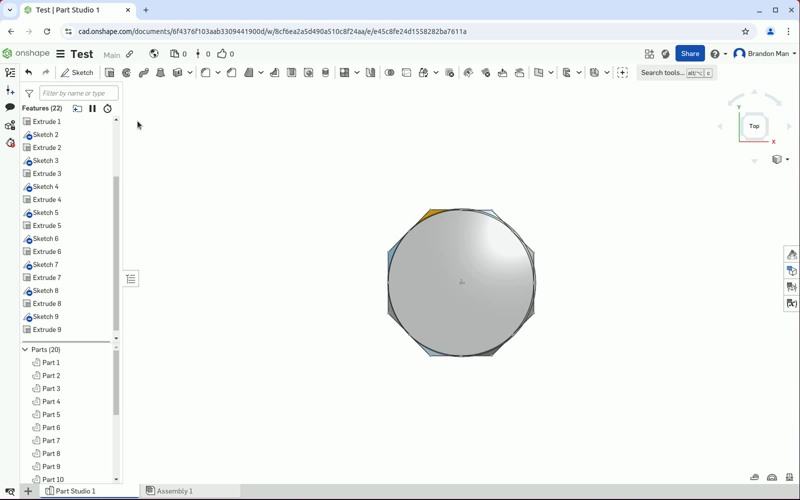
key(shift+7)
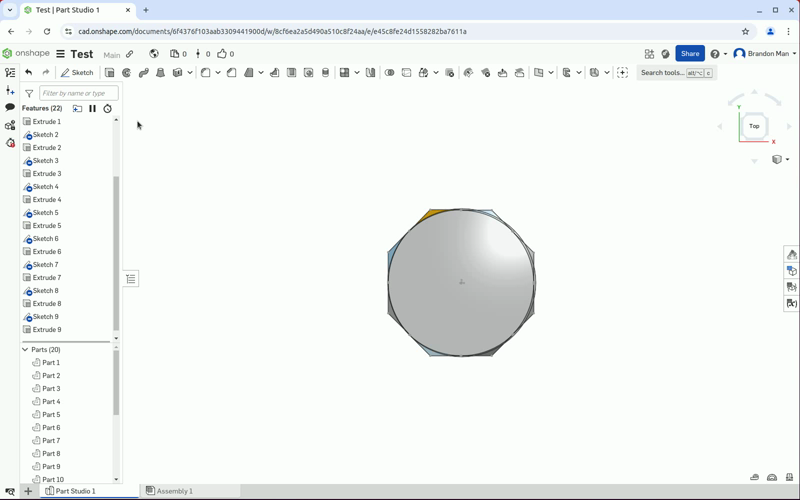
key(up, 3)
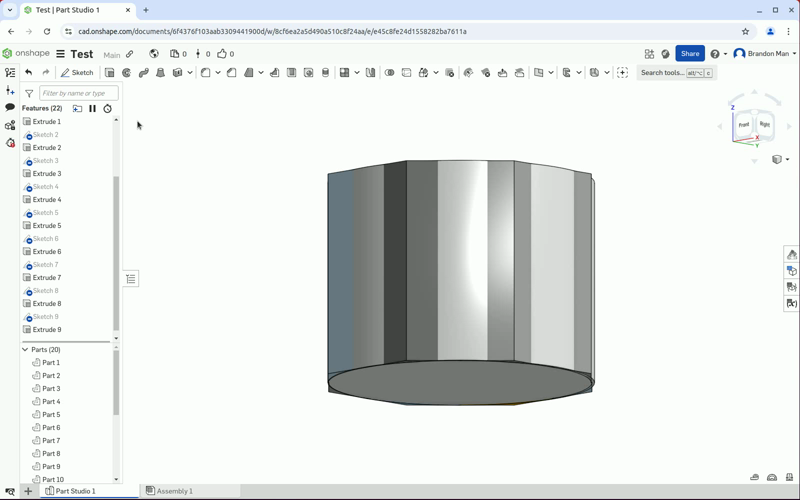
key(left, 3)
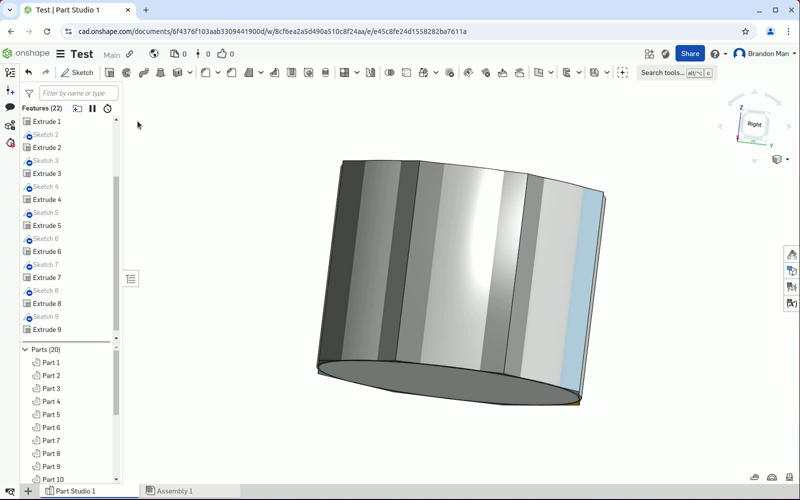
key(right, 3)
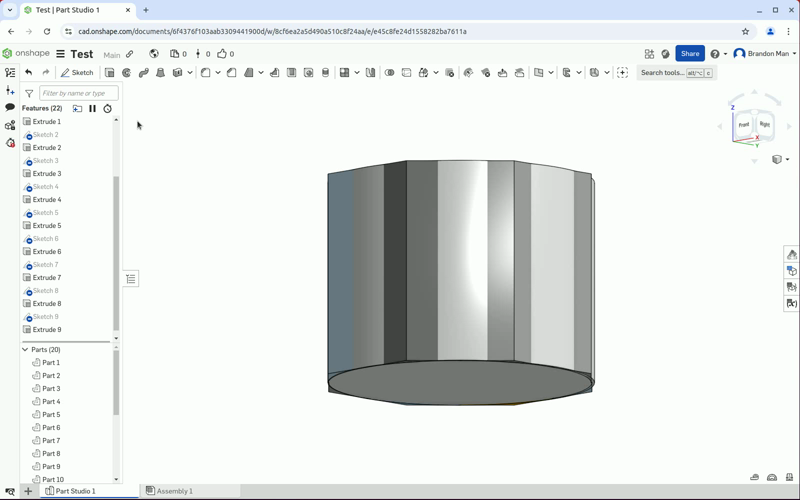
key(down, 3)
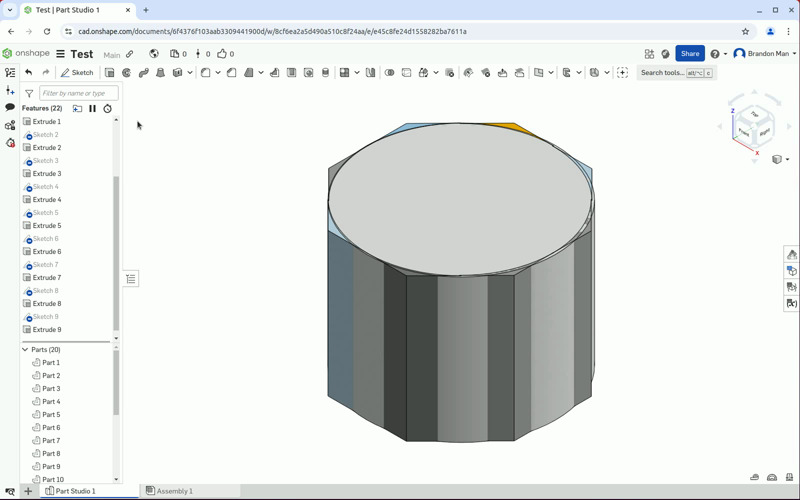
mouse_move(69, 111)
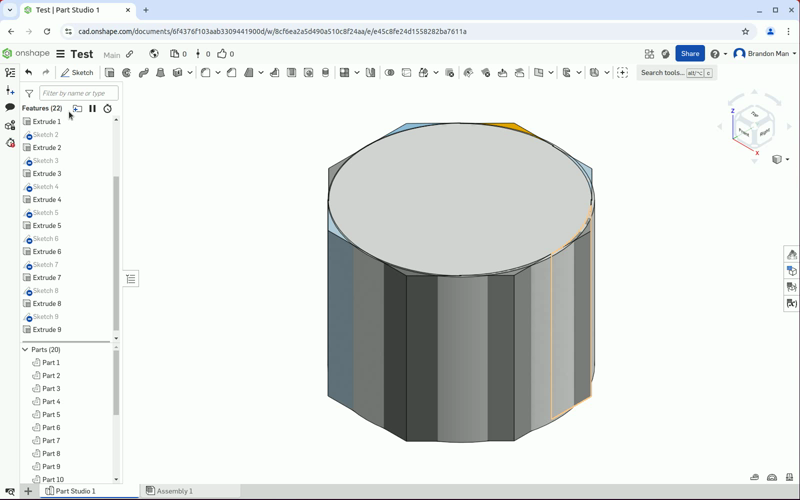
click(69, 111)